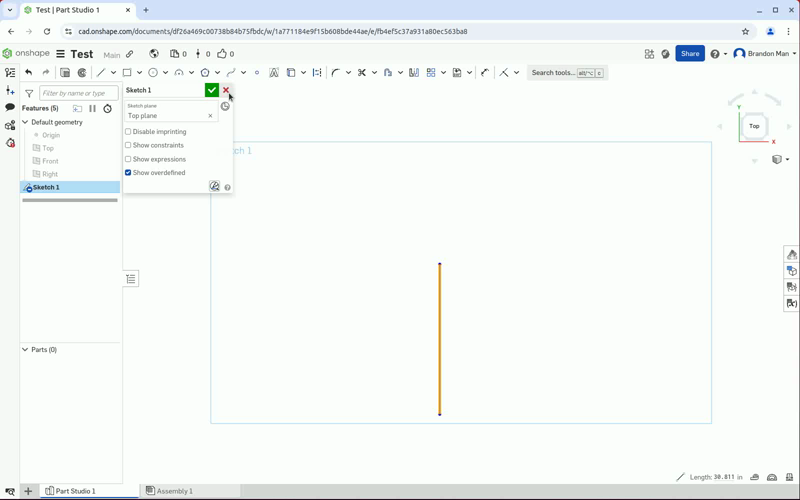
key(shift+h)
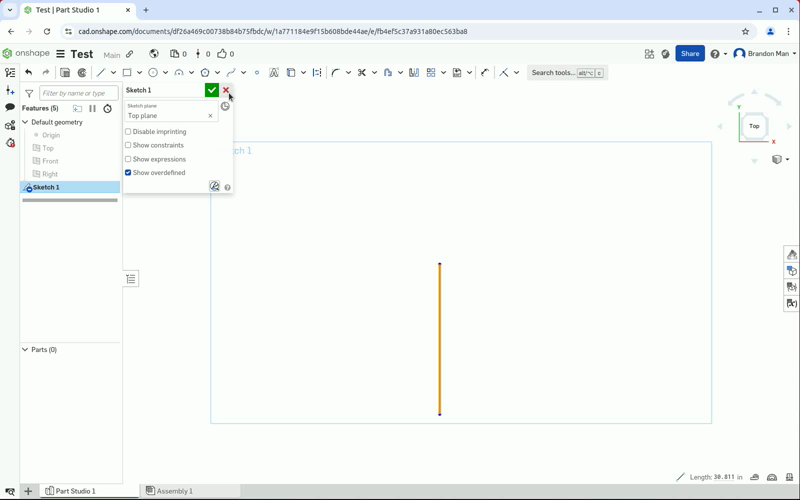
key(shift+s)
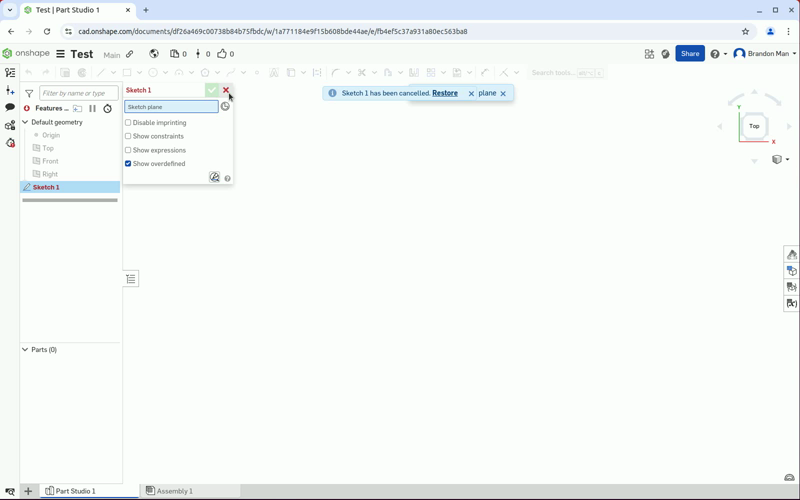
mouse_move(73, 150)
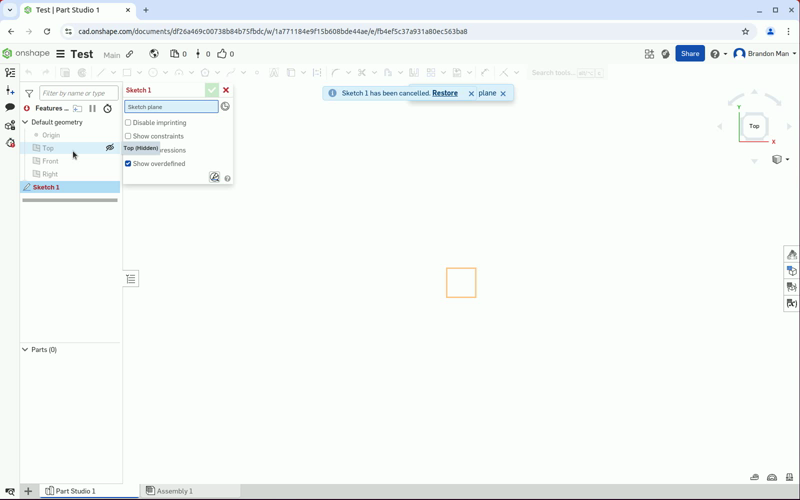
click(73, 150)
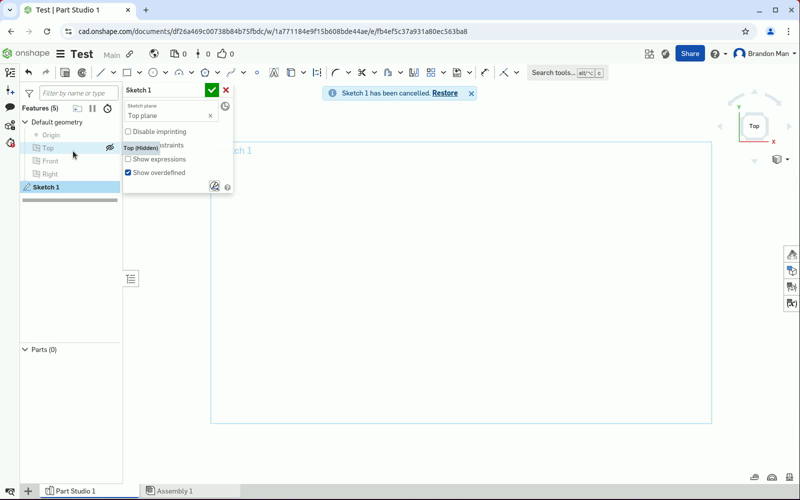
mouse_move(73, 352)
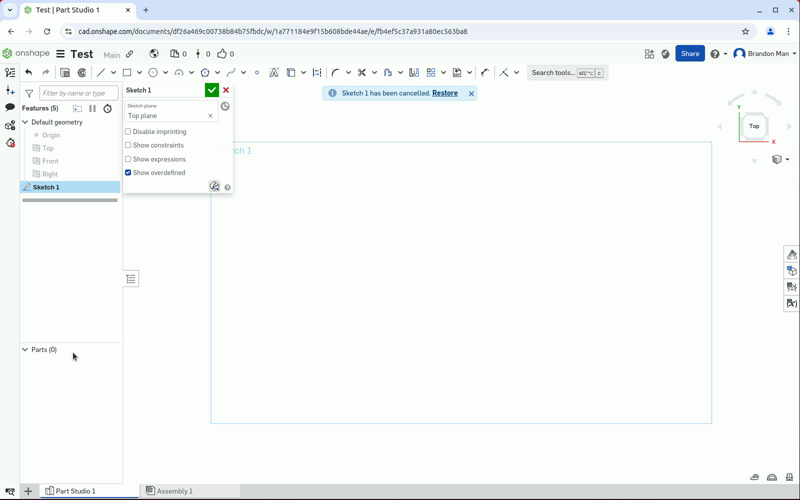
key(y)
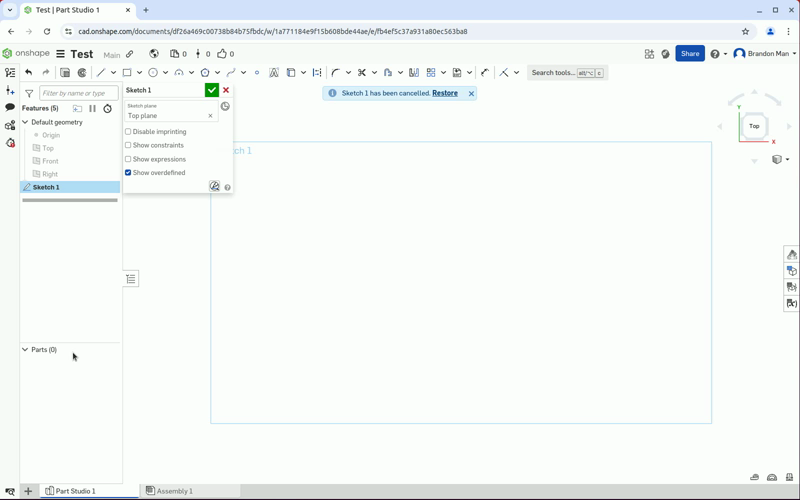
key(l)
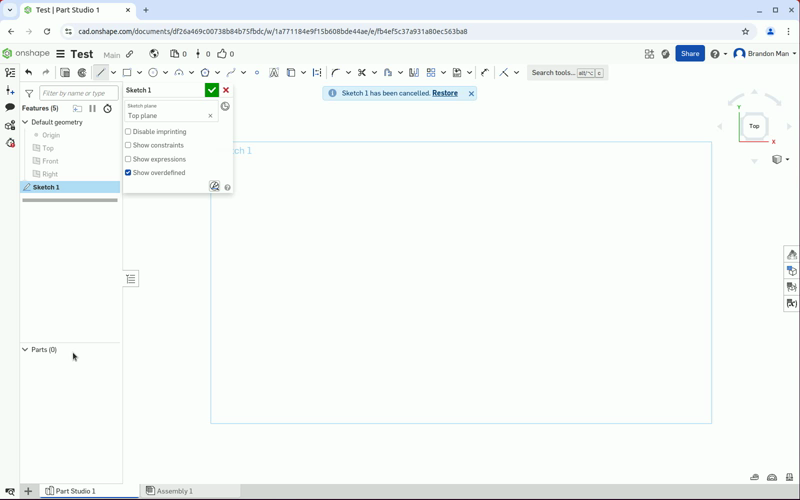
key_down(shift)
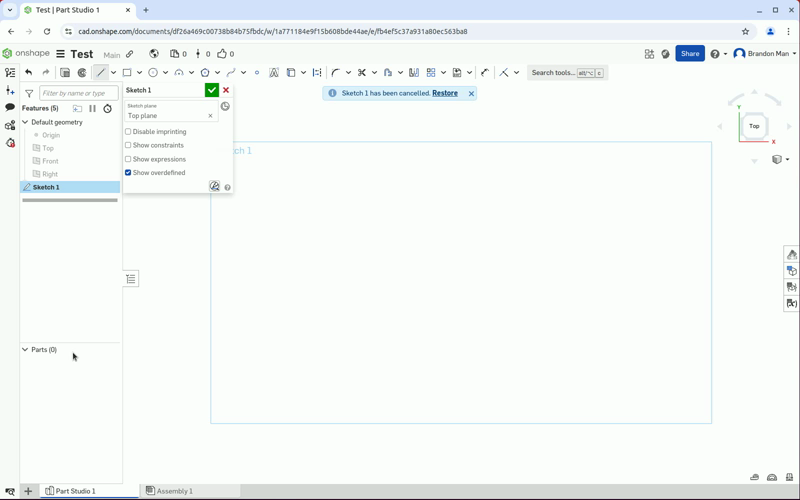
mouse_move(460, 295)
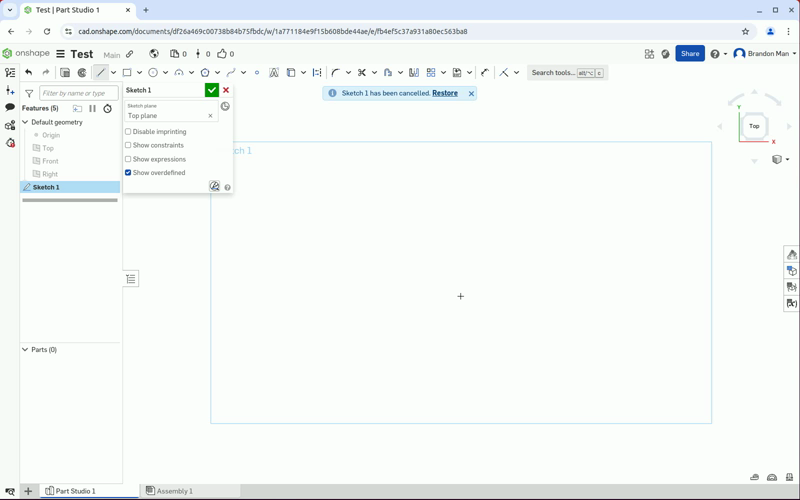
click(460, 295)
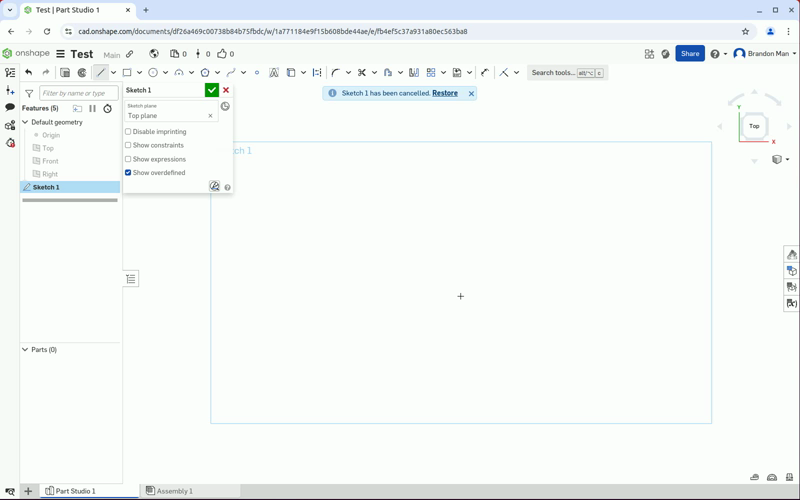
key_up(shift)
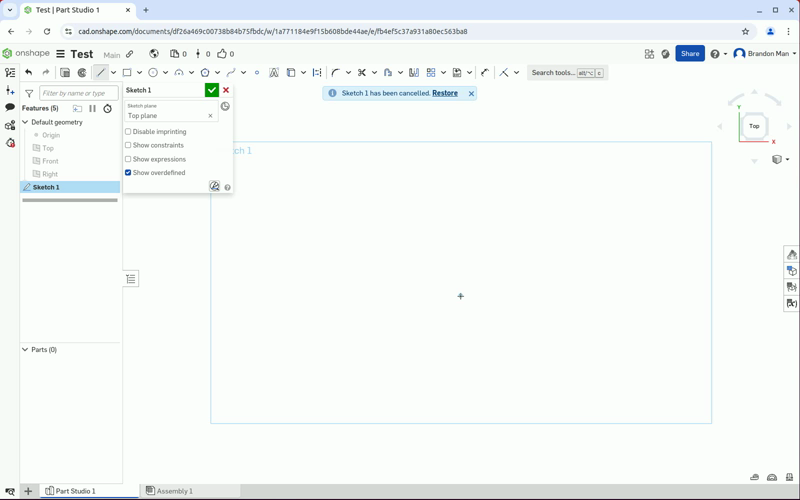
key_down(shift)
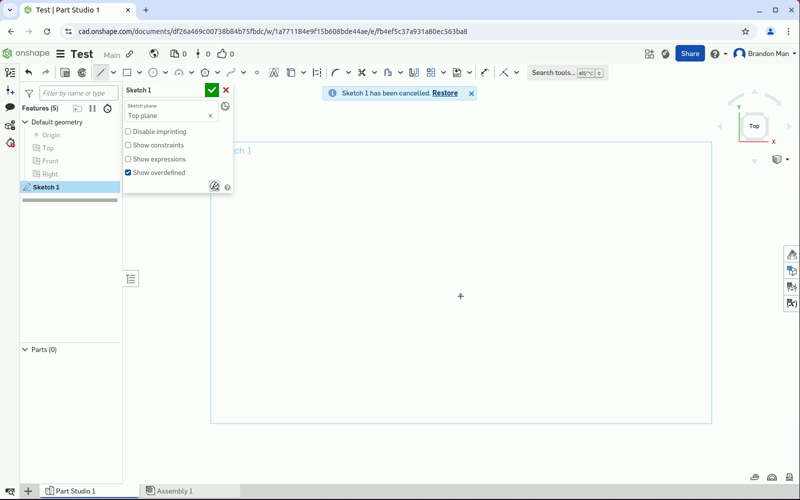
mouse_move(490, 295)
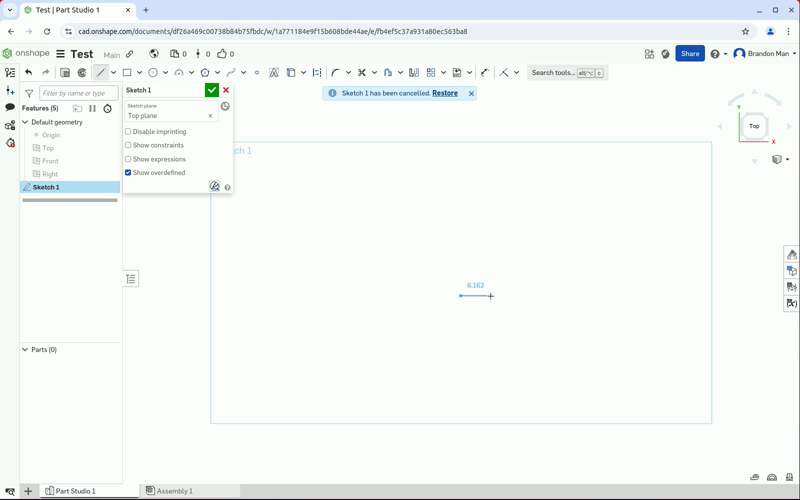
mouse_move(486, 295)
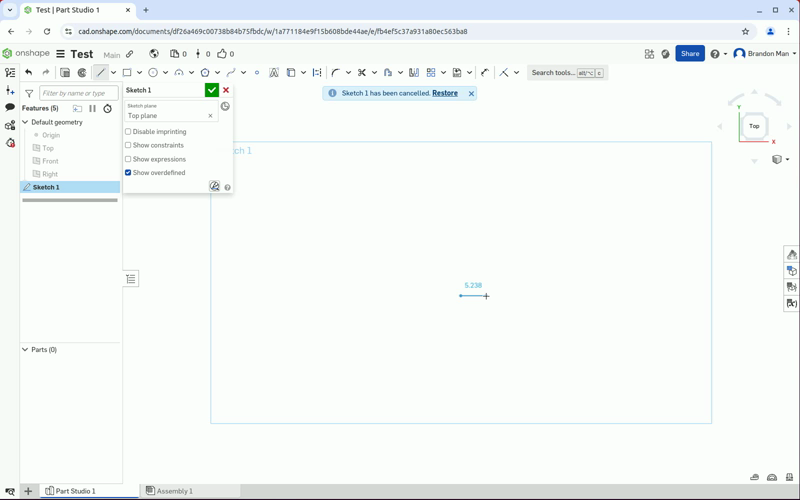
click(486, 295)
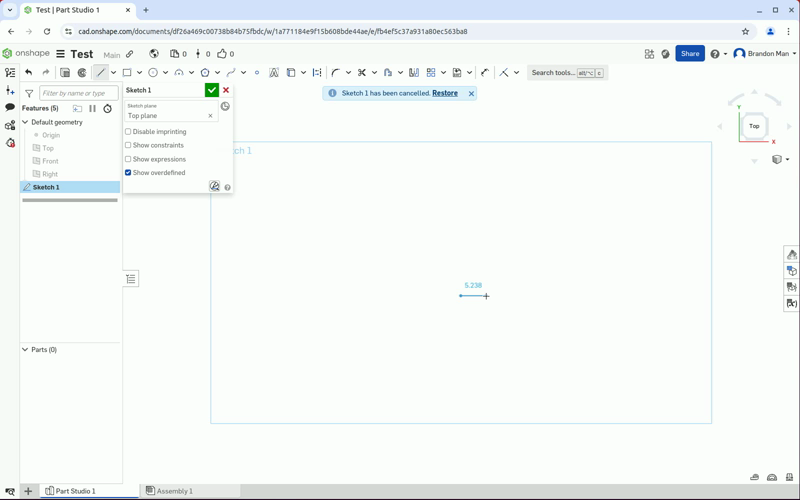
key_up(shift)
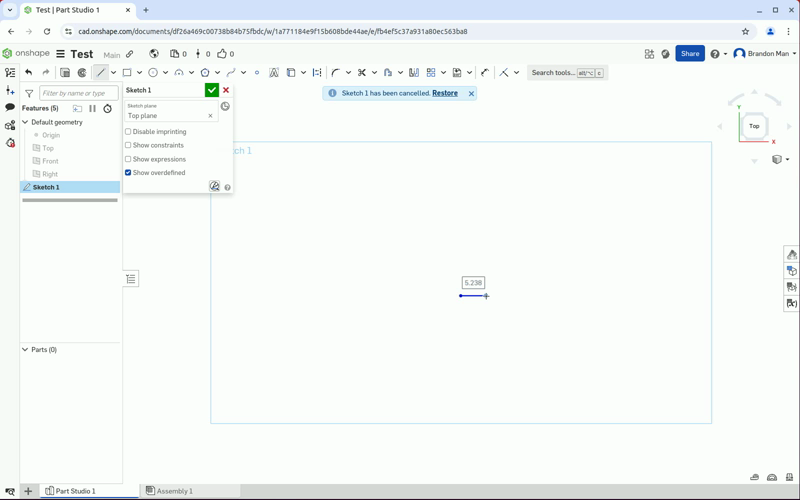
key_down(shift)
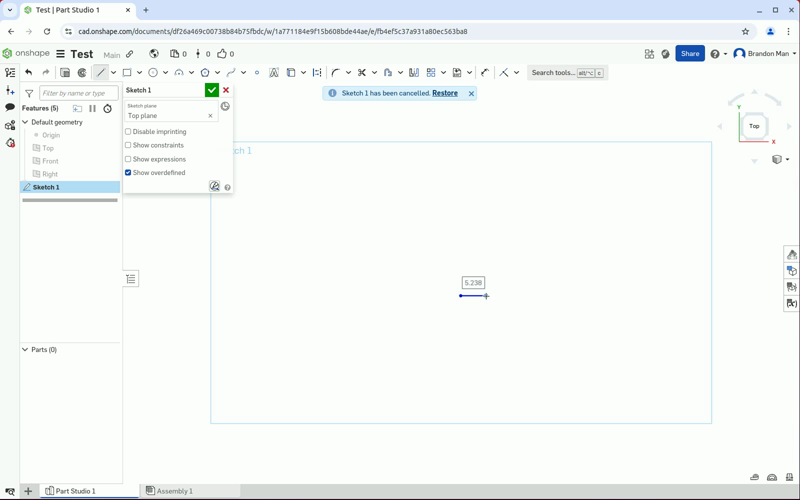
mouse_move(516, 295)
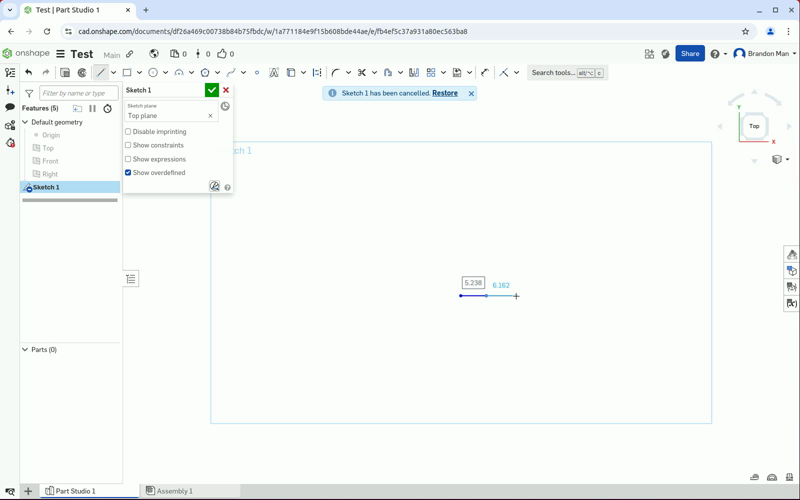
mouse_move(486, 282)
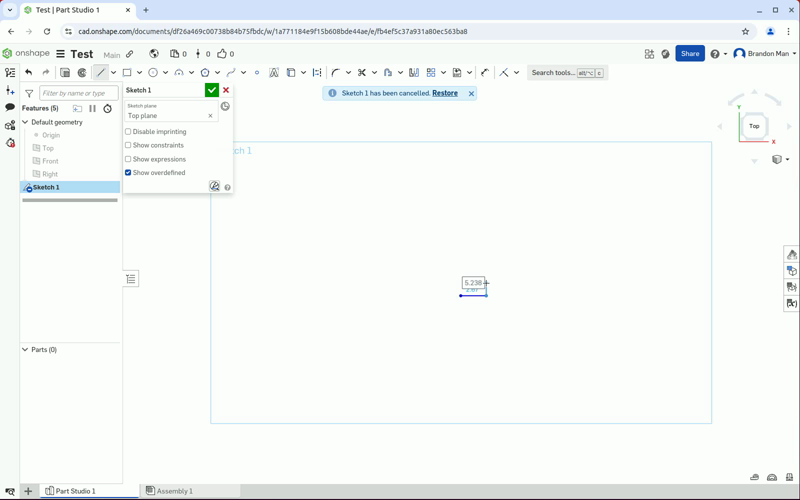
click(486, 282)
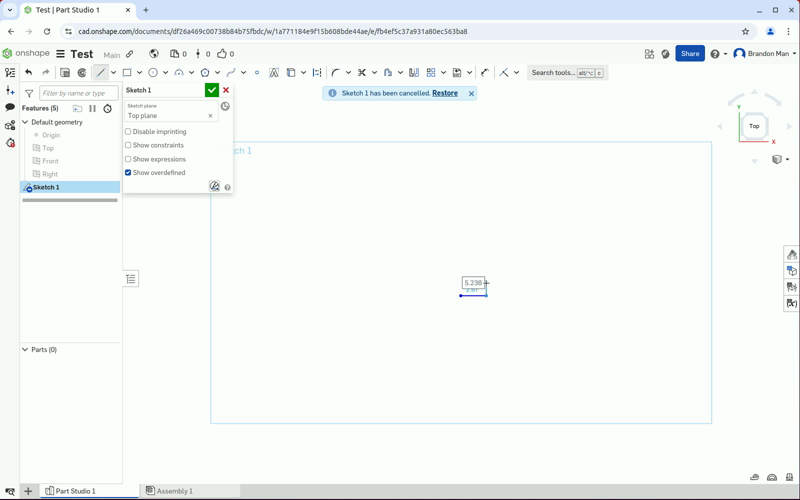
key_up(shift)
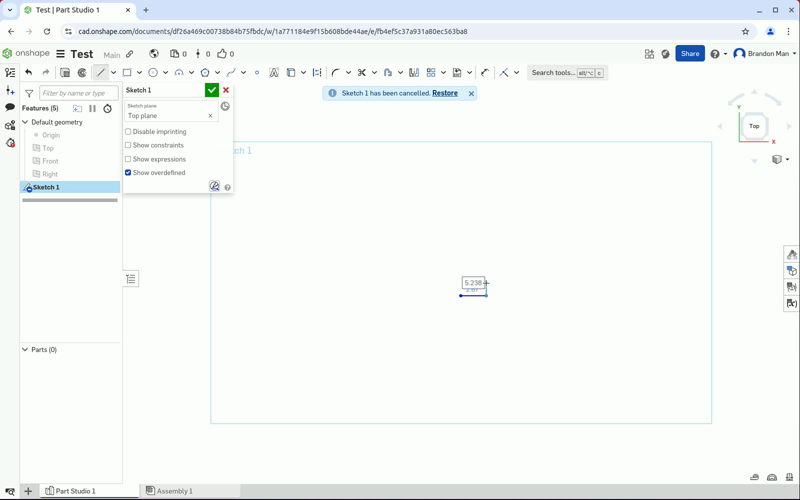
key_down(shift)
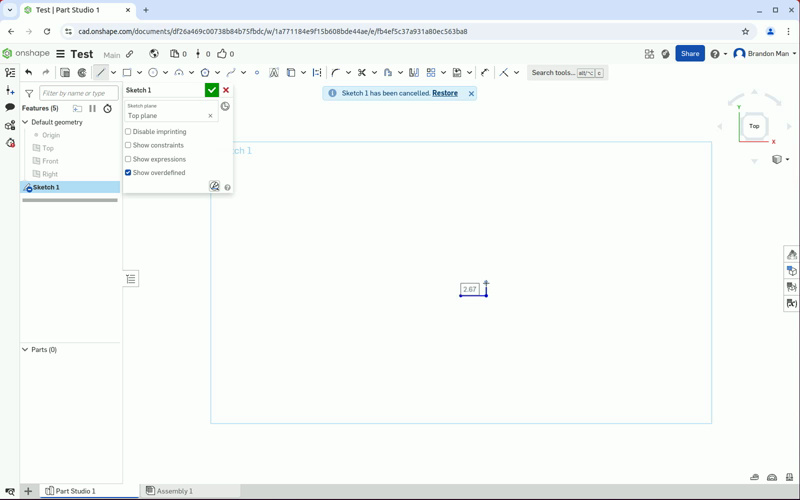
mouse_move(516, 282)
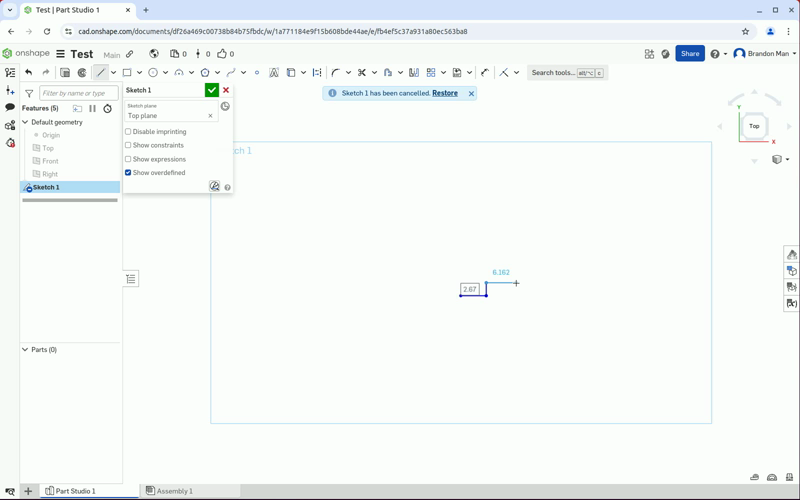
mouse_move(460, 282)
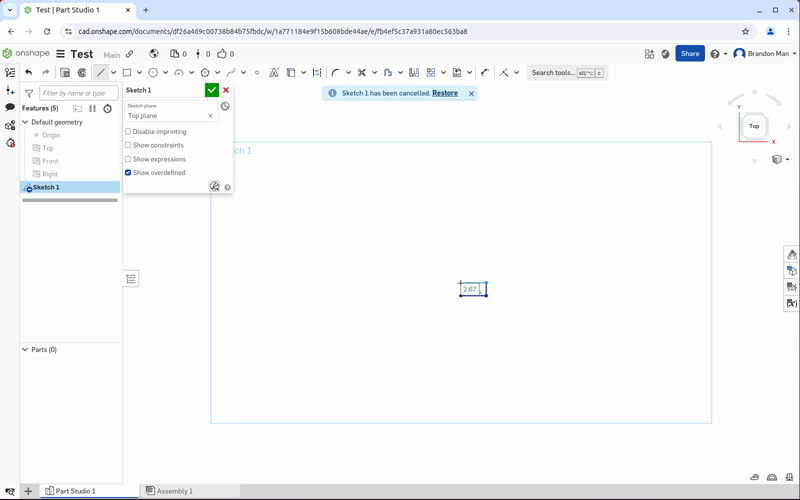
click(460, 282)
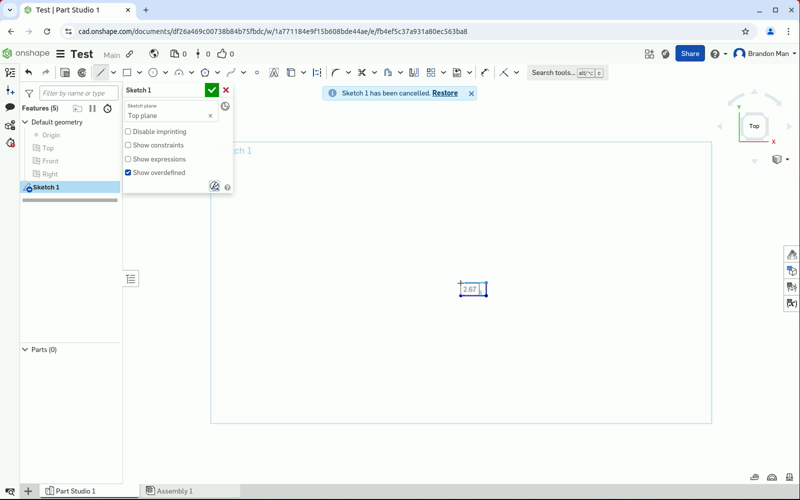
key_up(shift)
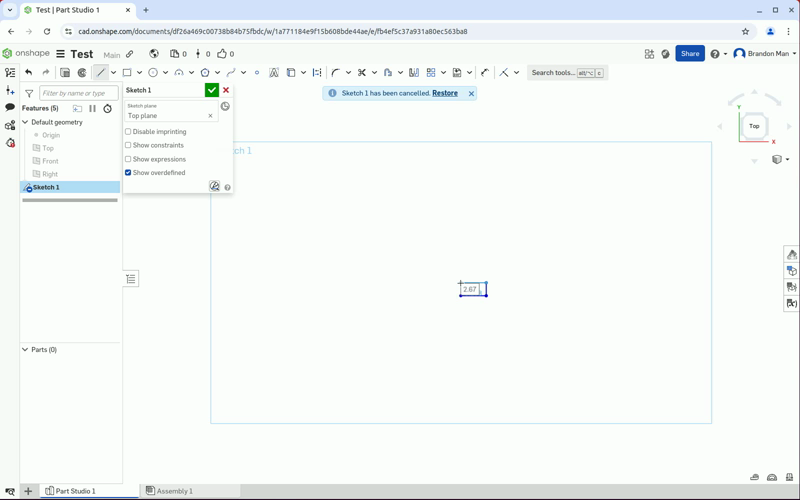
mouse_move(490, 282)
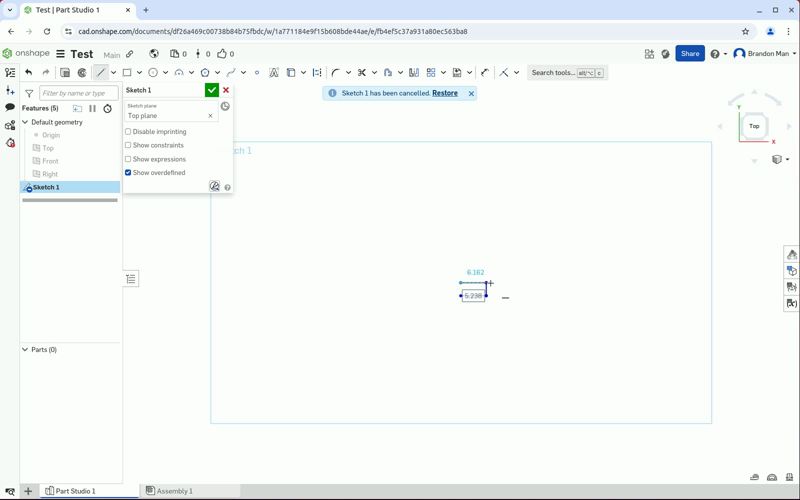
key_down(shift)
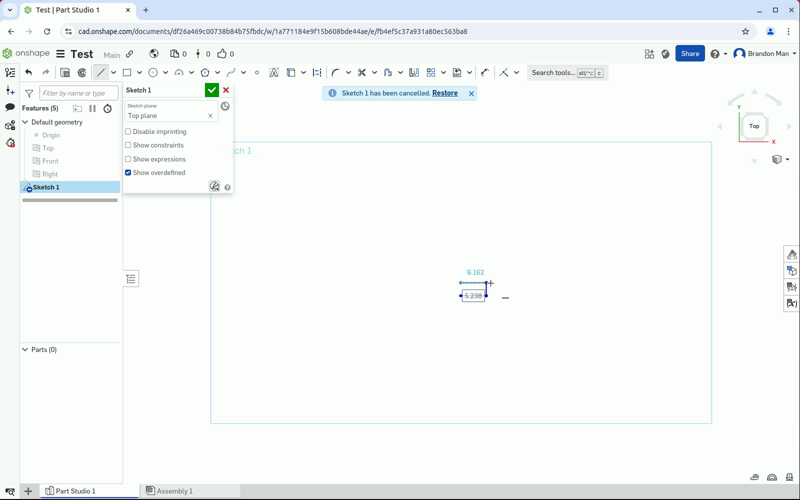
mouse_move(460, 295)
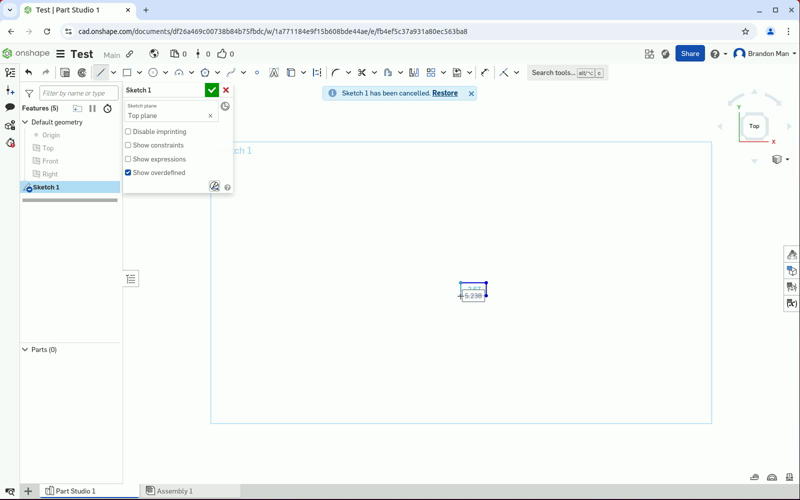
key_up(shift)
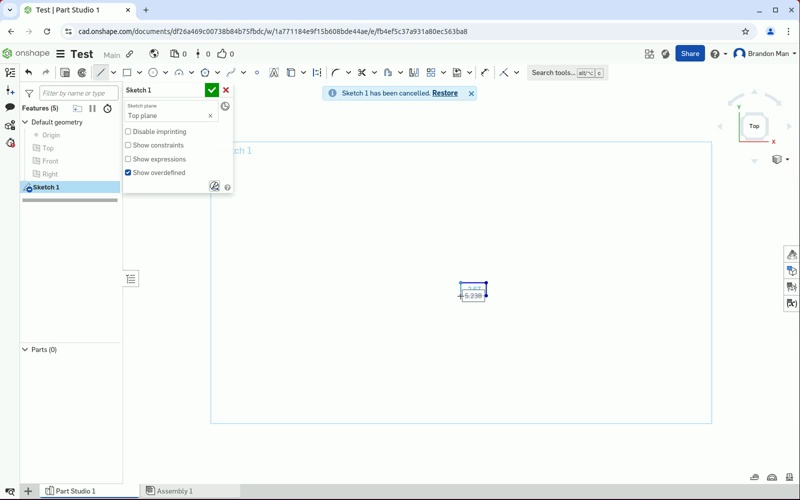
click(460, 295)
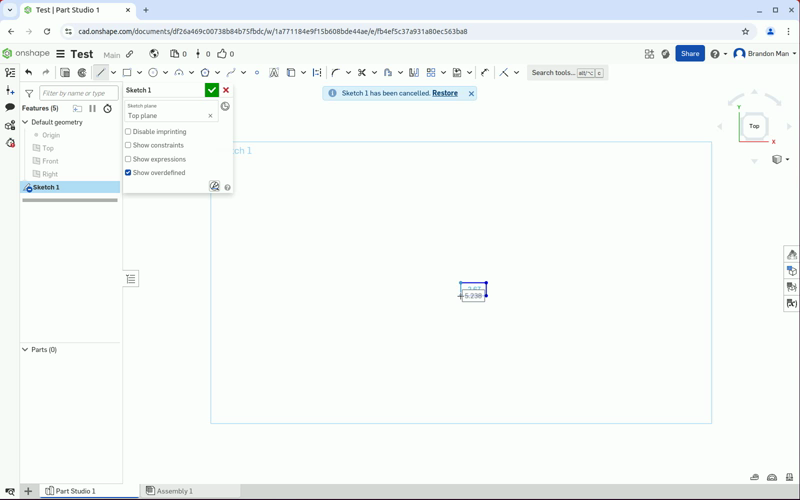
key(esc)
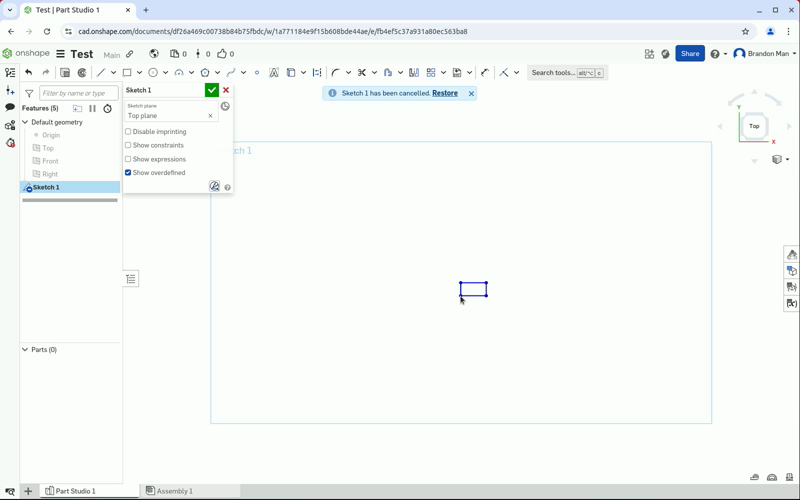
mouse_move(484, 283)
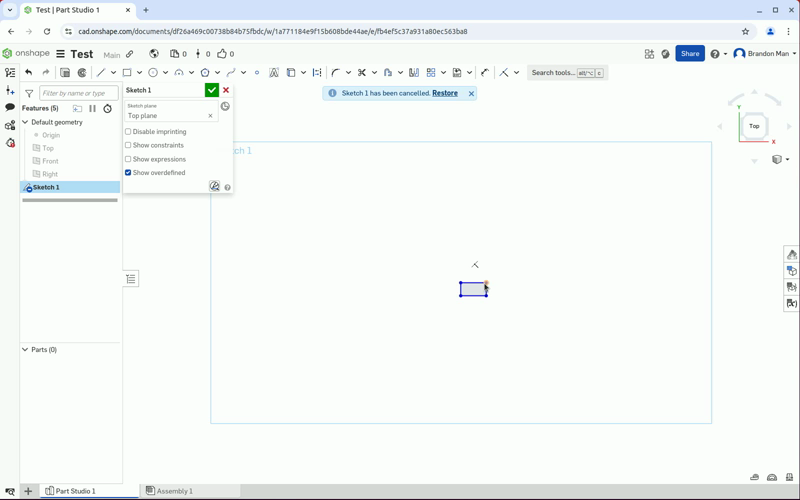
scroll(6)
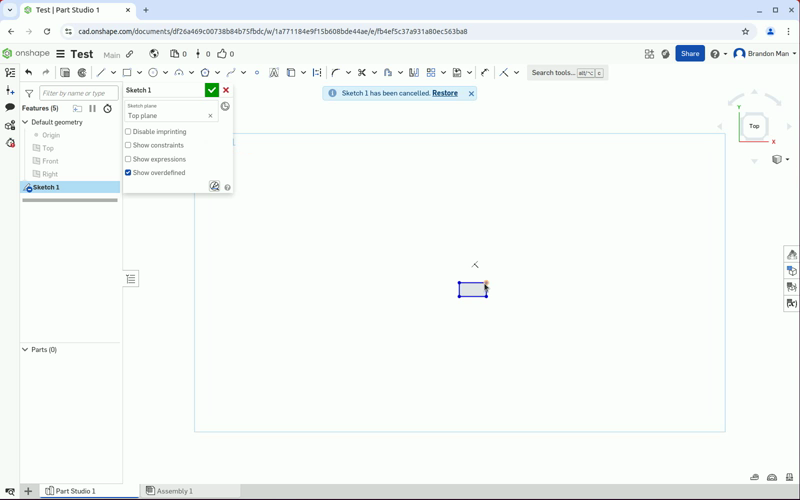
scroll(6)
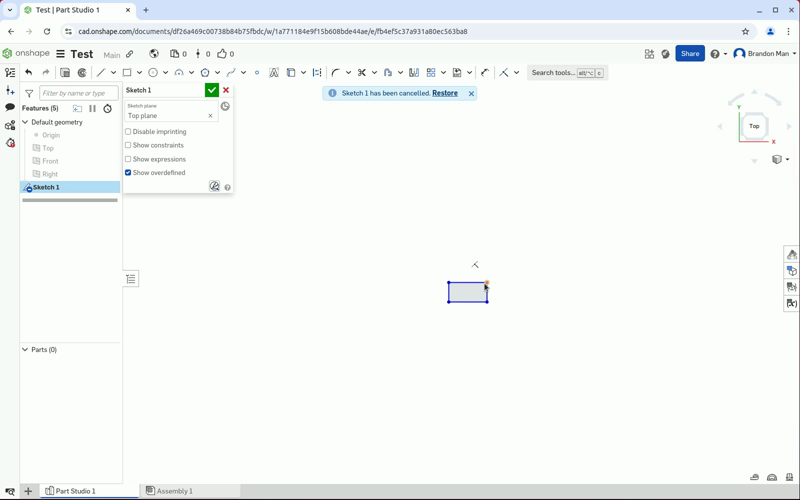
scroll(6)
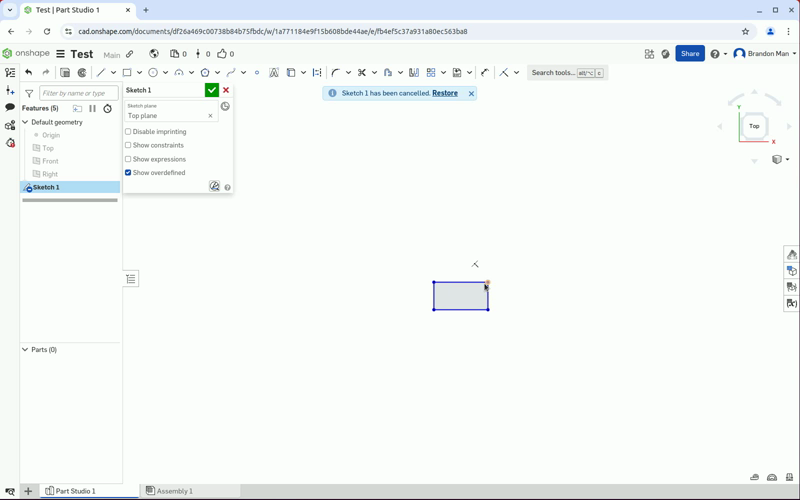
scroll(6)
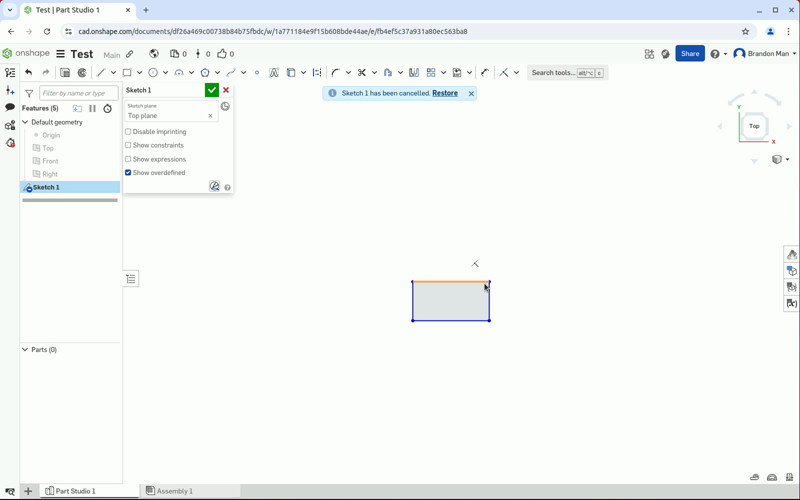
scroll(6)
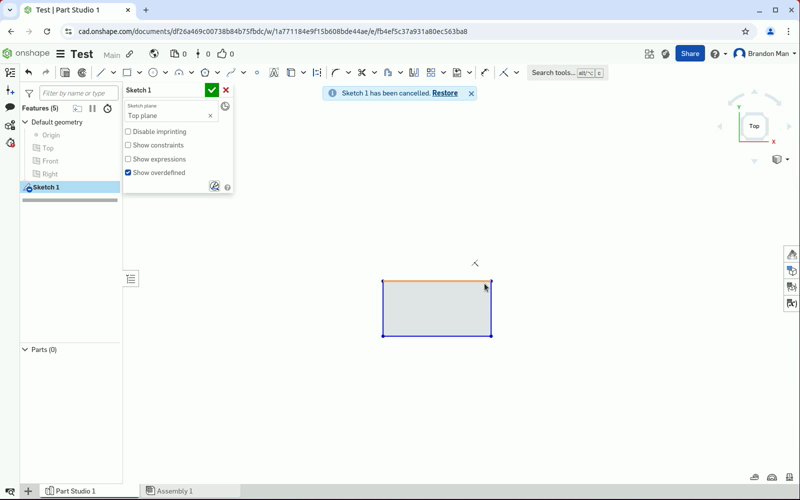
scroll(6)
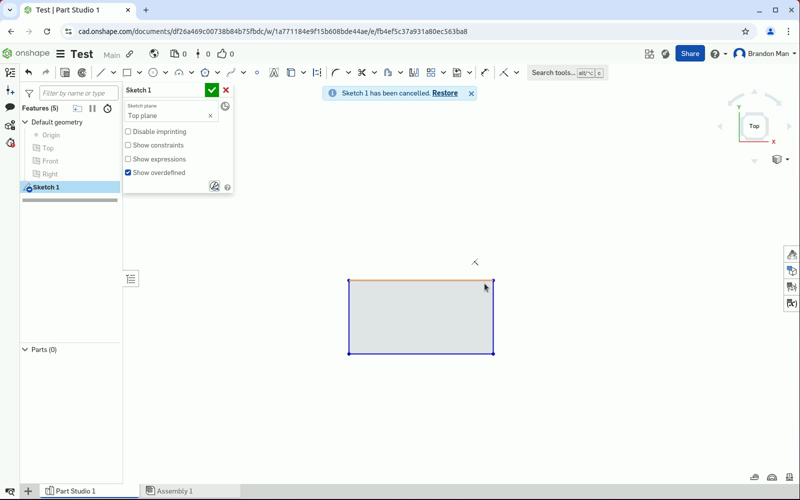
scroll(6)
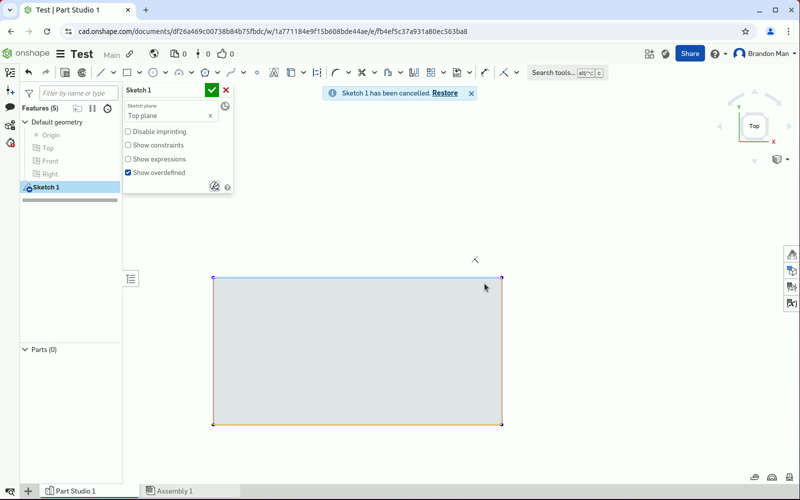
click(484, 283)
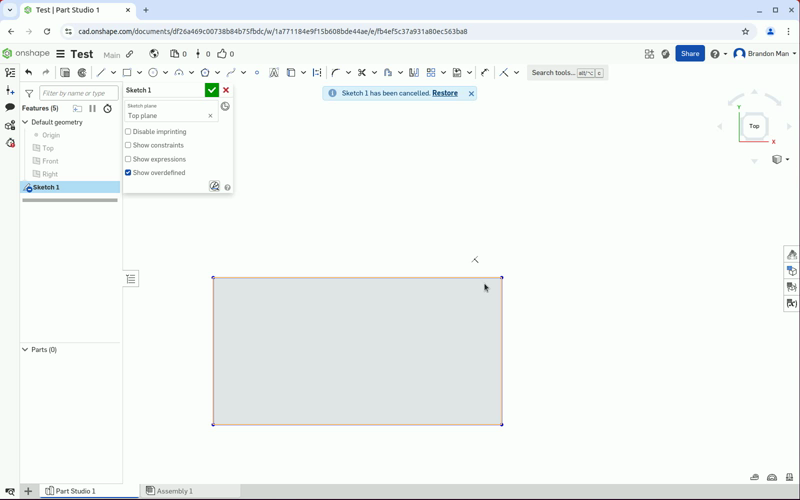
scroll(-6)
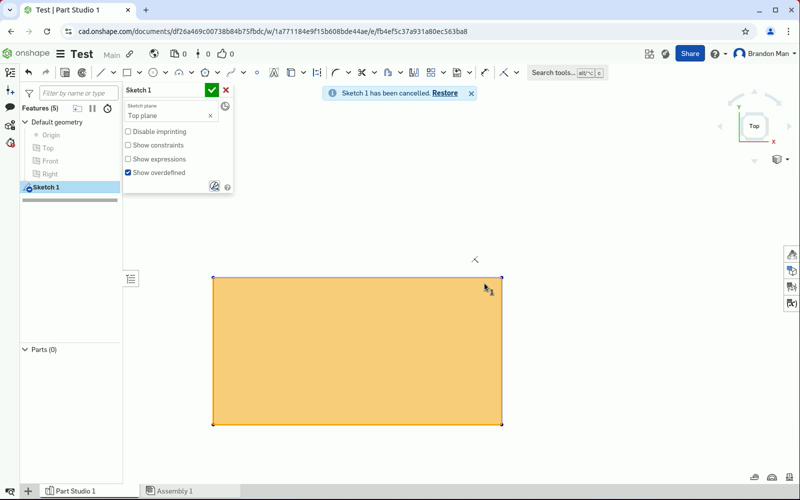
scroll(-6)
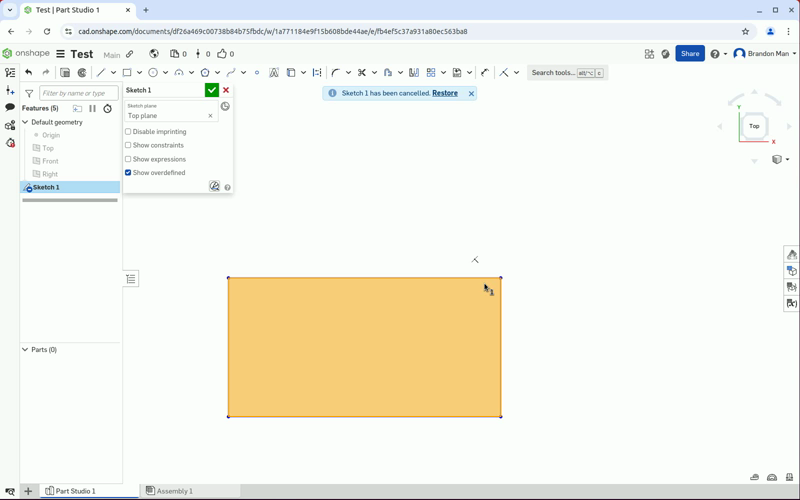
scroll(-6)
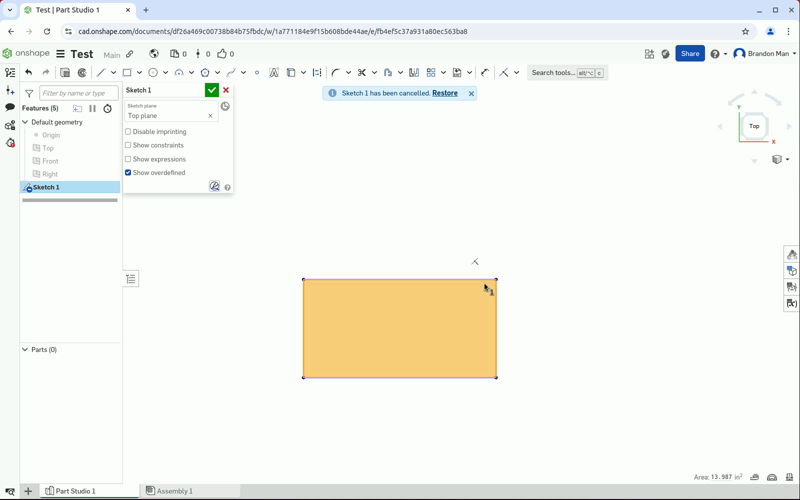
scroll(-6)
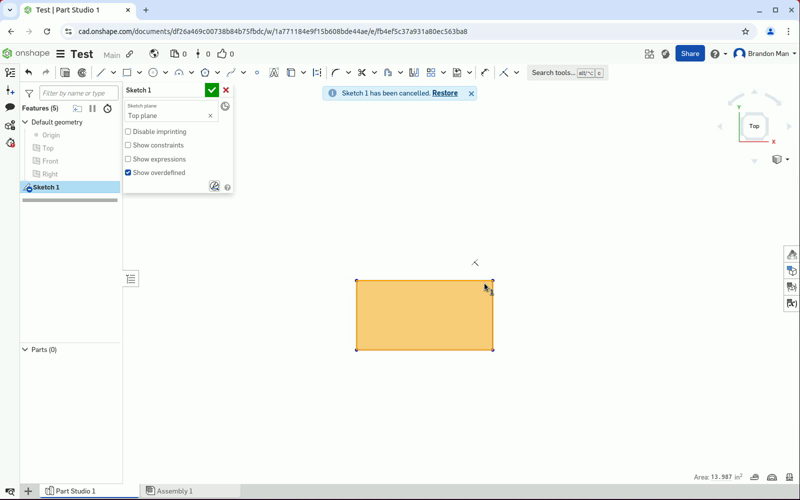
scroll(-6)
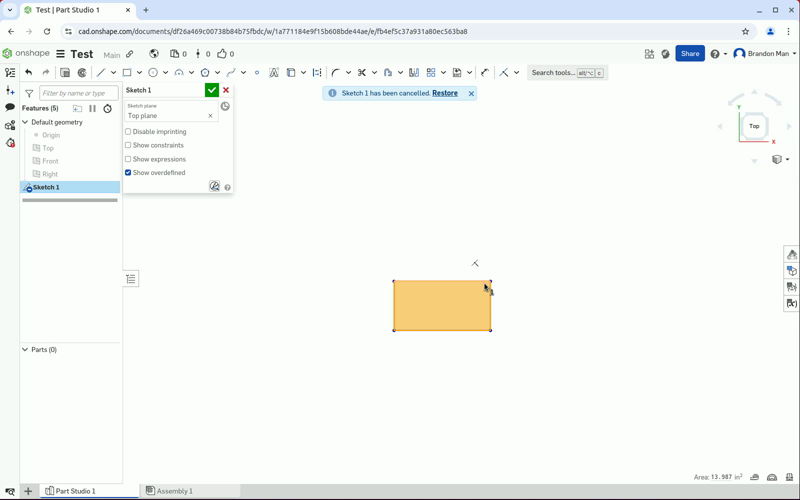
scroll(-6)
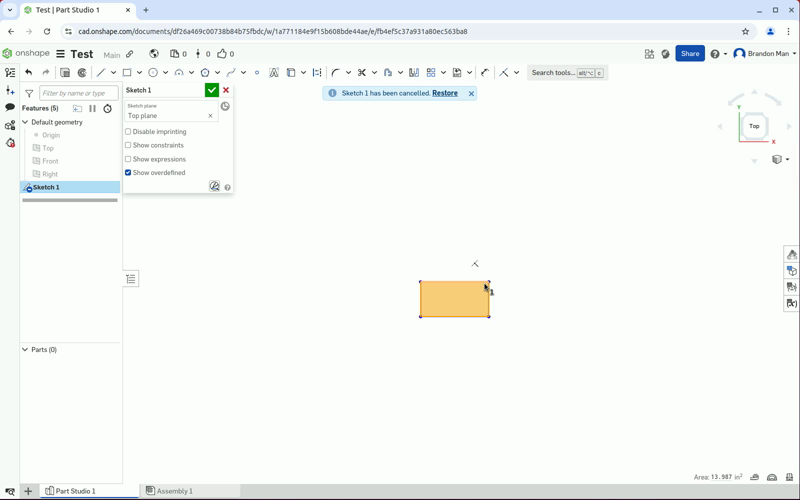
scroll(-6)
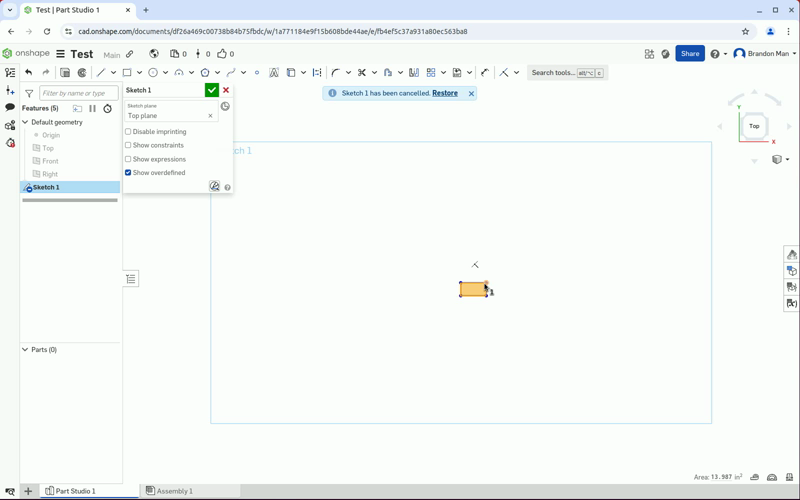
mouse_move(73, 352)
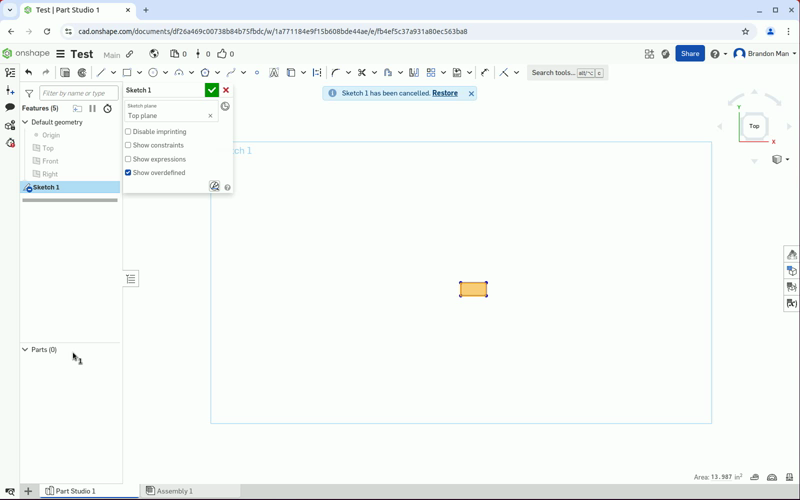
key(shift+y)
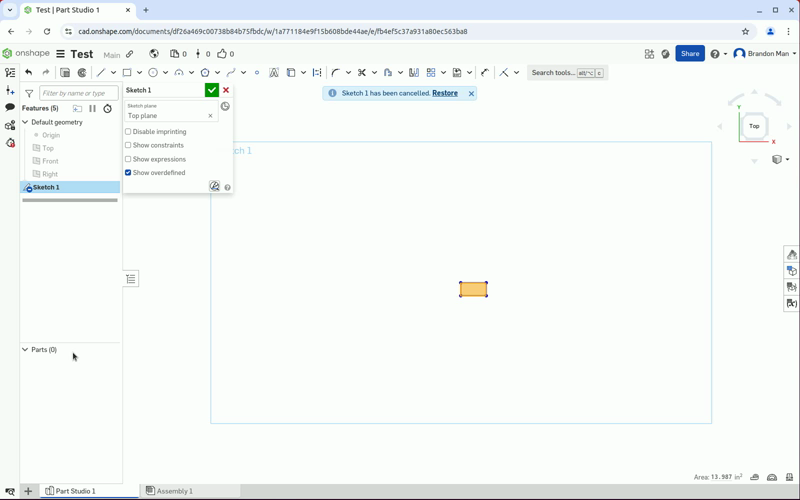
key(shift+e)
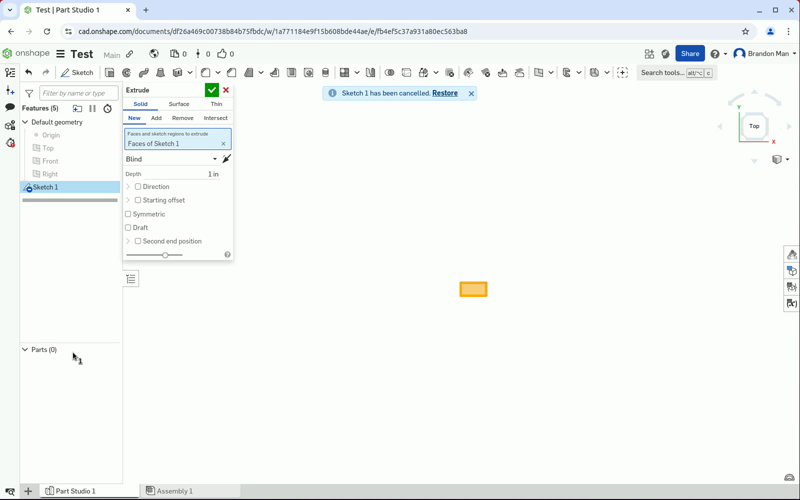
mouse_move(143, 106)
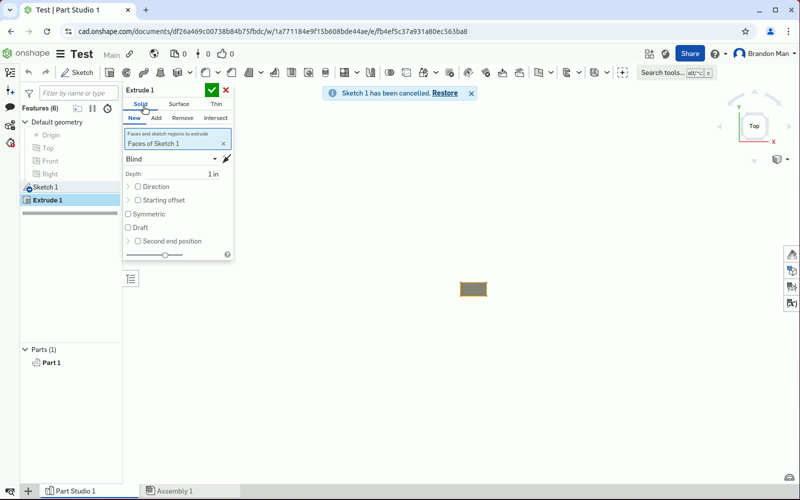
click(143, 106)
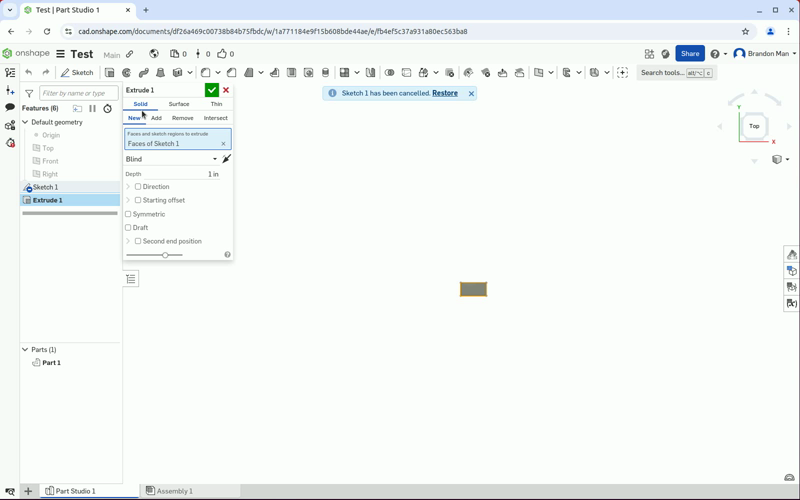
mouse_move(137, 120)
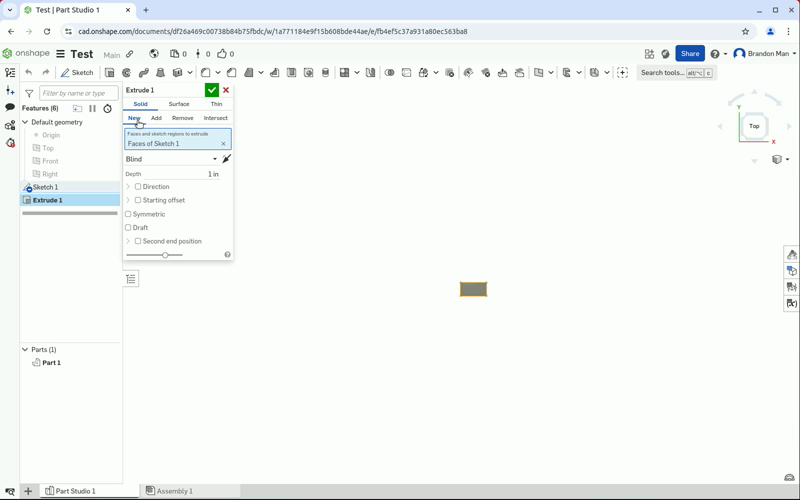
click(137, 120)
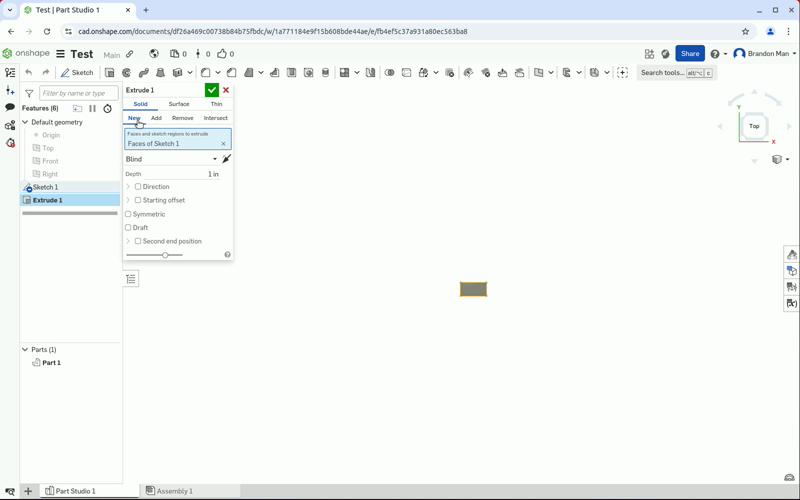
key(tab, 4)
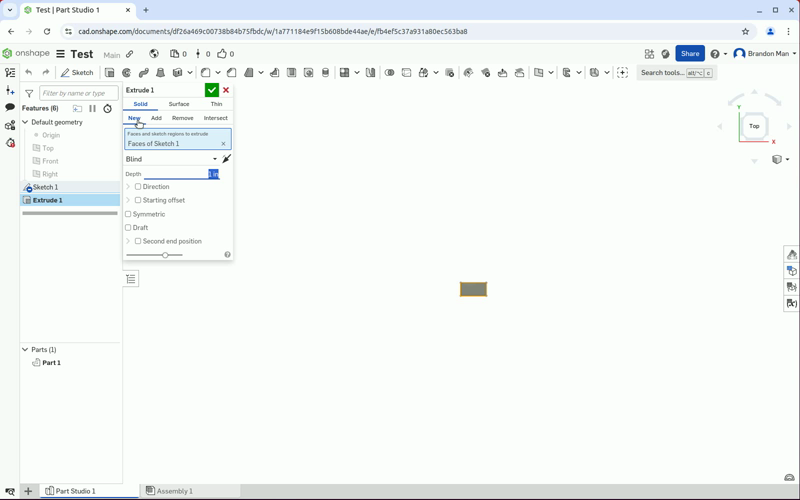
text(2.407)
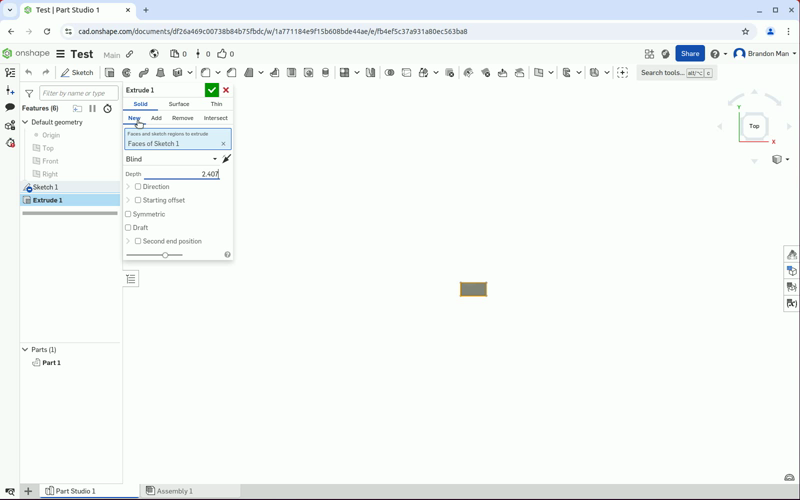
key(enter)
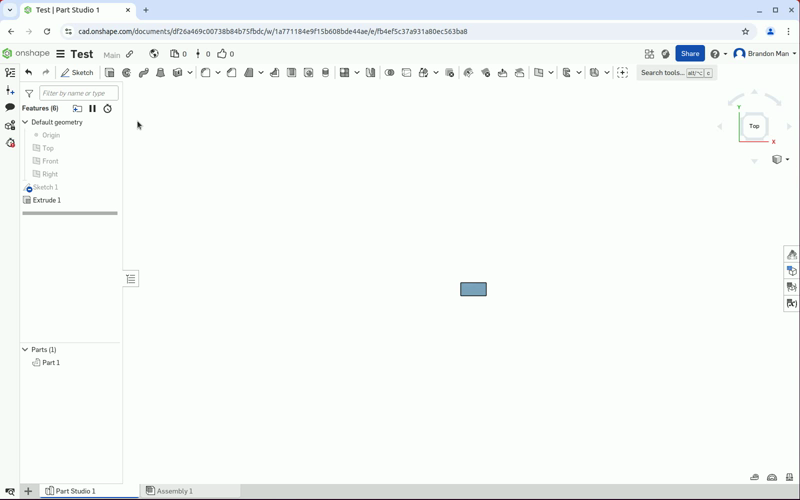
key(shift+h)
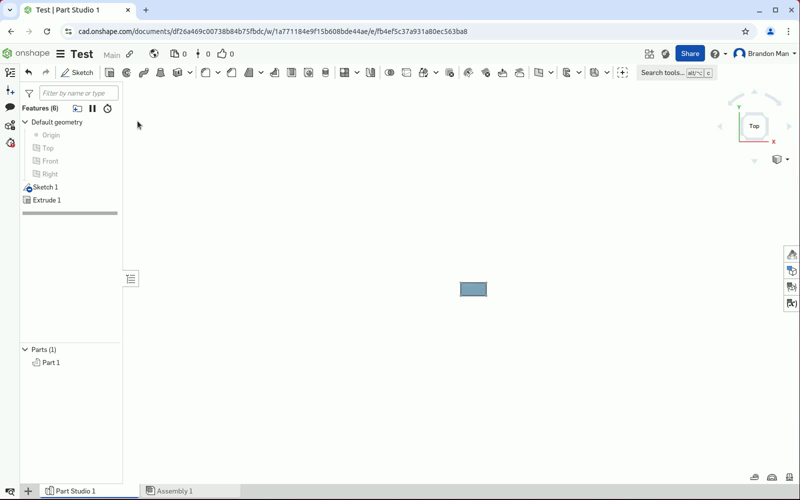
key(shift+h)
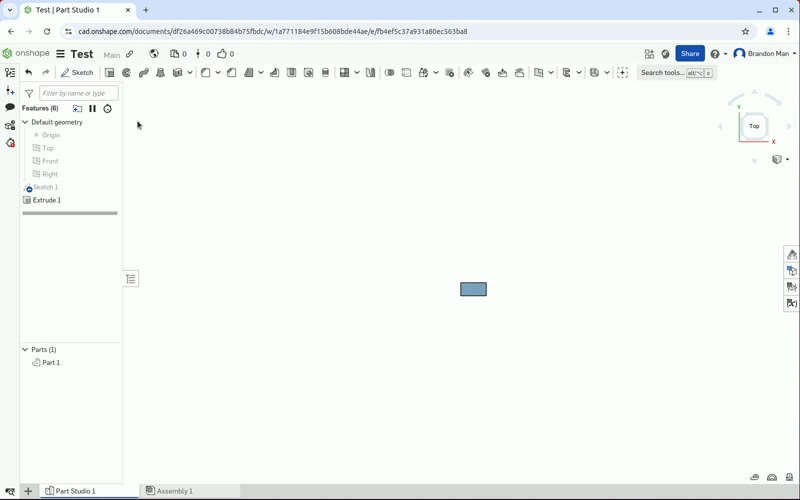
mouse_move(73, 189)
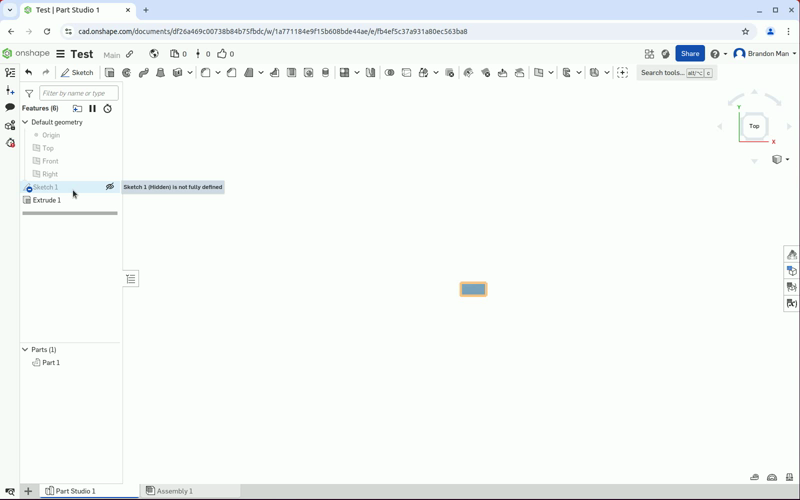
click(73, 189)
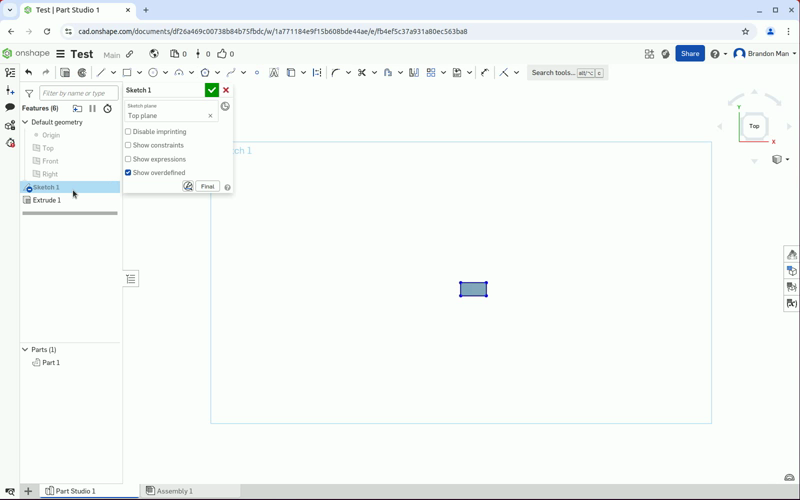
mouse_move(229, 92)
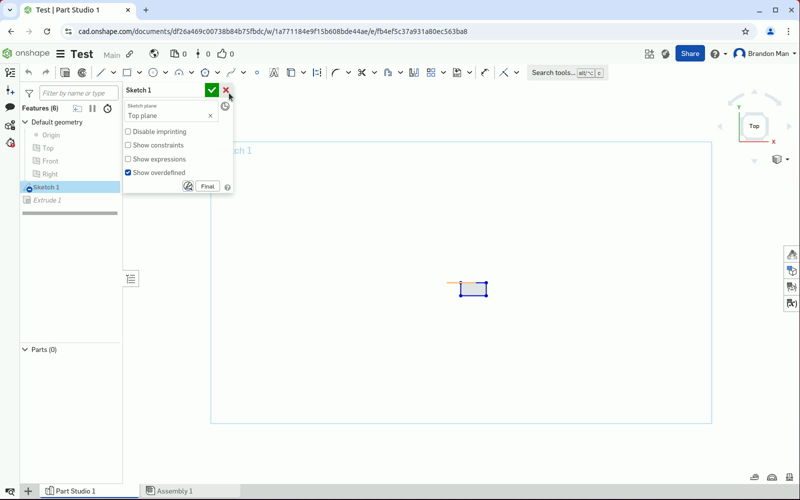
click(229, 92)
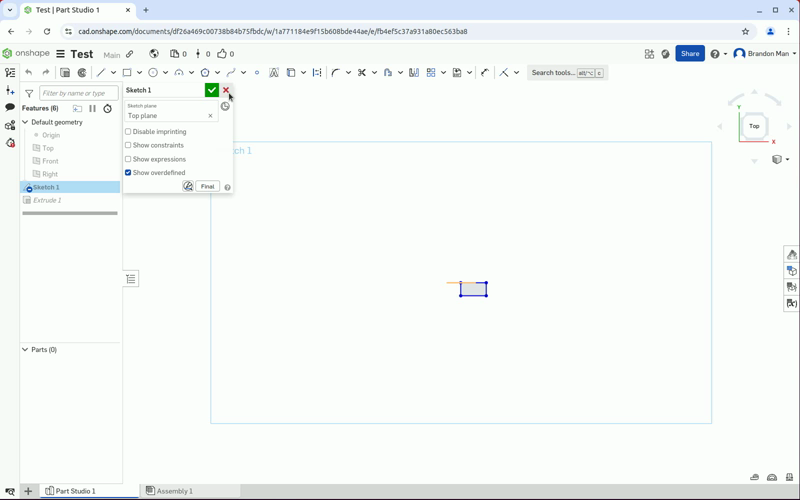
key(shift+s)
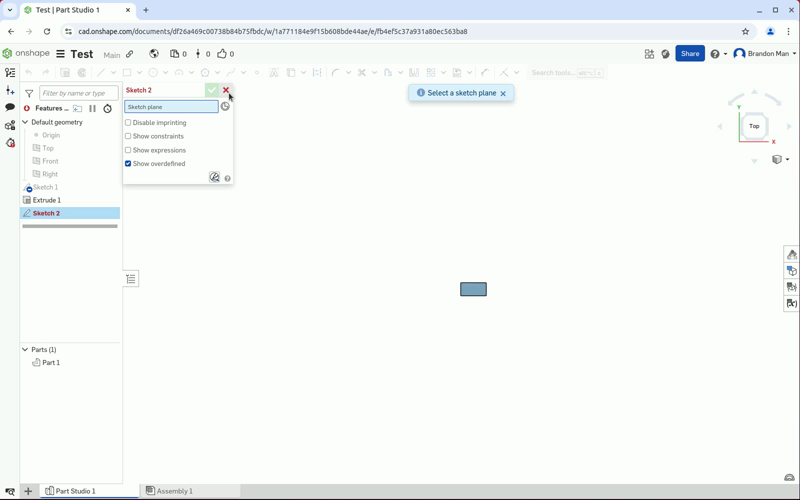
mouse_move(73, 150)
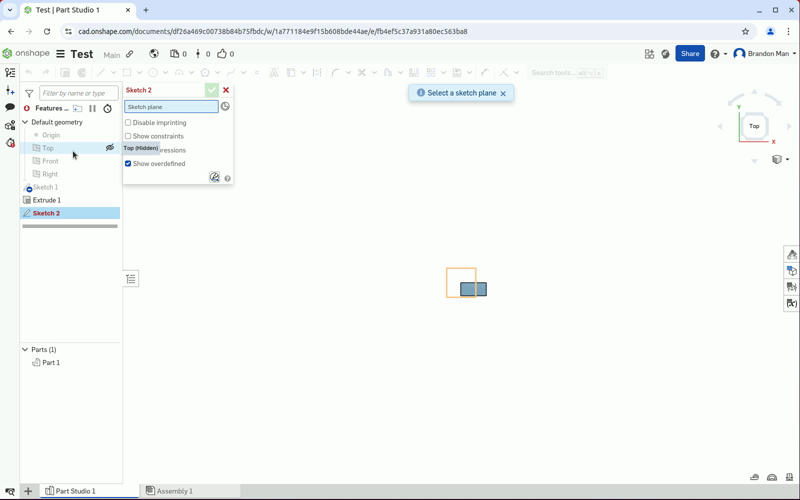
click(73, 150)
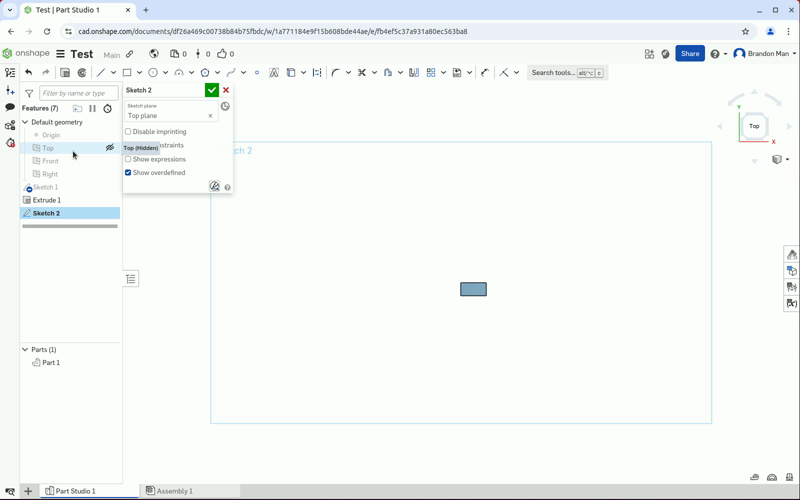
mouse_move(73, 352)
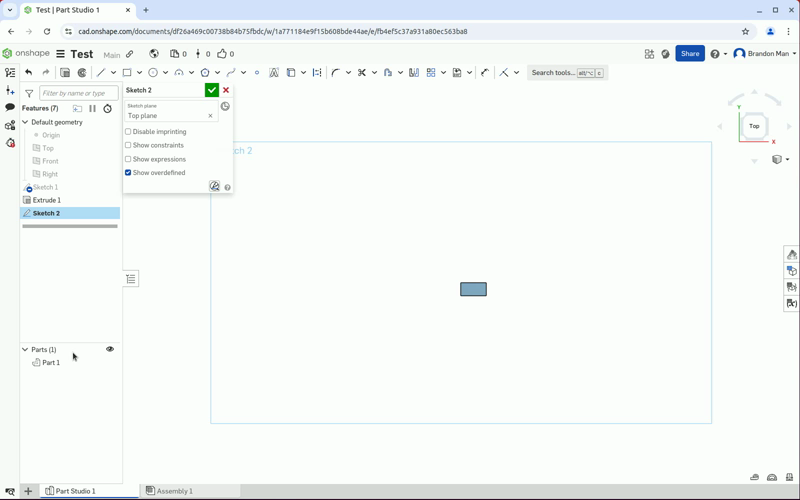
key(y)
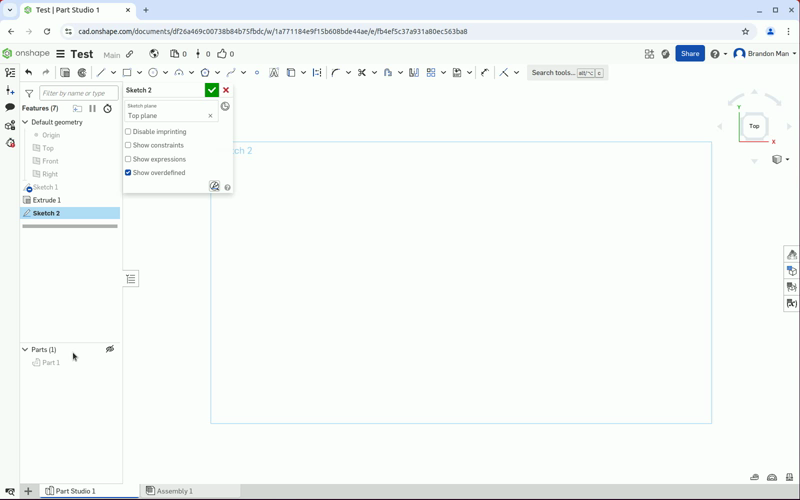
key(l)
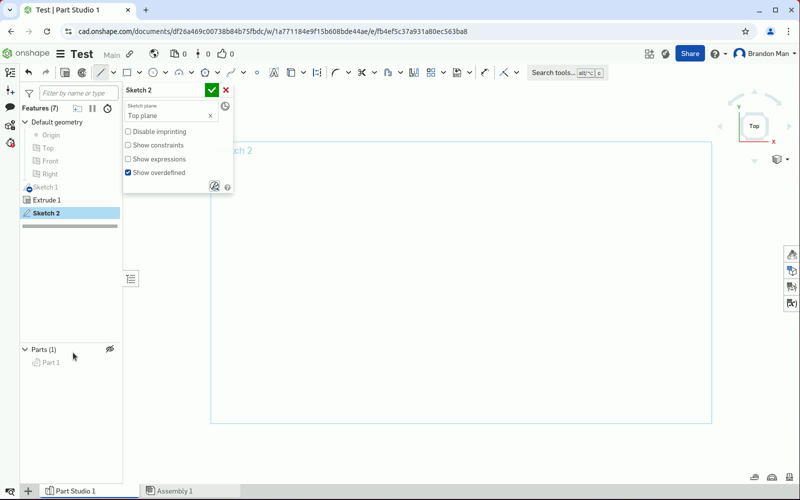
key_down(shift)
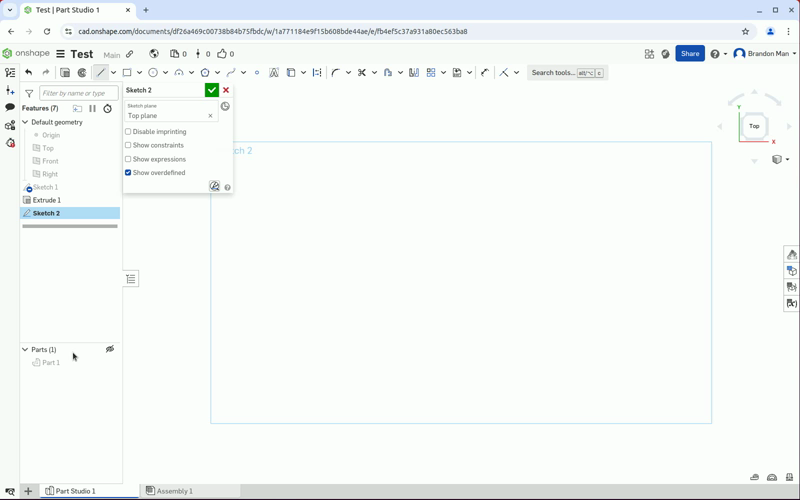
mouse_move(489, 295)
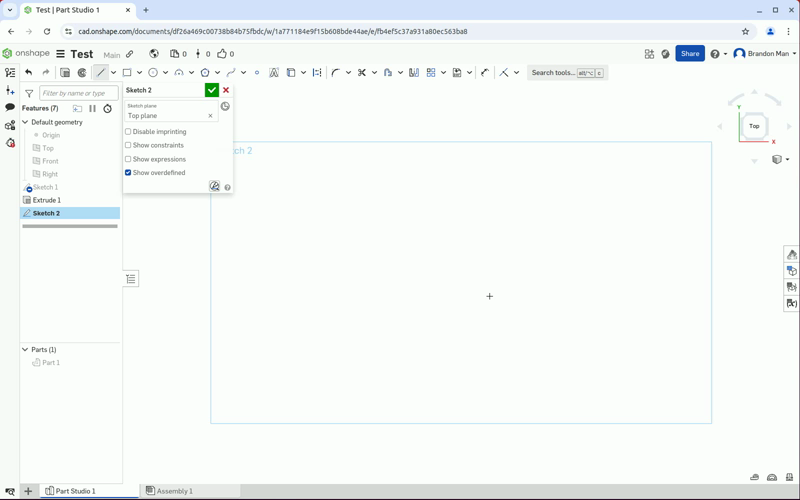
click(489, 295)
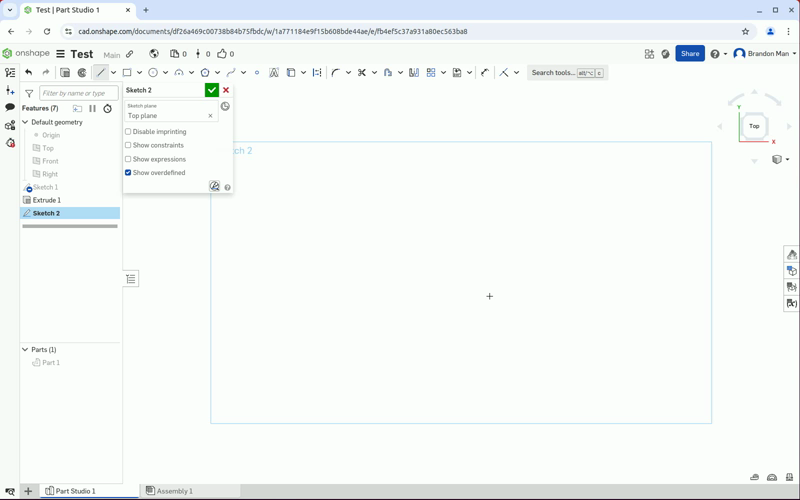
key_up(shift)
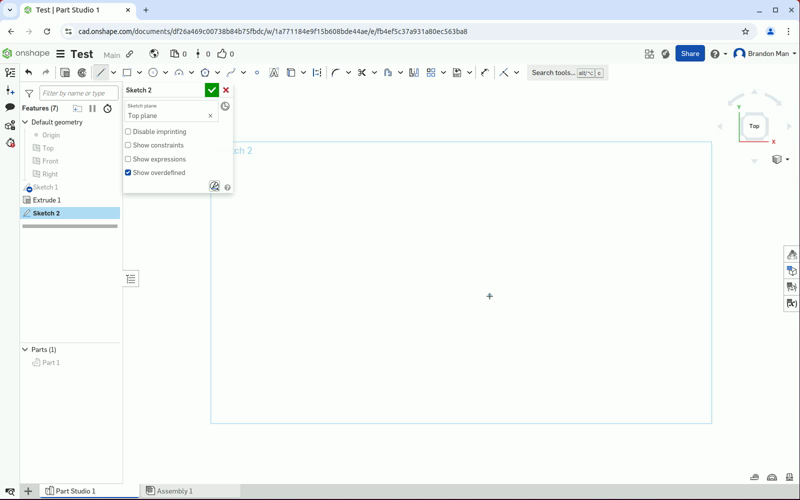
key_down(shift)
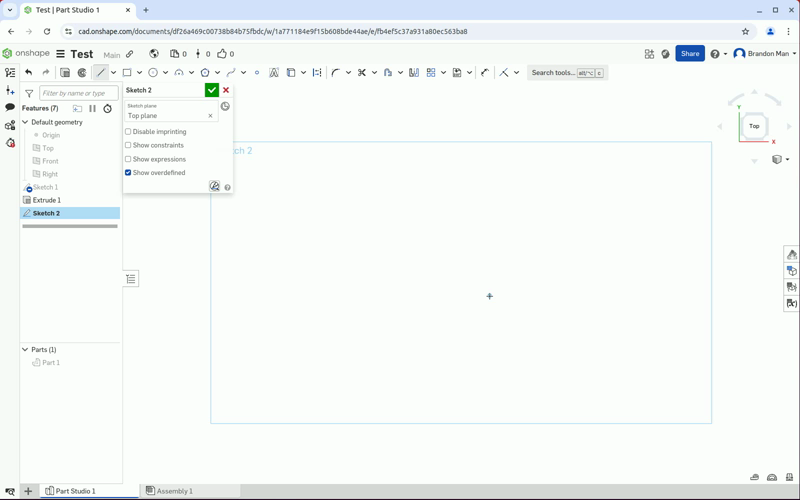
mouse_move(519, 295)
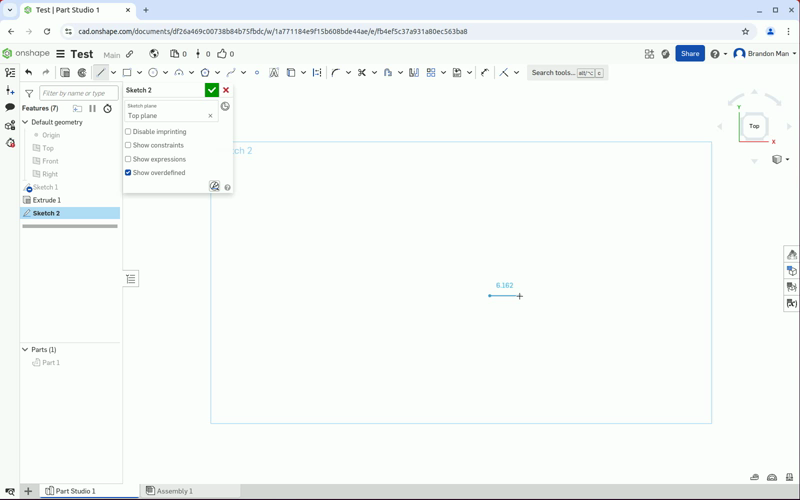
mouse_move(515, 295)
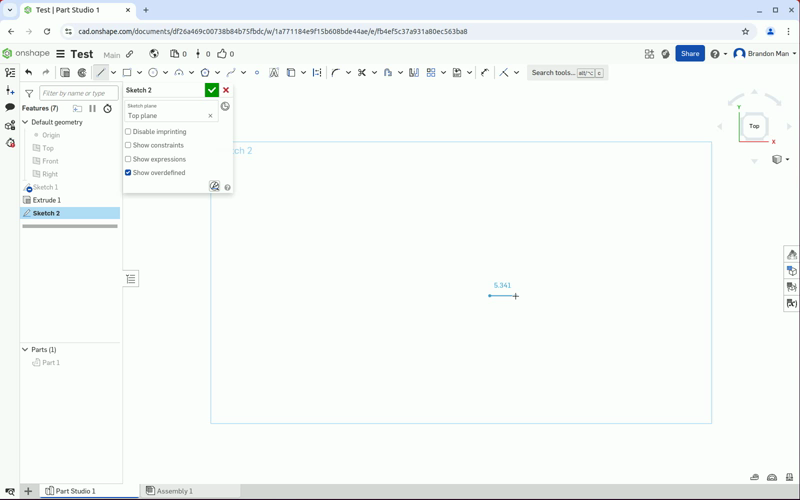
click(515, 295)
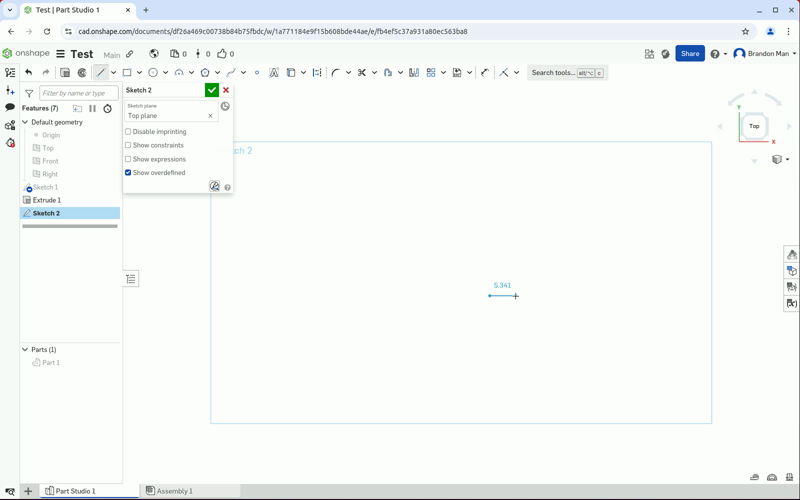
key_up(shift)
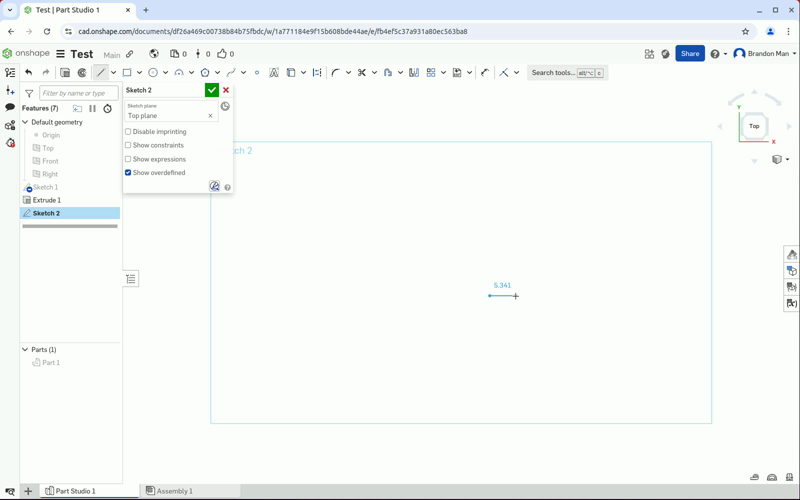
key_down(shift)
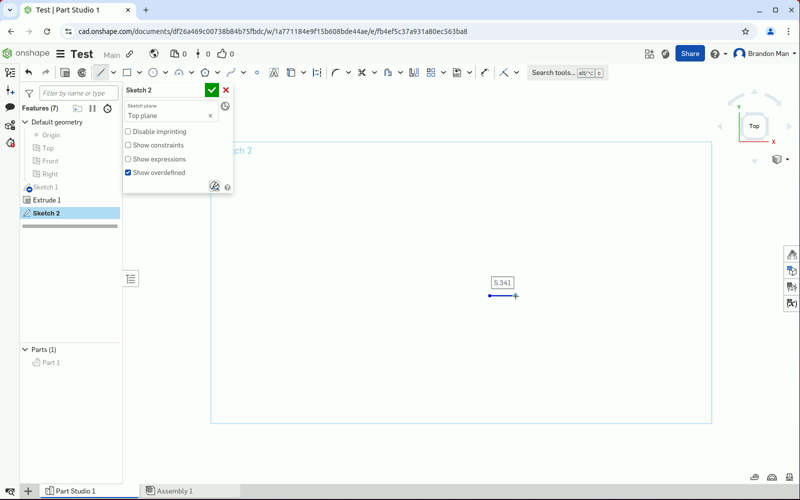
mouse_move(545, 295)
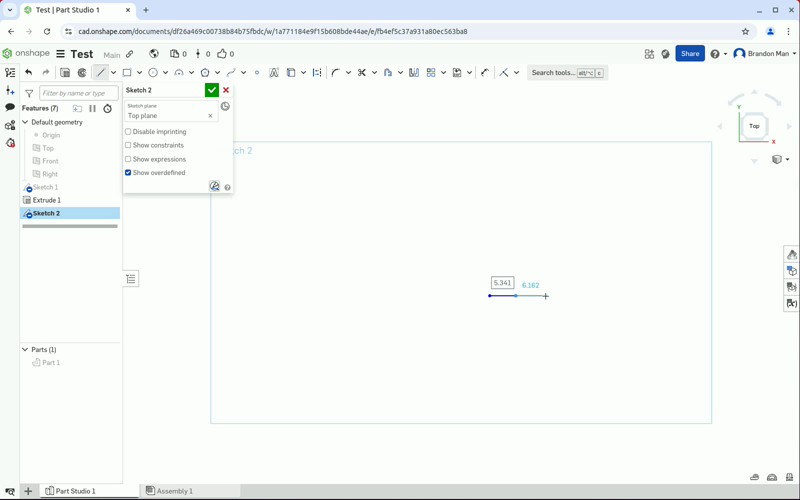
mouse_move(515, 282)
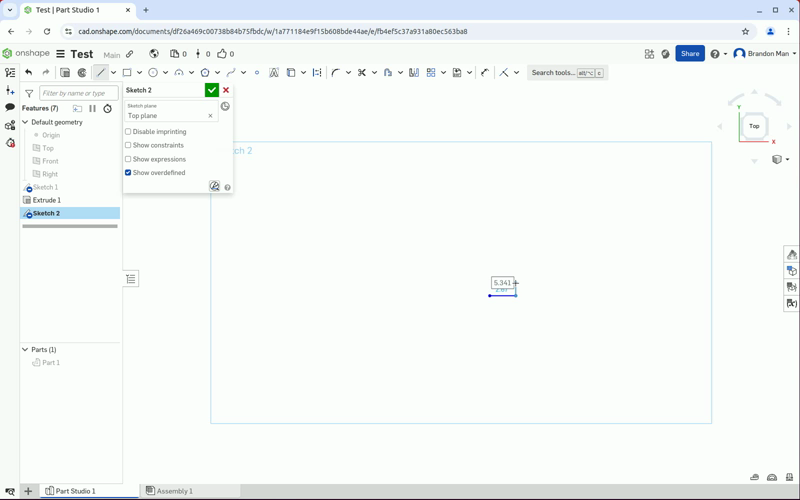
click(515, 282)
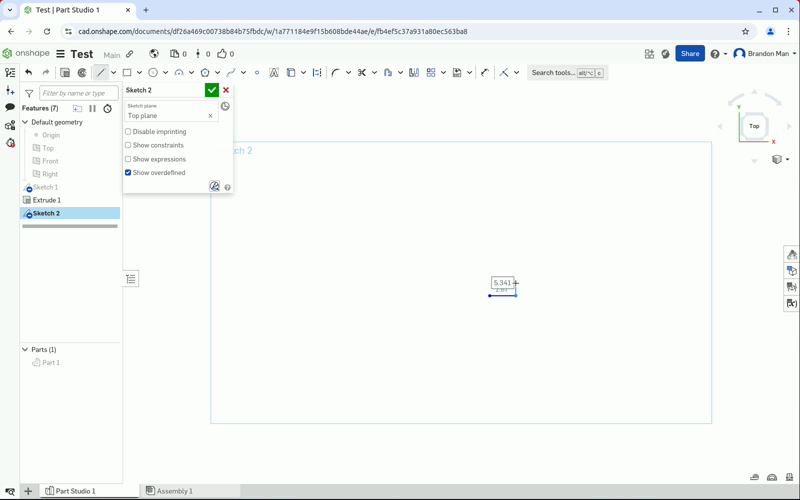
key_up(shift)
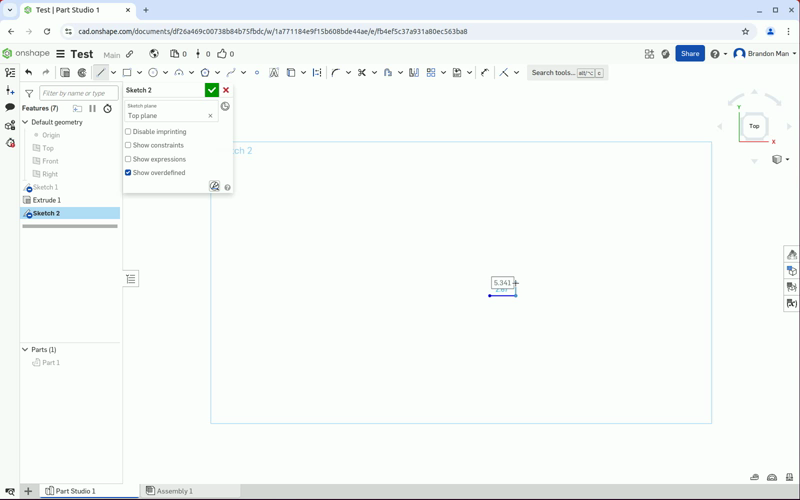
key_down(shift)
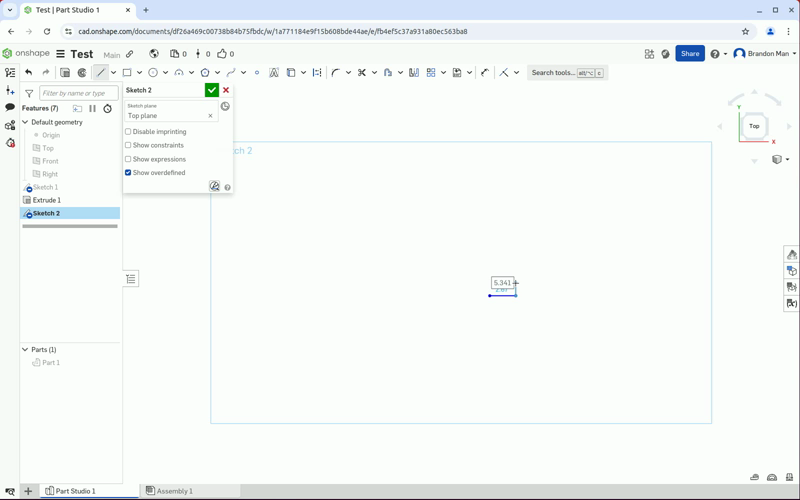
mouse_move(545, 282)
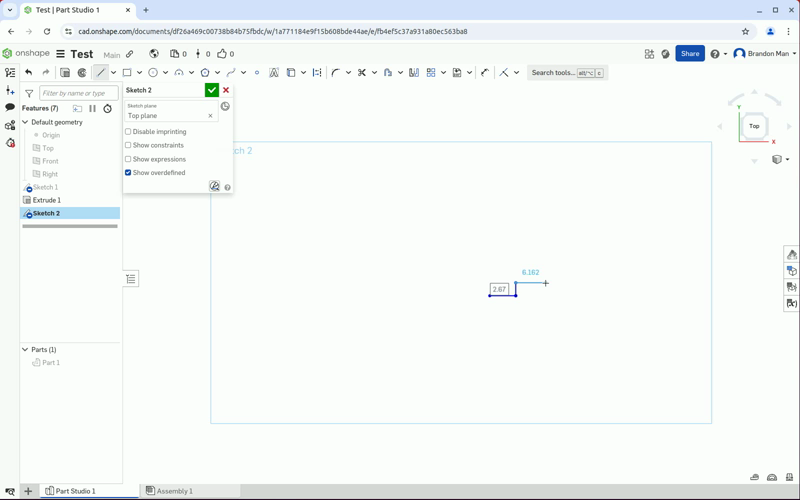
mouse_move(489, 282)
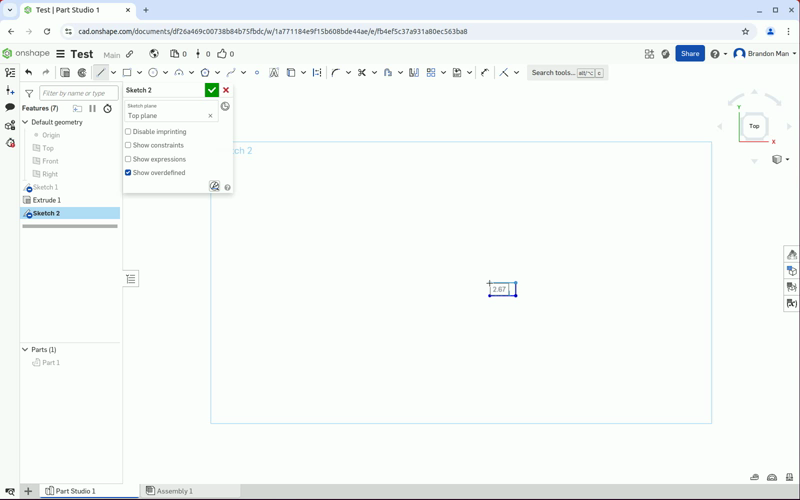
click(489, 282)
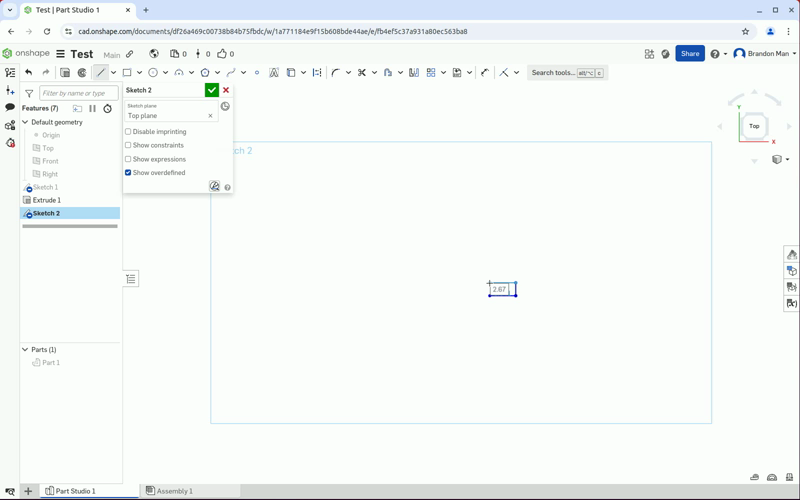
key_up(shift)
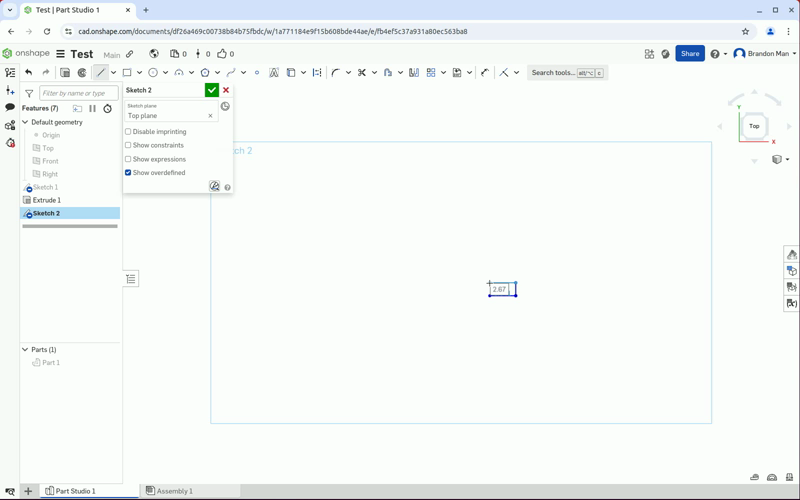
mouse_move(519, 282)
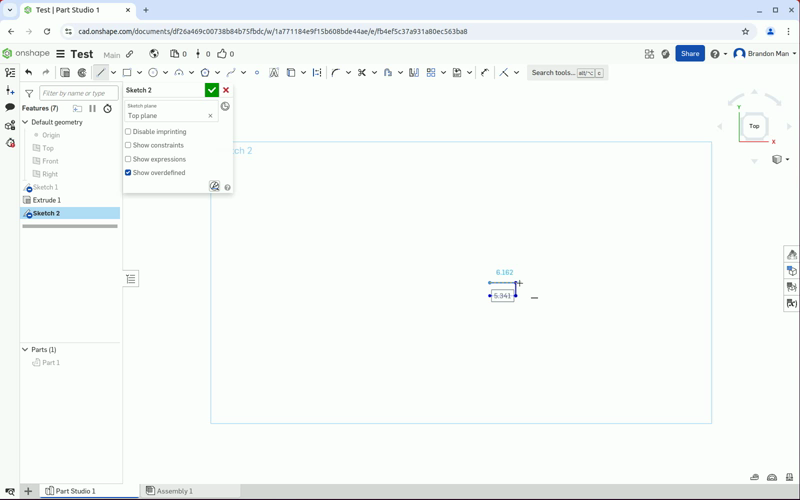
key_down(shift)
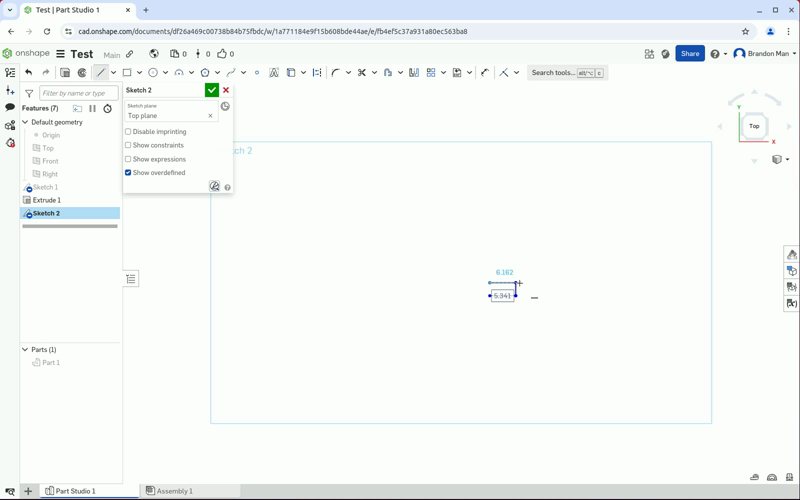
mouse_move(489, 295)
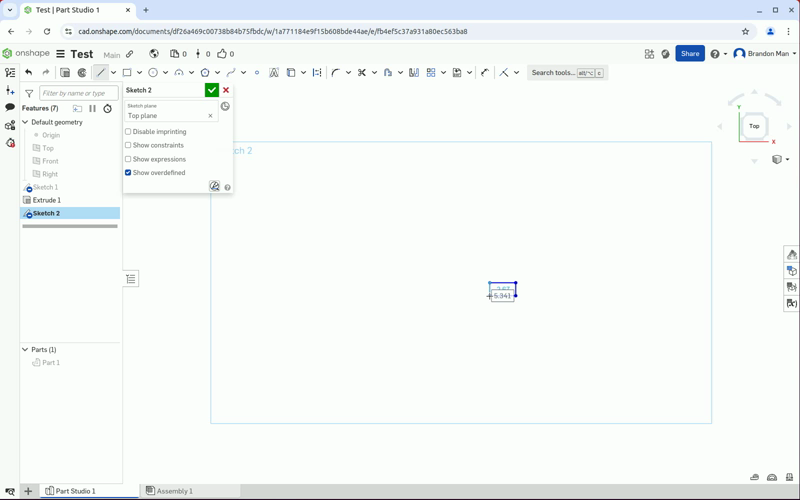
key_up(shift)
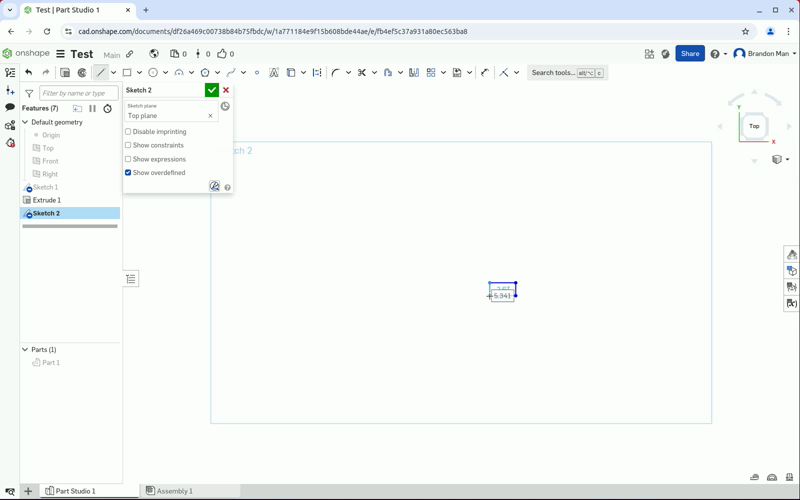
click(489, 295)
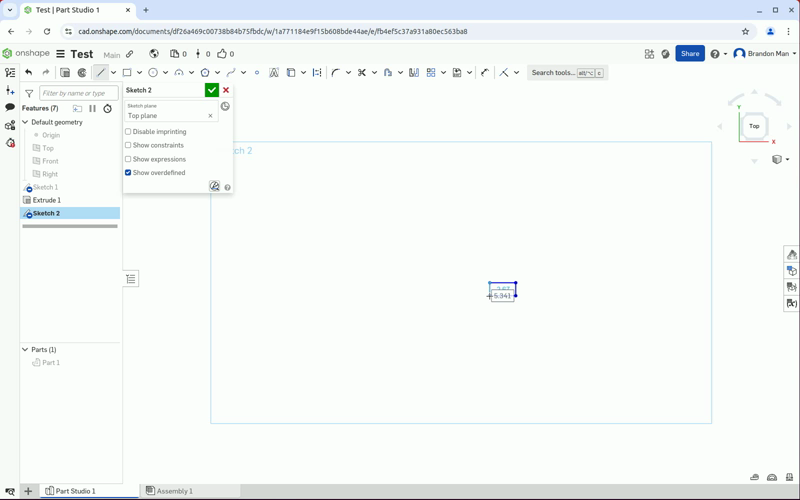
key(esc)
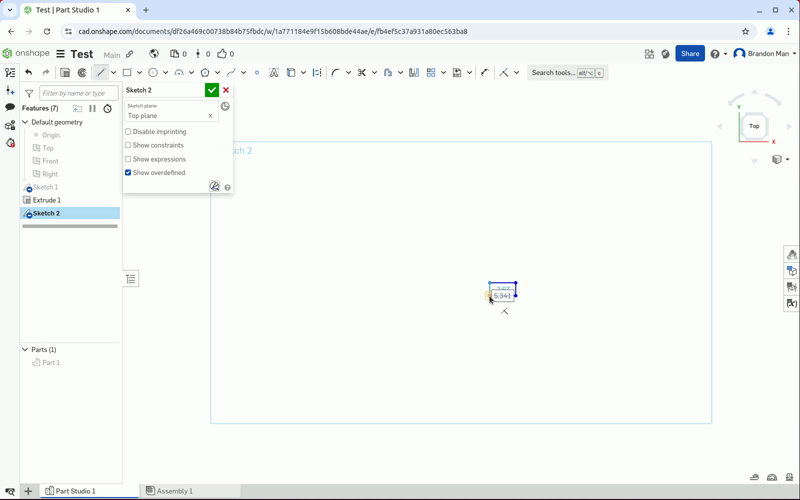
mouse_move(502, 290)
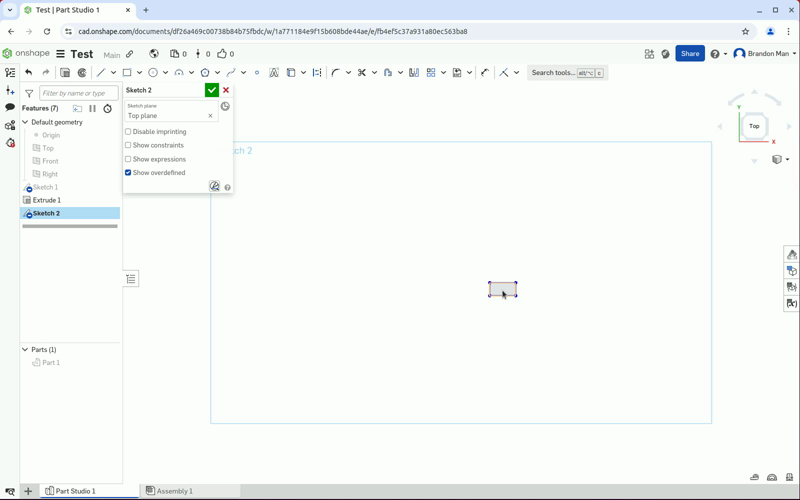
scroll(6)
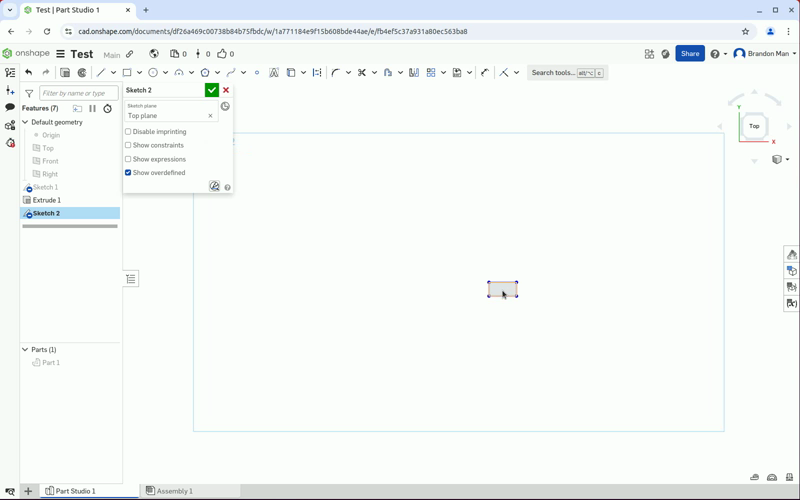
scroll(6)
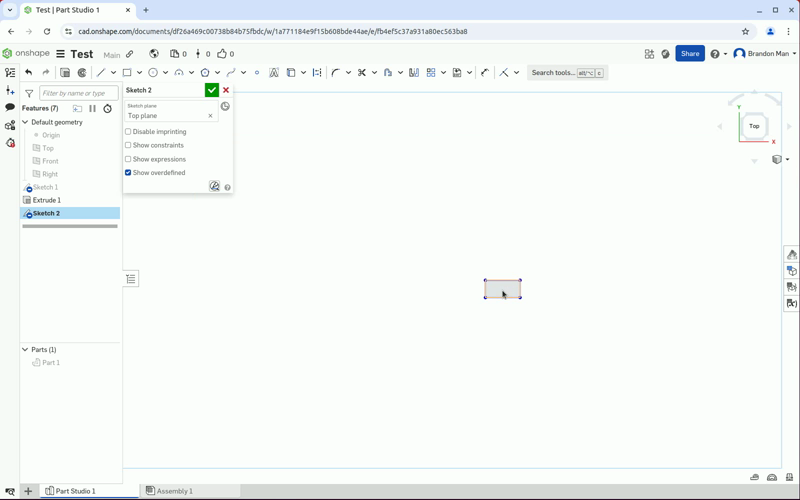
scroll(6)
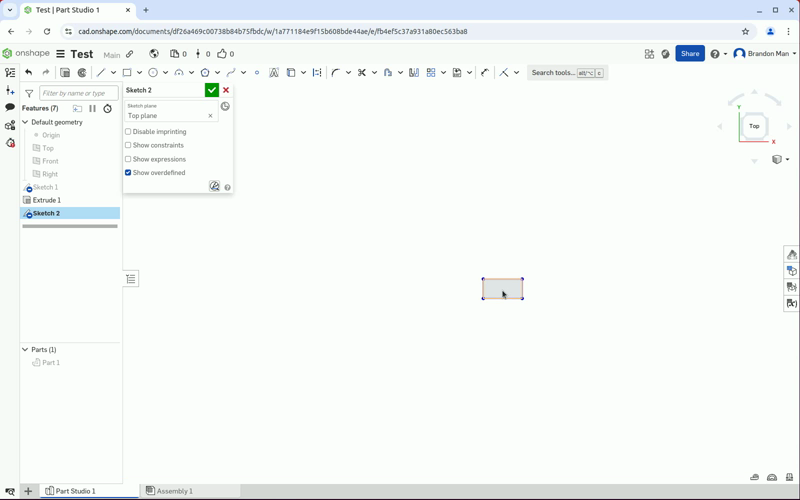
scroll(6)
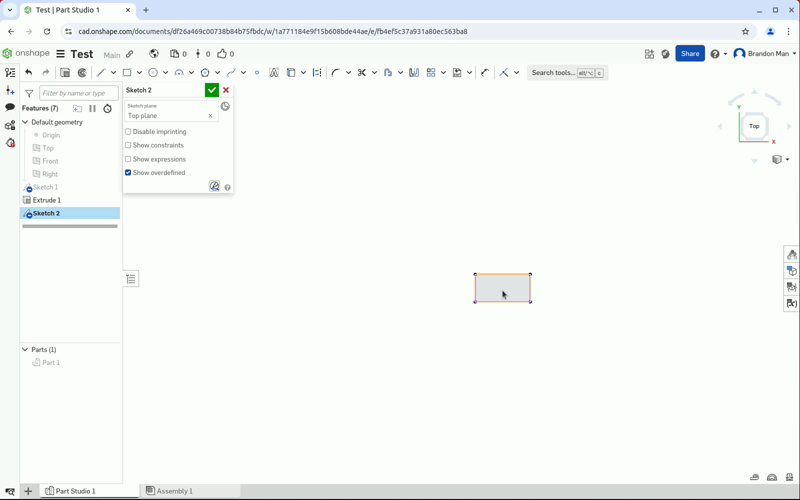
scroll(6)
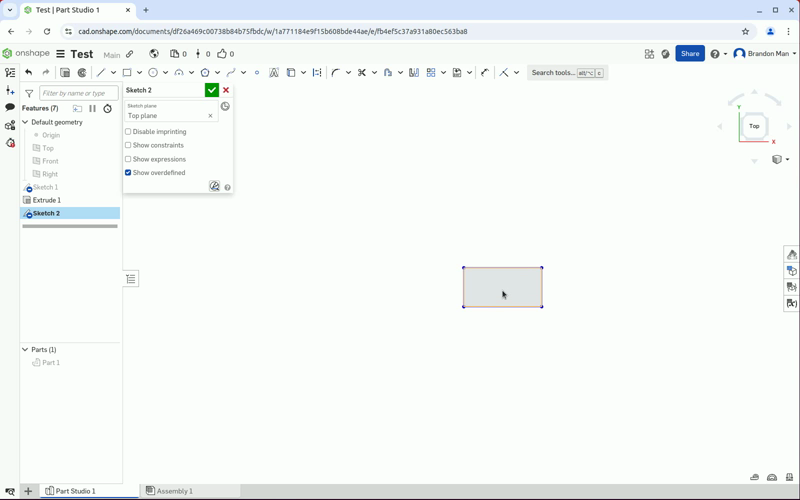
scroll(6)
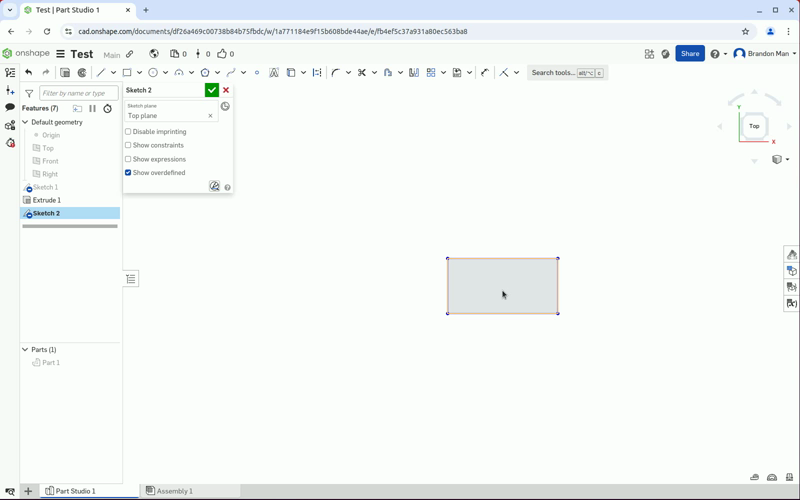
scroll(6)
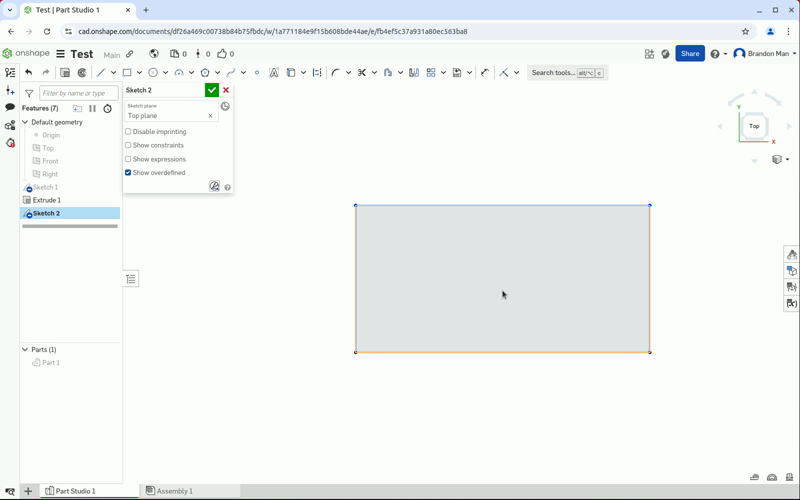
click(502, 290)
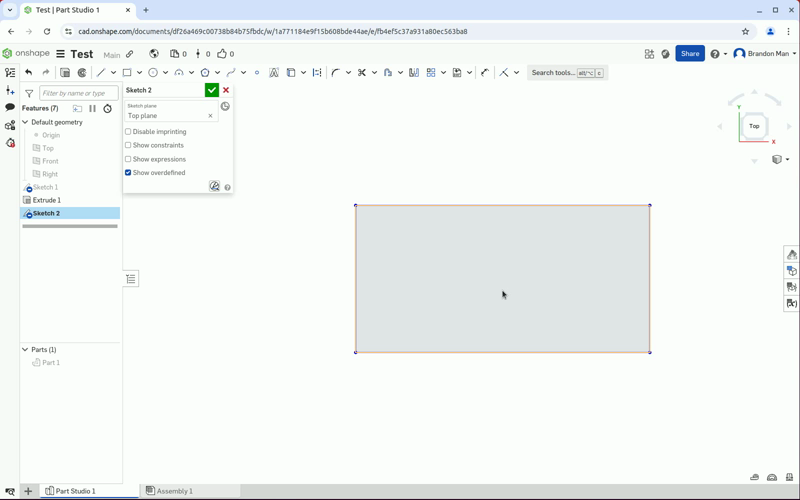
scroll(-6)
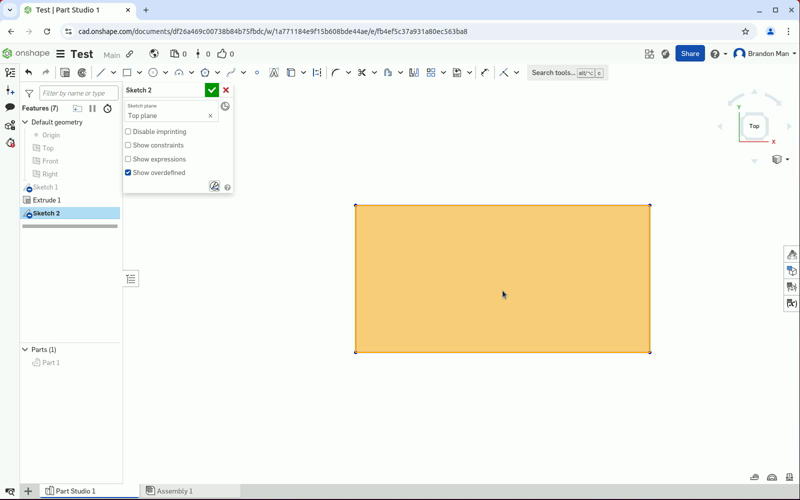
scroll(-6)
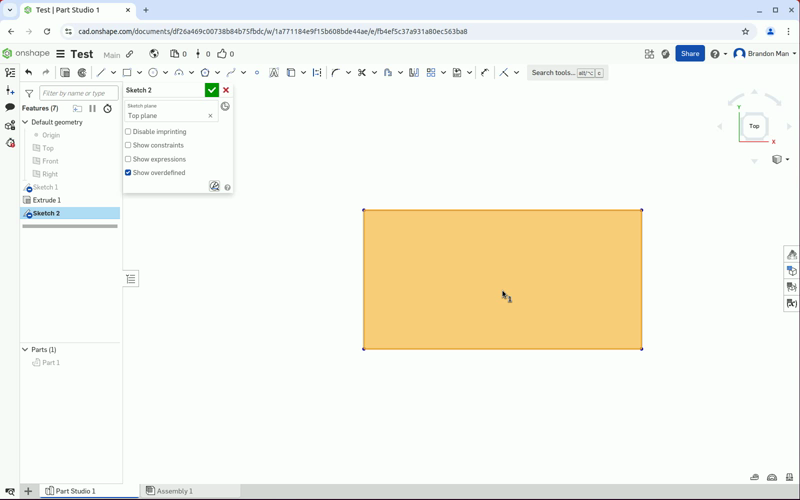
scroll(-6)
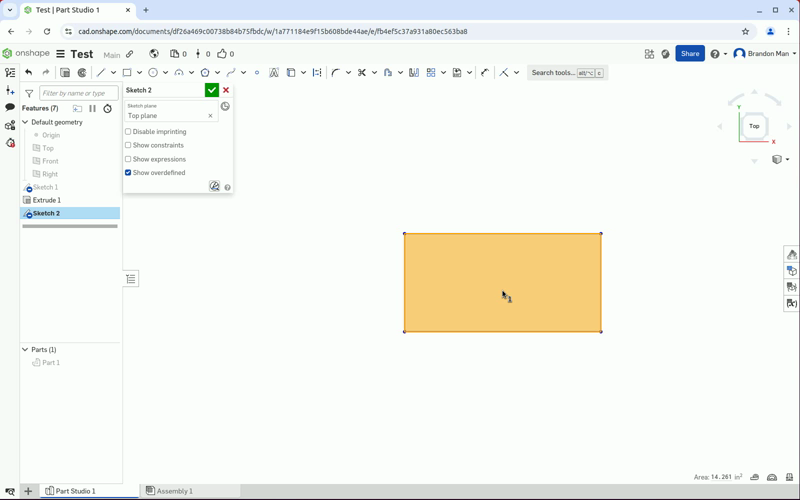
scroll(-6)
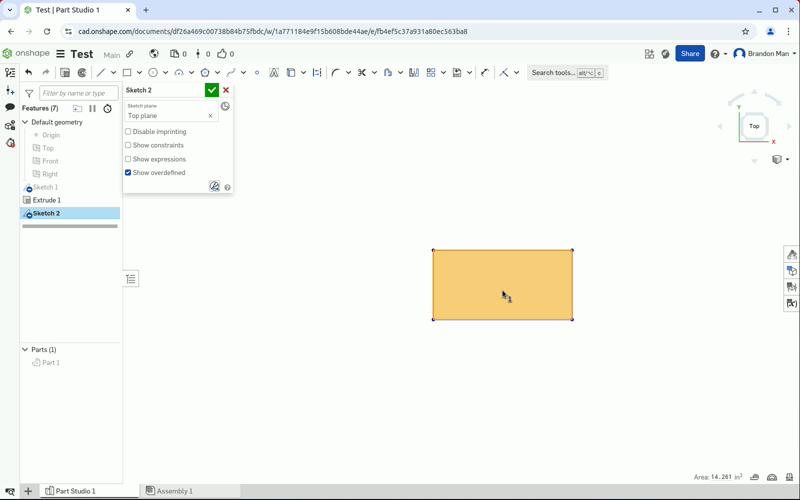
scroll(-6)
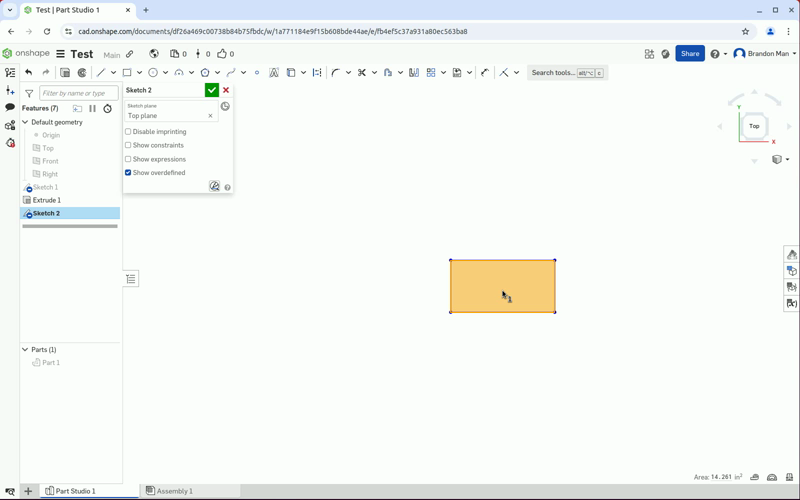
scroll(-6)
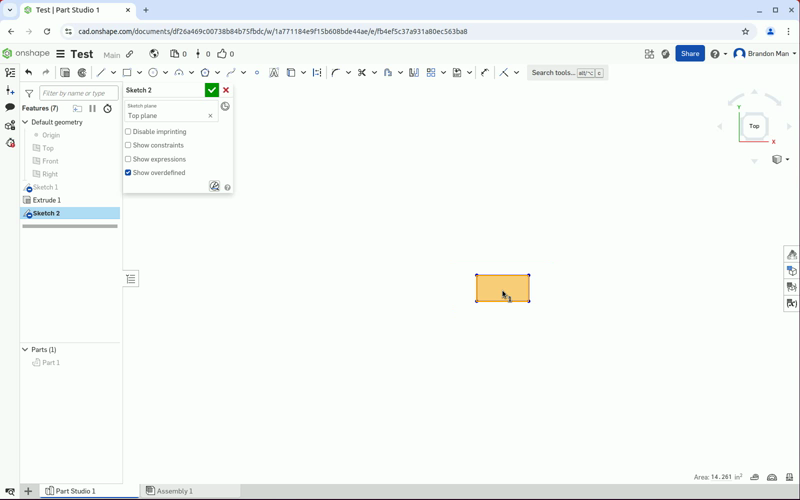
scroll(-6)
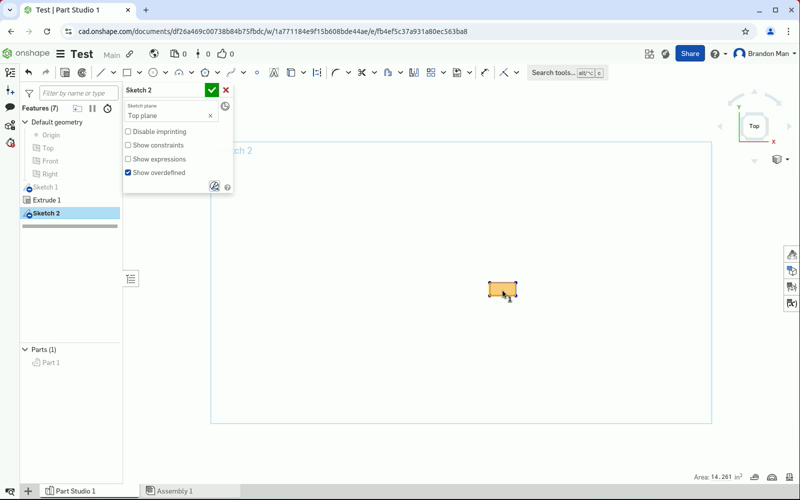
mouse_move(73, 352)
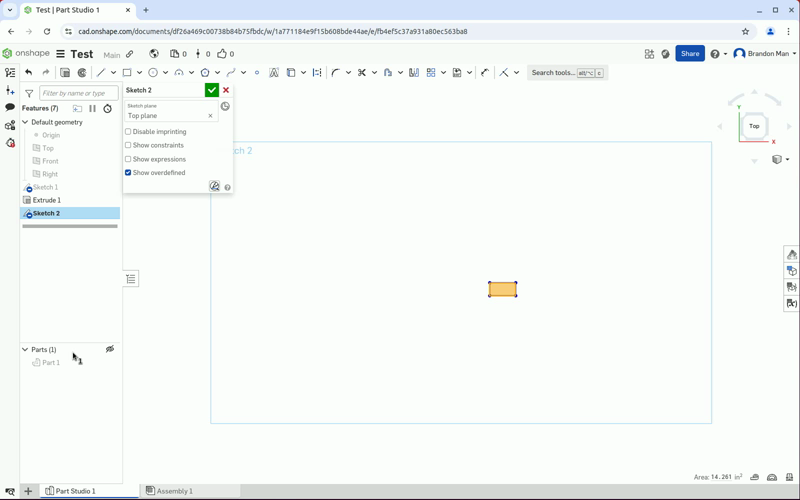
key(shift+y)
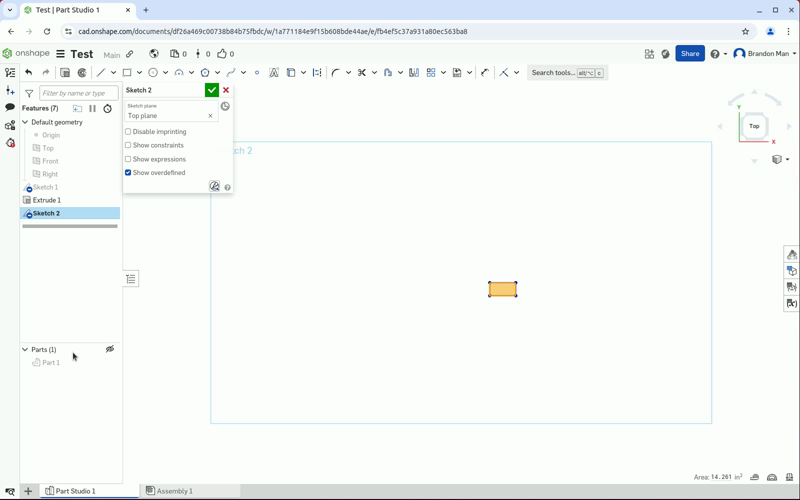
key(shift+e)
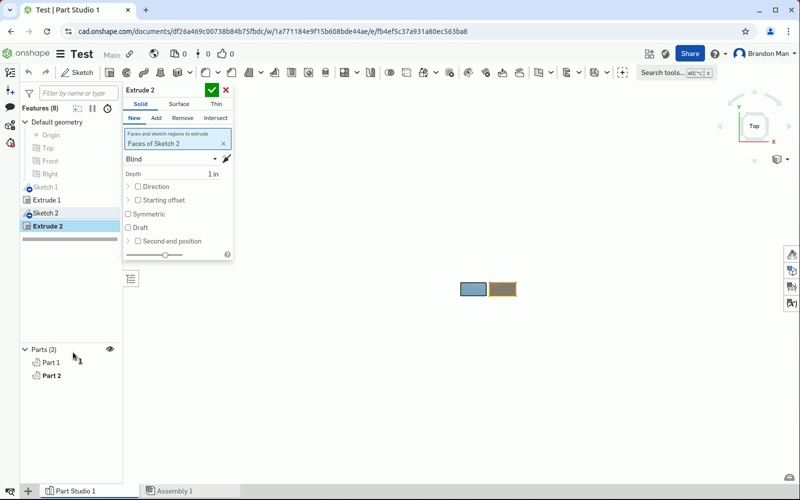
mouse_move(143, 106)
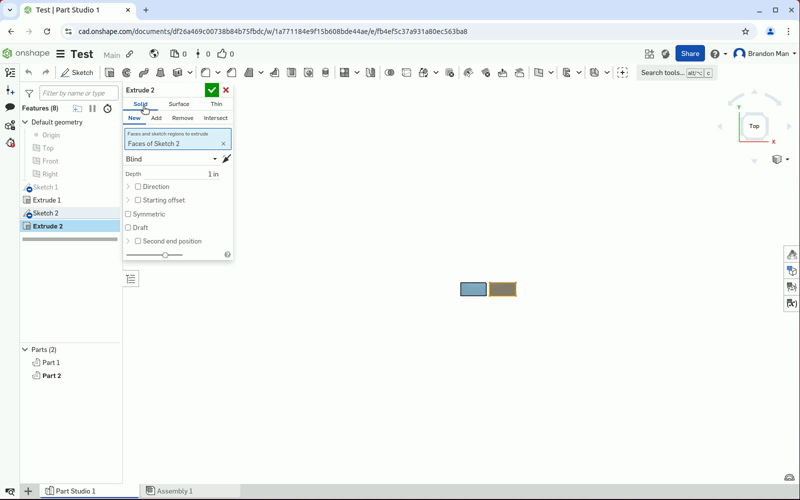
click(143, 106)
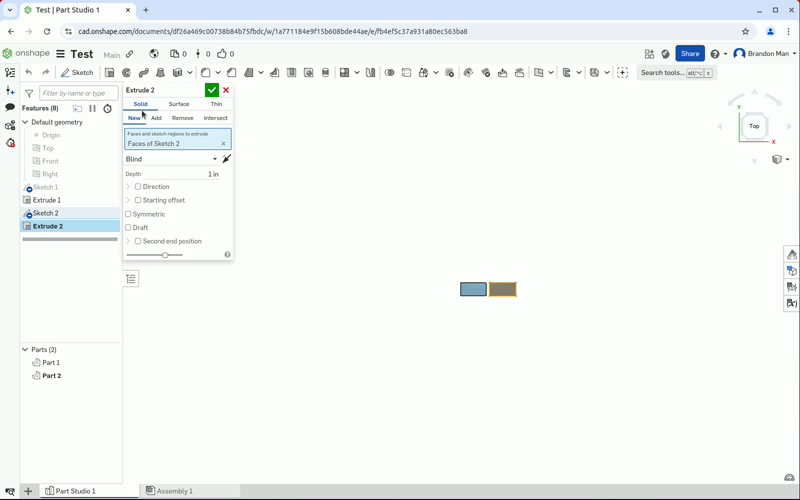
mouse_move(137, 120)
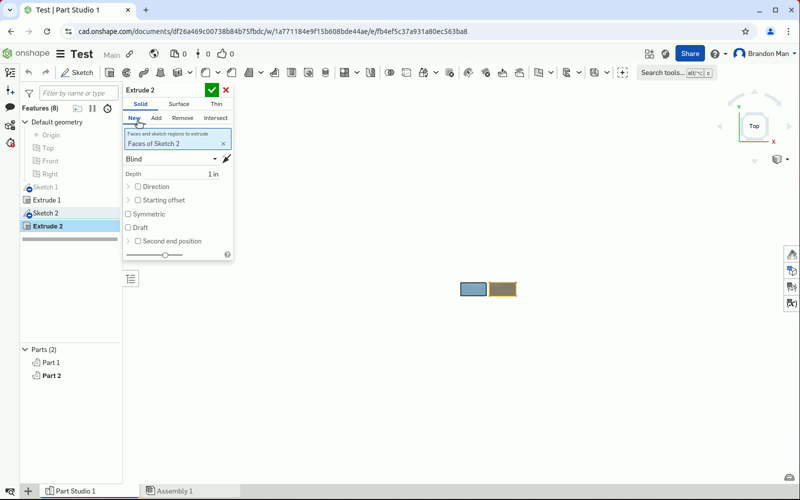
click(137, 120)
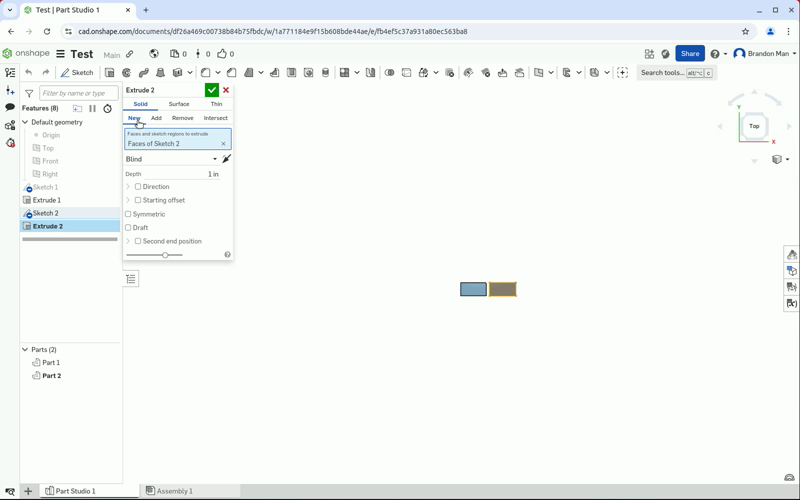
key(tab, 4)
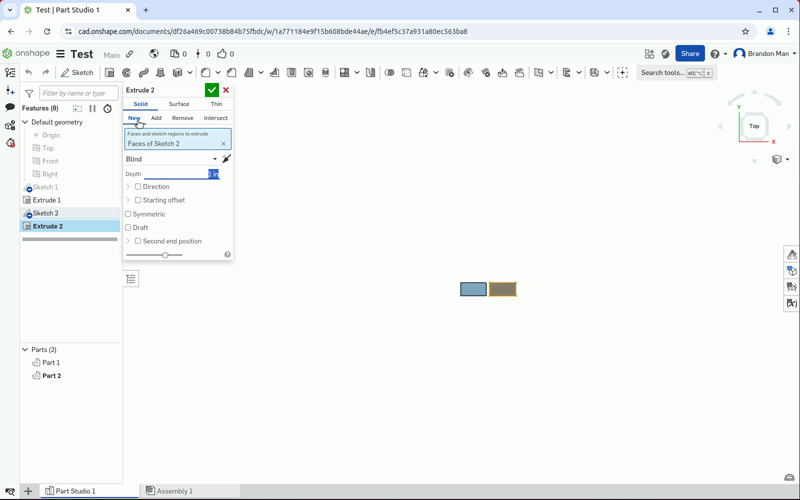
text(2.407)
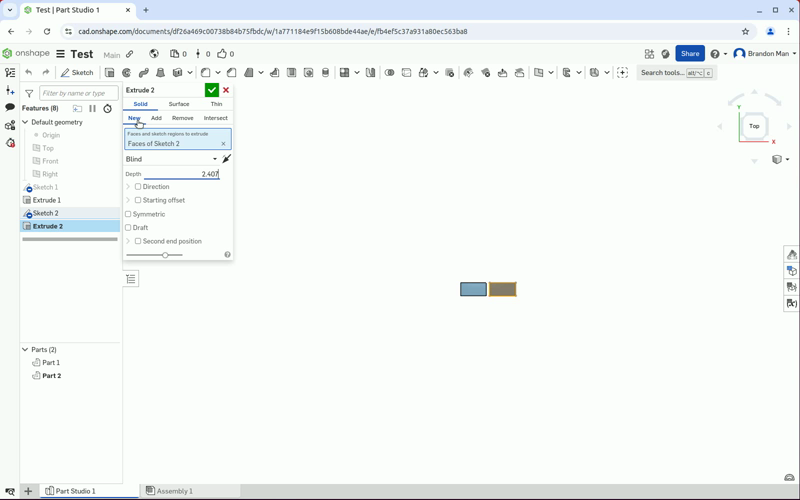
key(enter)
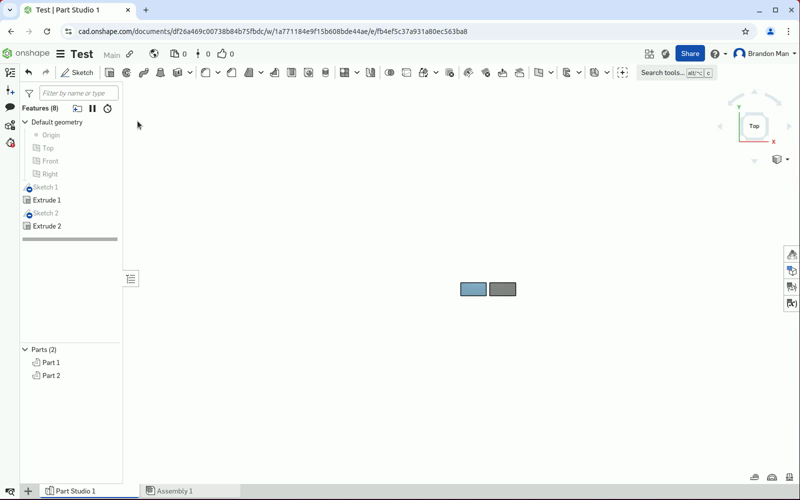
key(shift+h)
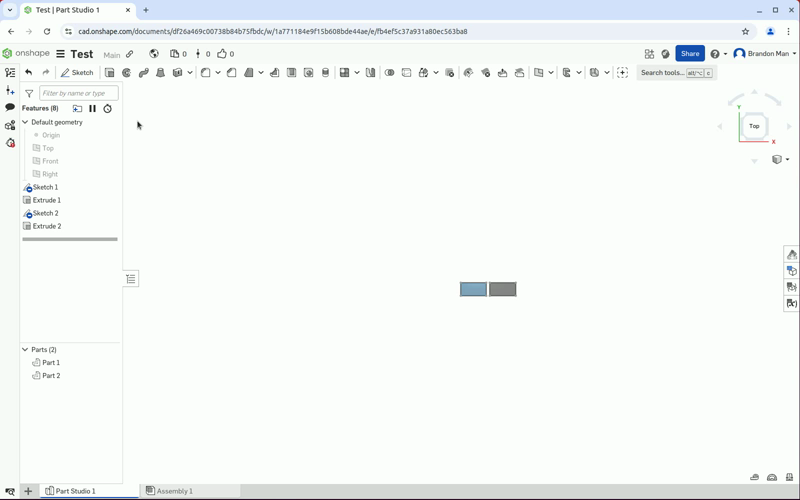
key(shift+h)
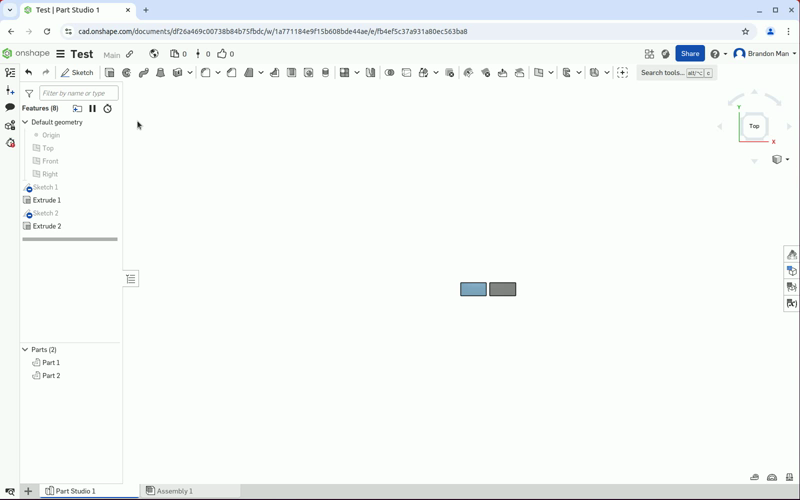
mouse_move(73, 189)
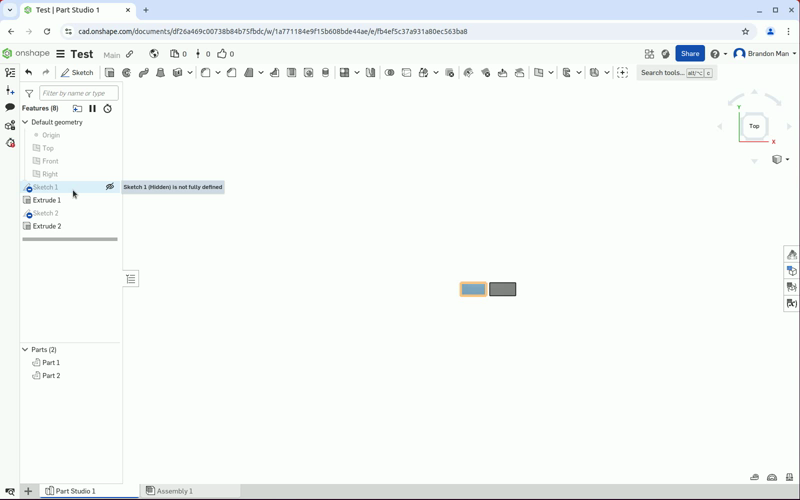
click(73, 189)
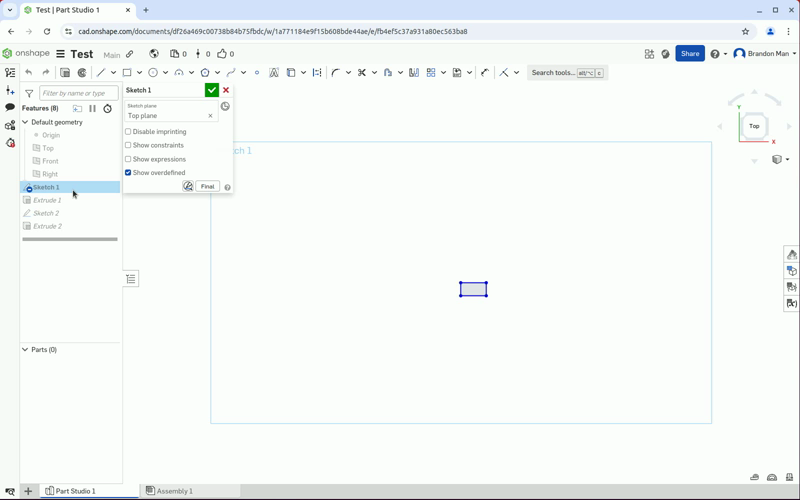
mouse_move(229, 92)
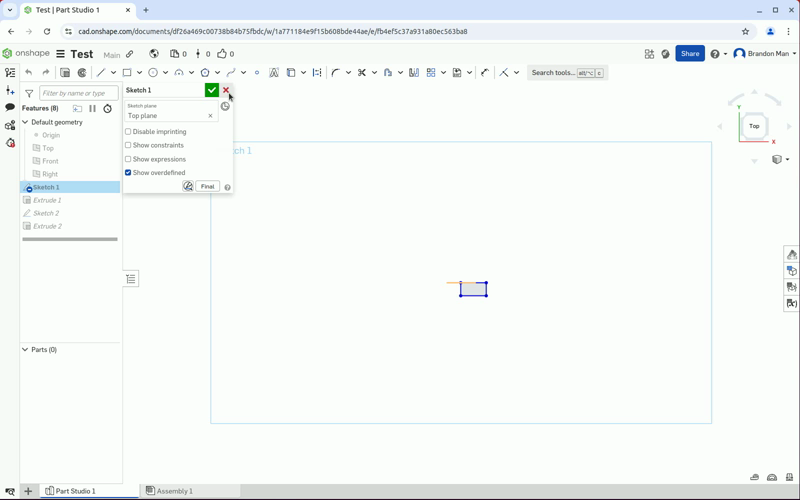
click(229, 92)
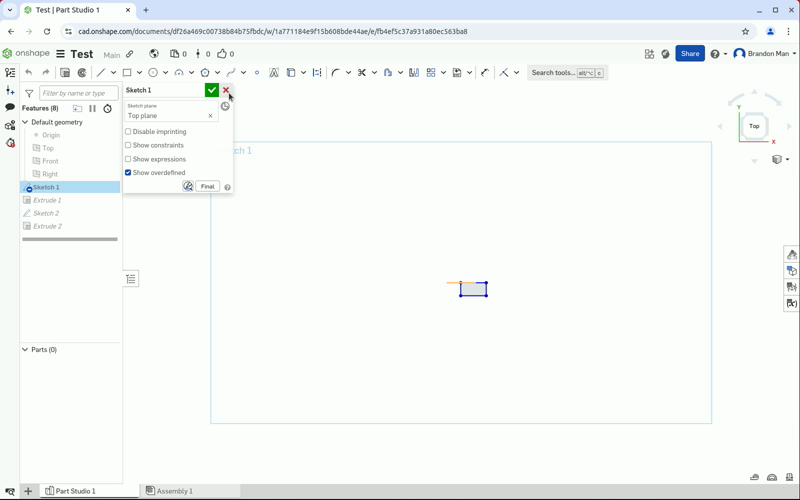
key(shift+s)
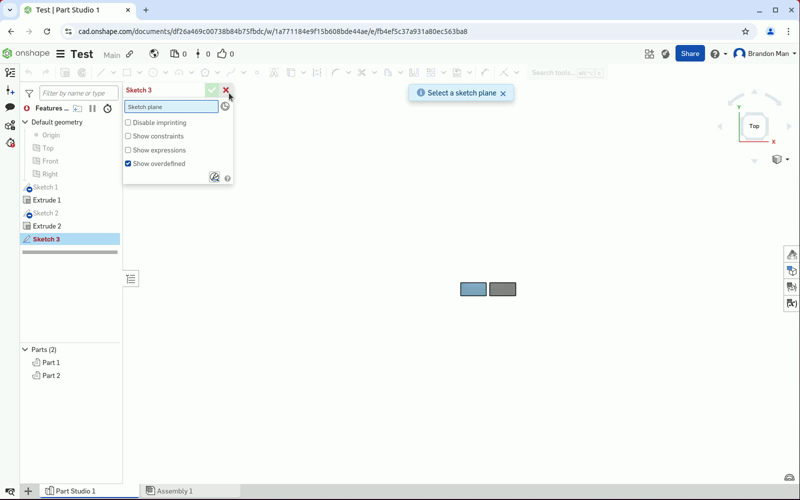
mouse_move(73, 150)
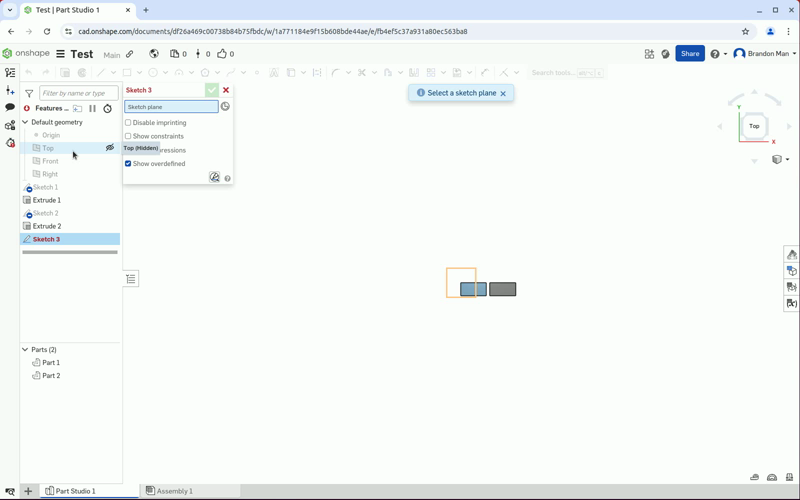
click(73, 150)
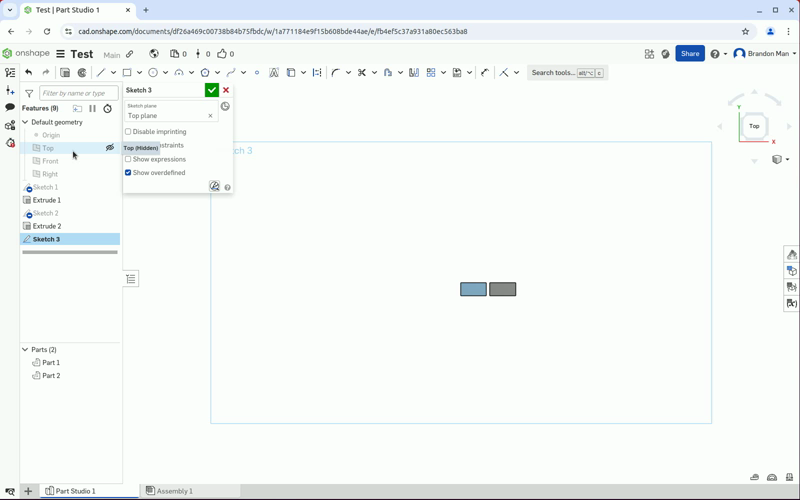
mouse_move(73, 352)
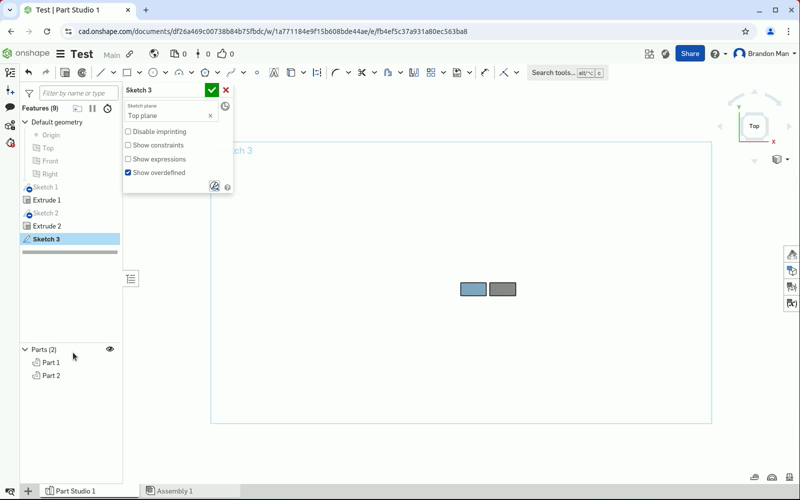
key(y)
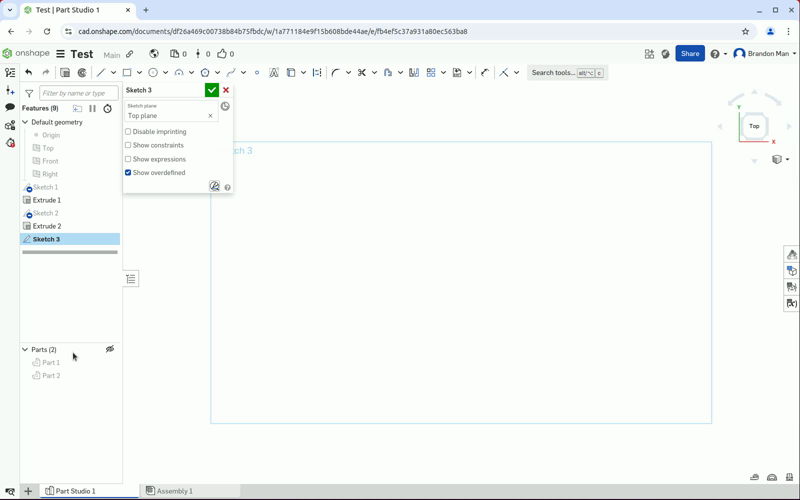
key(l)
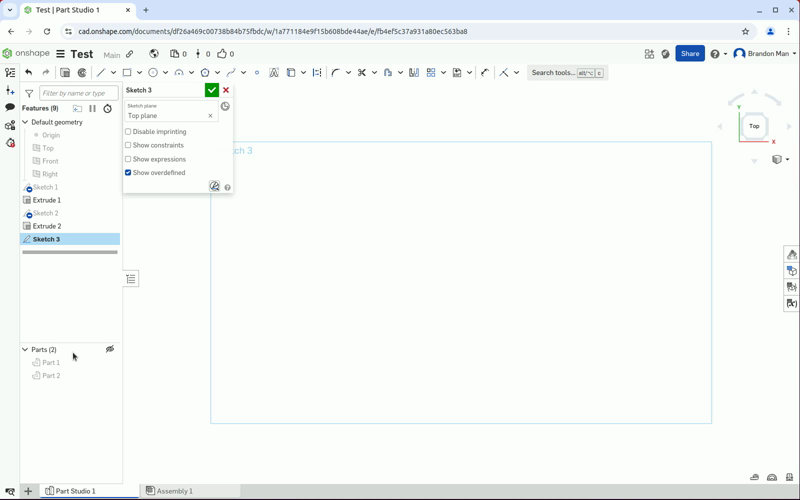
key_down(shift)
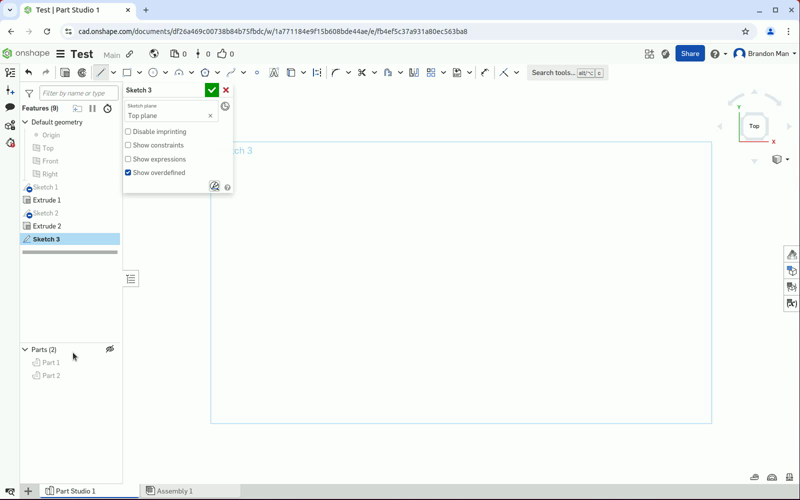
mouse_move(519, 295)
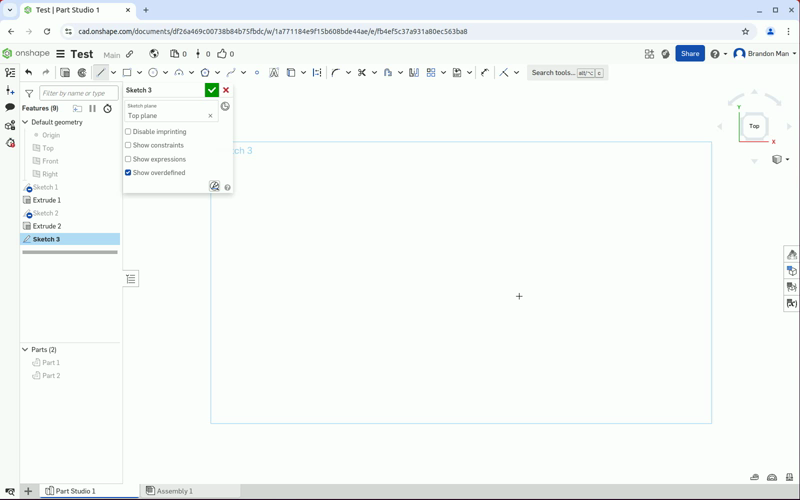
click(519, 295)
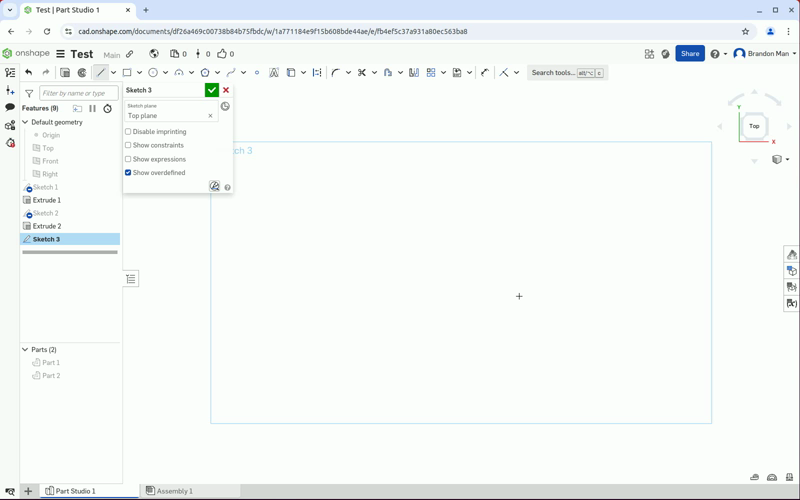
key_up(shift)
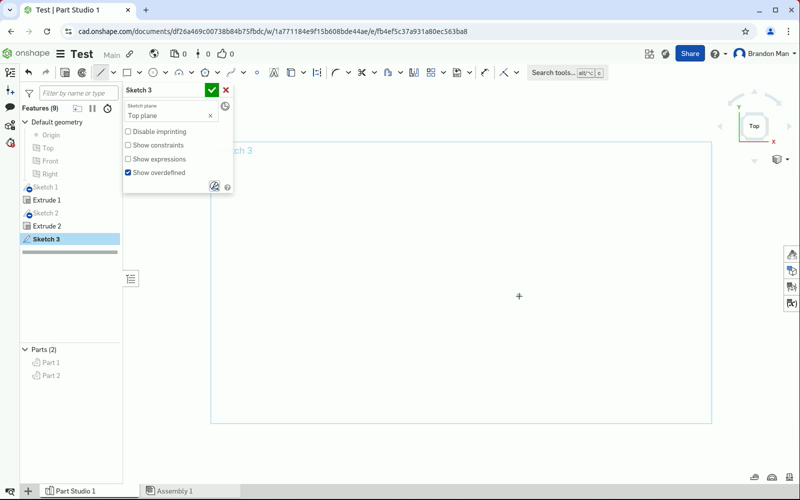
key_down(shift)
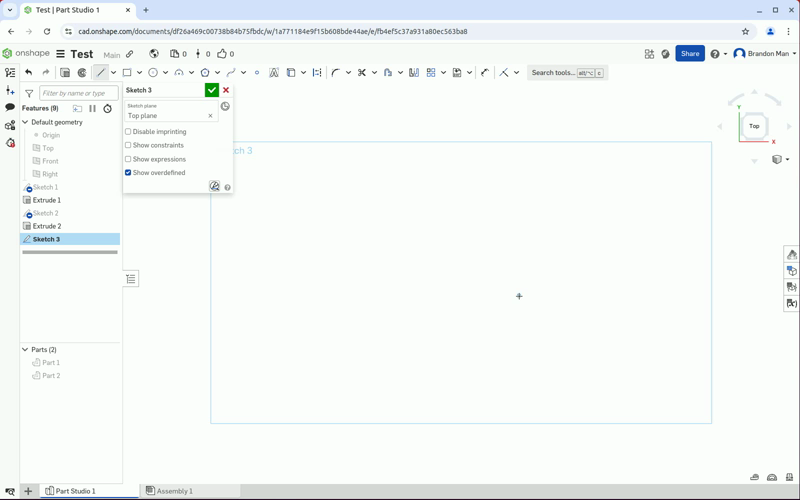
mouse_move(549, 295)
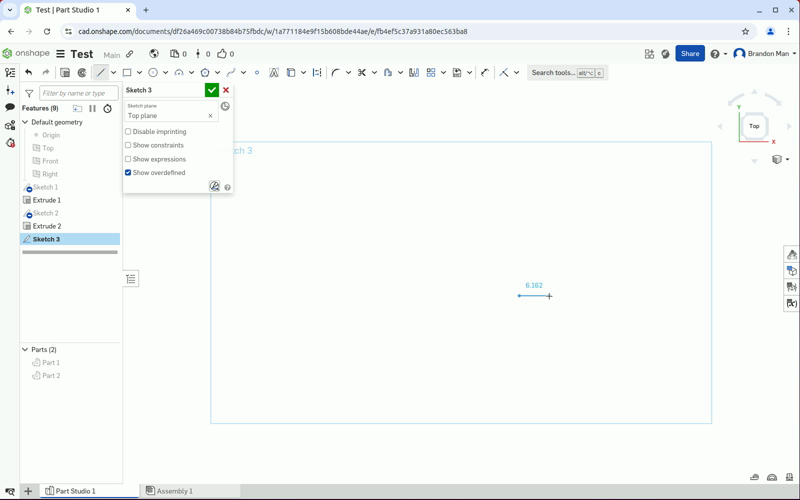
mouse_move(545, 295)
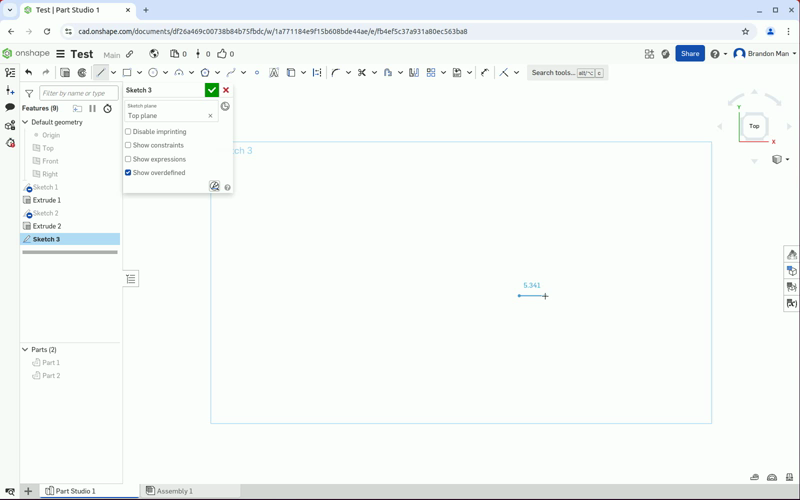
click(545, 295)
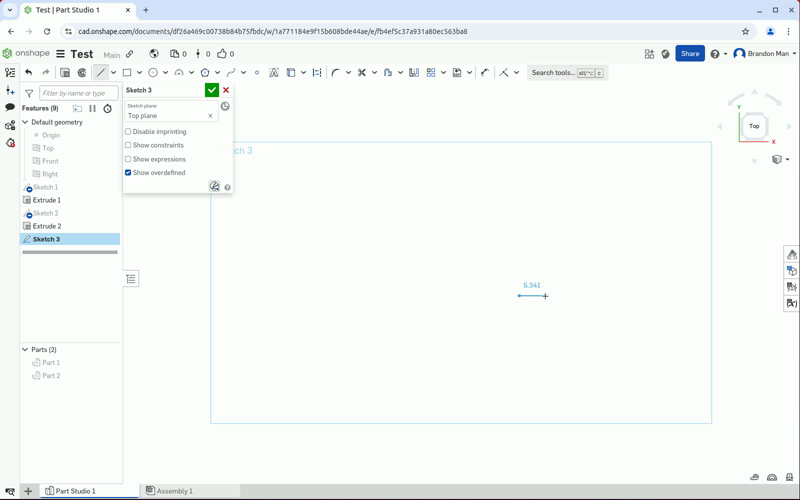
key_up(shift)
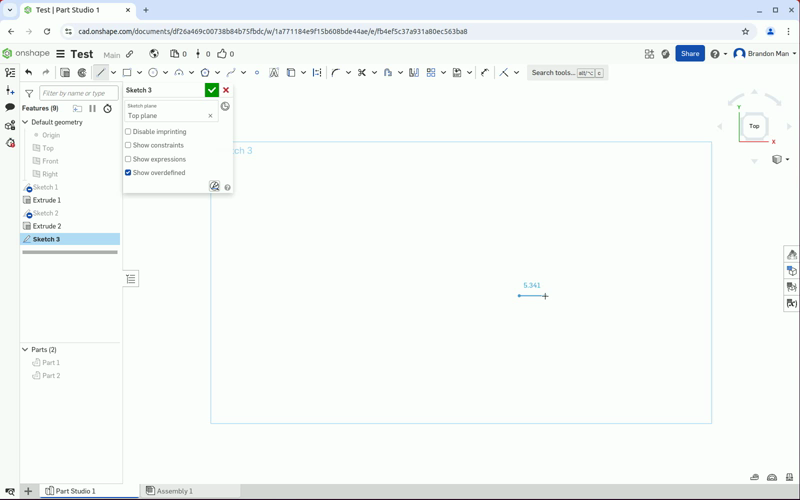
key_down(shift)
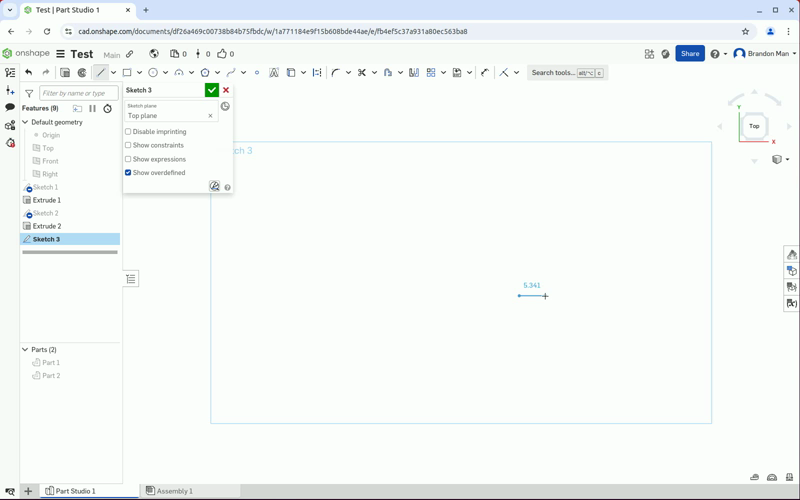
mouse_move(575, 295)
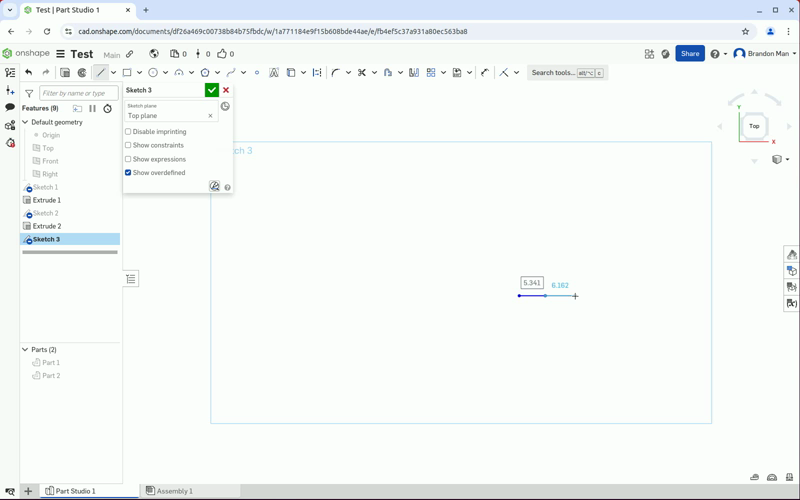
mouse_move(545, 282)
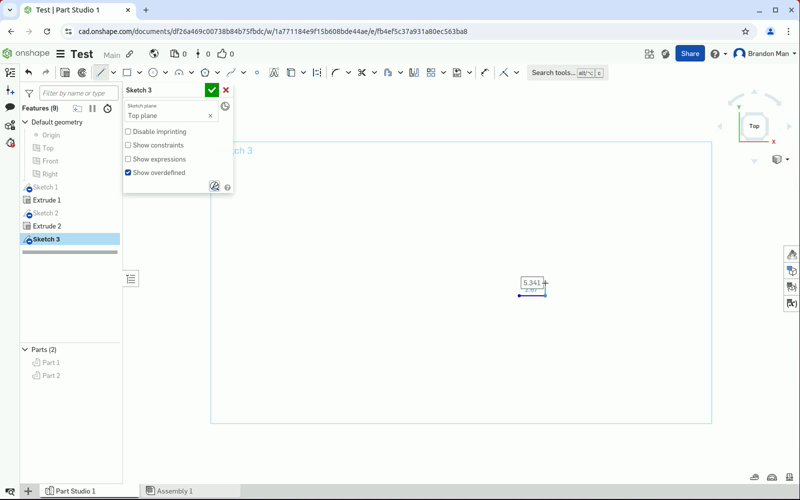
click(545, 282)
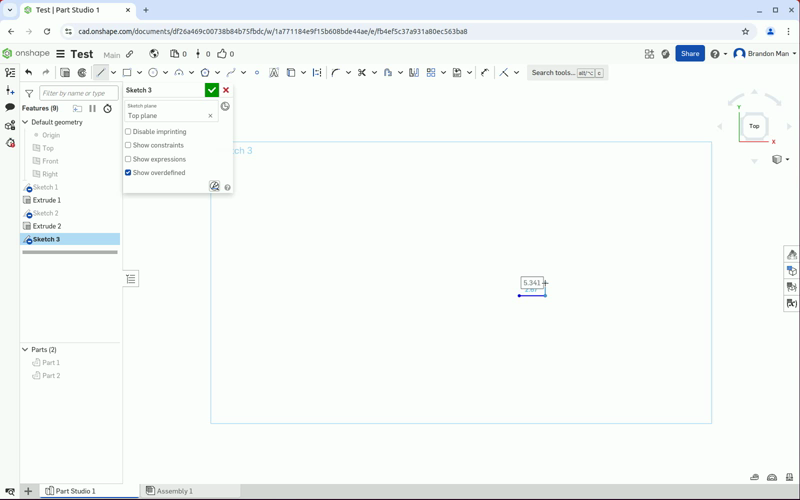
key_up(shift)
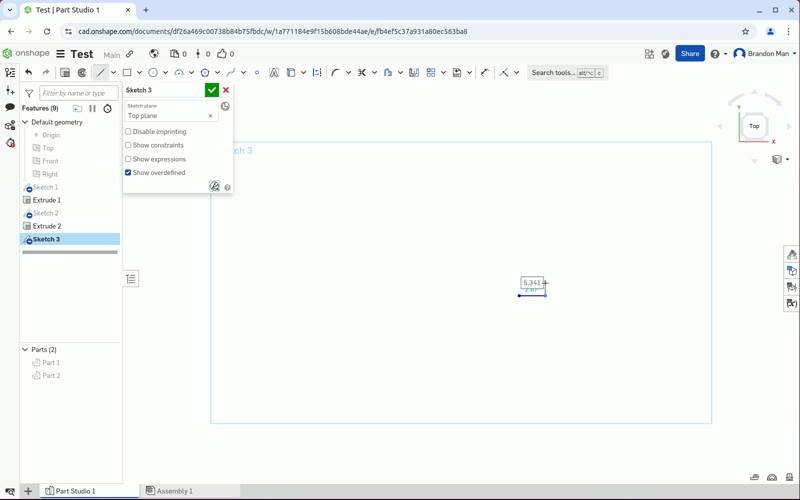
key_down(shift)
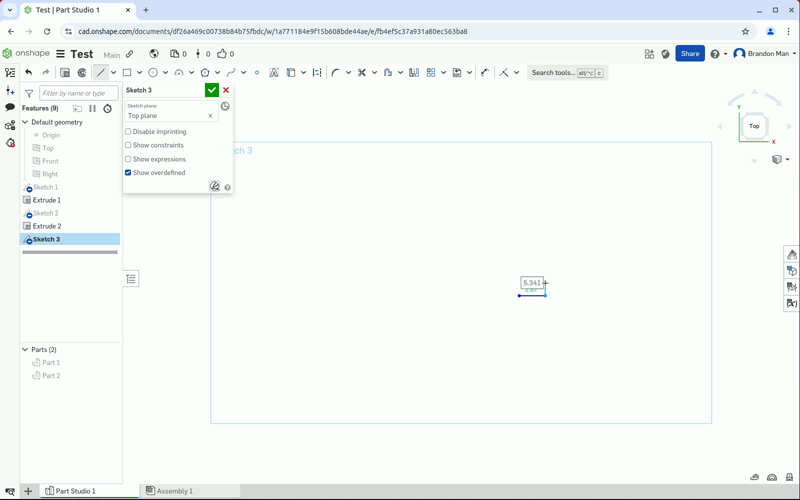
mouse_move(575, 282)
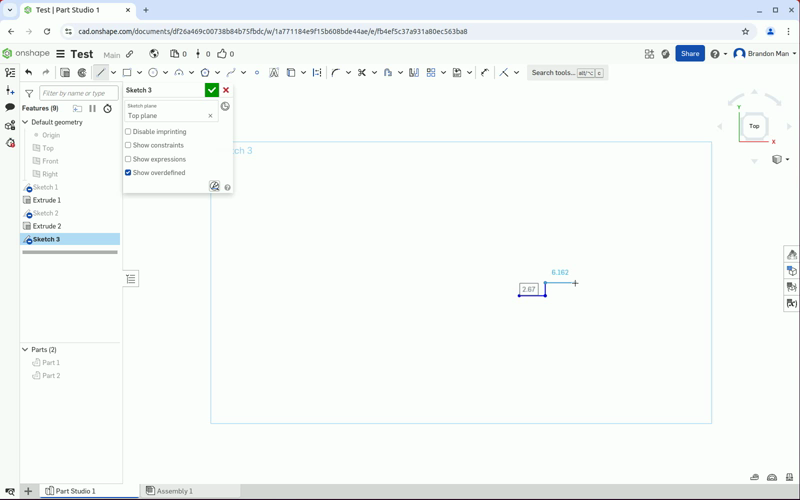
mouse_move(519, 282)
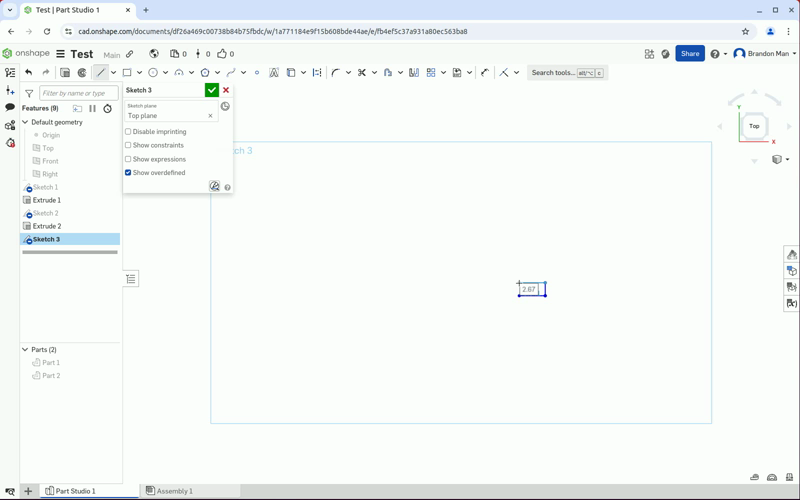
click(519, 282)
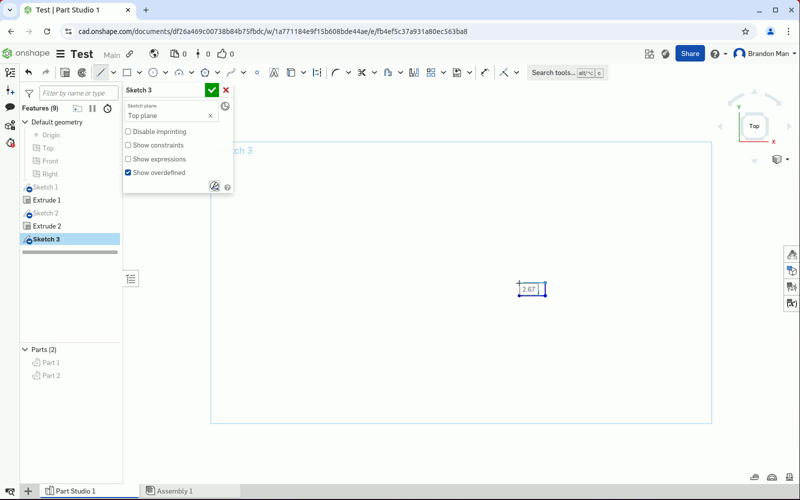
key_up(shift)
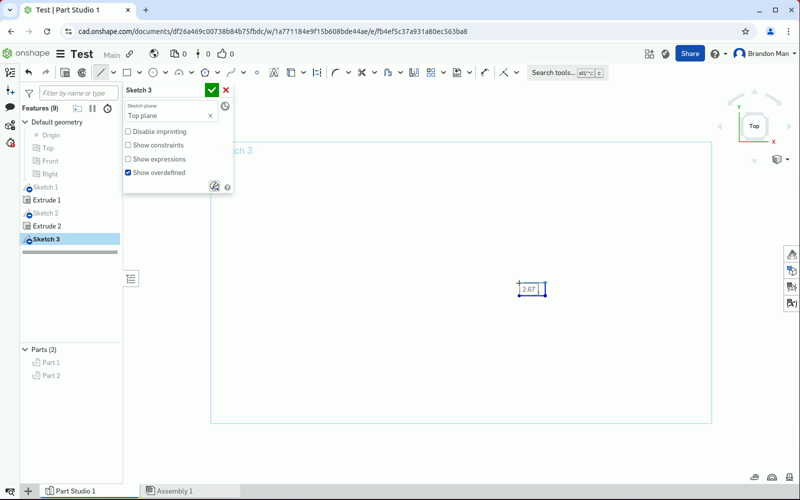
mouse_move(549, 282)
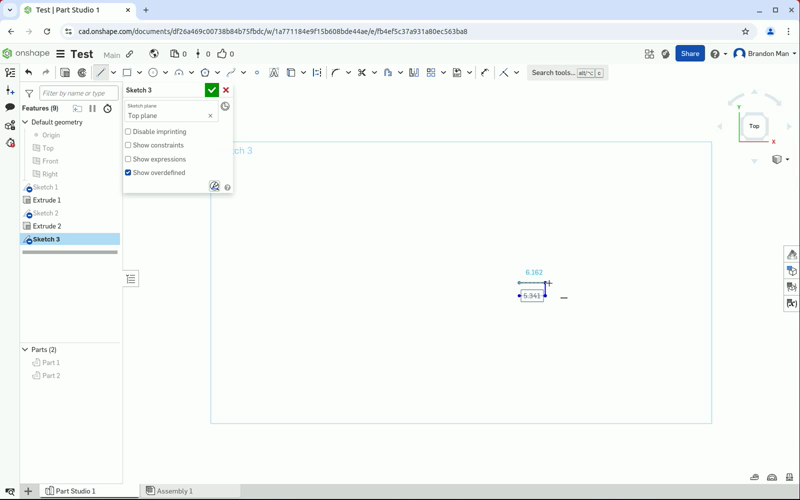
key_down(shift)
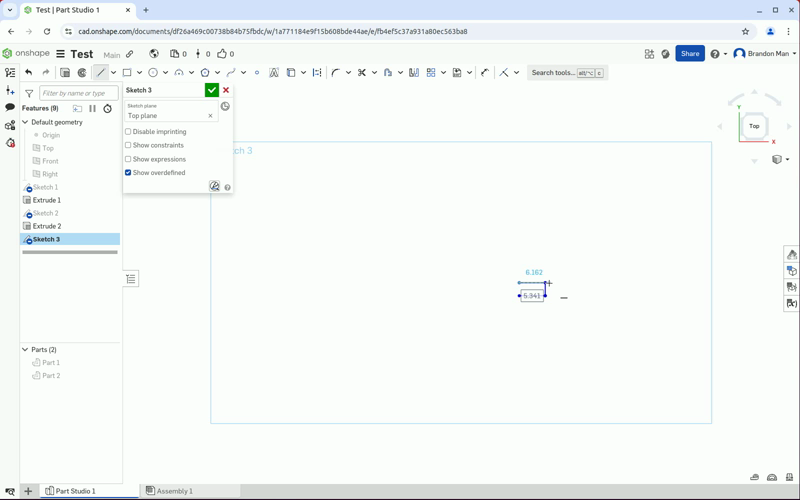
mouse_move(519, 295)
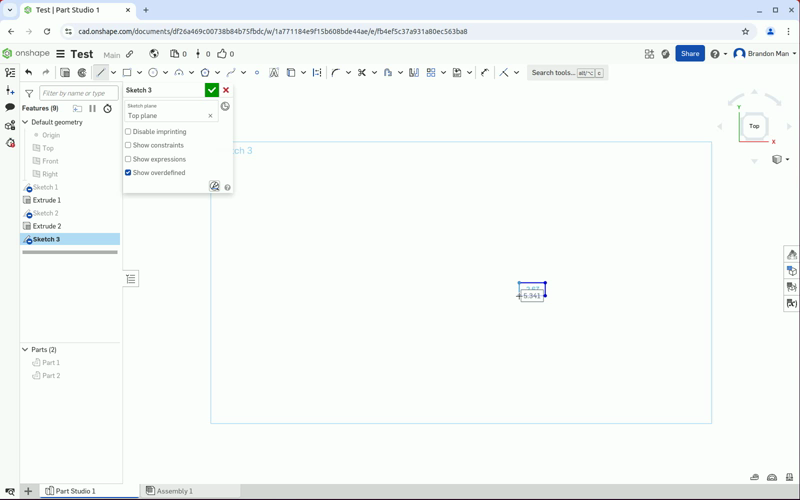
key_up(shift)
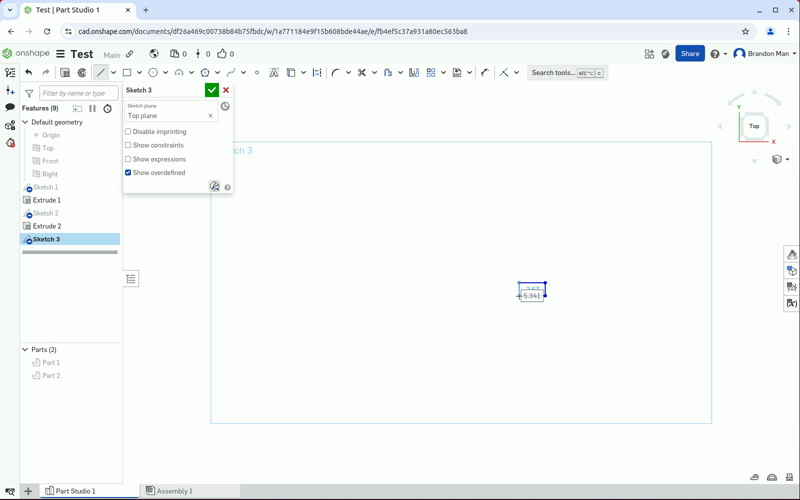
click(519, 295)
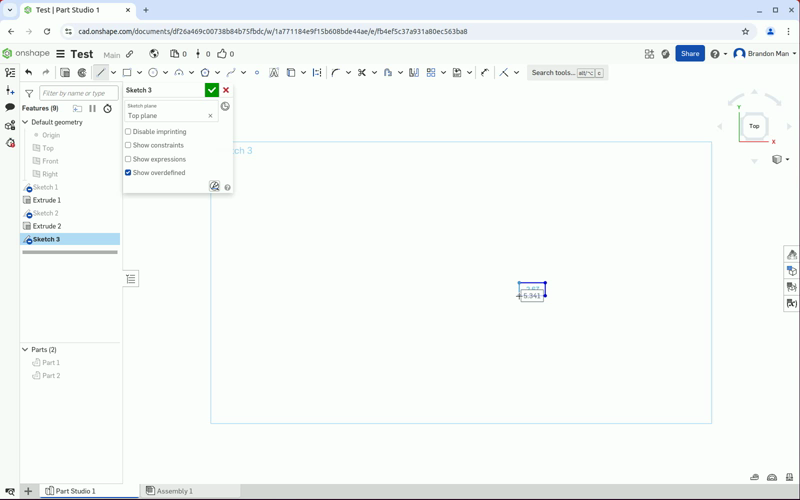
key(esc)
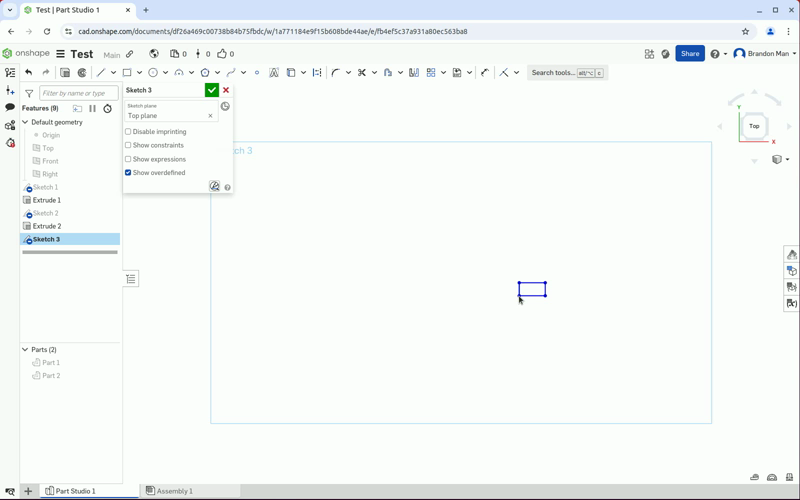
mouse_move(534, 294)
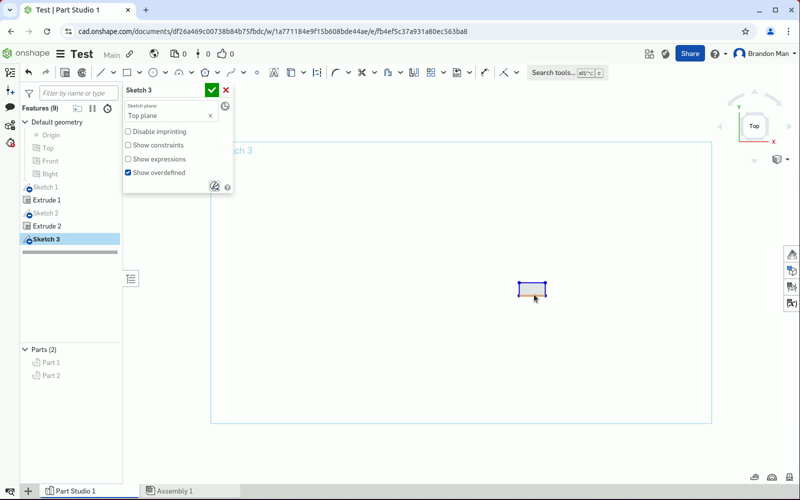
scroll(6)
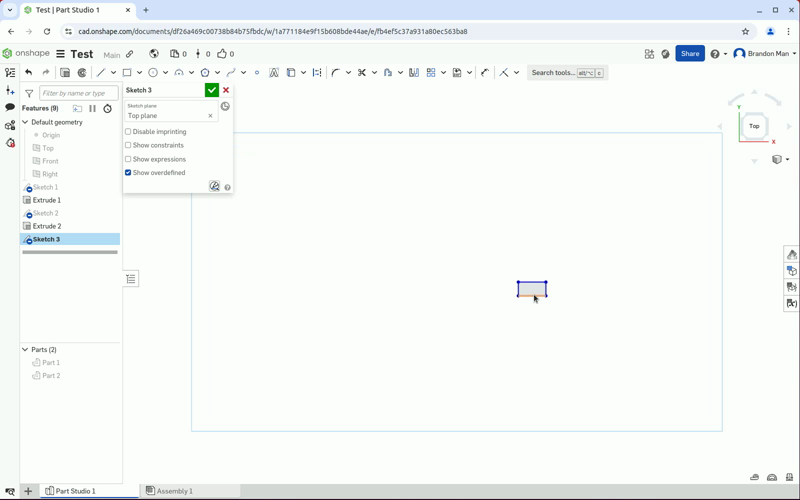
scroll(6)
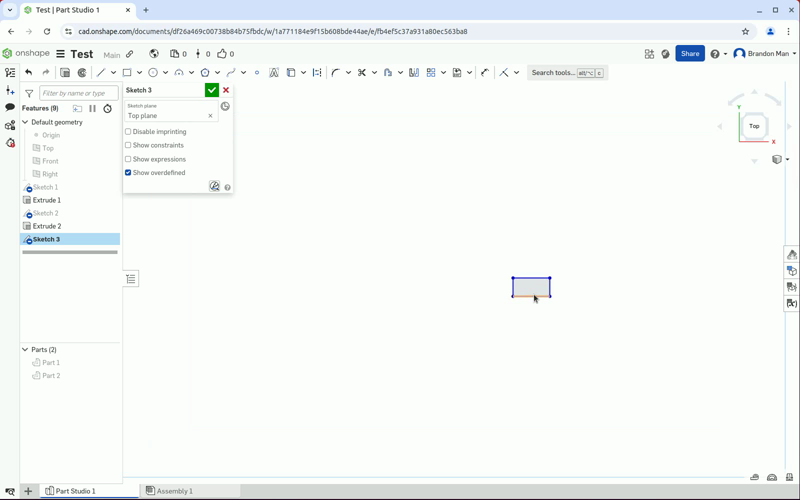
scroll(6)
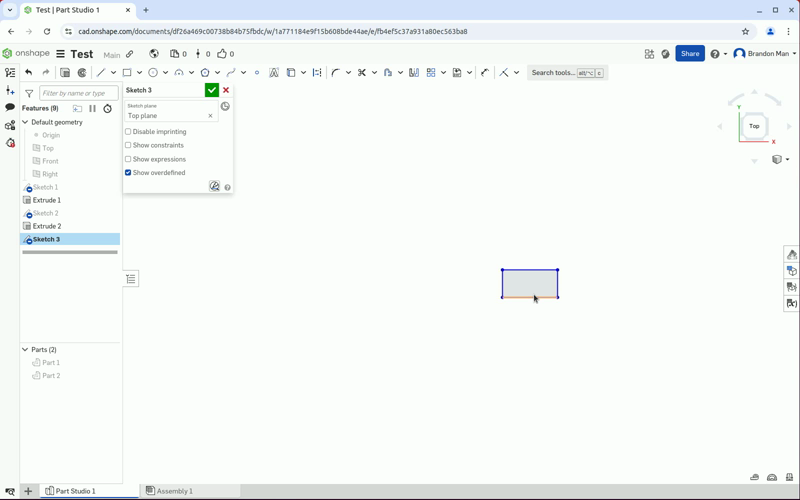
scroll(6)
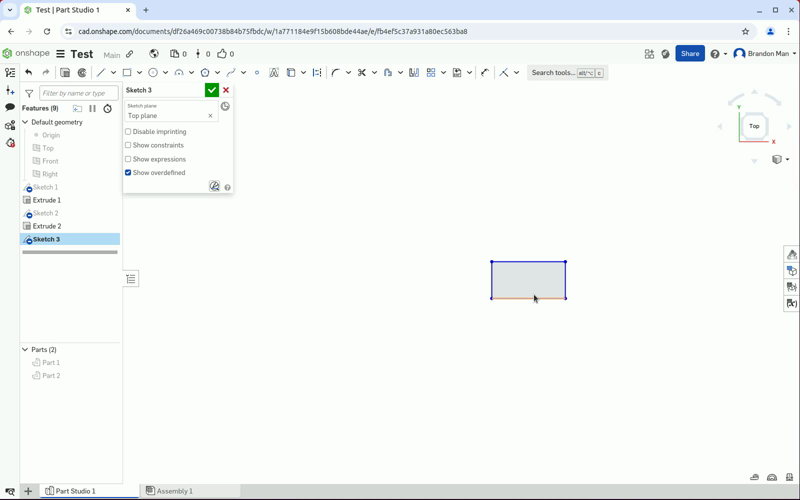
scroll(6)
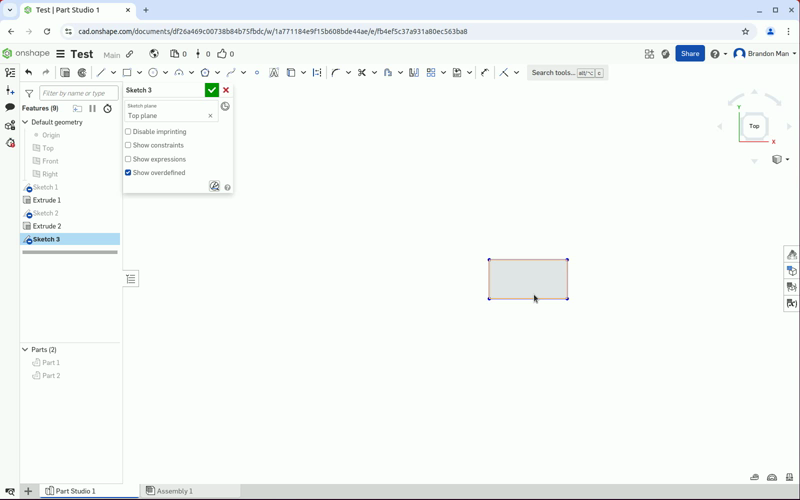
scroll(6)
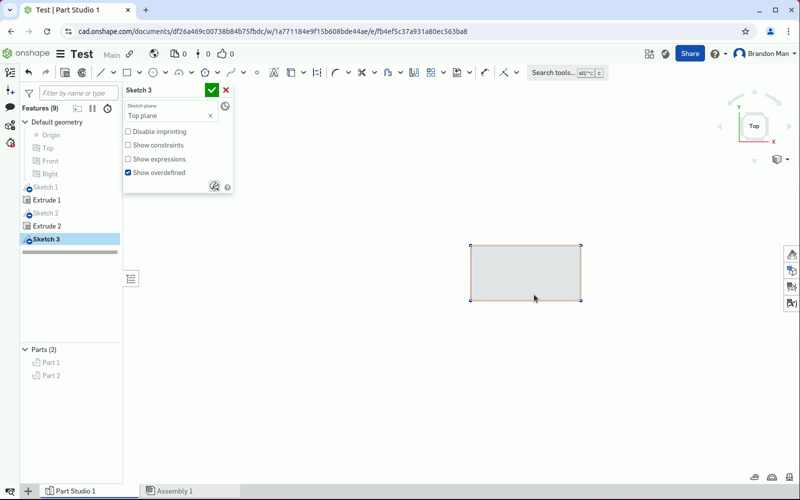
scroll(6)
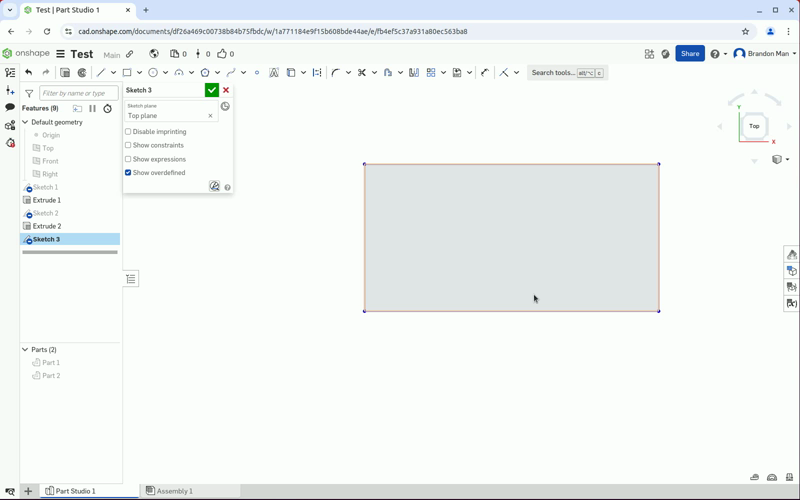
click(534, 294)
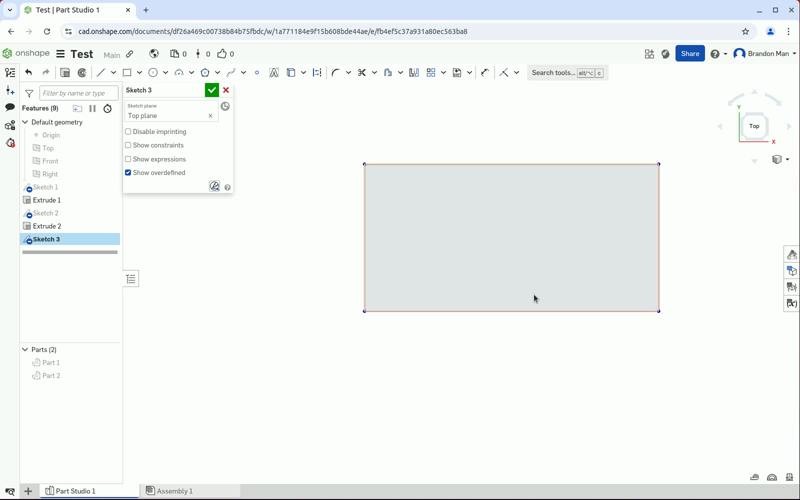
scroll(-6)
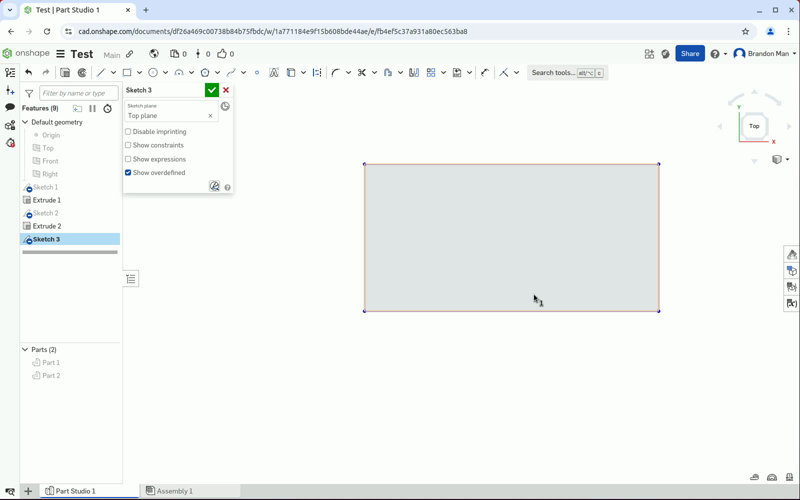
scroll(-6)
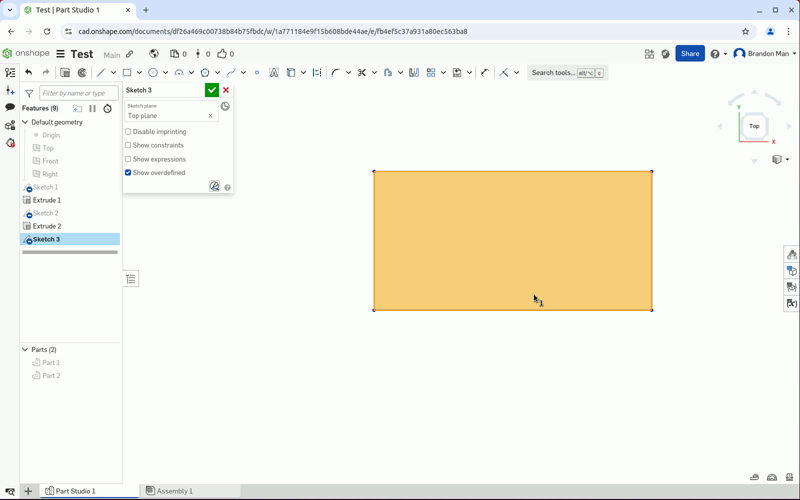
scroll(-6)
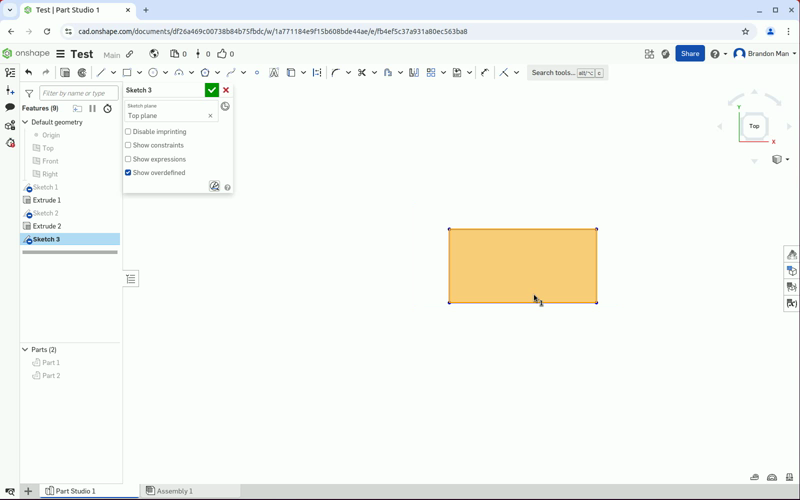
scroll(-6)
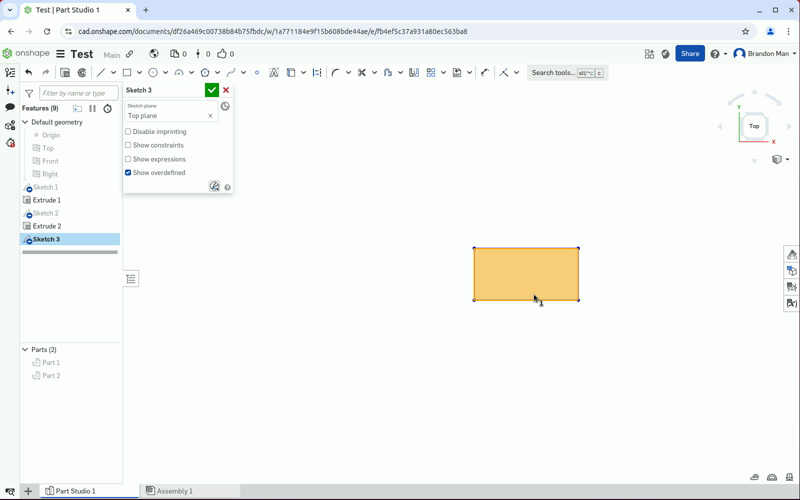
scroll(-6)
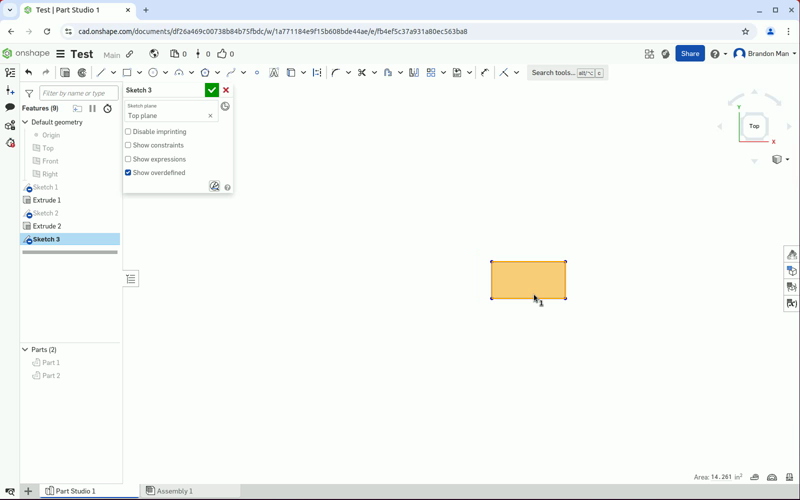
scroll(-6)
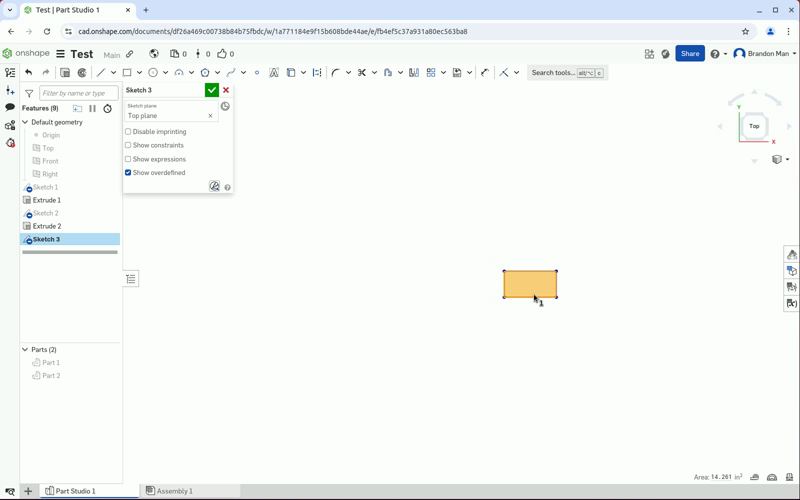
scroll(-6)
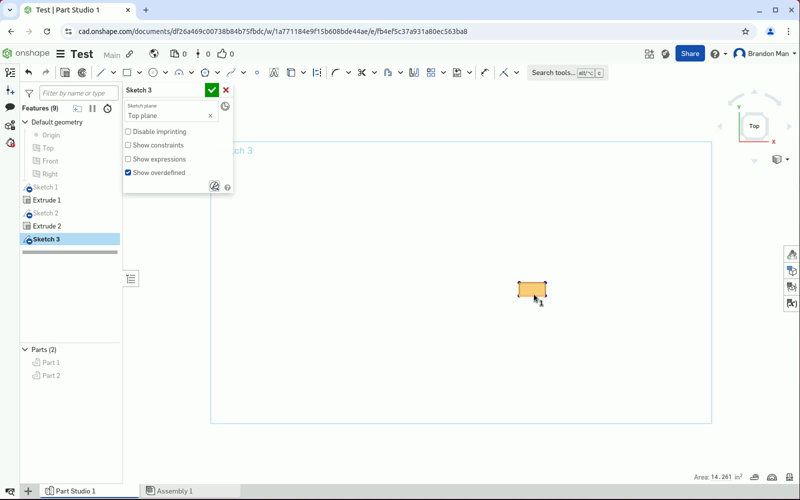
mouse_move(73, 352)
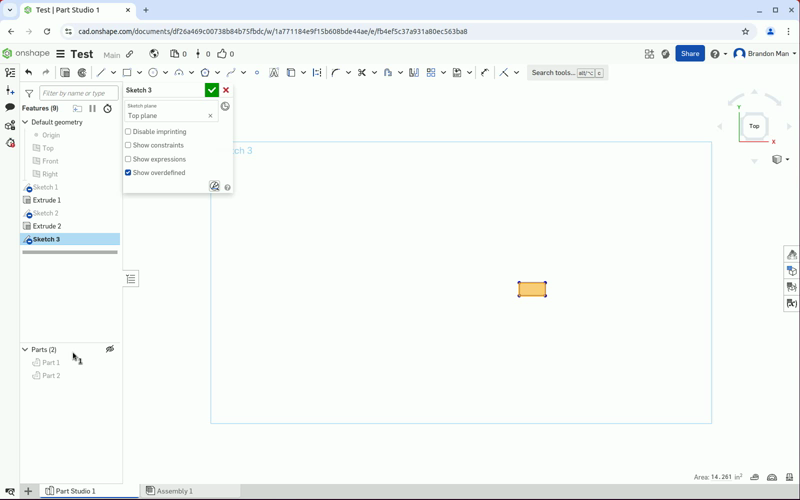
key(shift+y)
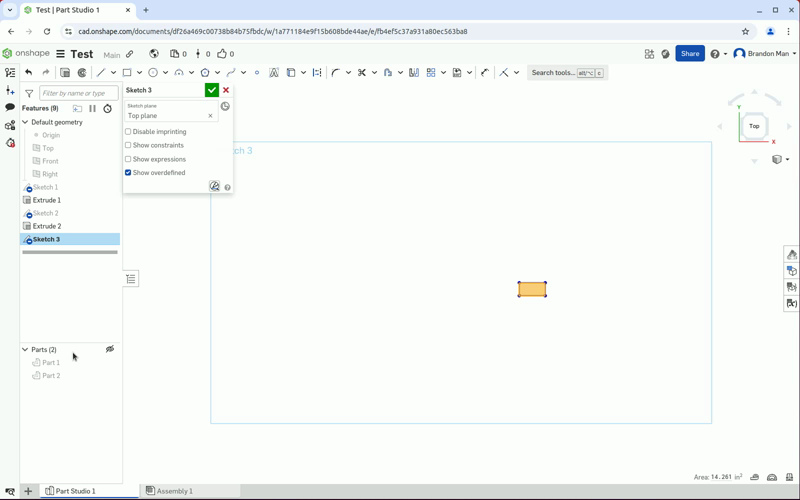
key(shift+e)
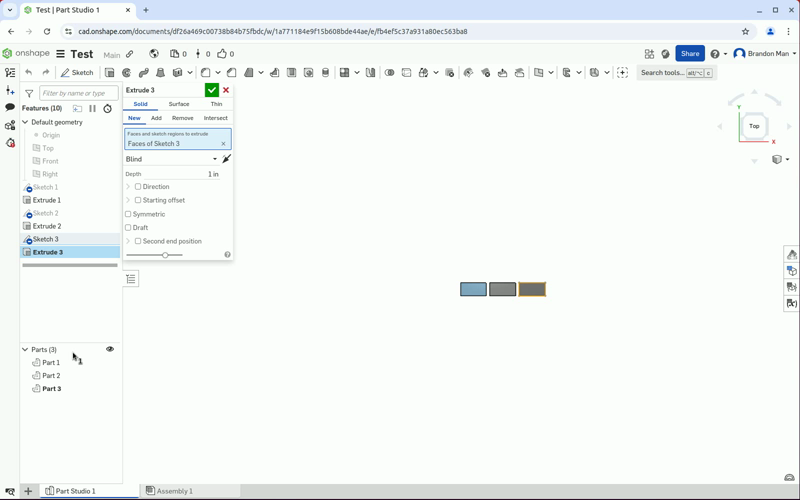
mouse_move(143, 106)
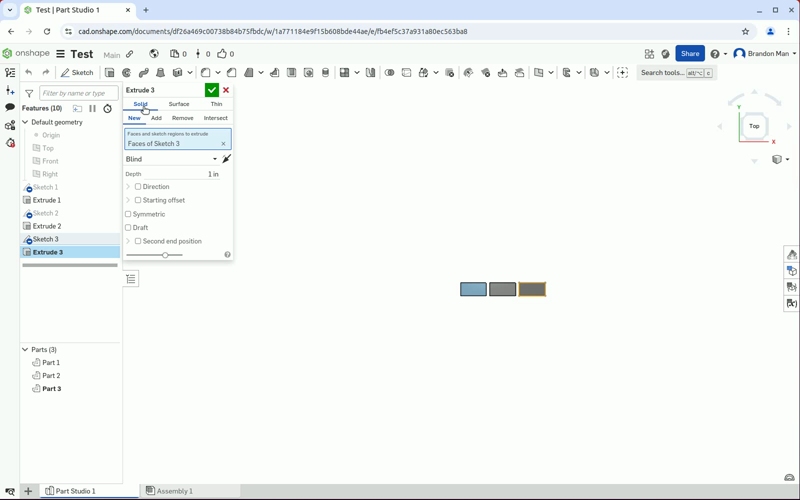
click(143, 106)
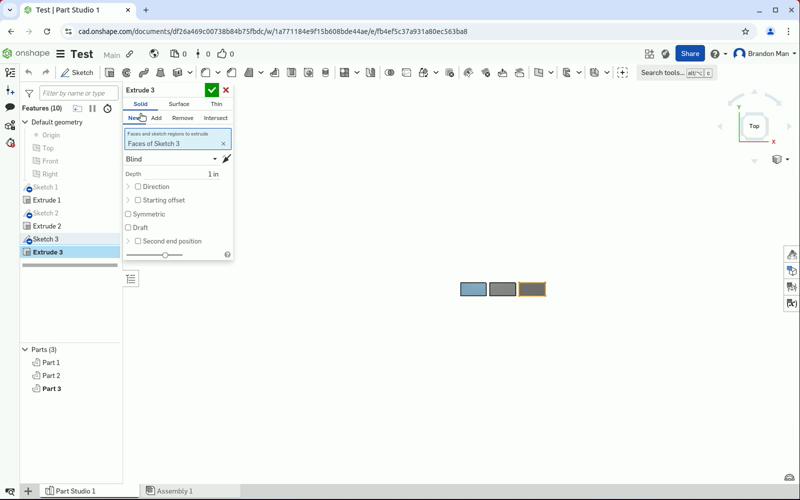
mouse_move(137, 120)
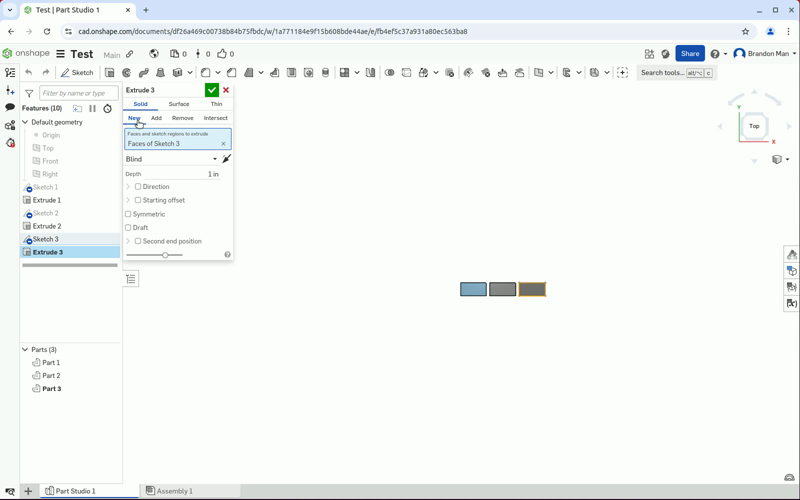
click(137, 120)
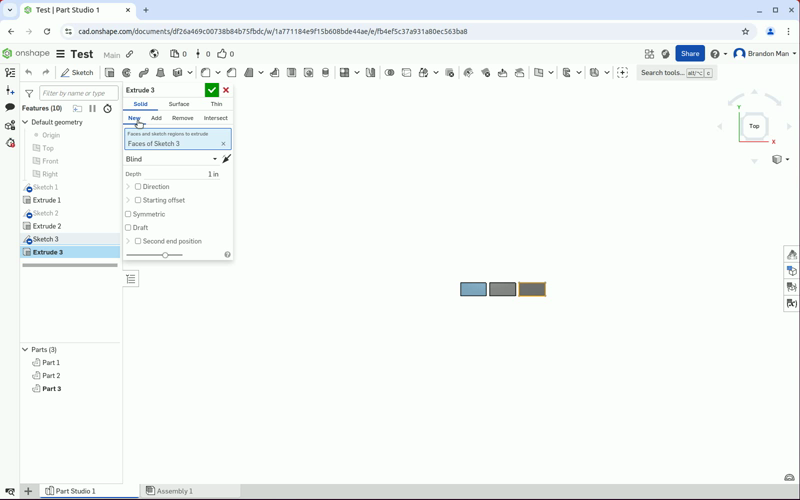
key(tab, 4)
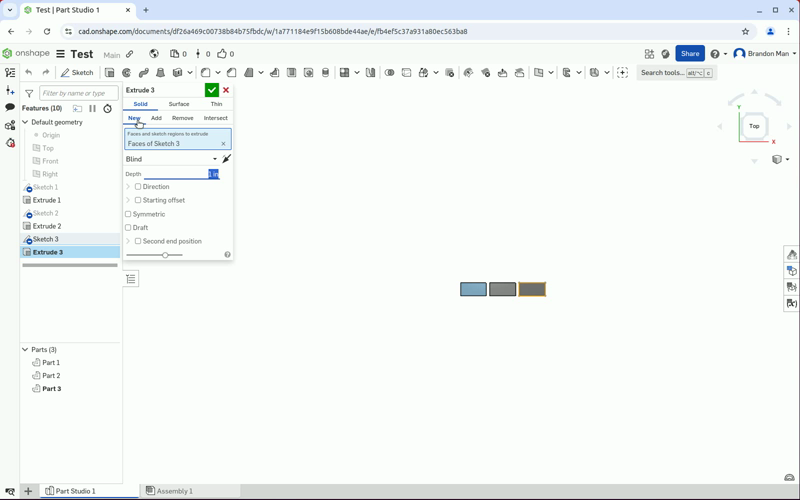
text(2.407)
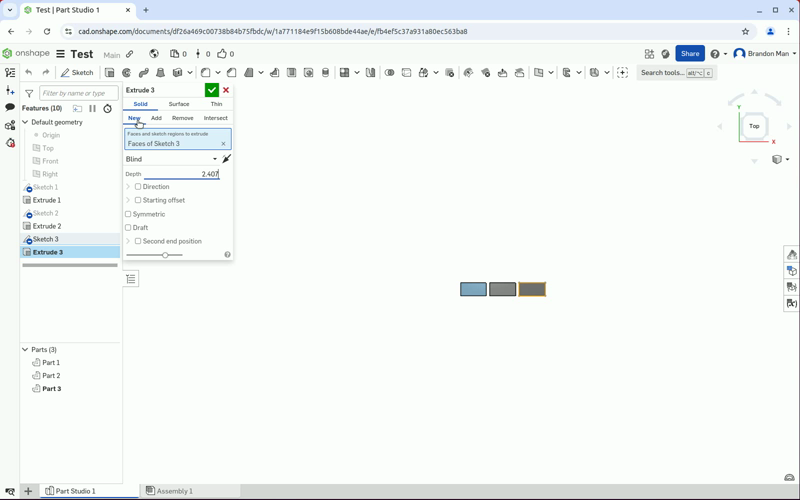
key(enter)
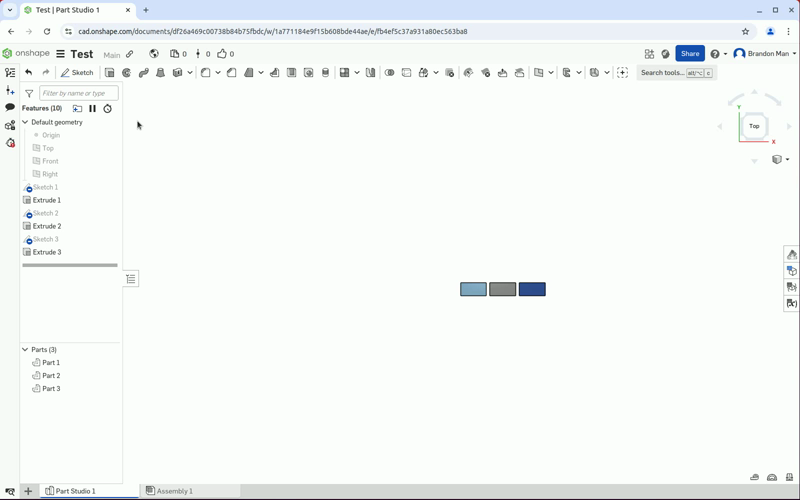
key(shift+h)
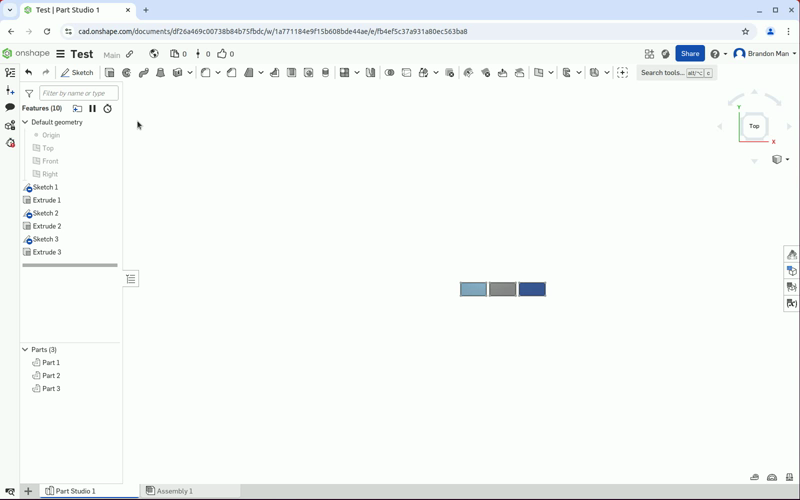
key(shift+h)
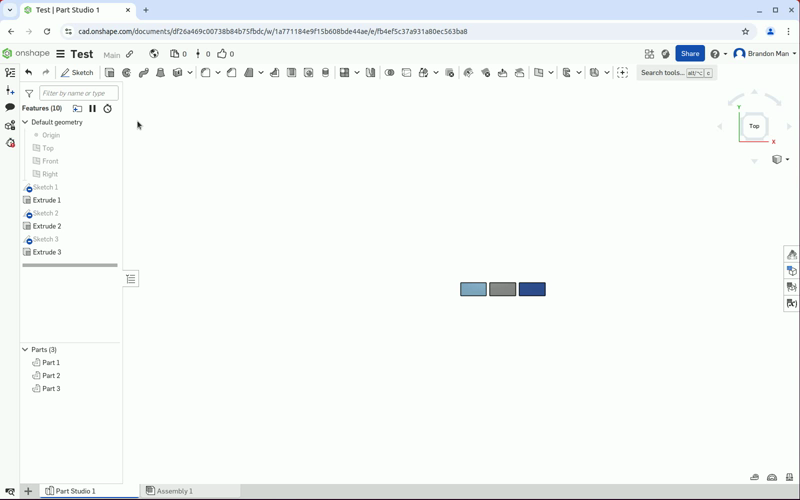
mouse_move(73, 189)
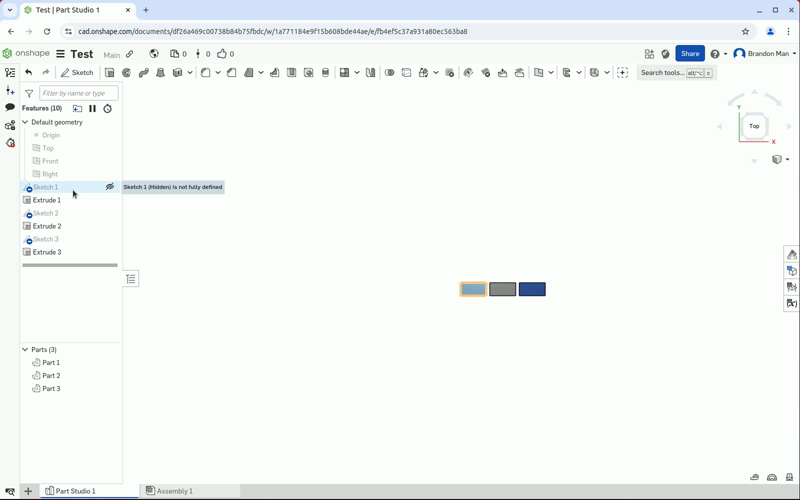
click(73, 189)
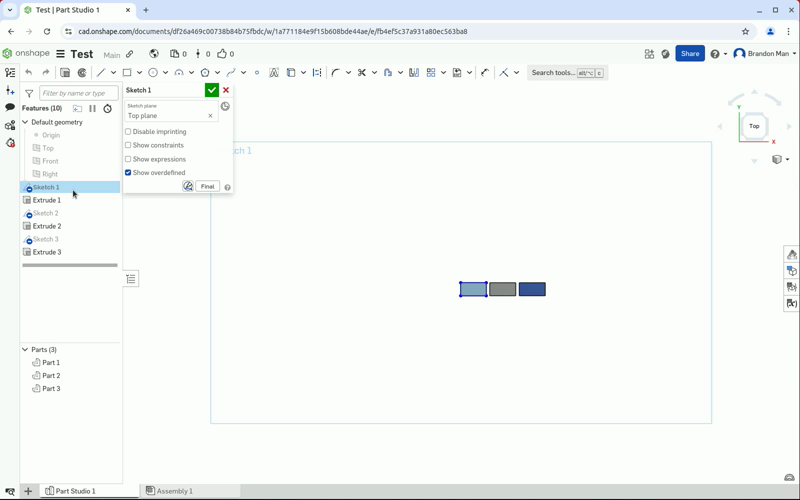
mouse_move(229, 92)
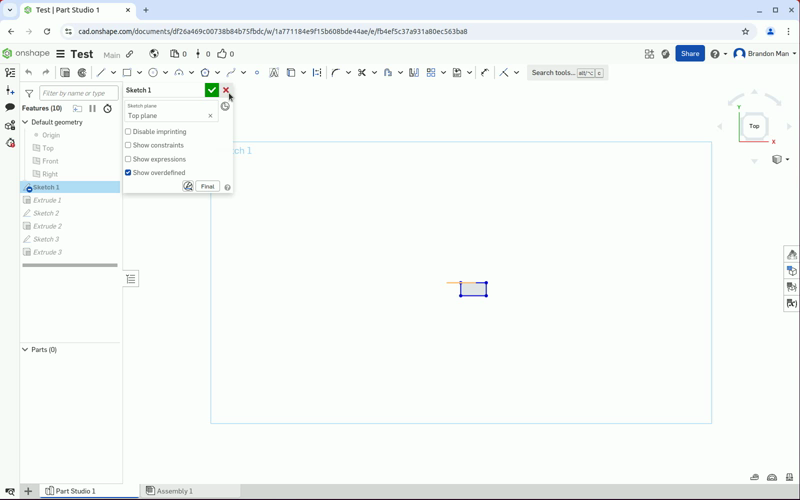
click(229, 92)
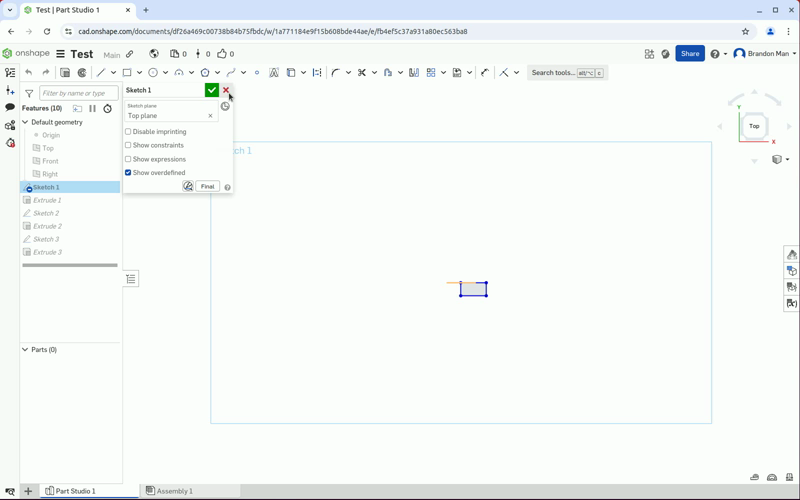
key(shift+s)
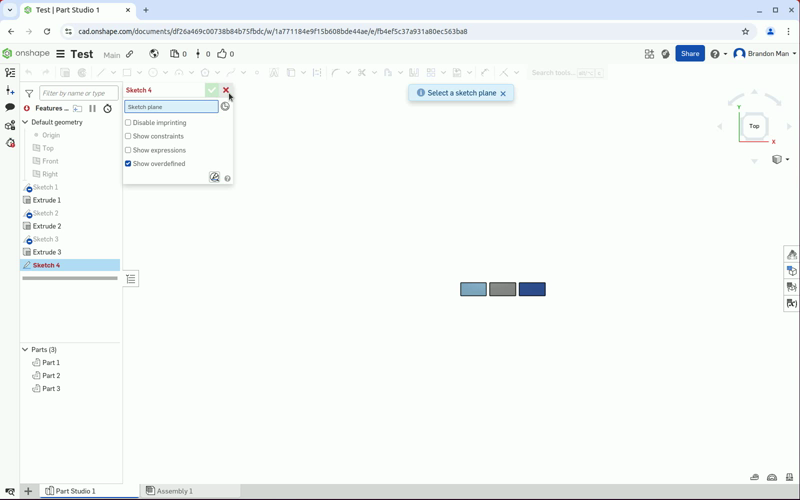
mouse_move(73, 150)
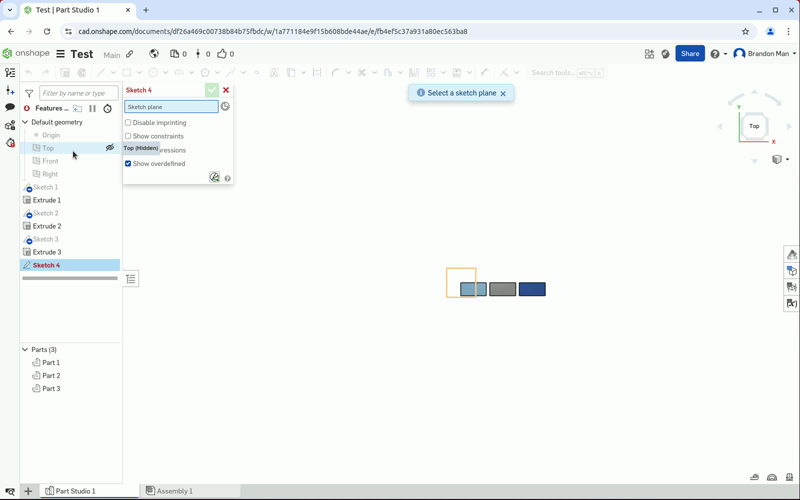
click(73, 150)
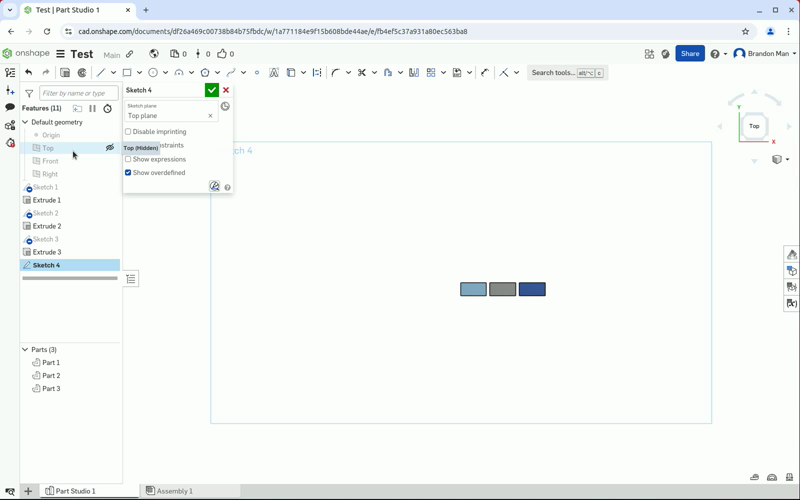
mouse_move(73, 352)
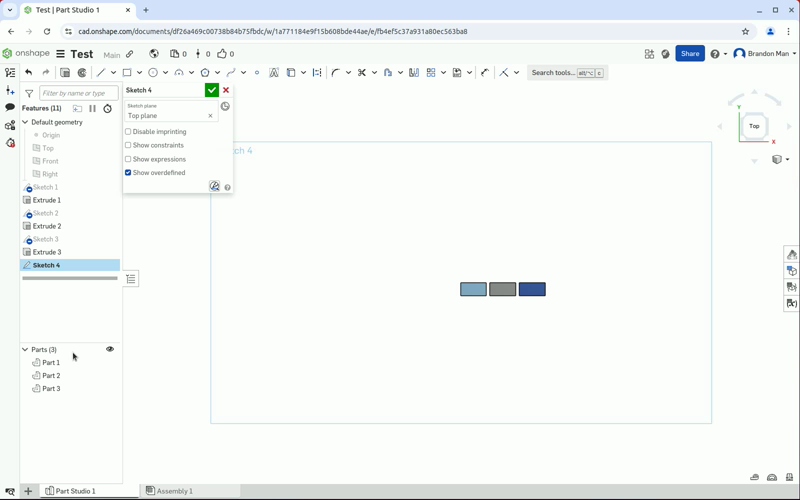
key(y)
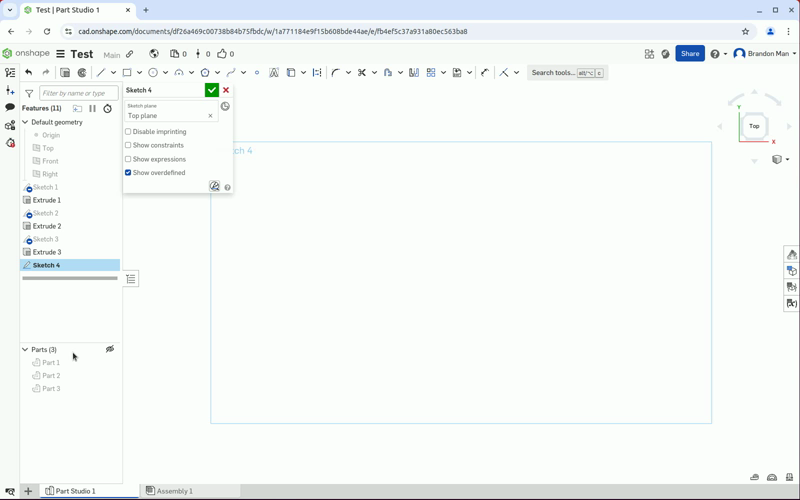
key(l)
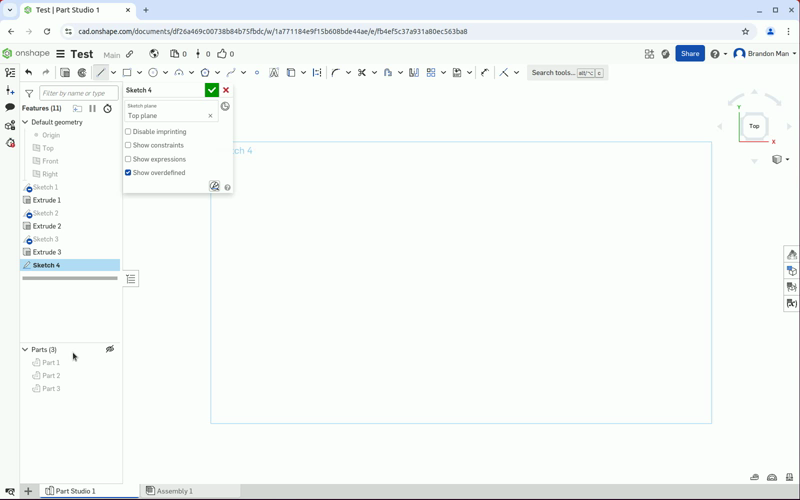
key_down(shift)
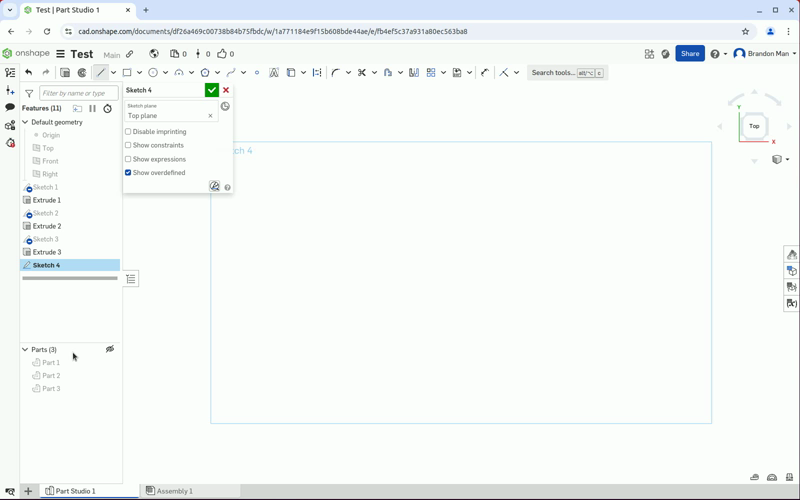
mouse_move(548, 295)
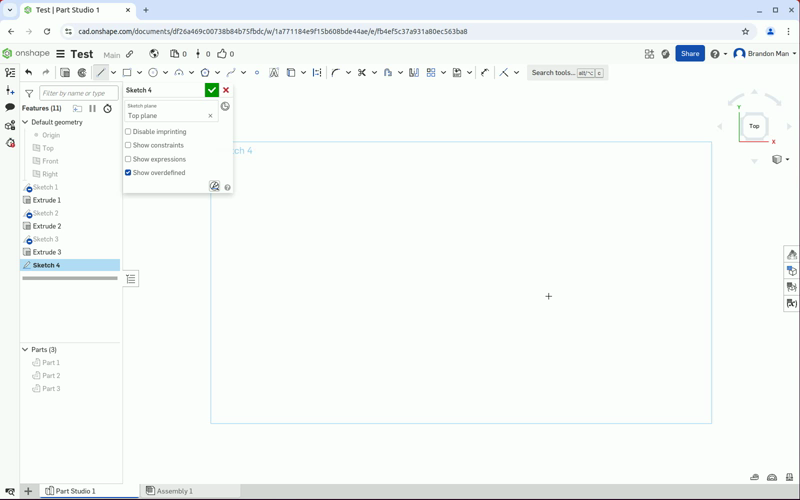
click(548, 295)
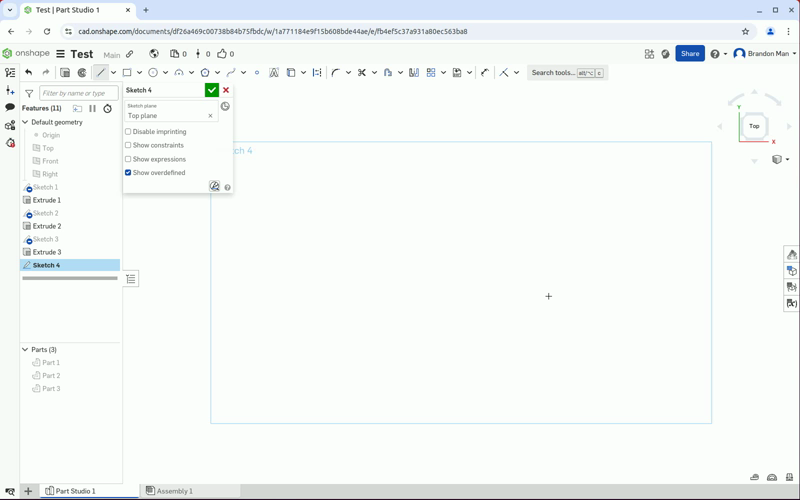
key_up(shift)
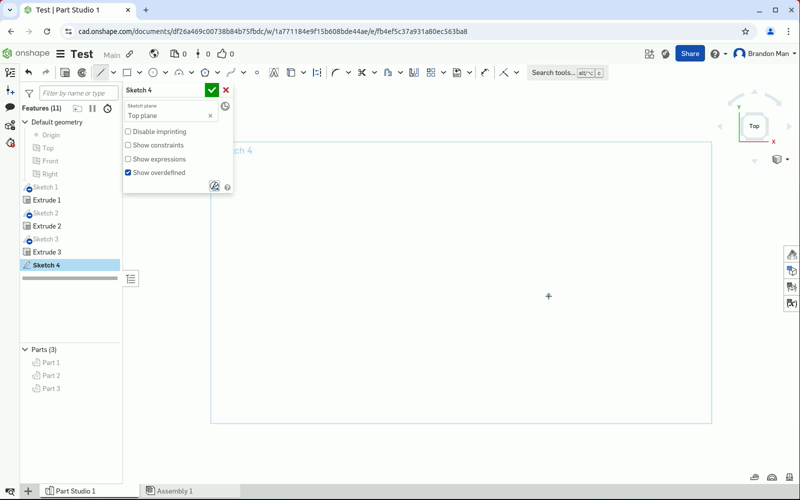
key_down(shift)
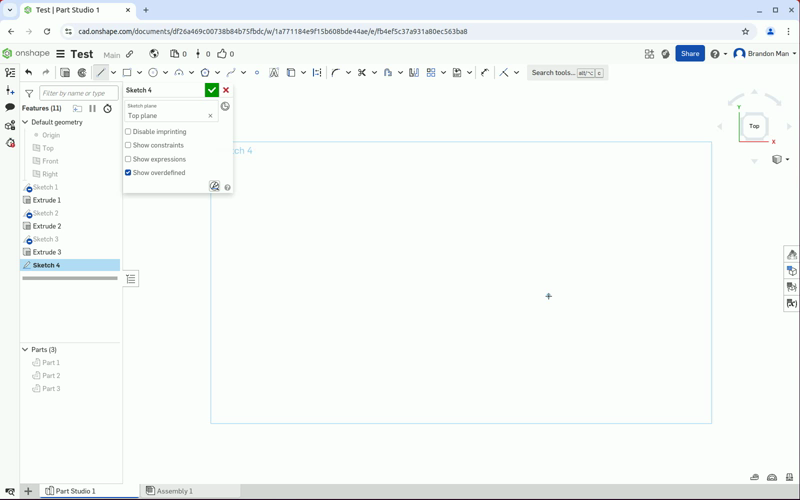
mouse_move(578, 295)
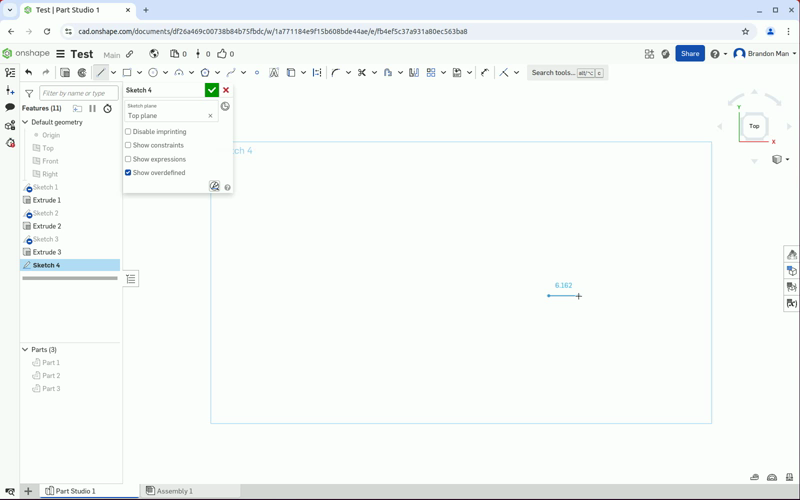
mouse_move(574, 295)
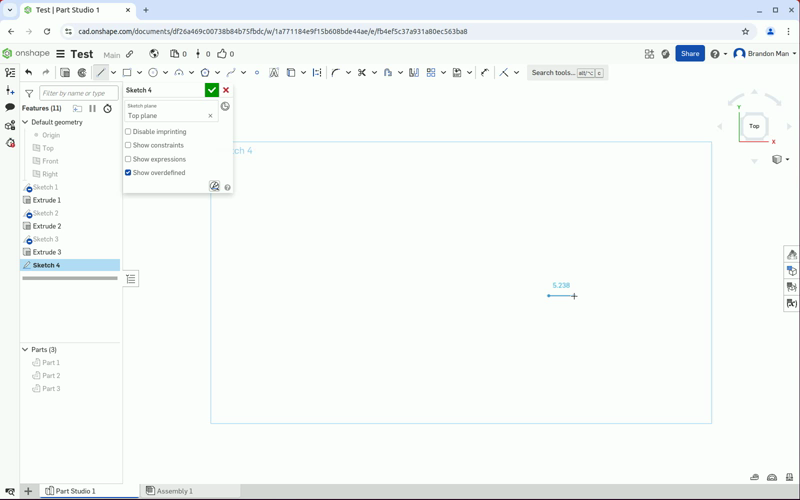
click(574, 295)
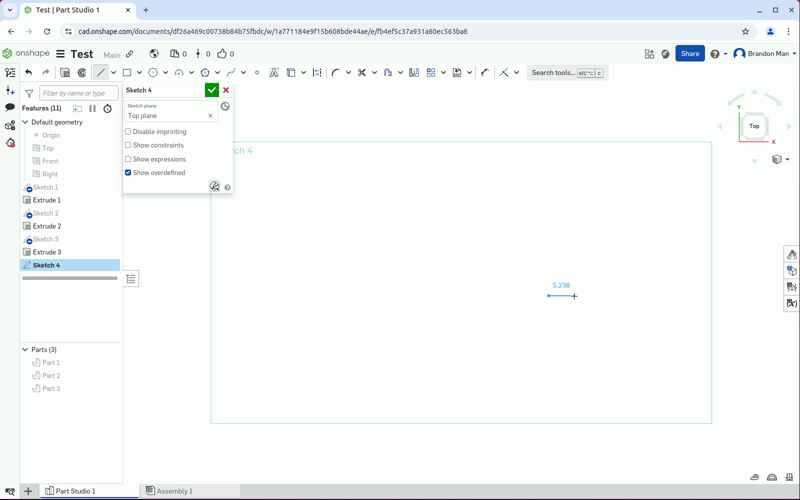
key_up(shift)
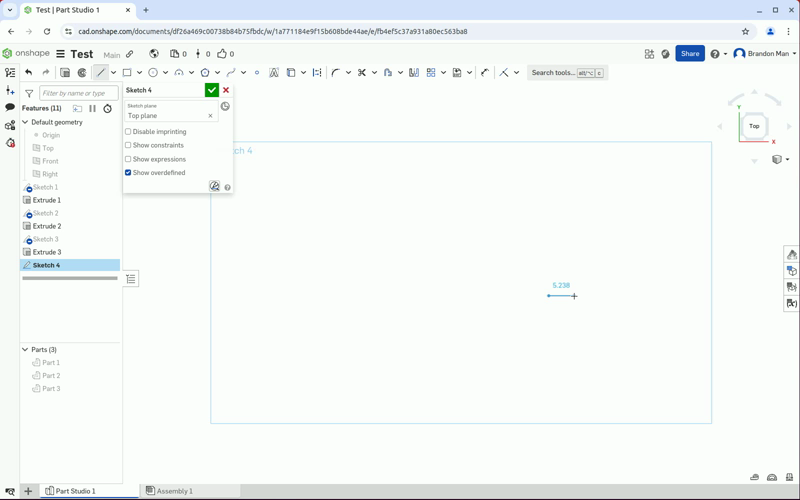
key_down(shift)
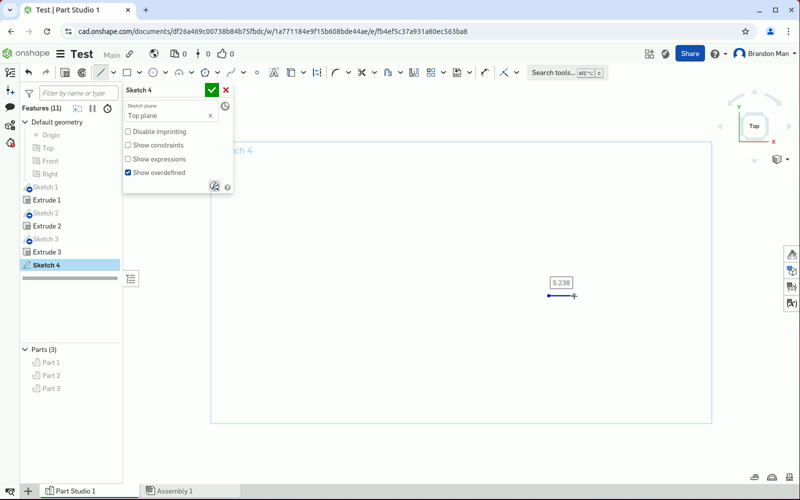
mouse_move(589, 295)
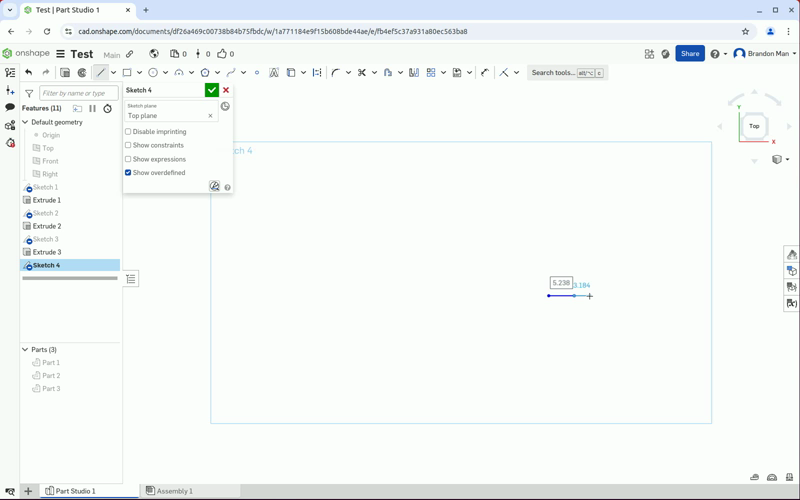
mouse_move(574, 282)
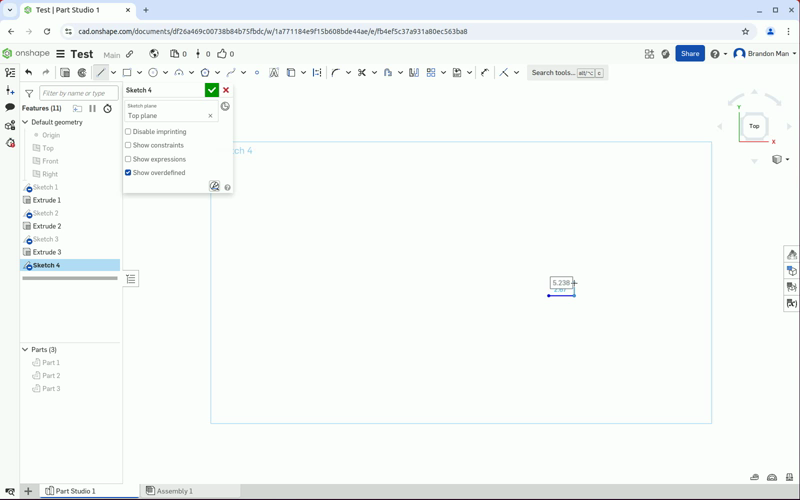
click(574, 282)
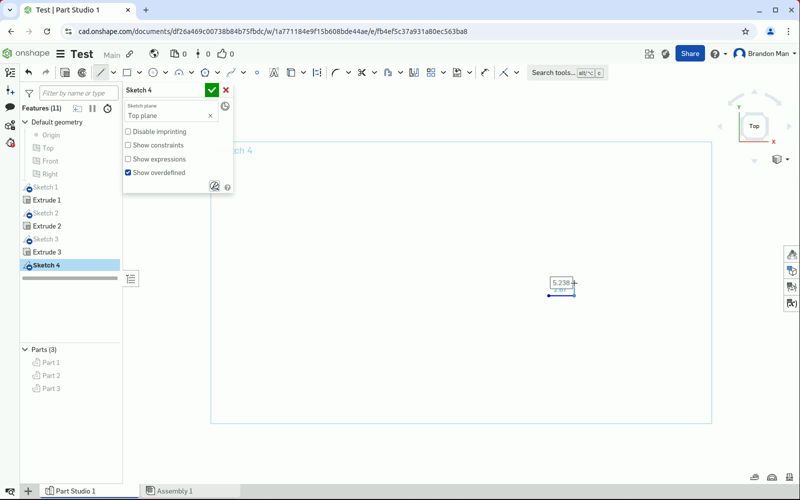
key_up(shift)
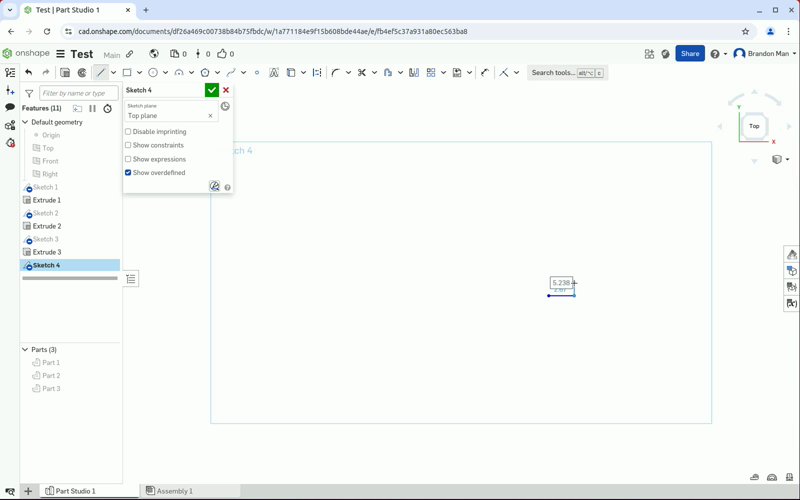
key_down(shift)
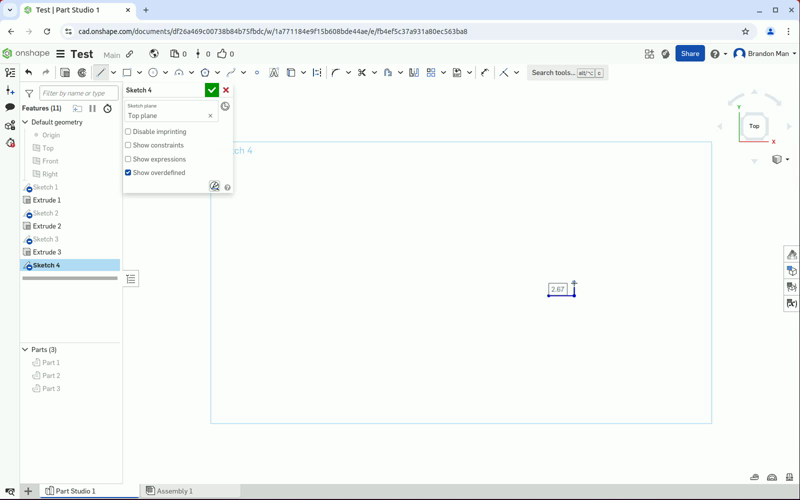
mouse_move(589, 282)
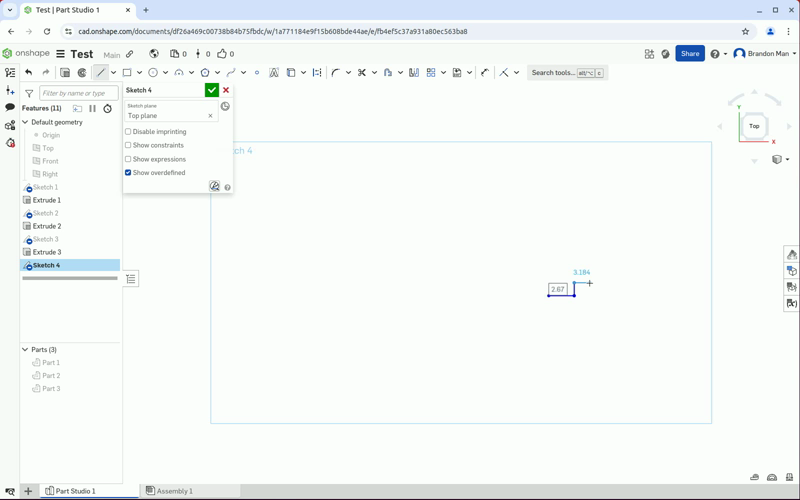
mouse_move(548, 282)
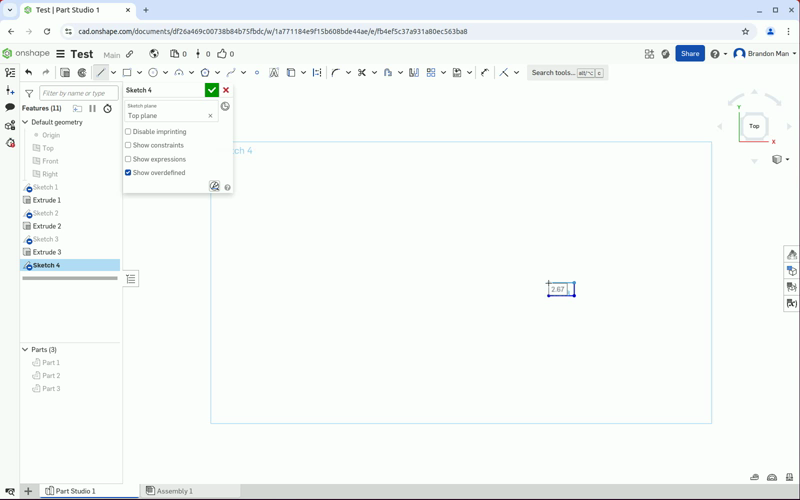
click(548, 282)
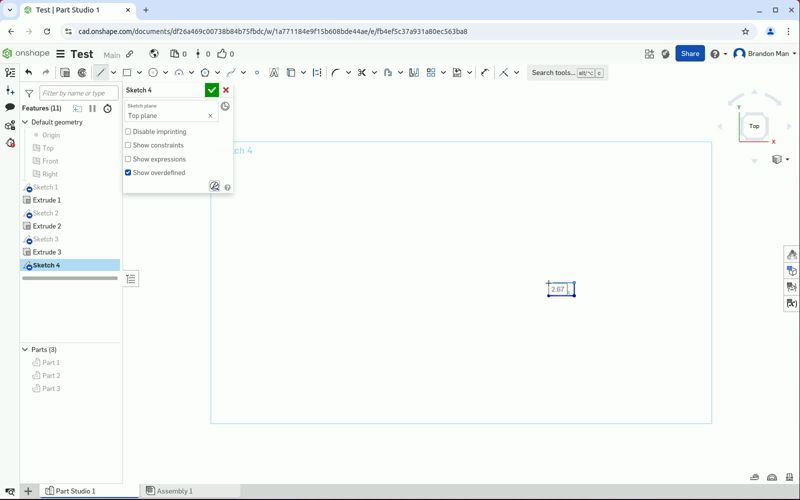
key_up(shift)
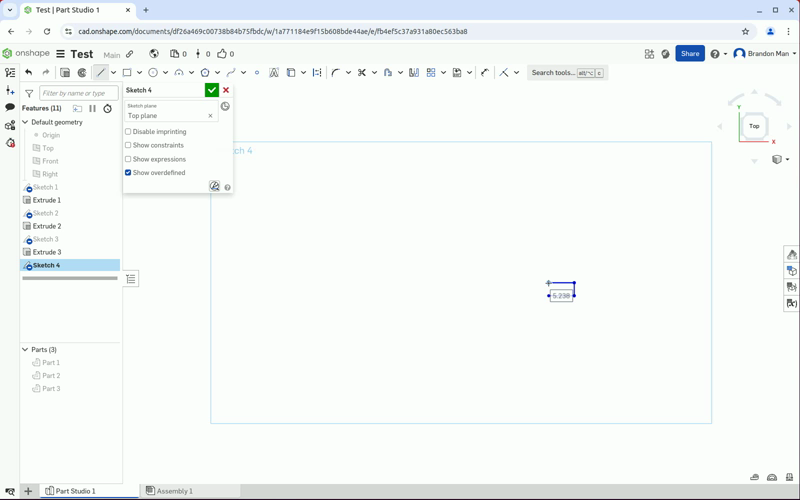
mouse_move(578, 282)
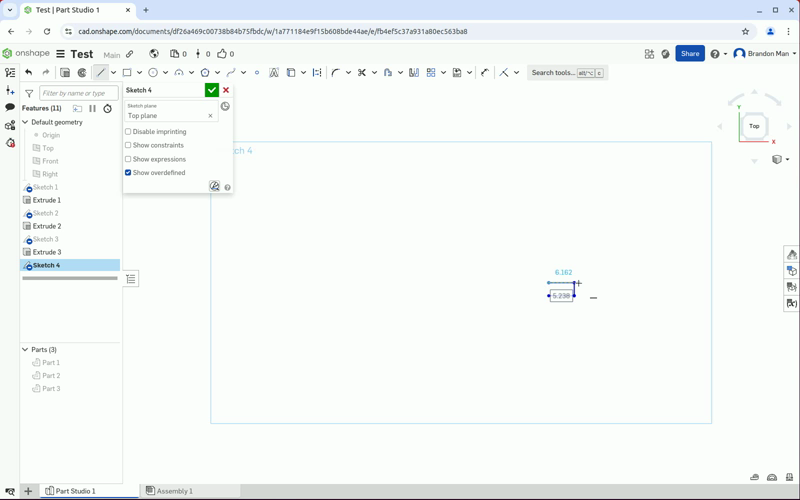
key_down(shift)
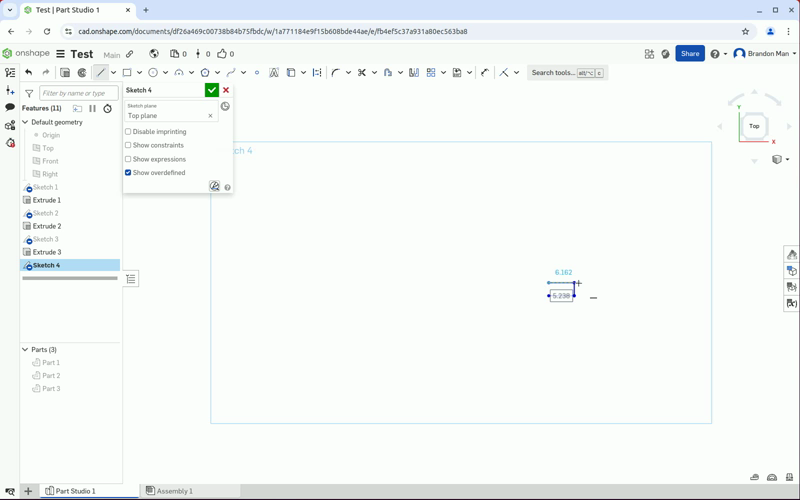
mouse_move(548, 295)
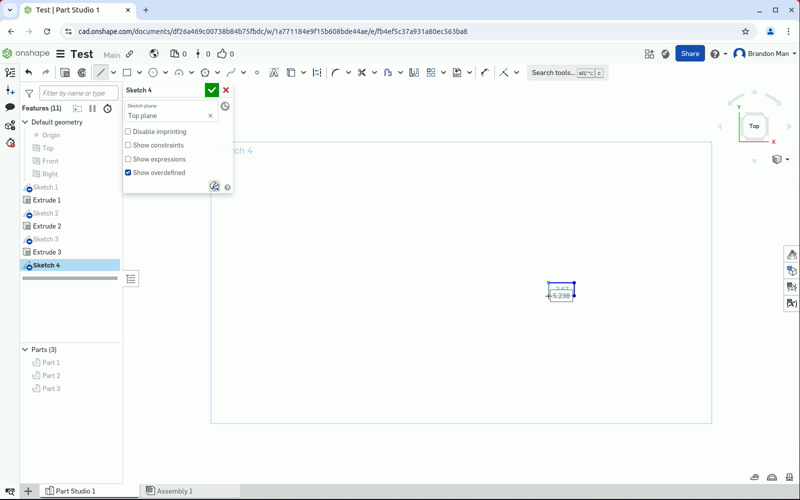
key_up(shift)
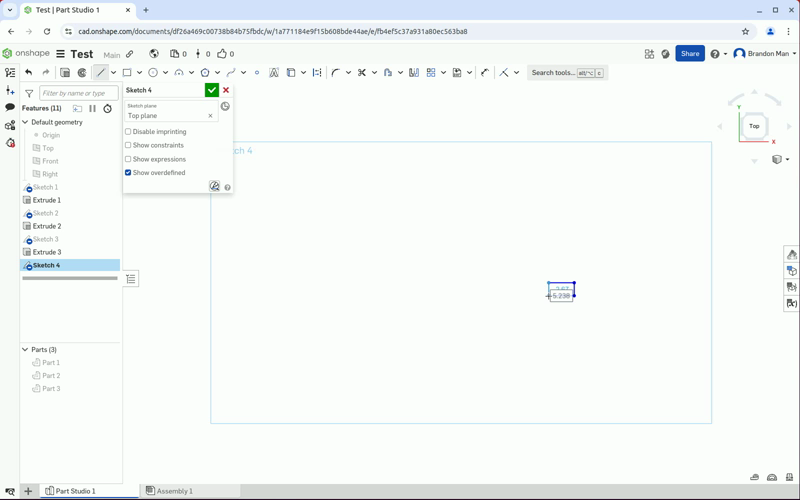
click(548, 295)
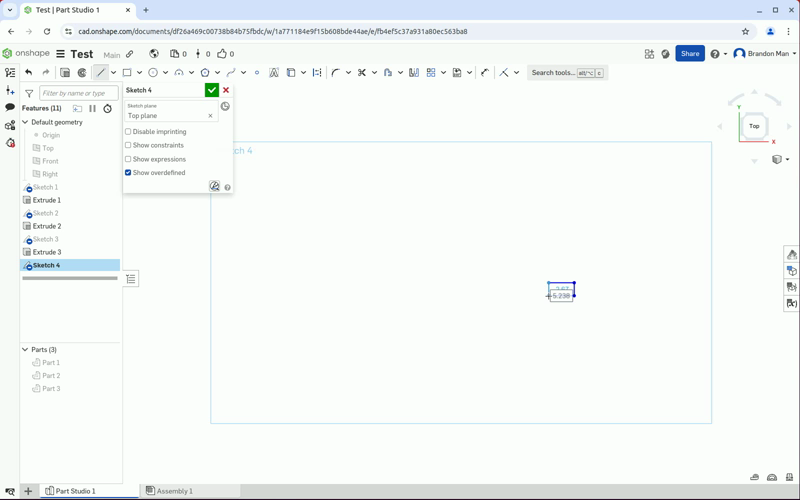
key(esc)
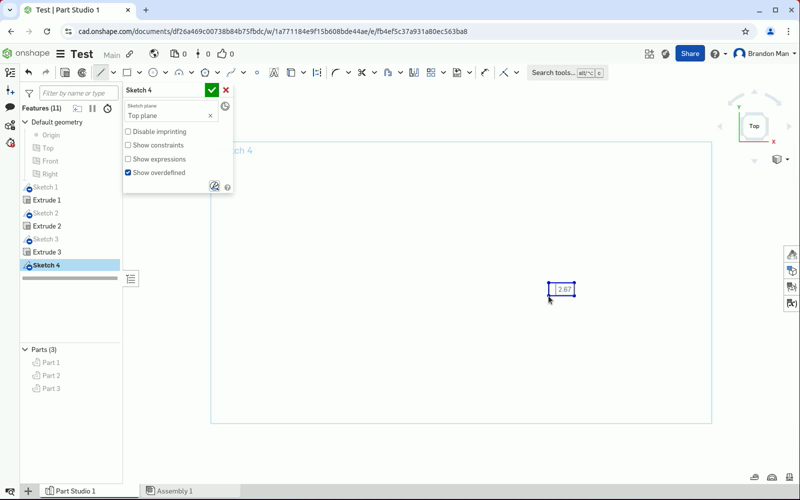
mouse_move(558, 288)
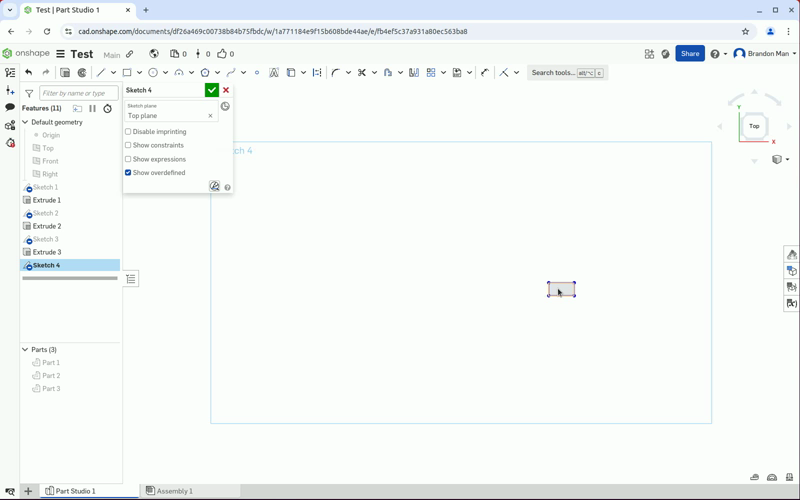
scroll(6)
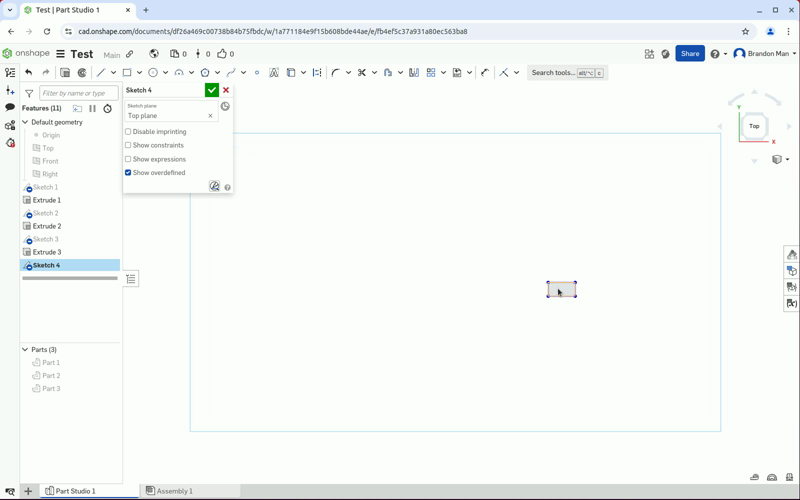
scroll(6)
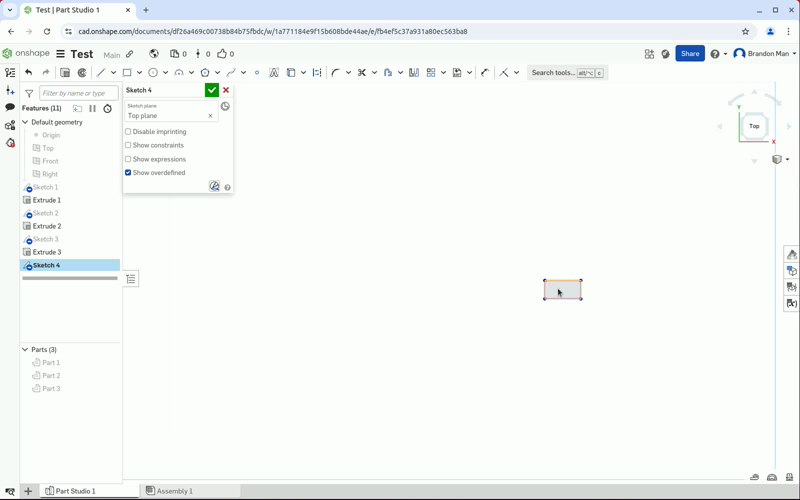
scroll(6)
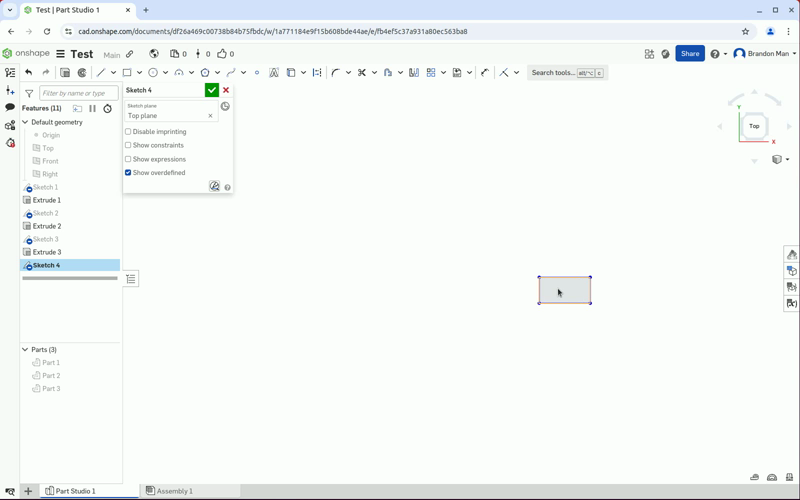
scroll(6)
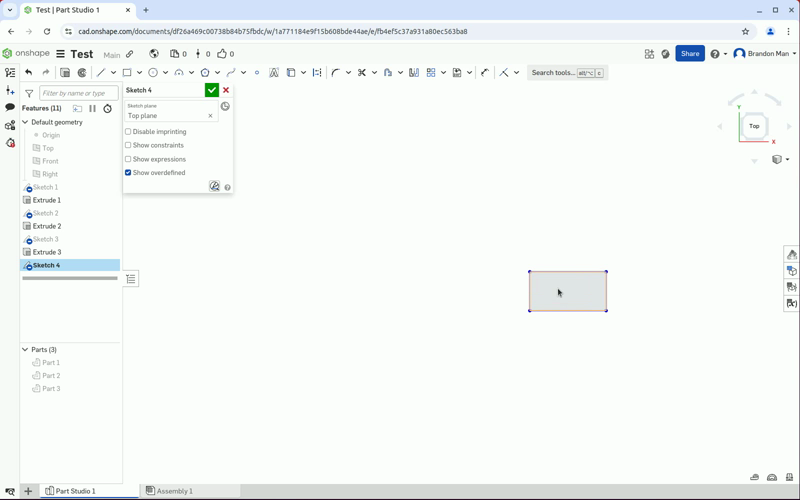
scroll(6)
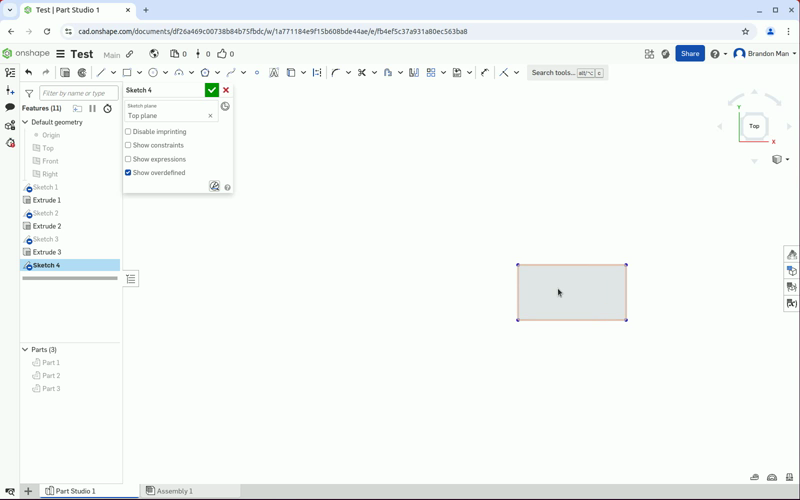
scroll(6)
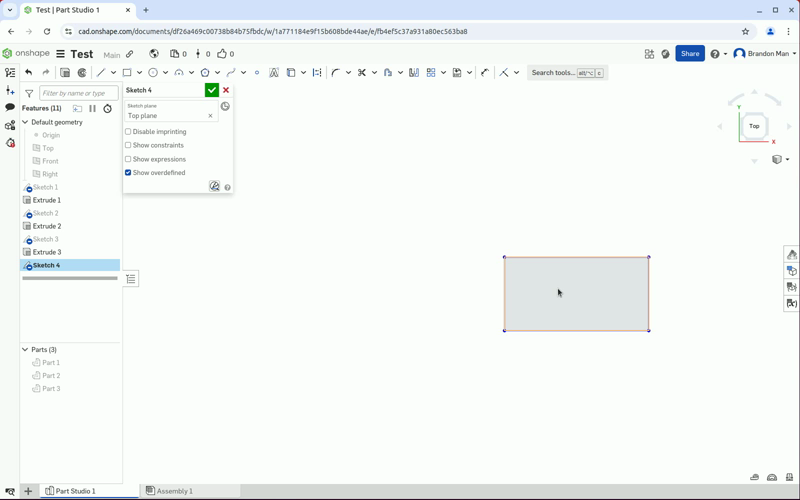
scroll(6)
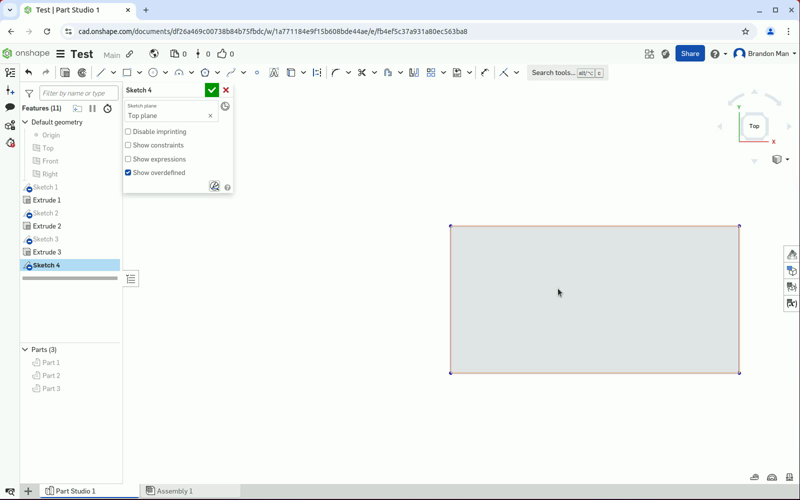
click(558, 288)
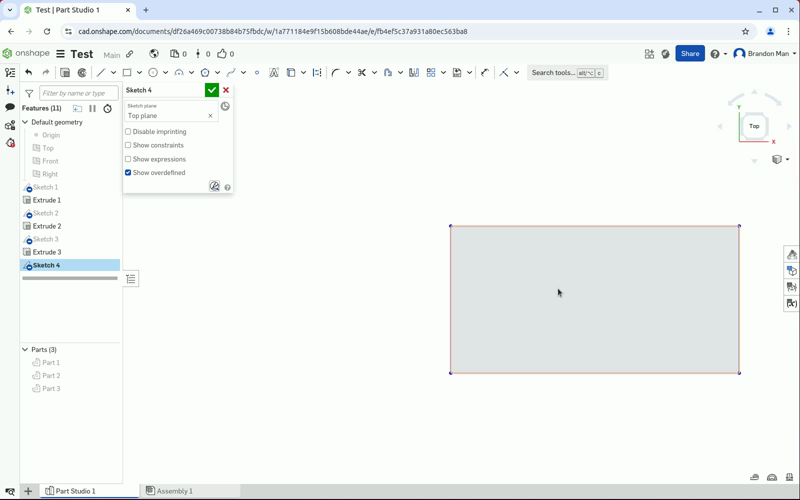
scroll(-6)
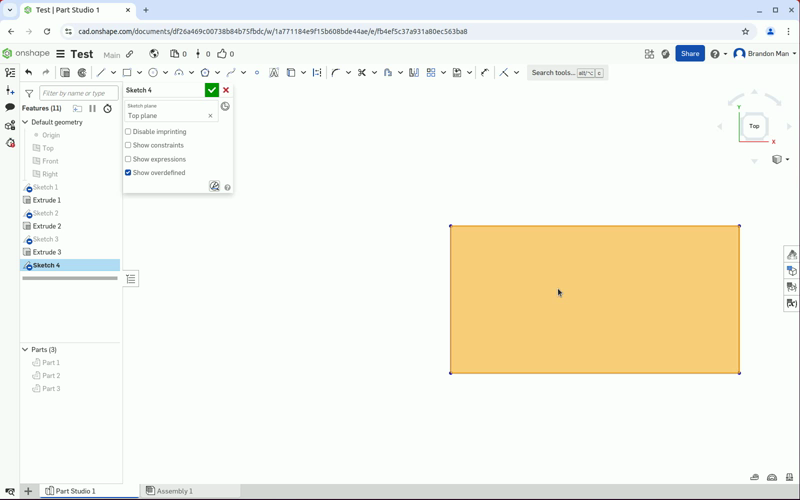
scroll(-6)
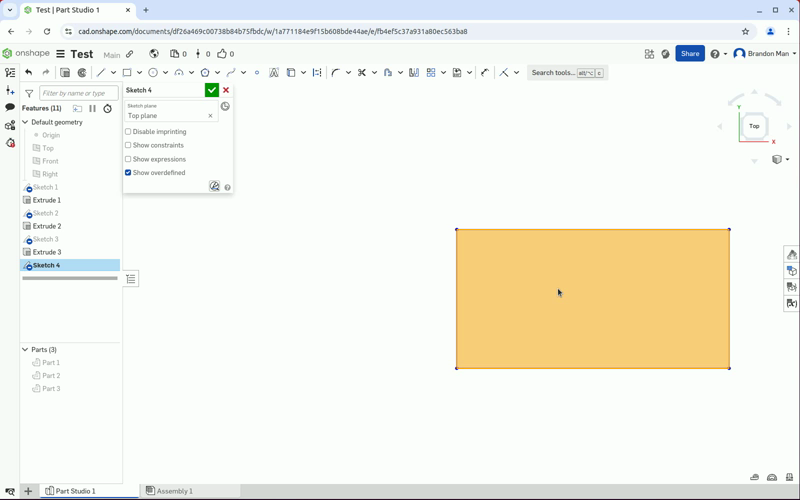
scroll(-6)
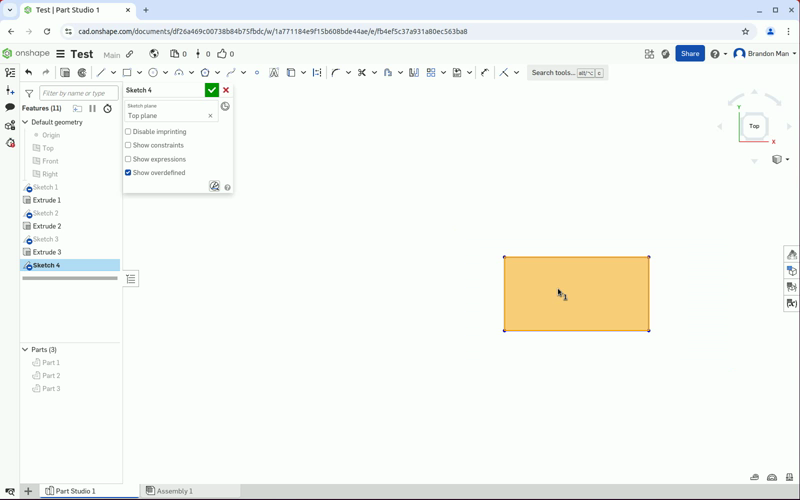
scroll(-6)
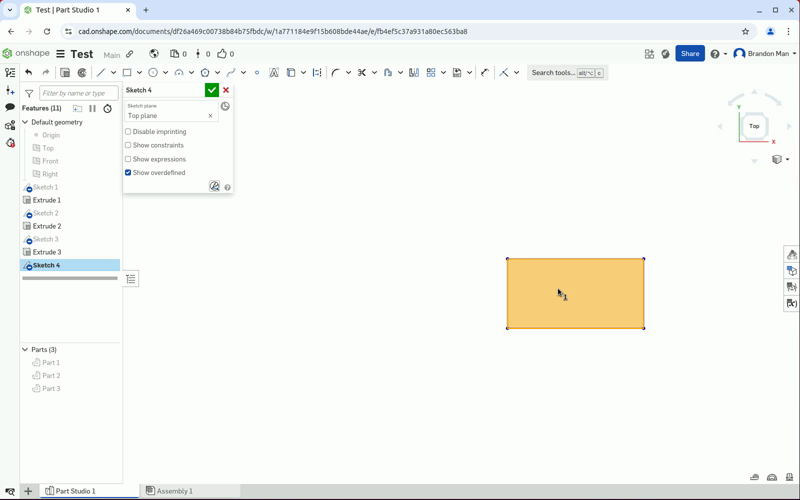
scroll(-6)
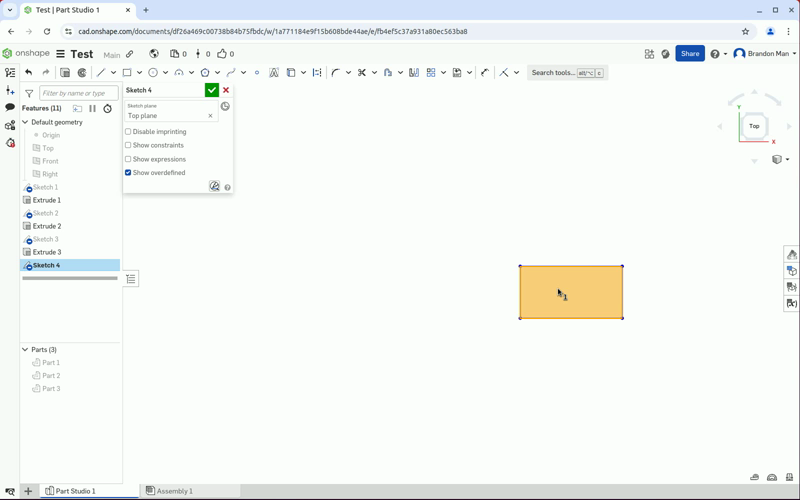
scroll(-6)
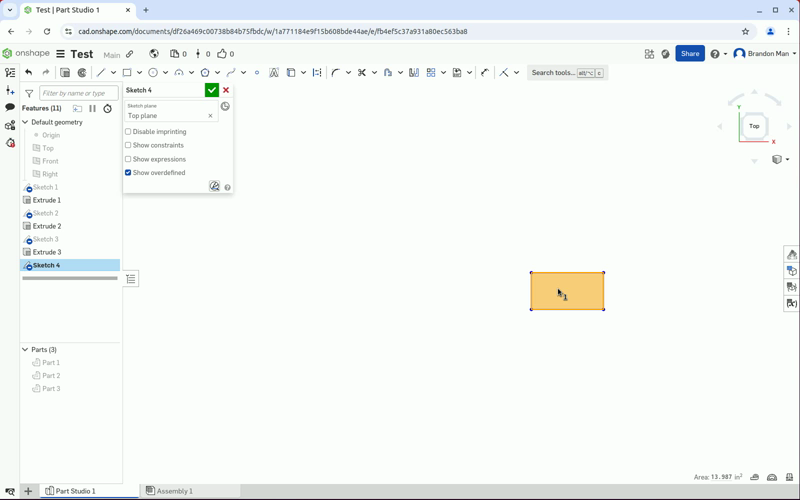
scroll(-6)
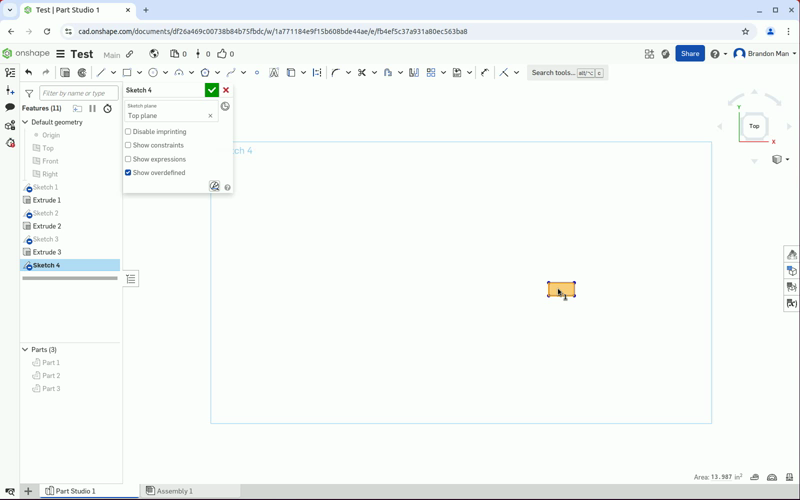
mouse_move(73, 352)
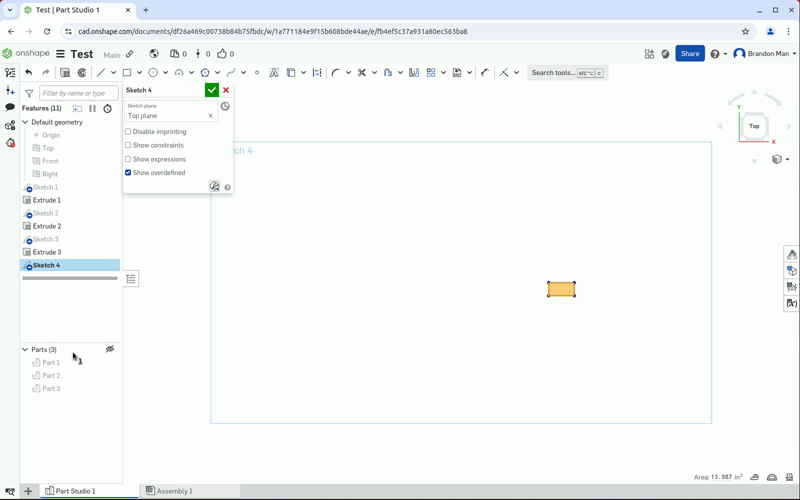
key(shift+y)
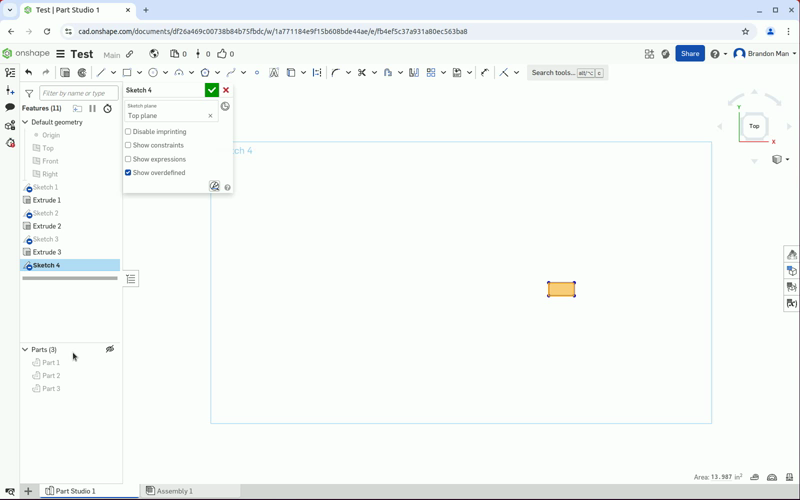
key(shift+e)
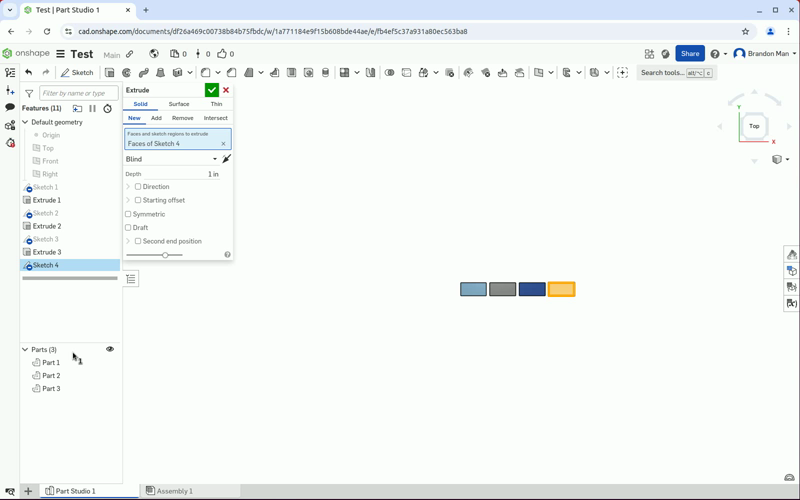
mouse_move(143, 106)
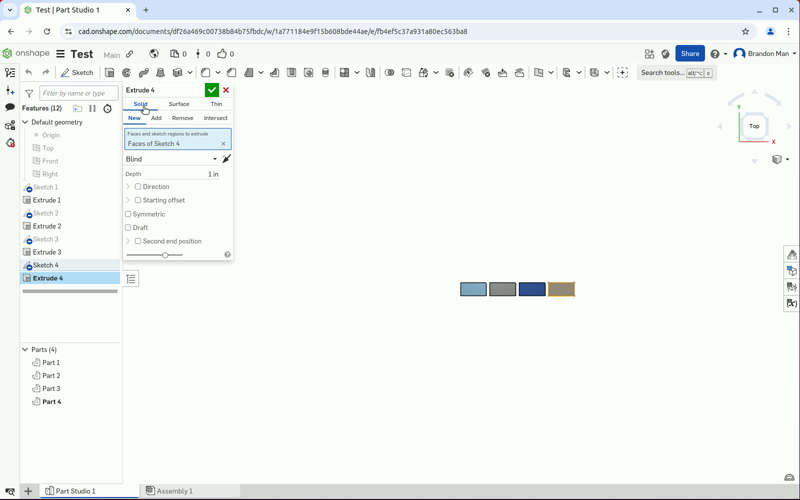
click(143, 106)
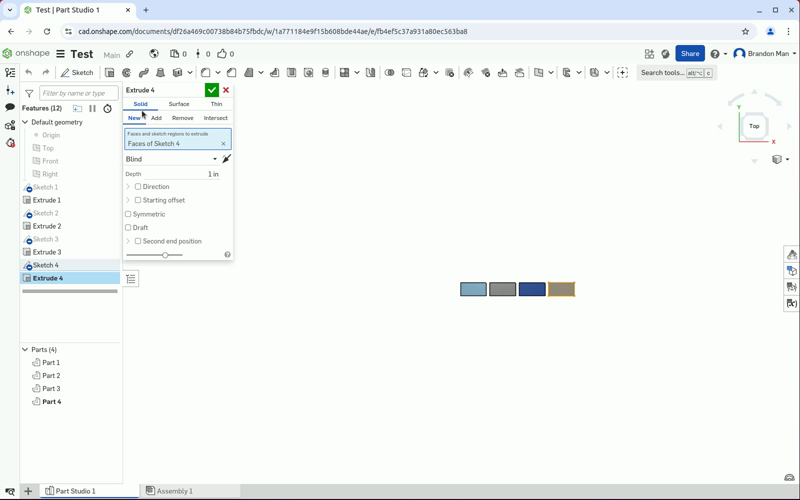
mouse_move(137, 120)
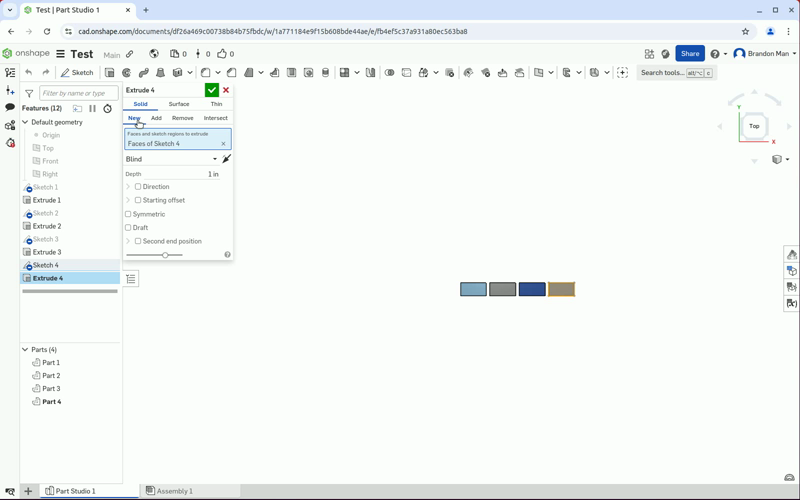
click(137, 120)
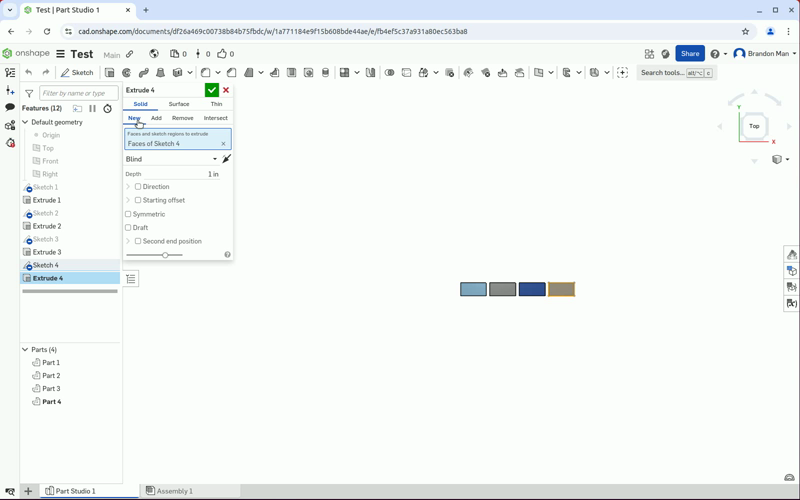
key(tab, 4)
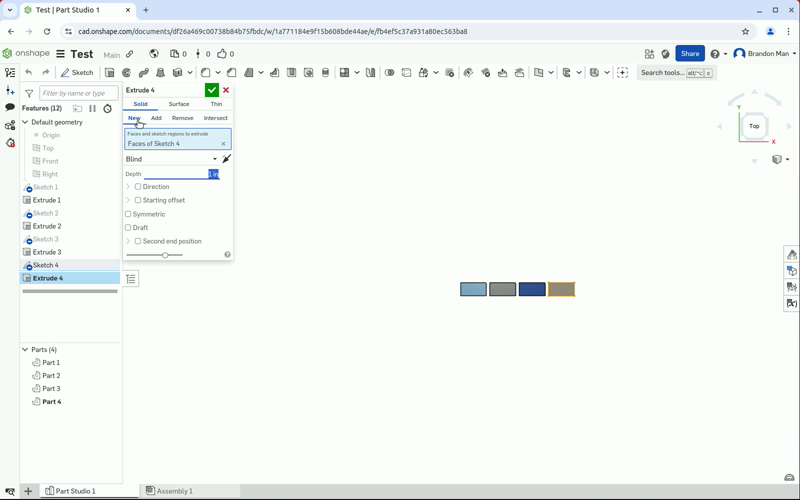
text(2.407)
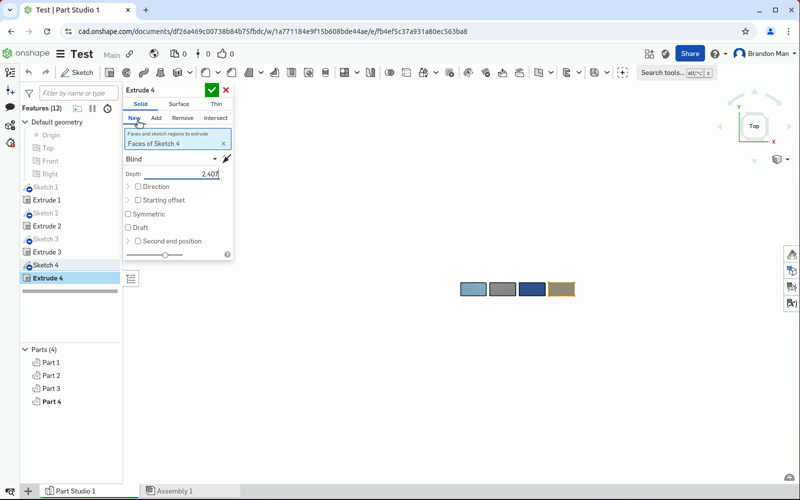
key(enter)
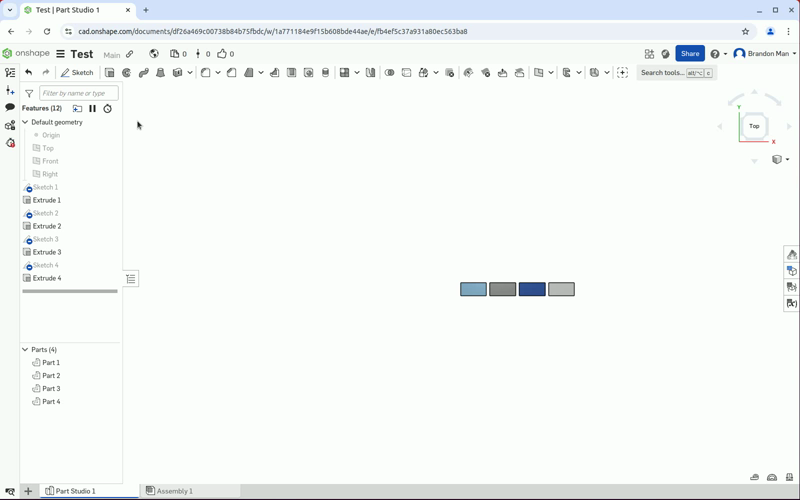
key(shift+h)
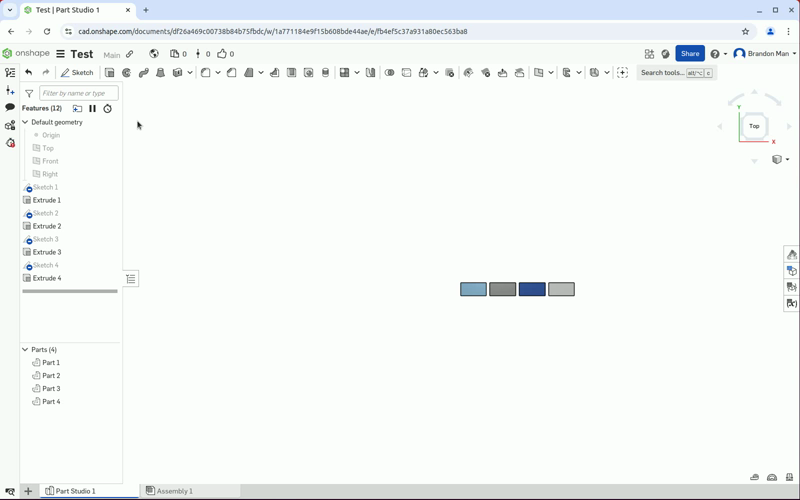
key(shift+h)
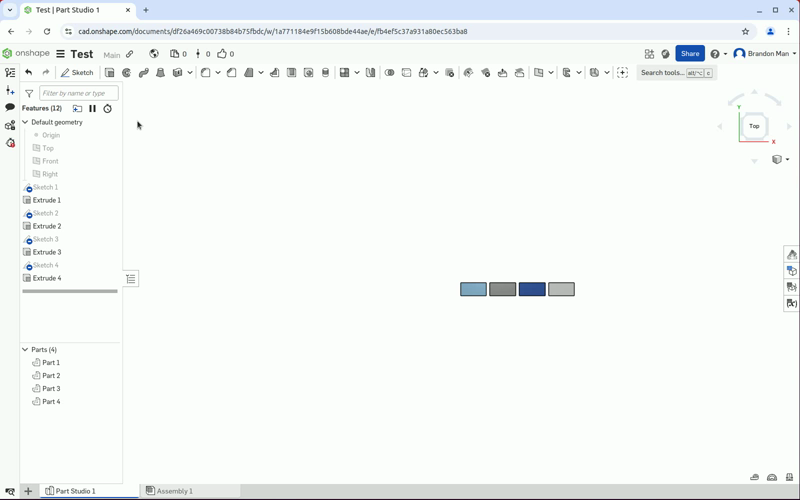
mouse_move(73, 189)
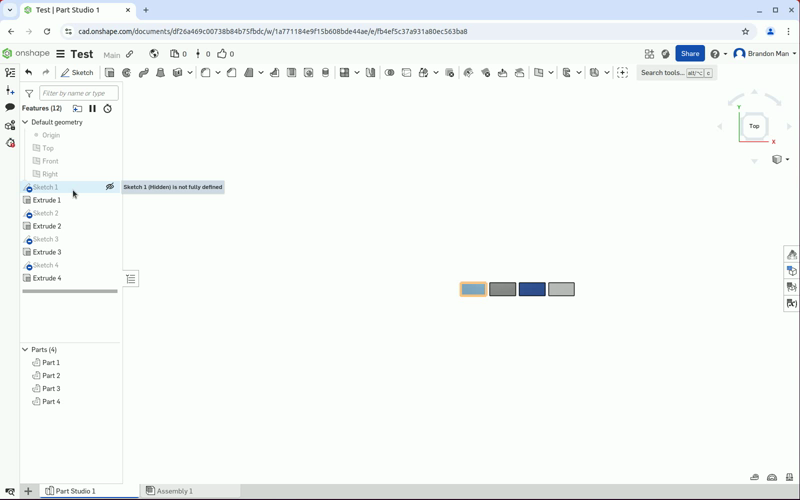
click(73, 189)
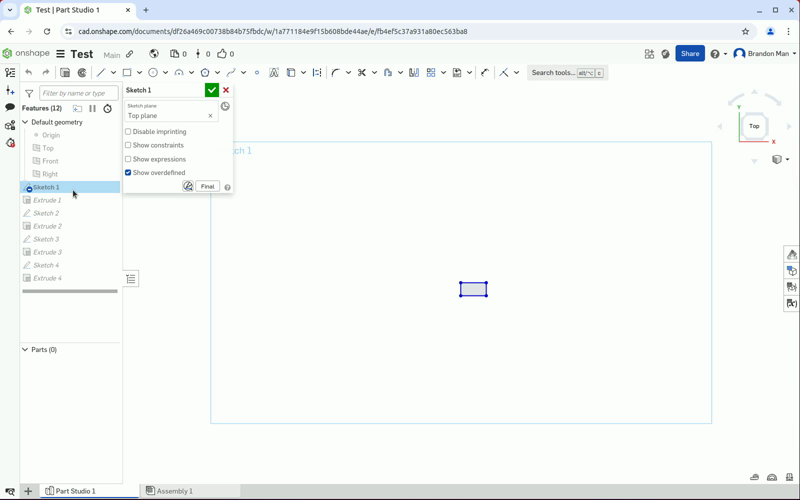
mouse_move(229, 92)
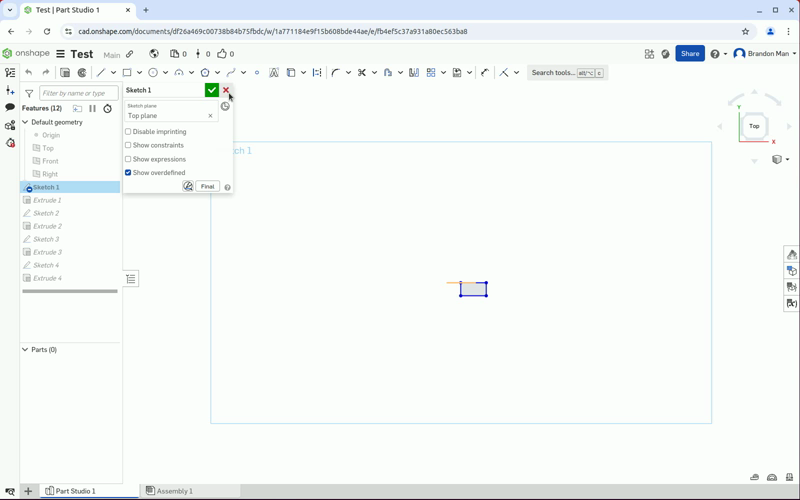
click(229, 92)
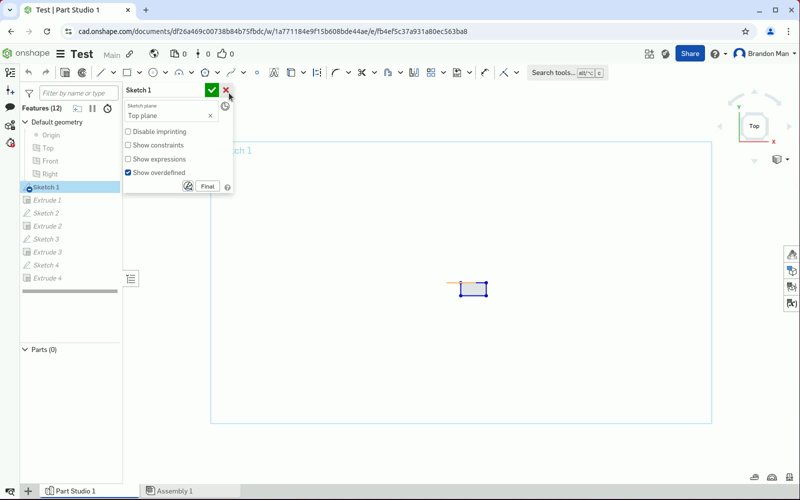
key(shift+s)
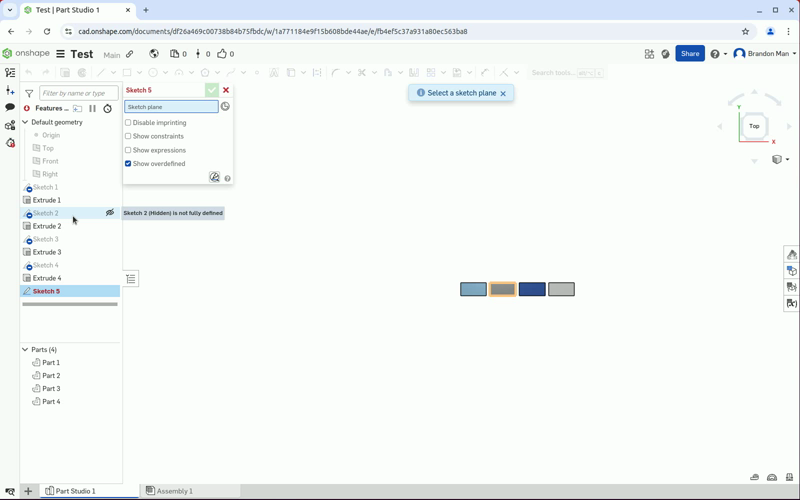
scroll(3)
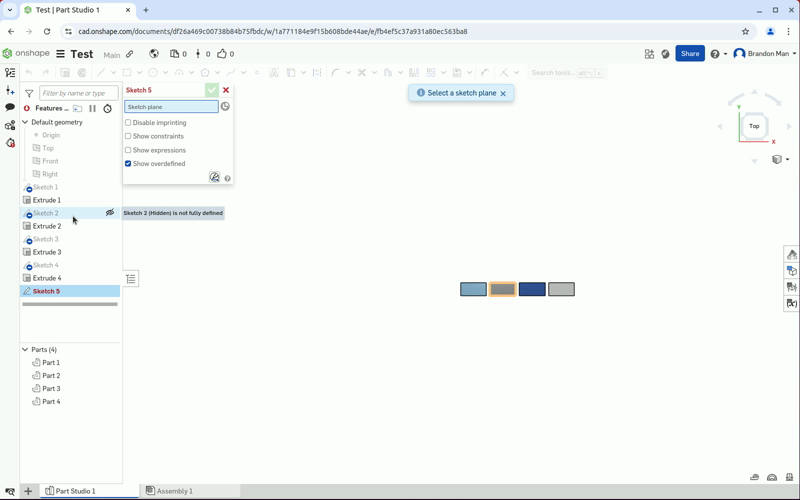
mouse_move(73, 150)
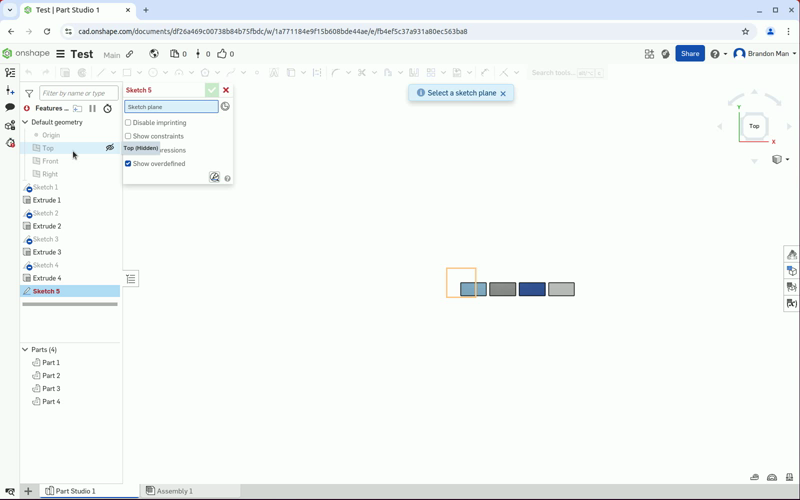
click(73, 150)
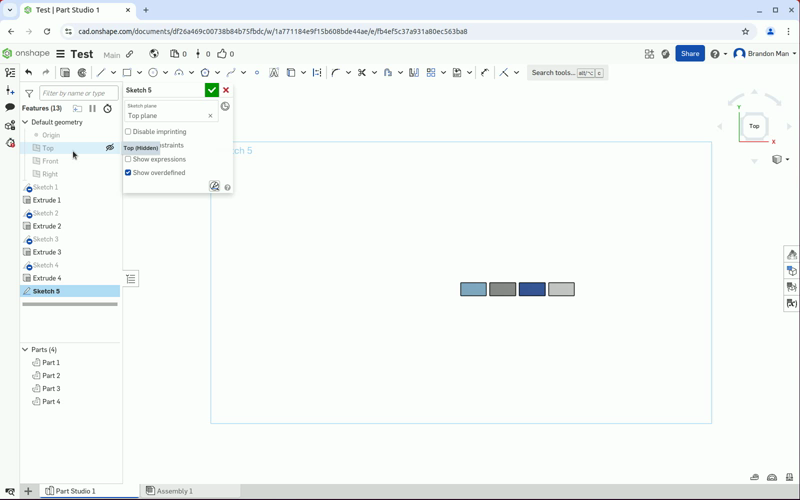
mouse_move(73, 352)
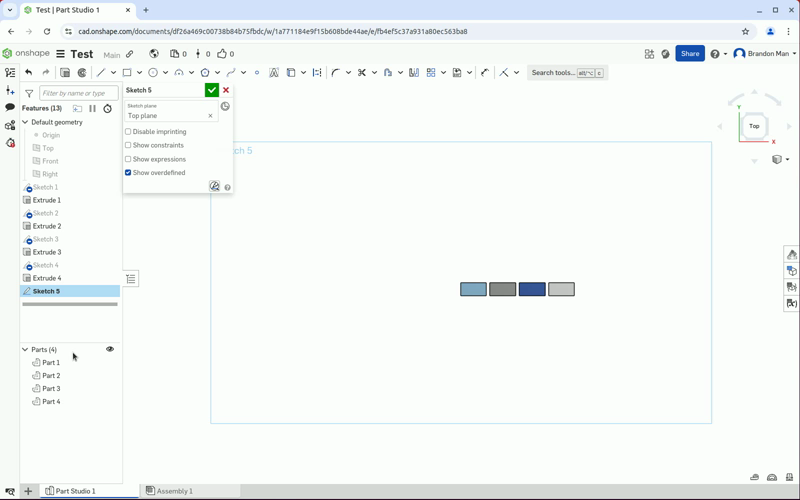
key(y)
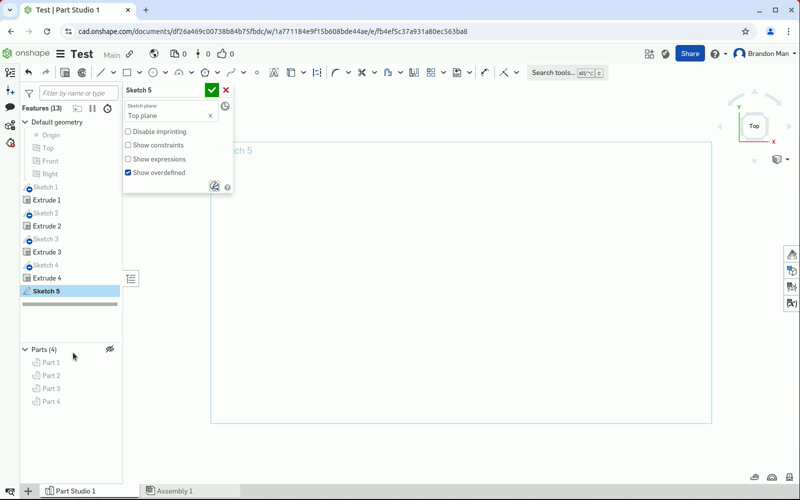
key(l)
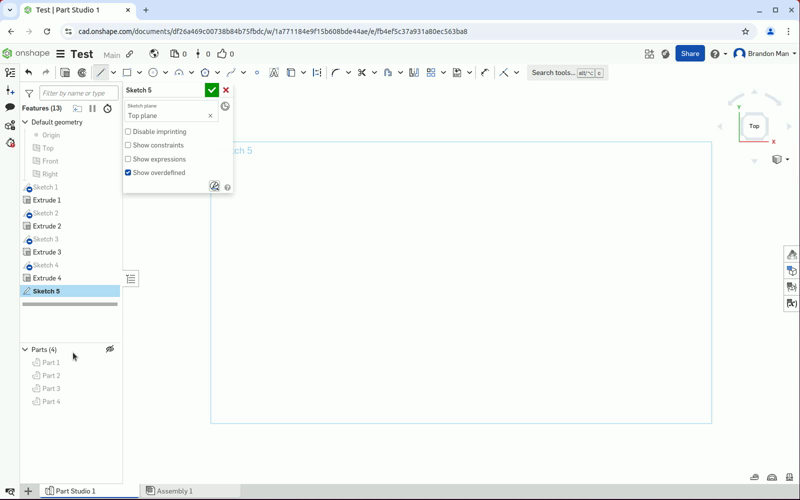
key_down(shift)
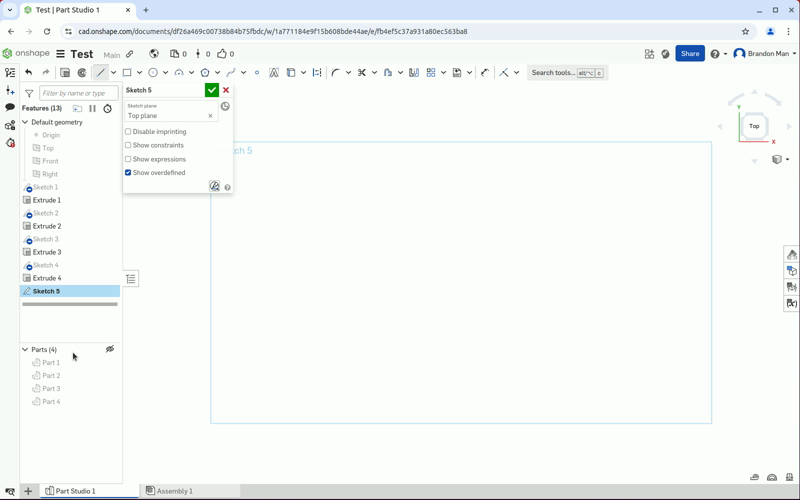
mouse_move(489, 282)
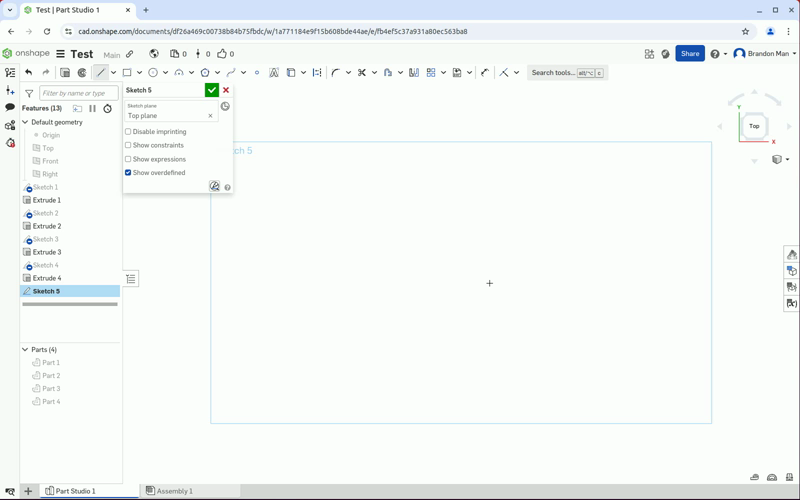
click(489, 282)
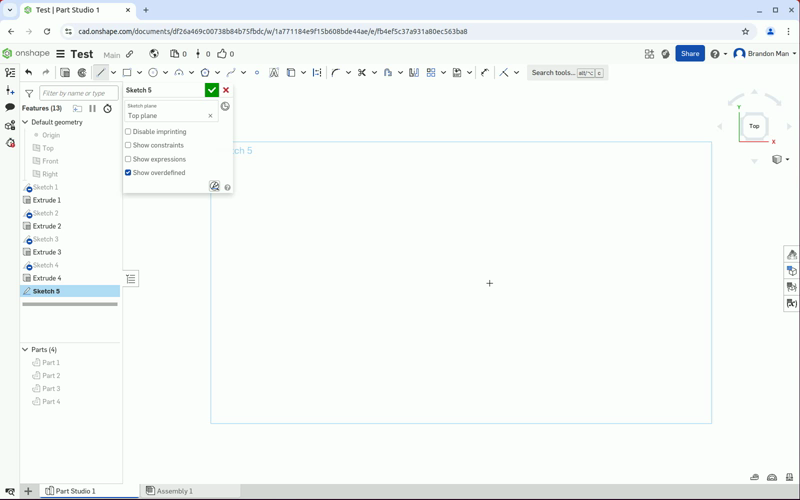
key_up(shift)
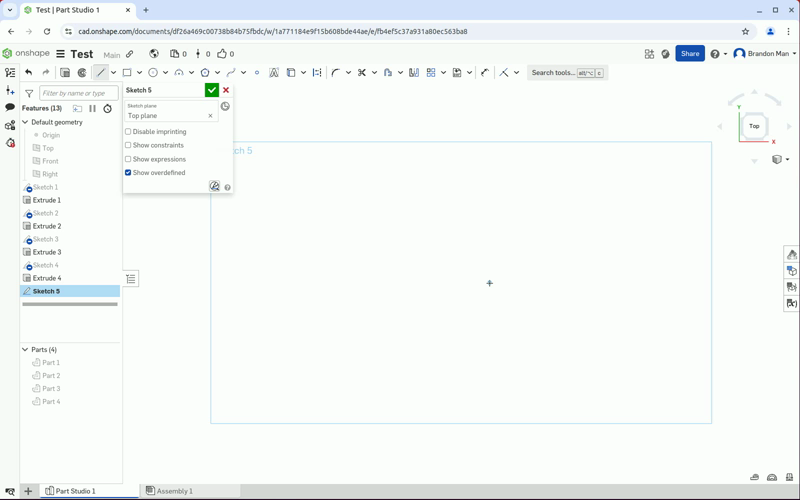
key_down(shift)
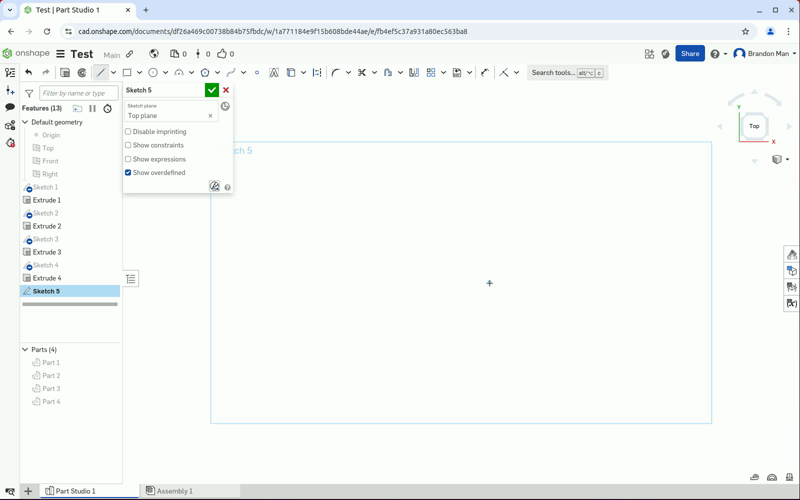
mouse_move(519, 282)
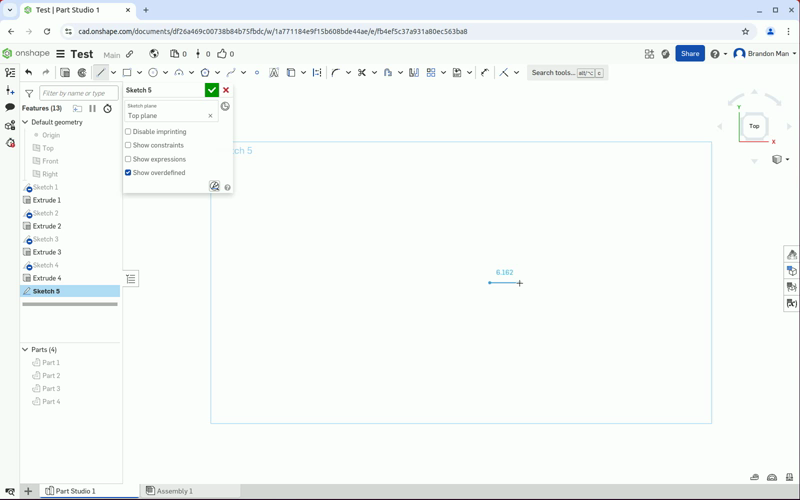
mouse_move(515, 282)
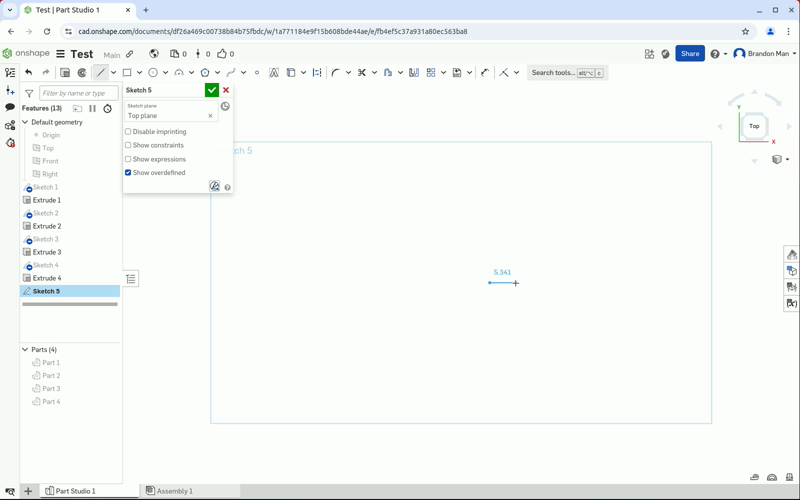
click(515, 282)
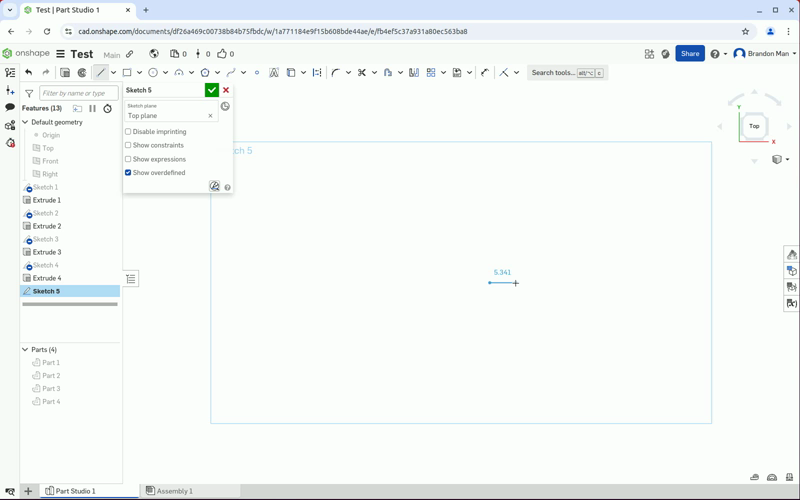
key_up(shift)
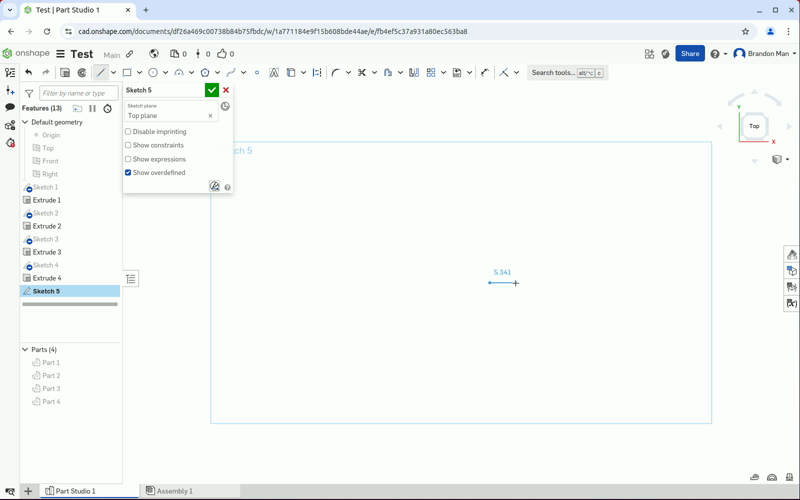
key_down(shift)
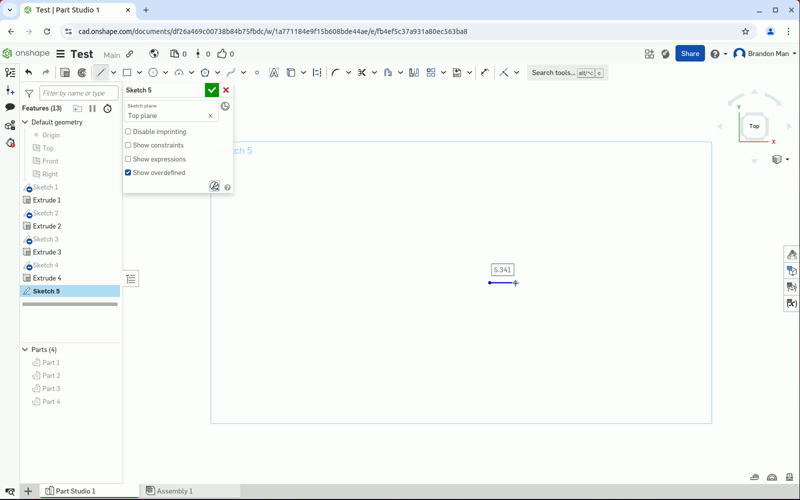
mouse_move(545, 282)
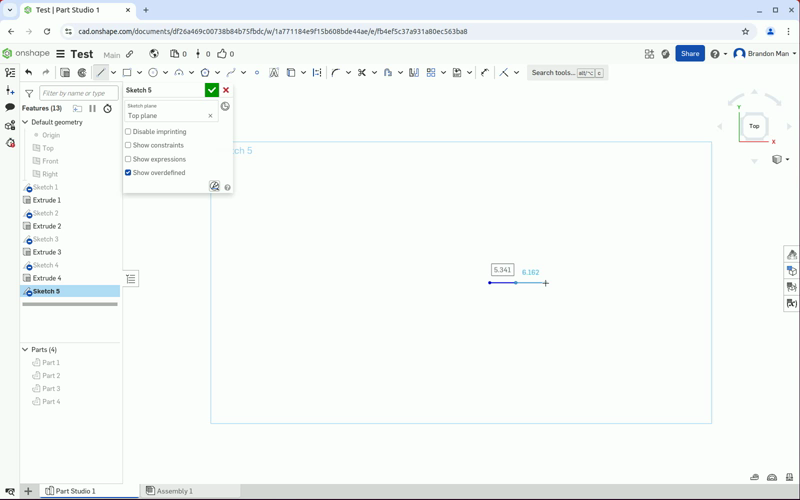
mouse_move(515, 270)
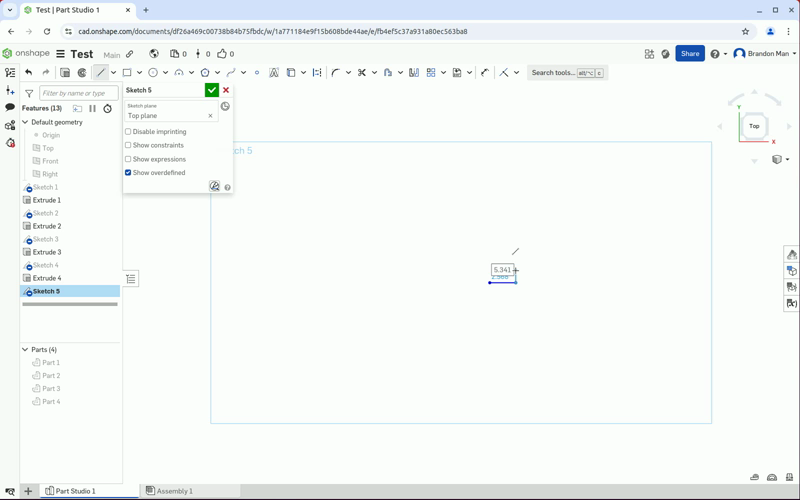
click(515, 270)
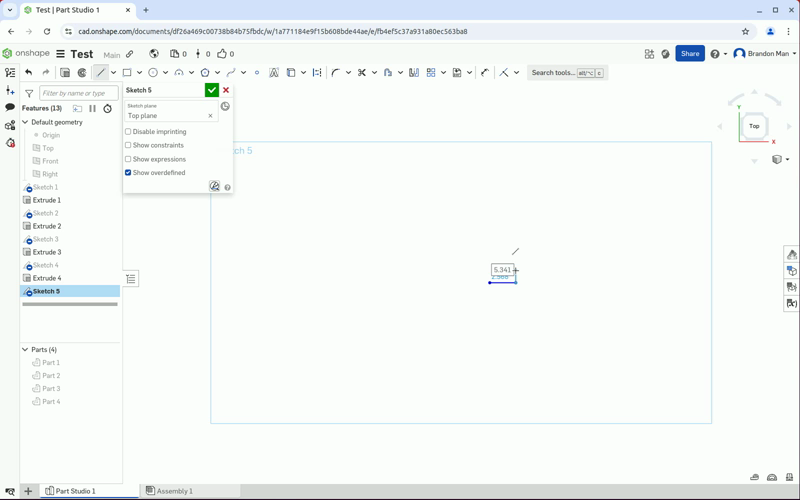
key_up(shift)
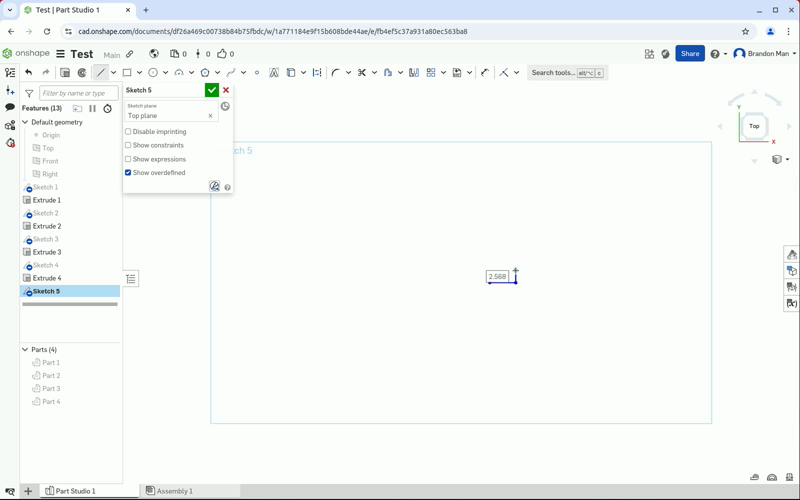
key_down(shift)
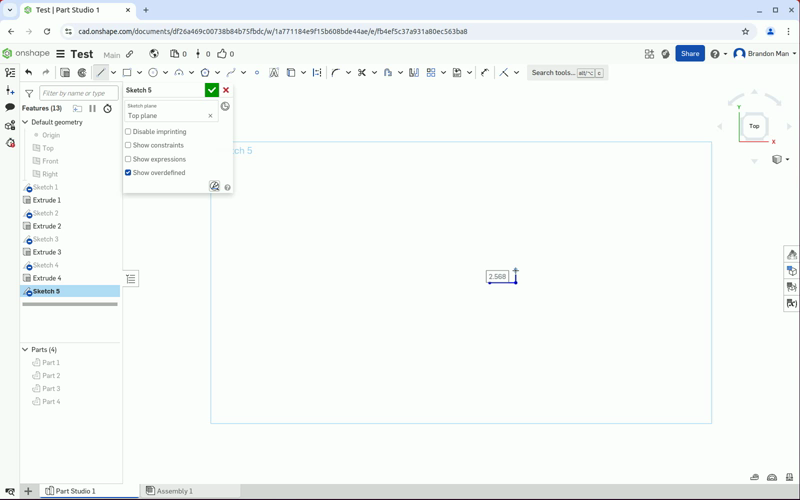
mouse_move(545, 270)
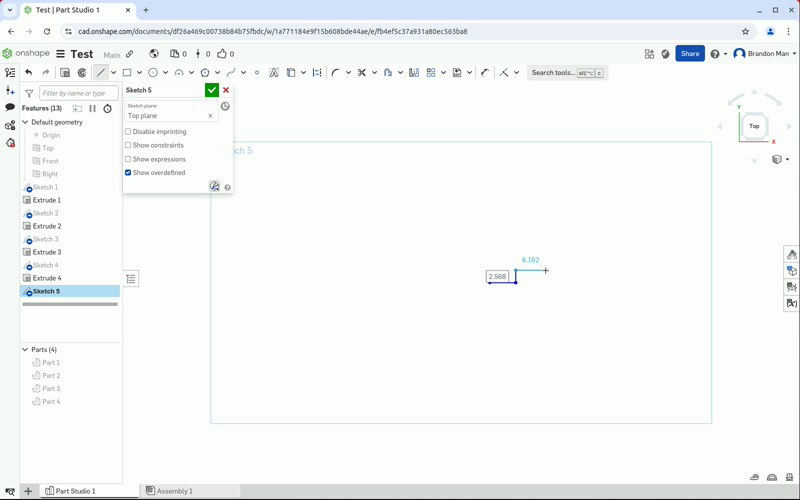
mouse_move(489, 270)
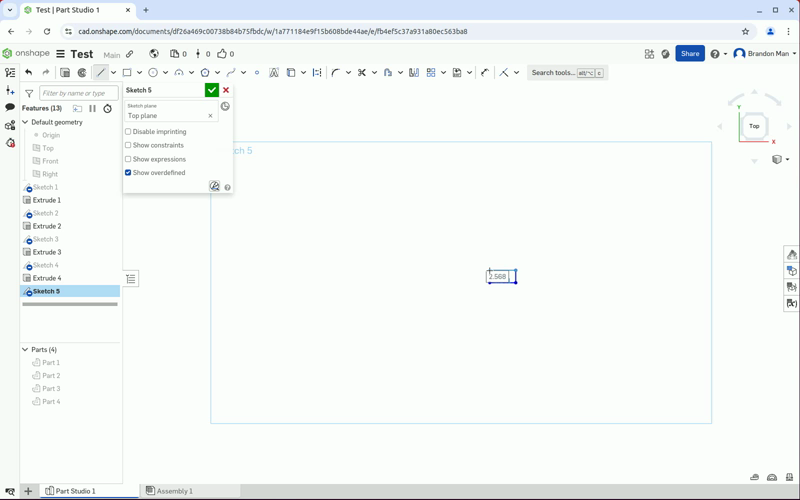
click(489, 270)
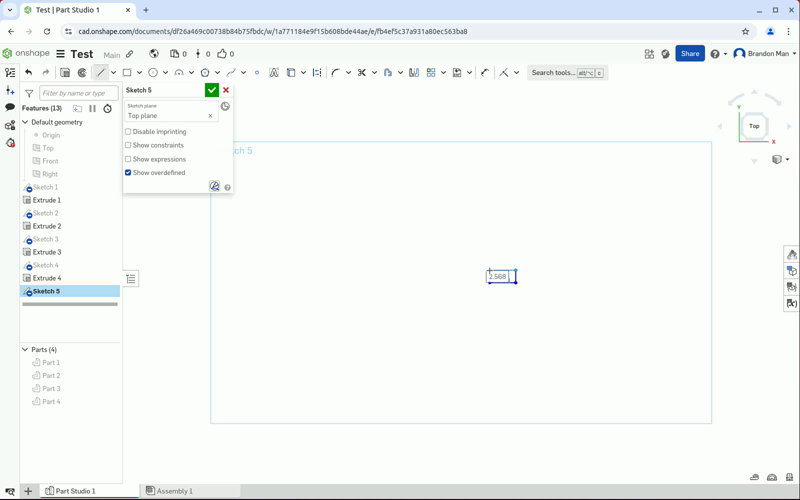
key_up(shift)
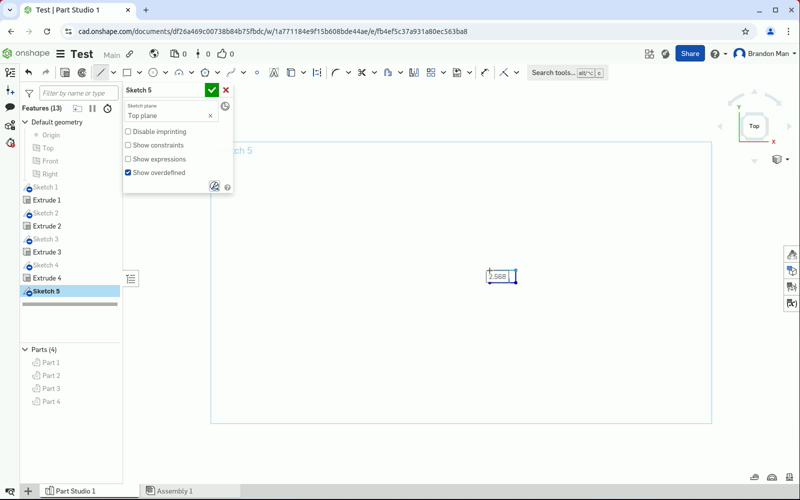
mouse_move(519, 270)
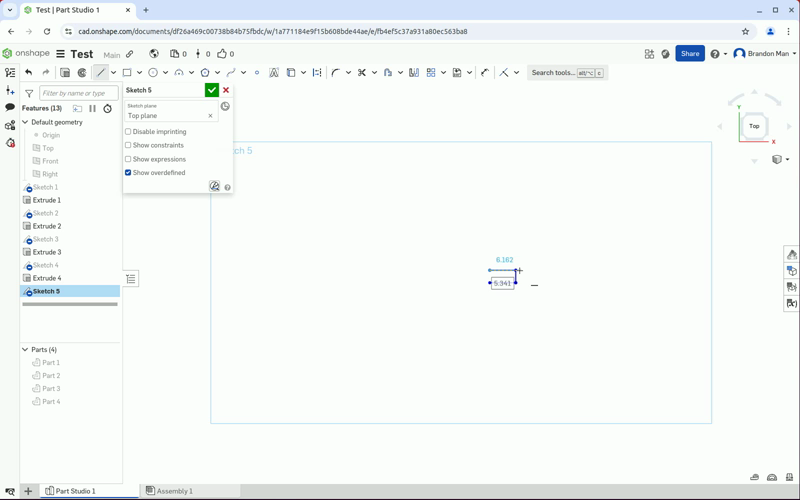
key_down(shift)
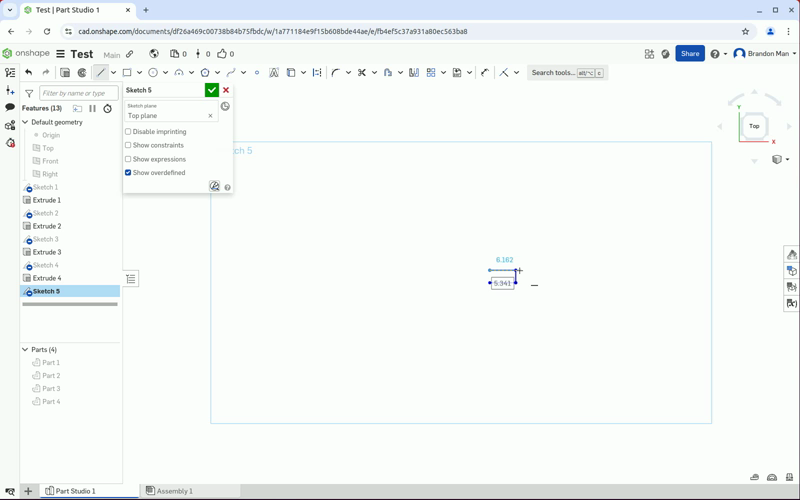
mouse_move(489, 282)
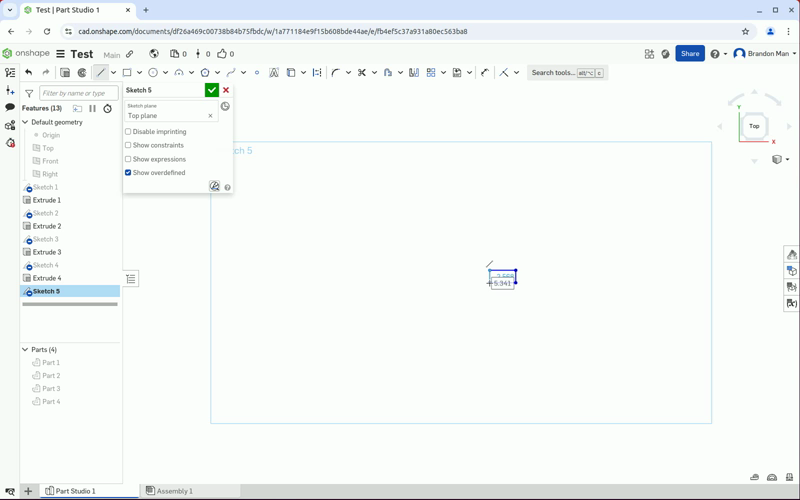
key_up(shift)
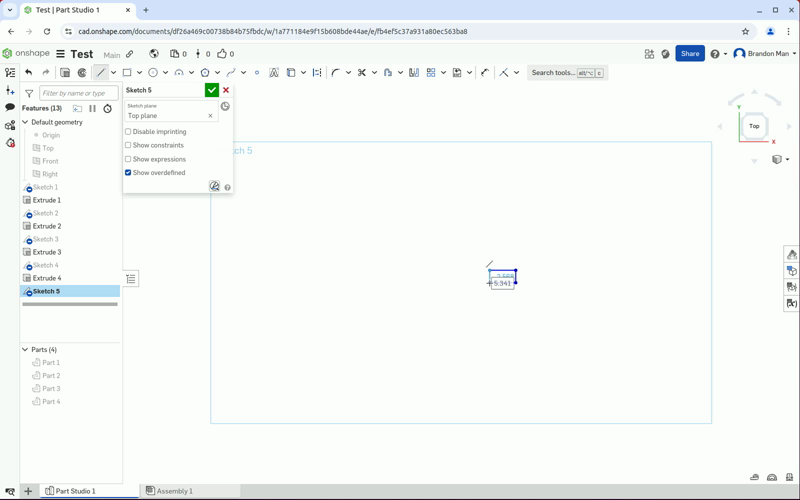
click(489, 282)
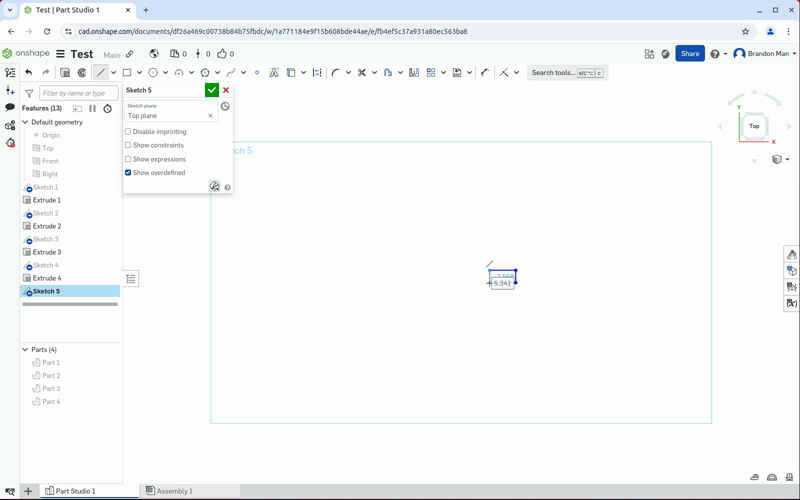
key(esc)
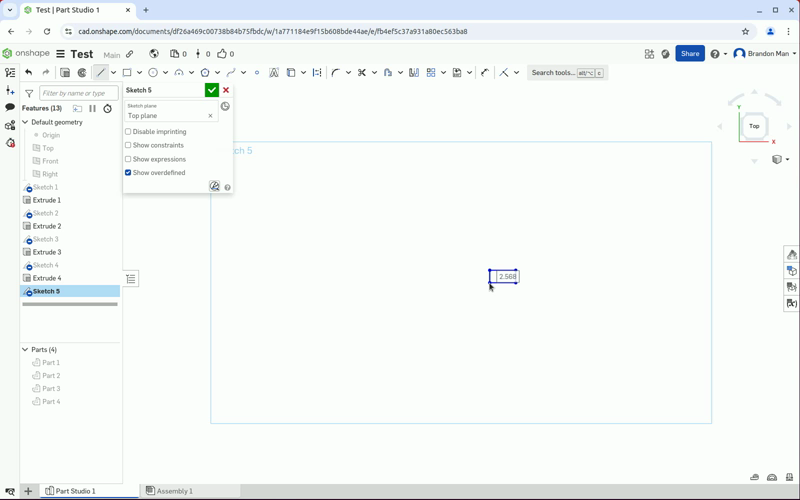
mouse_move(512, 271)
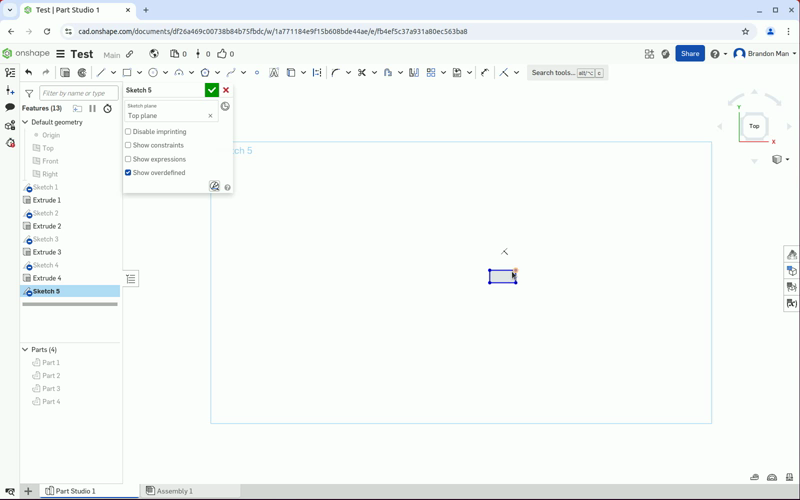
scroll(6)
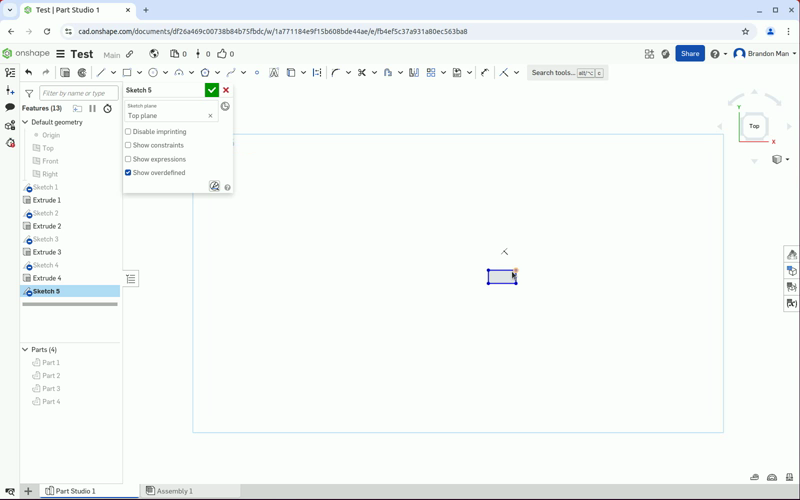
scroll(6)
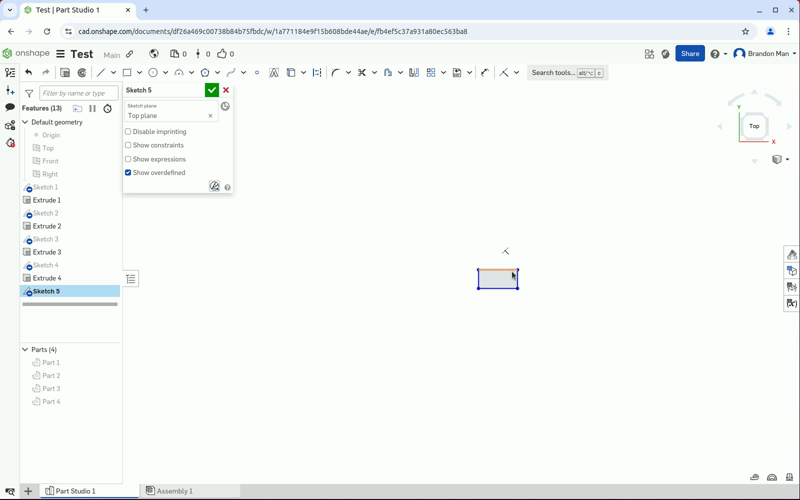
scroll(6)
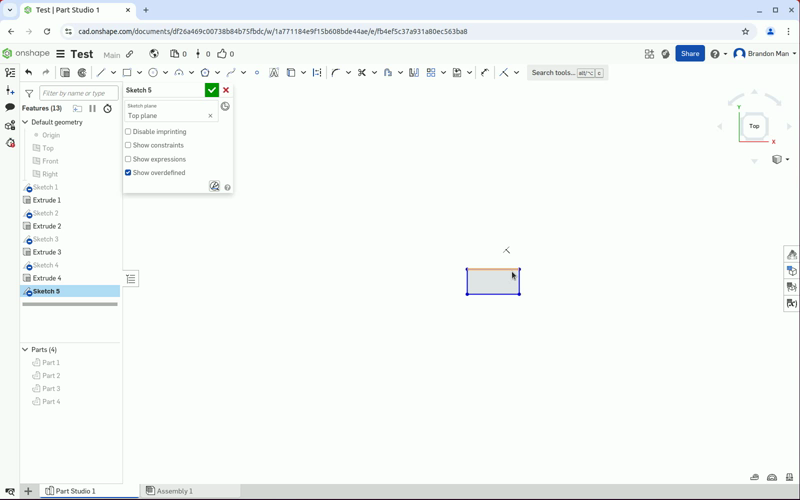
scroll(6)
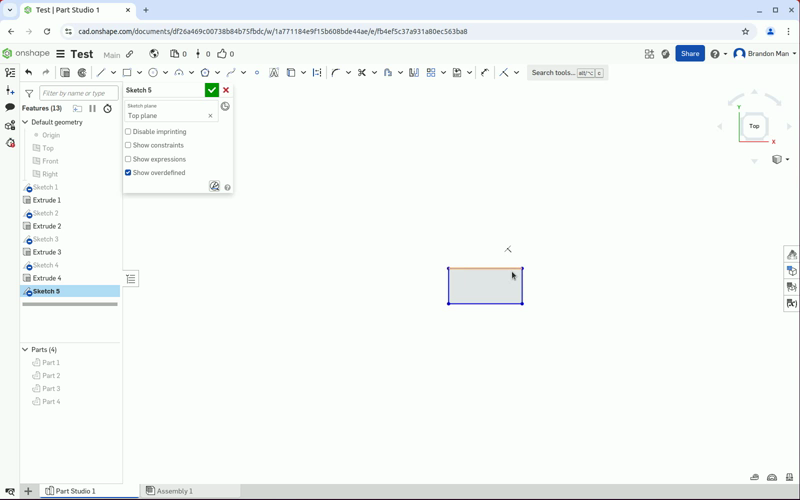
scroll(6)
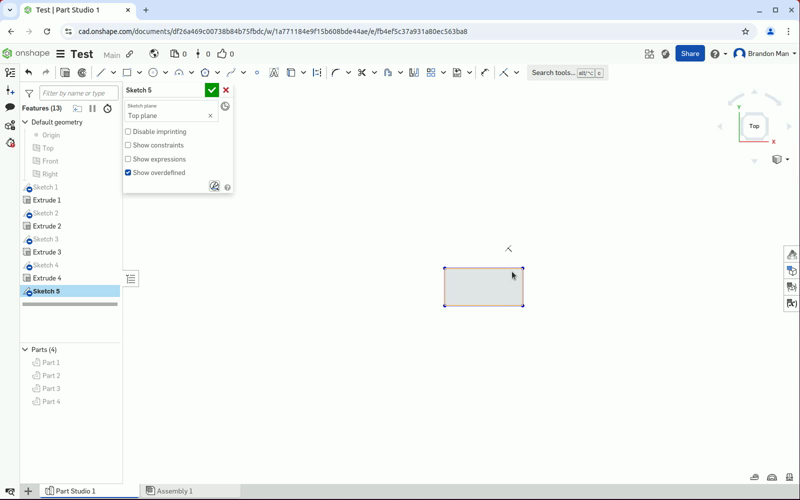
scroll(6)
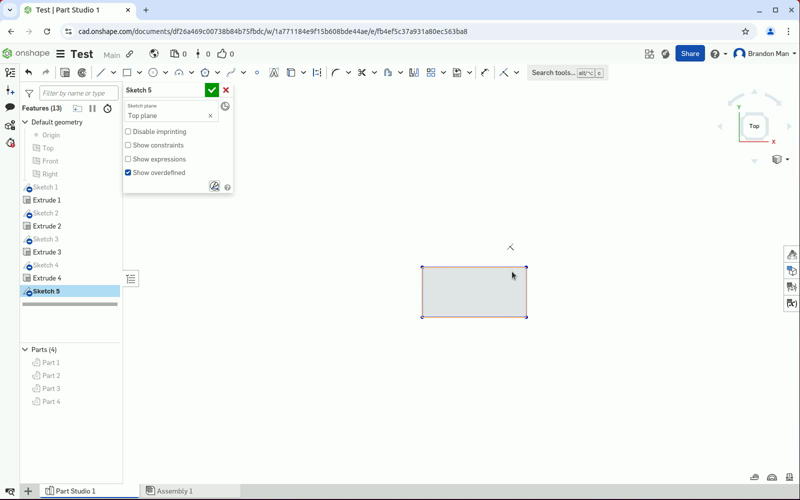
scroll(6)
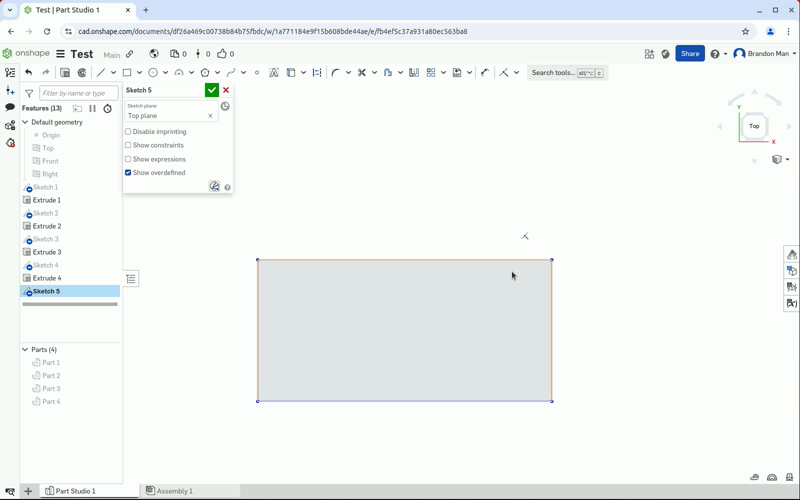
click(512, 271)
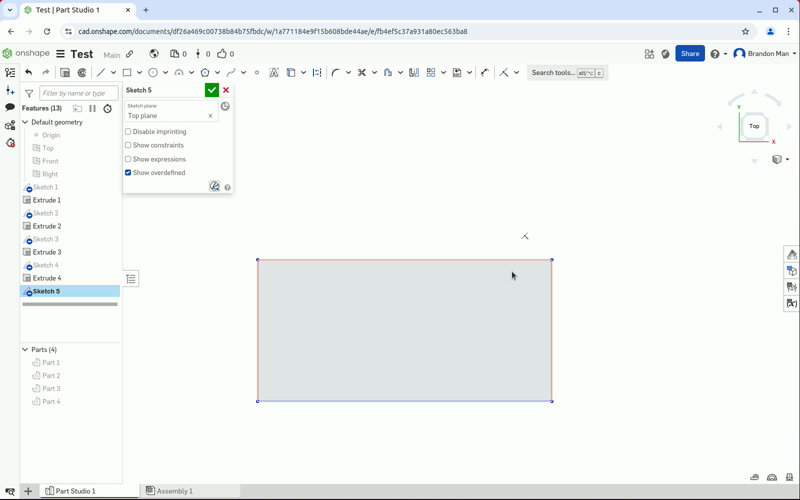
scroll(-6)
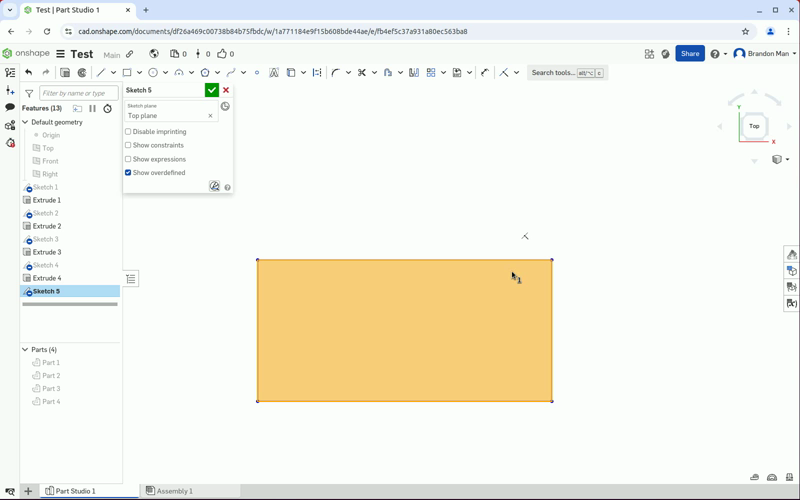
scroll(-6)
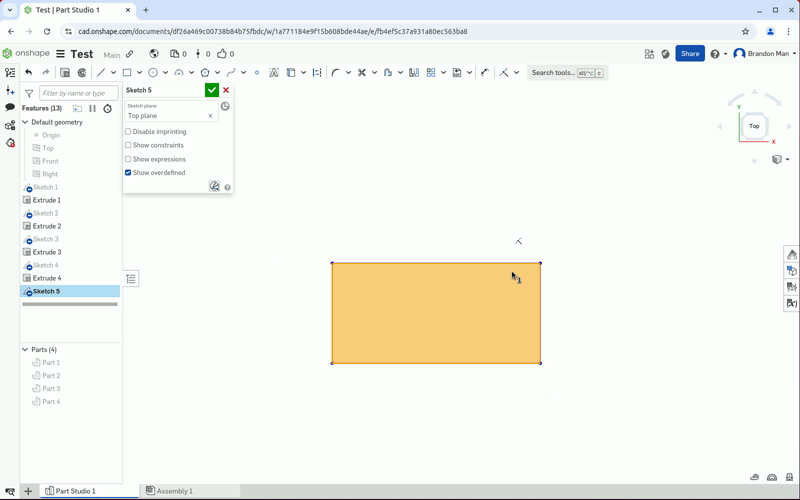
scroll(-6)
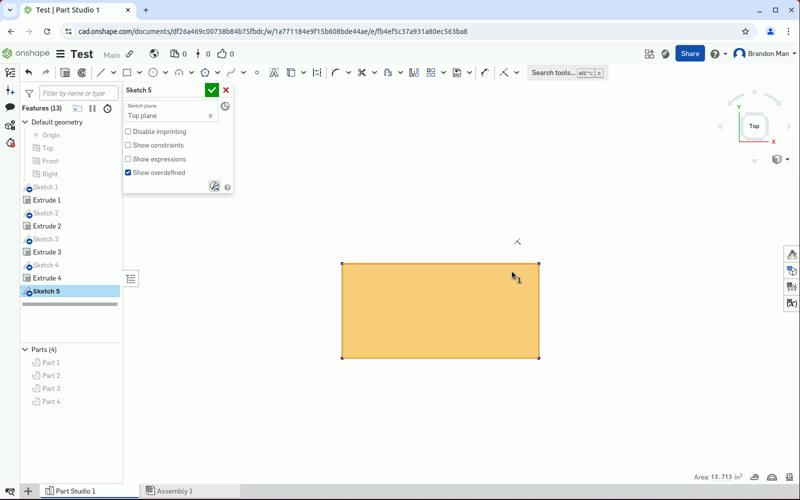
scroll(-6)
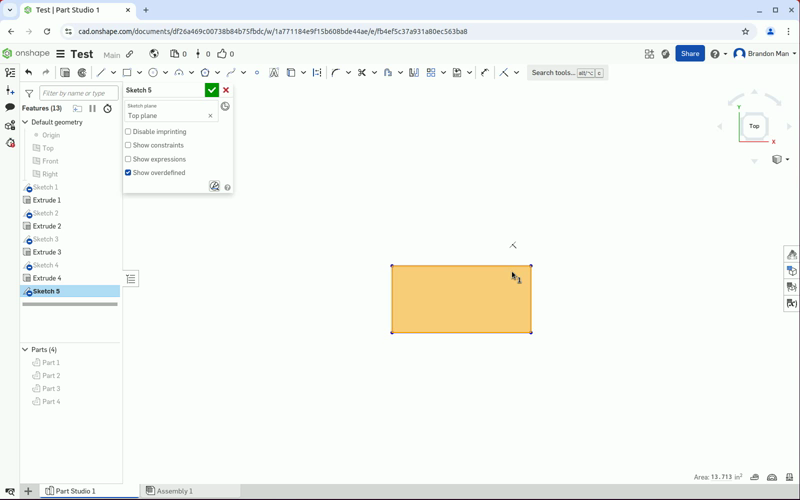
scroll(-6)
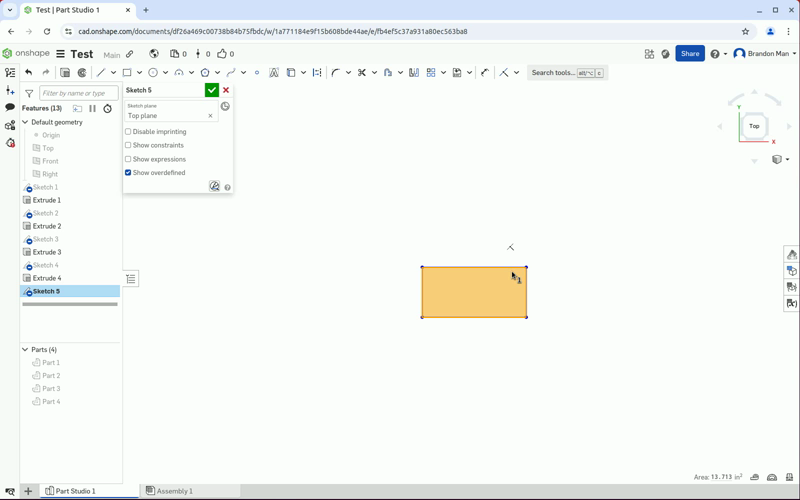
scroll(-6)
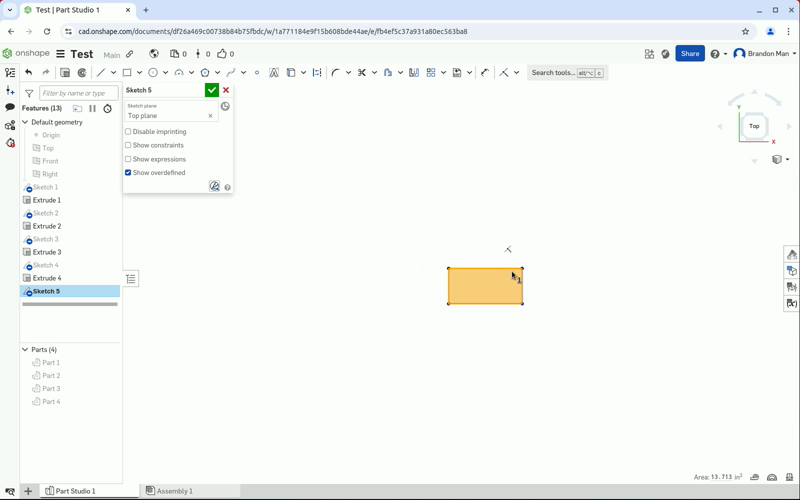
scroll(-6)
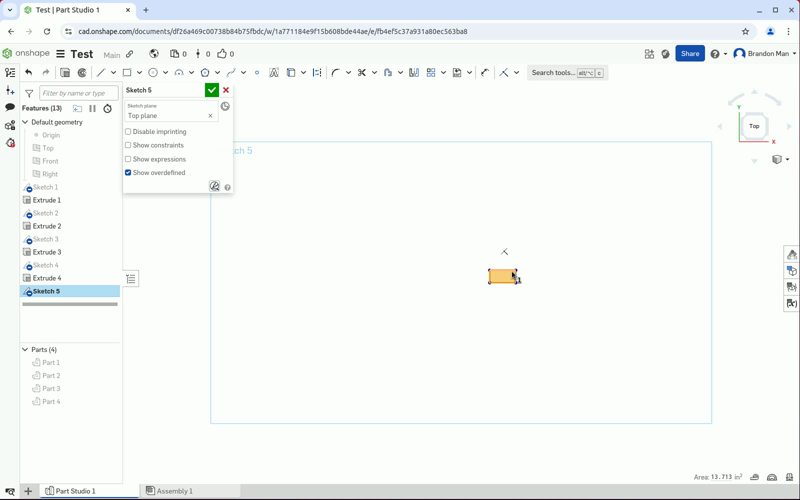
mouse_move(73, 352)
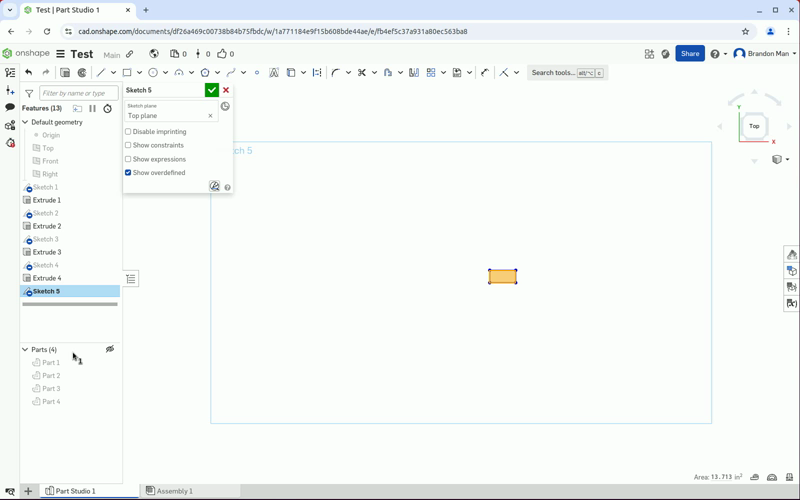
key(shift+y)
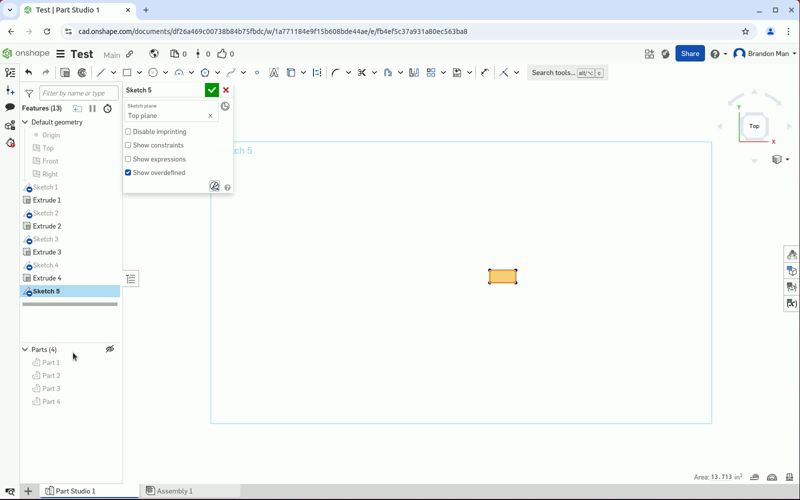
key(shift+e)
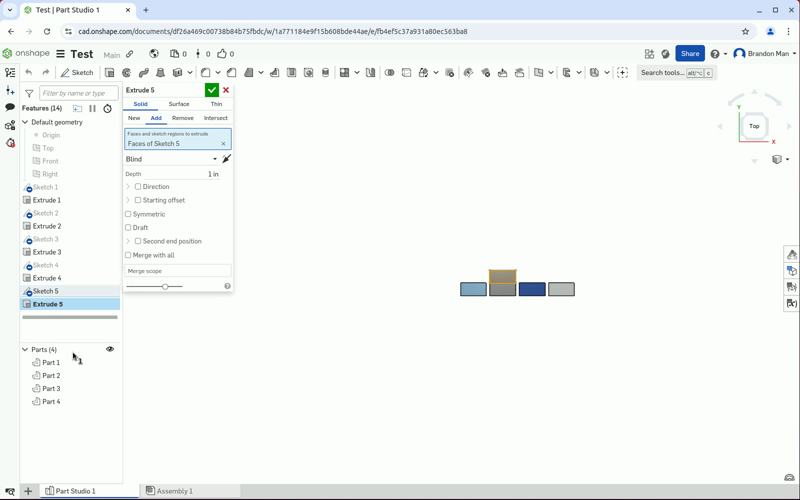
mouse_move(143, 106)
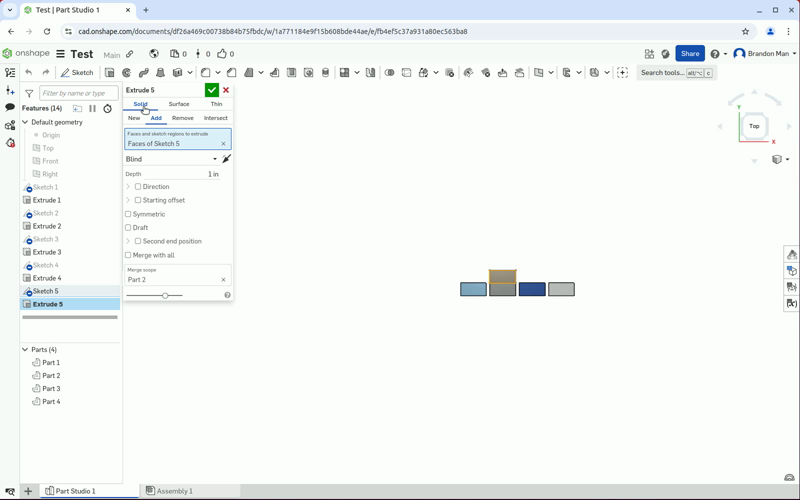
click(143, 106)
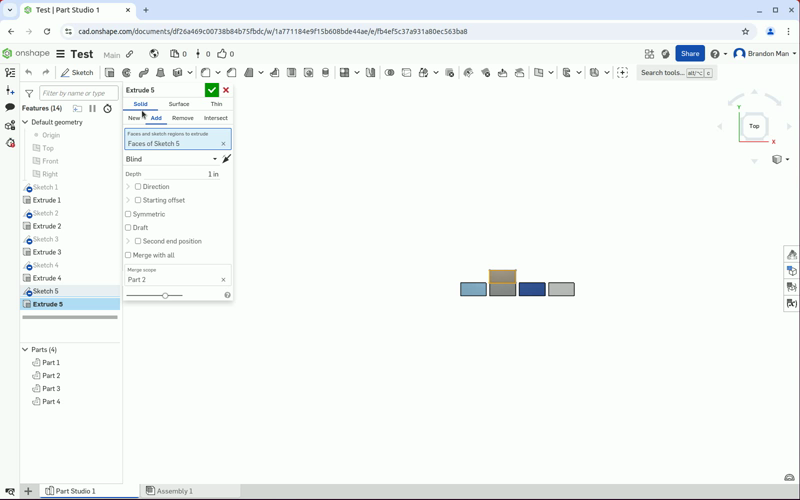
mouse_move(137, 120)
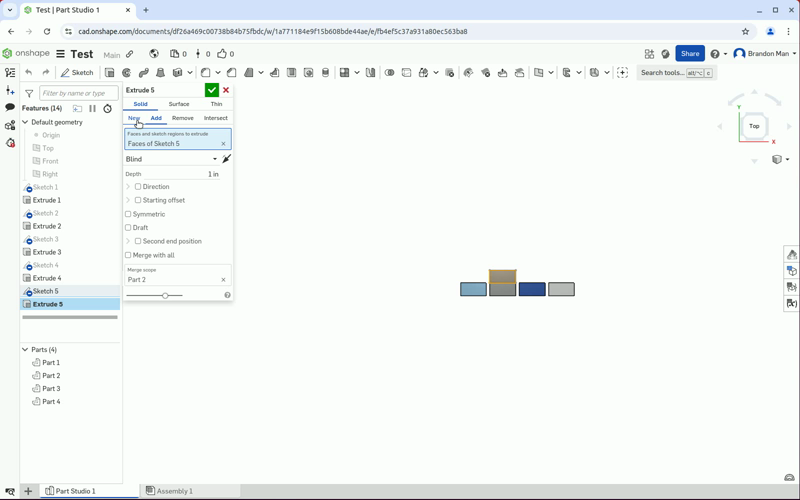
click(137, 120)
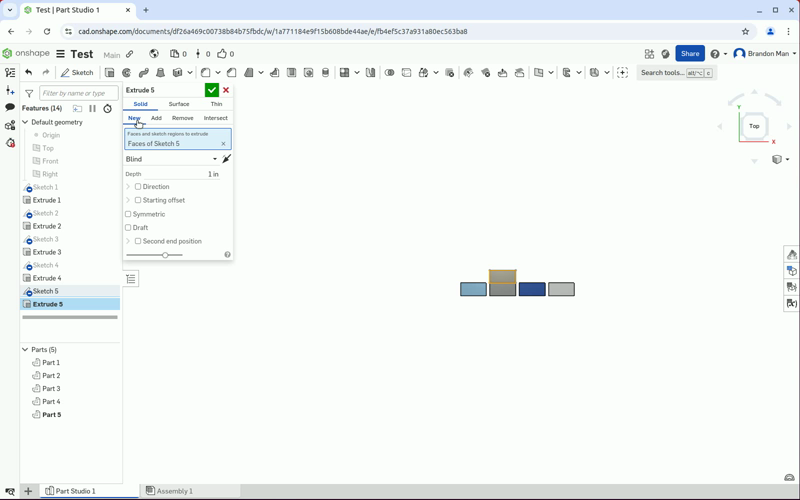
key(tab, 4)
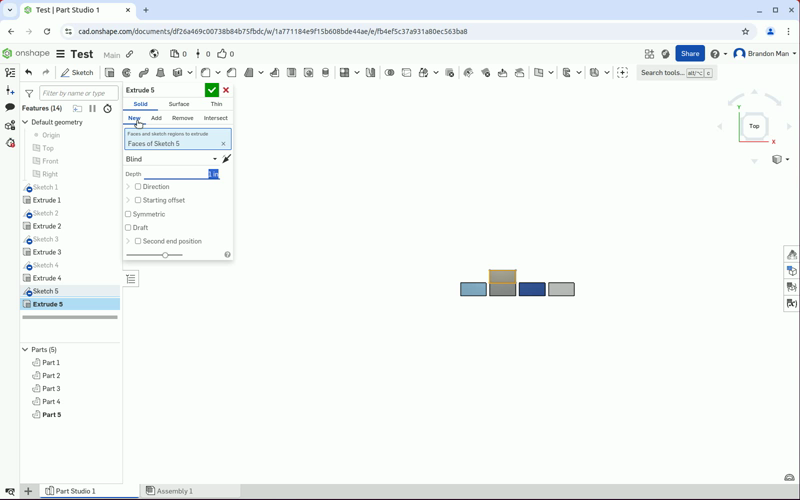
text(2.407)
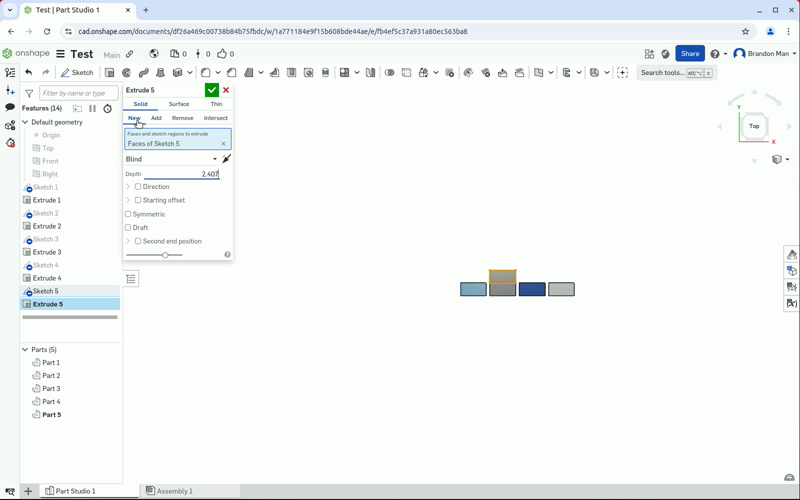
key(enter)
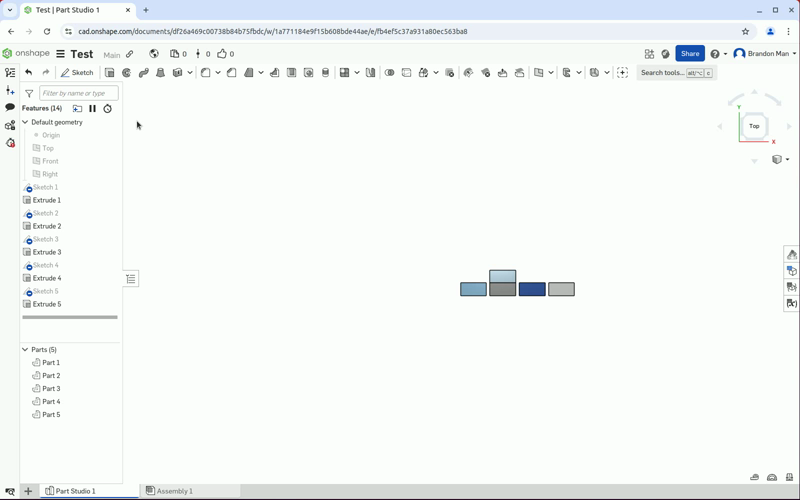
key(shift+h)
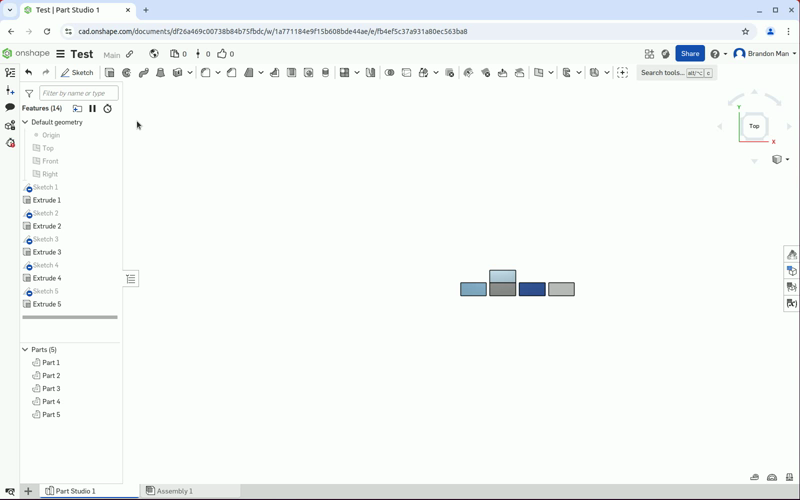
key(shift+h)
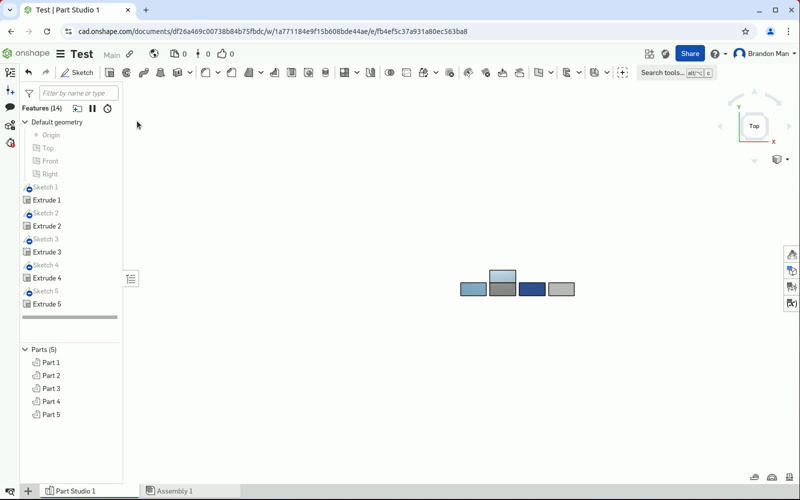
mouse_move(73, 189)
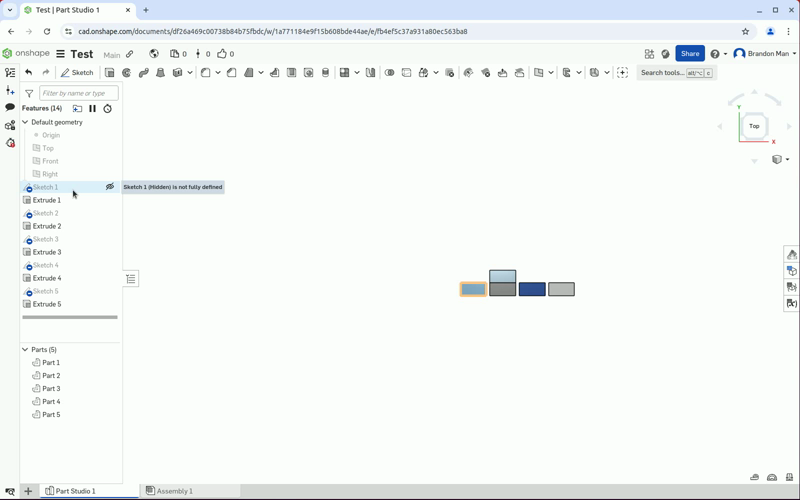
click(73, 189)
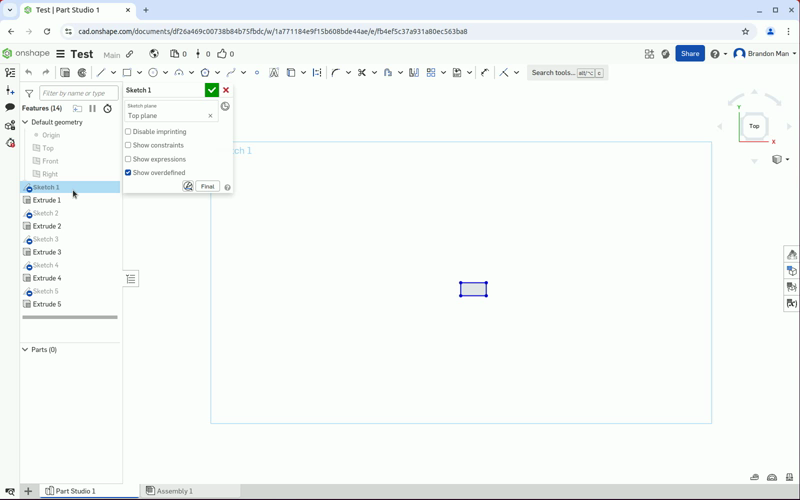
mouse_move(229, 92)
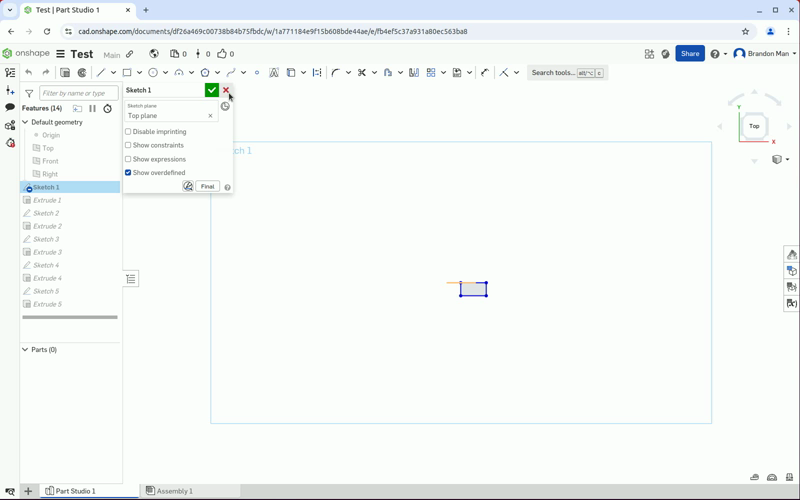
click(229, 92)
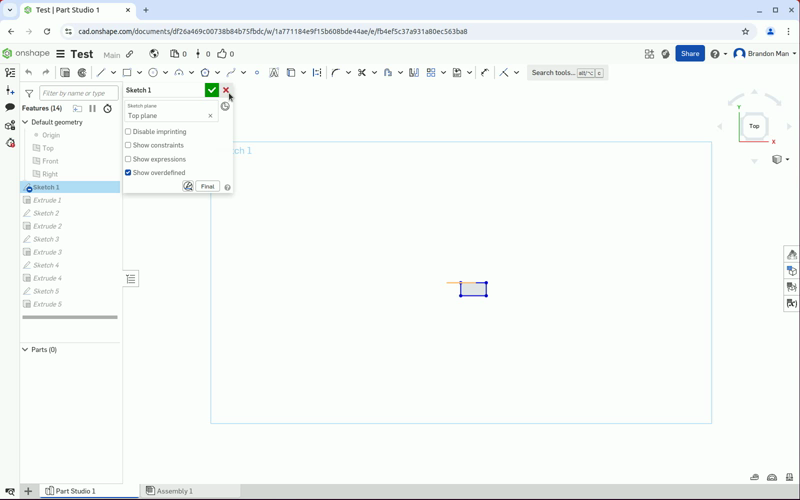
key(shift+s)
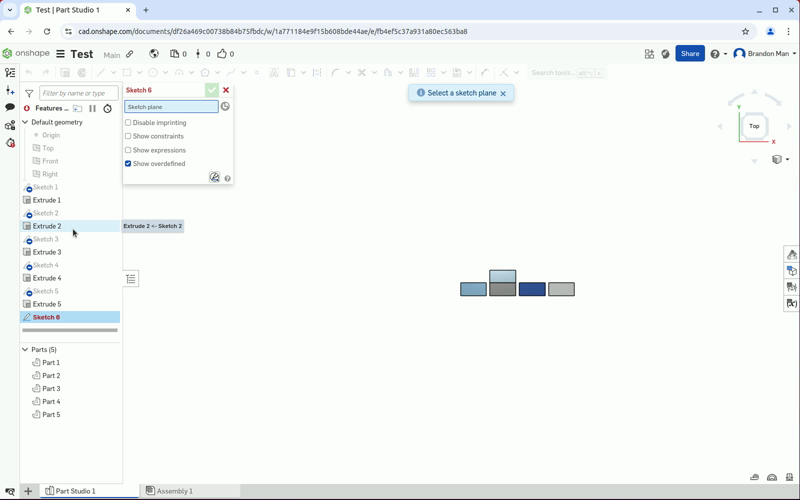
scroll(3)
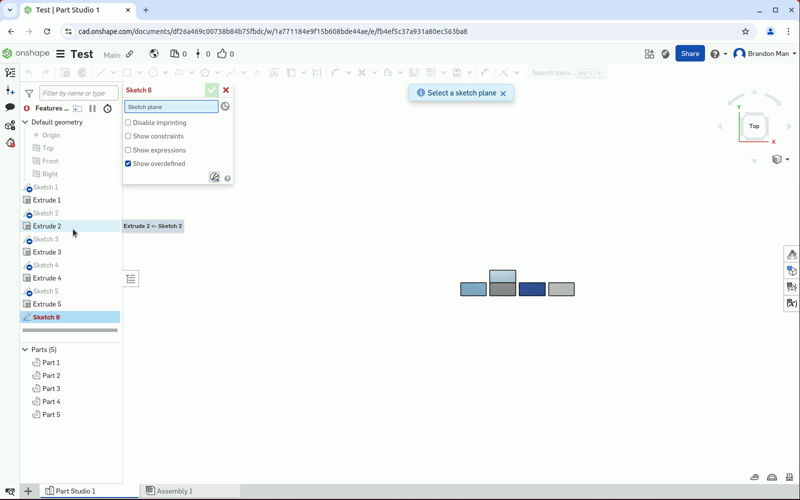
mouse_move(73, 150)
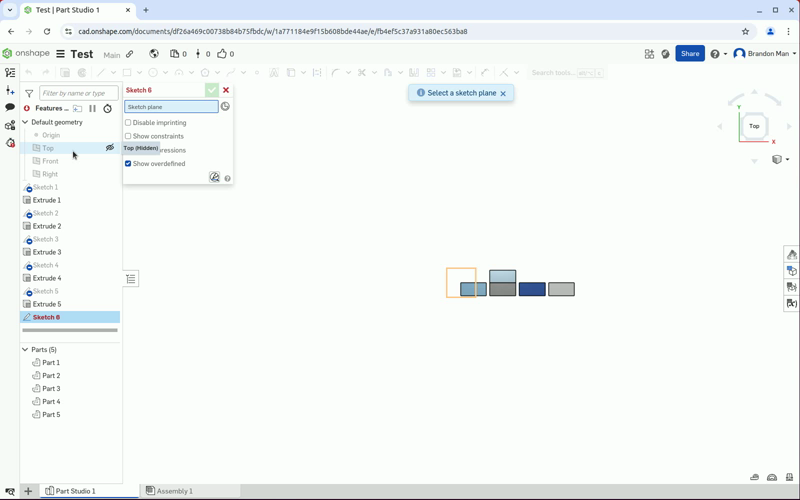
click(73, 150)
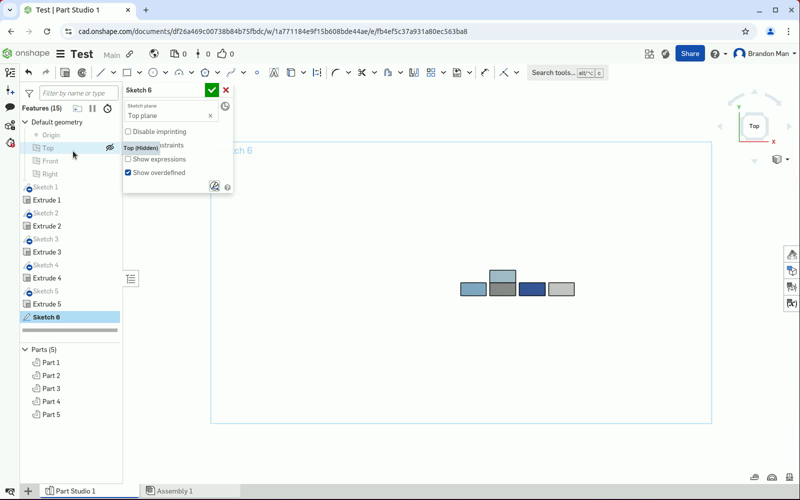
mouse_move(73, 352)
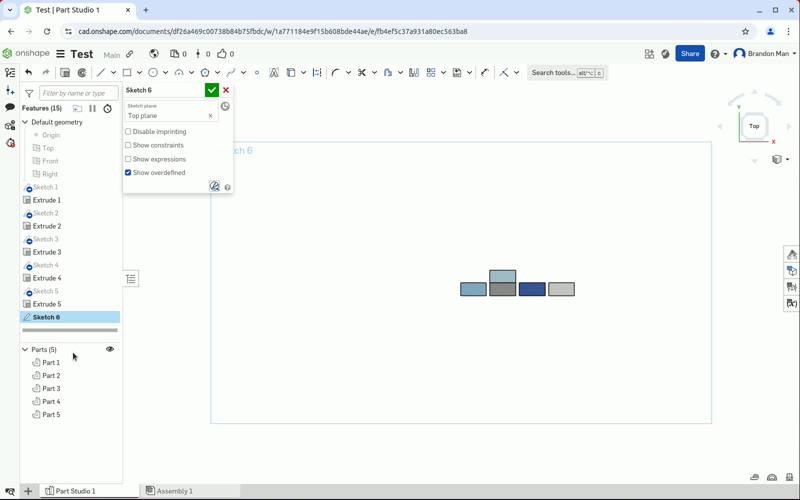
key(y)
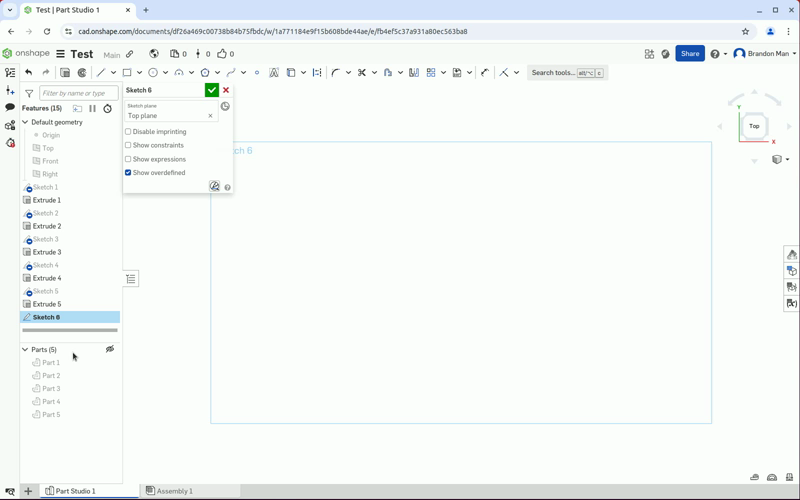
key(l)
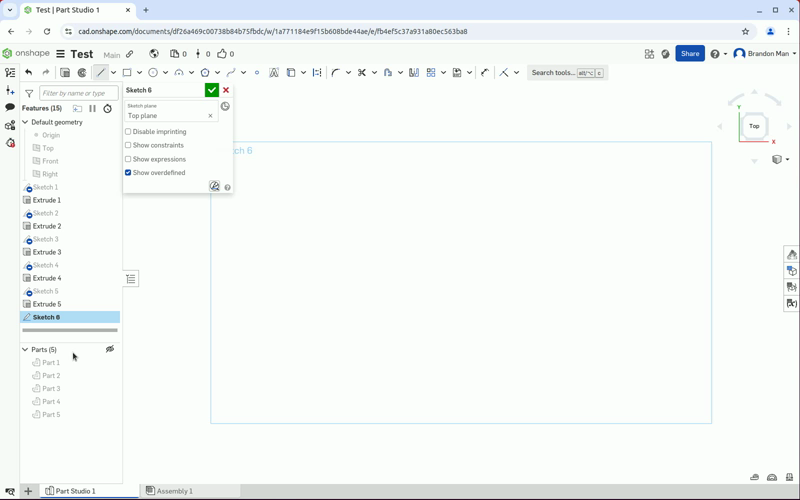
key_down(shift)
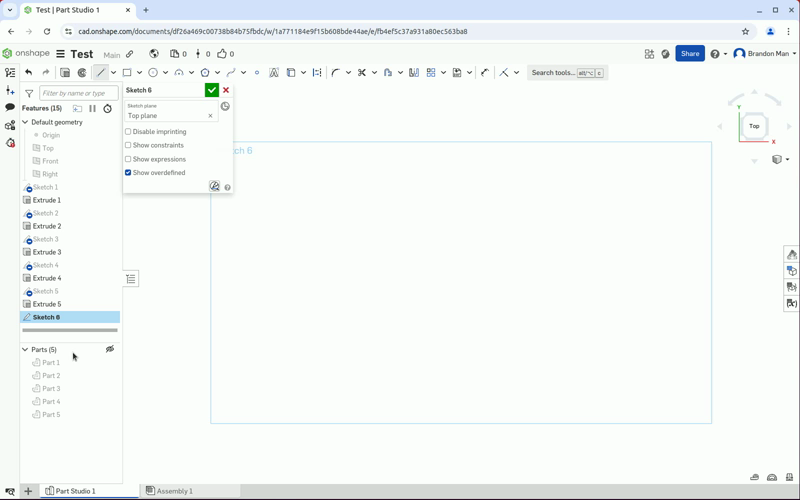
mouse_move(519, 281)
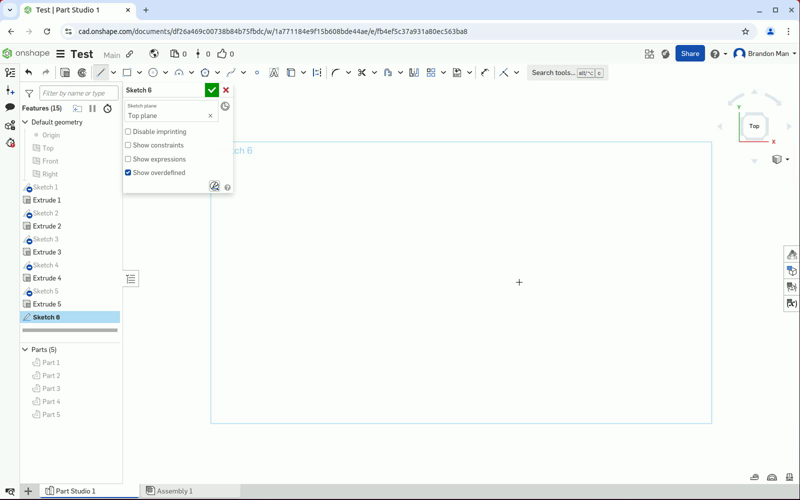
click(519, 281)
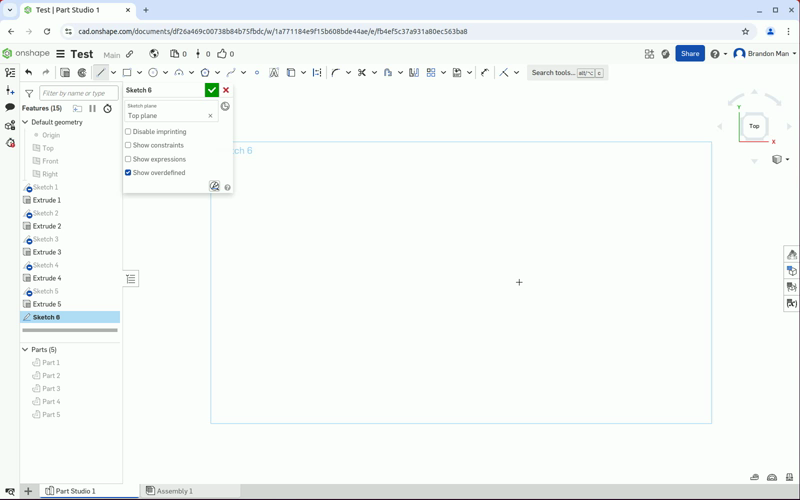
key_up(shift)
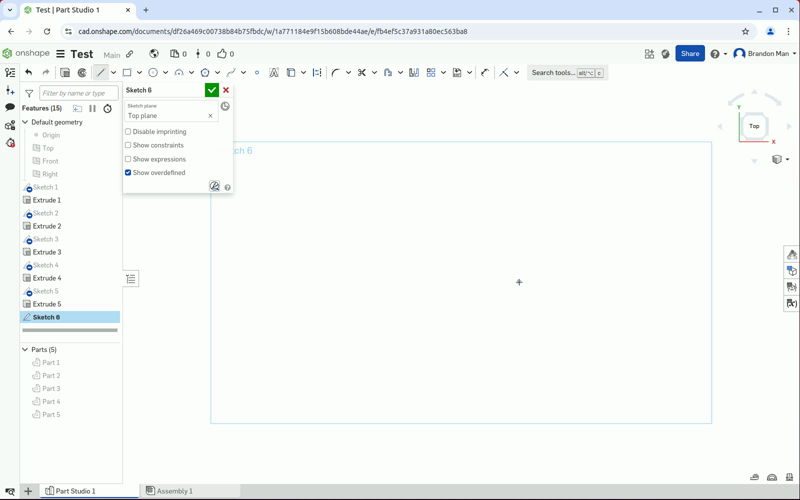
key_down(shift)
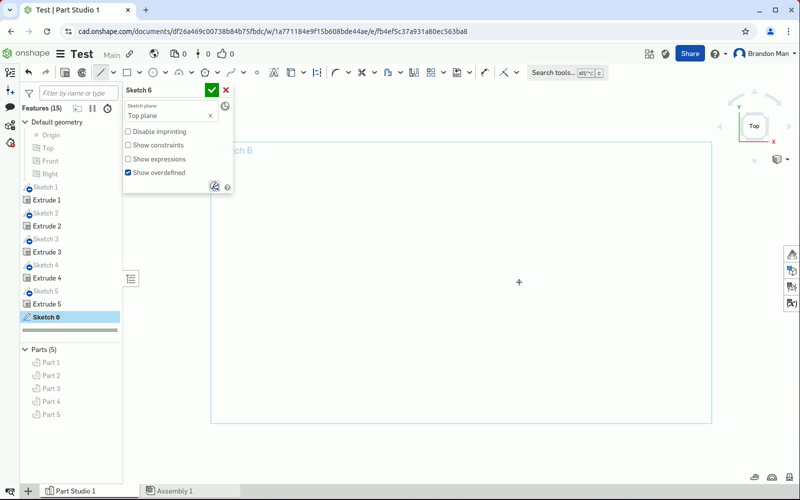
mouse_move(549, 281)
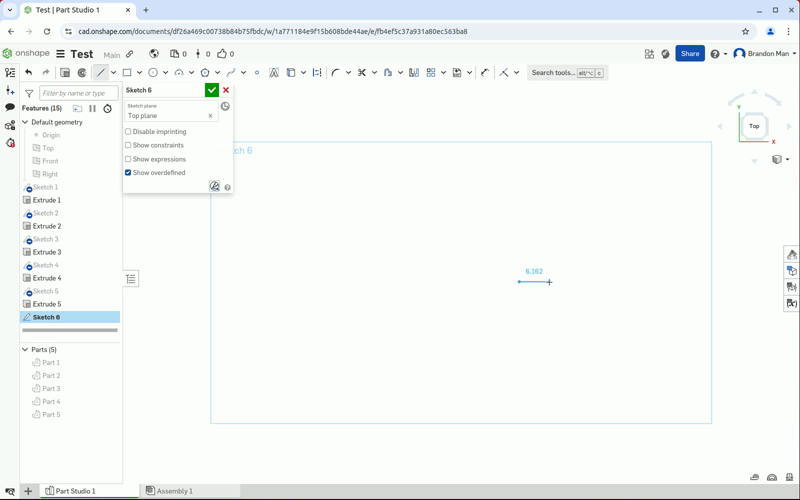
mouse_move(545, 281)
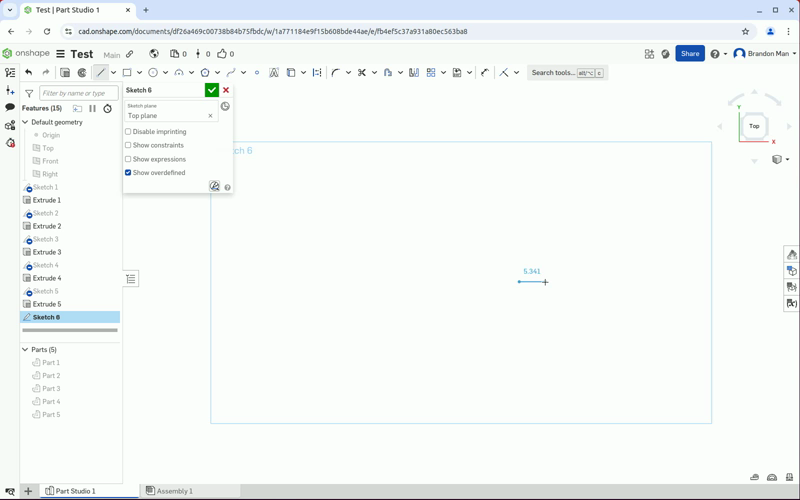
click(545, 281)
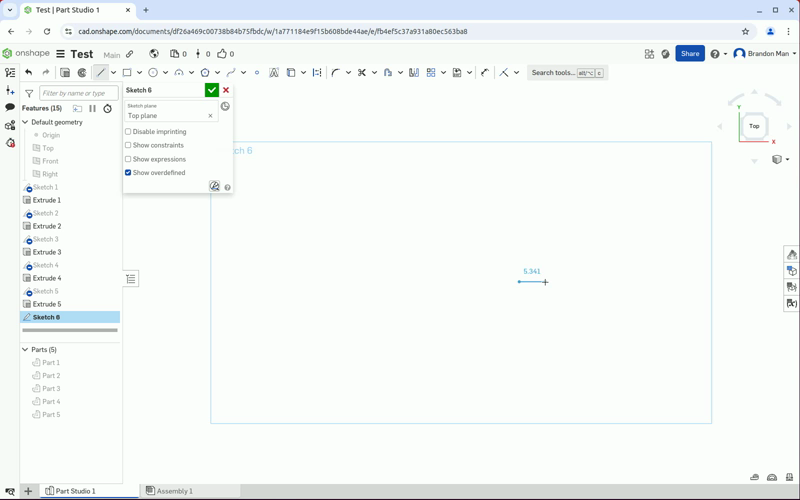
key_up(shift)
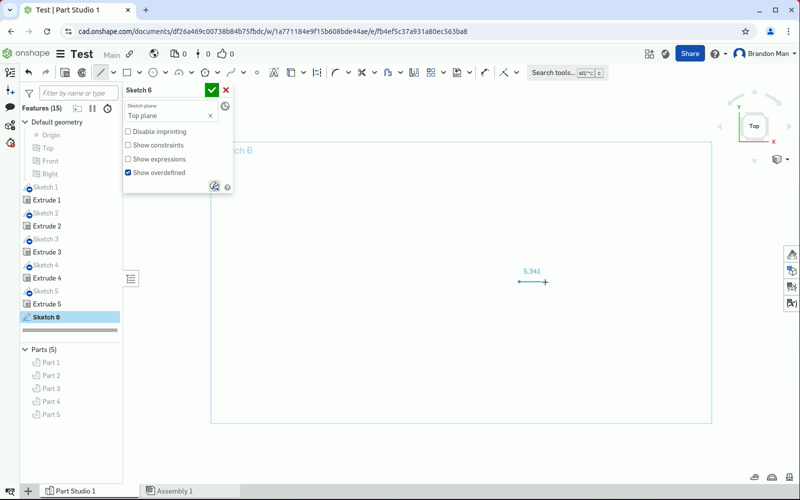
key_down(shift)
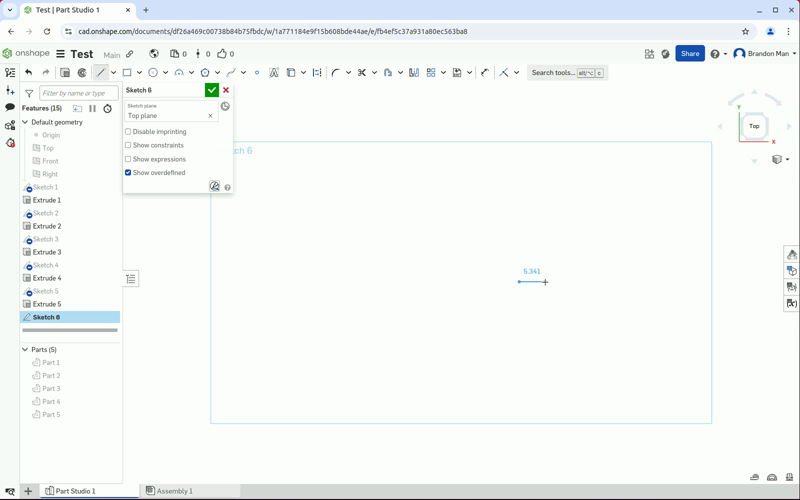
mouse_move(575, 281)
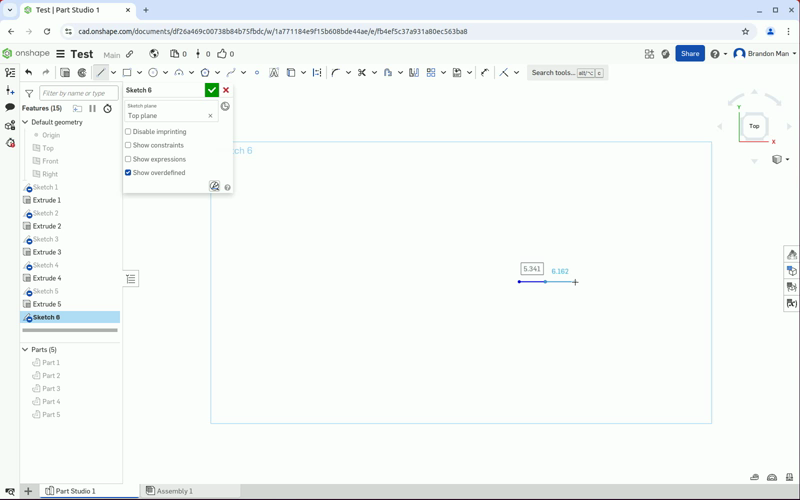
mouse_move(545, 268)
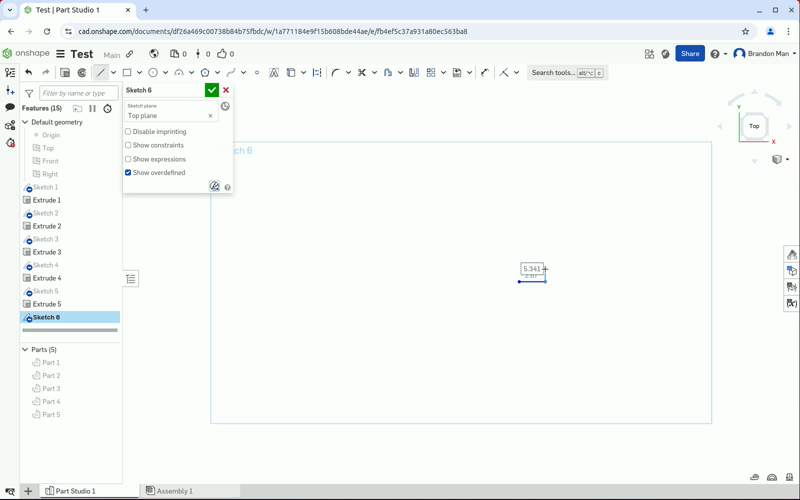
click(545, 268)
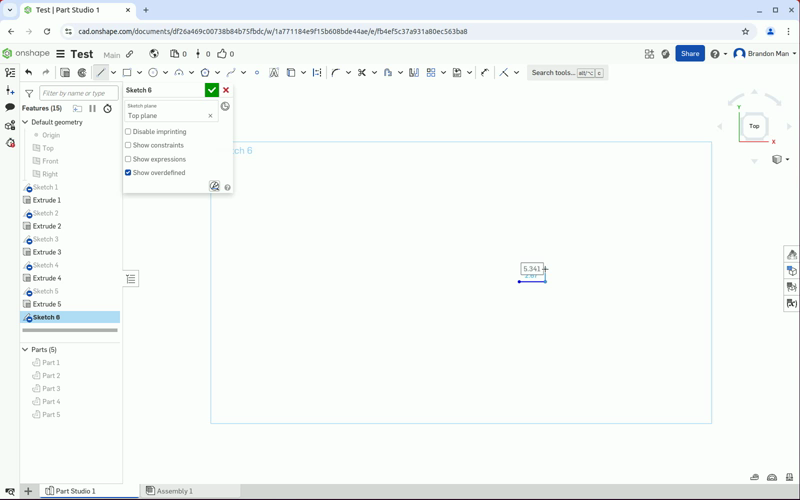
key_up(shift)
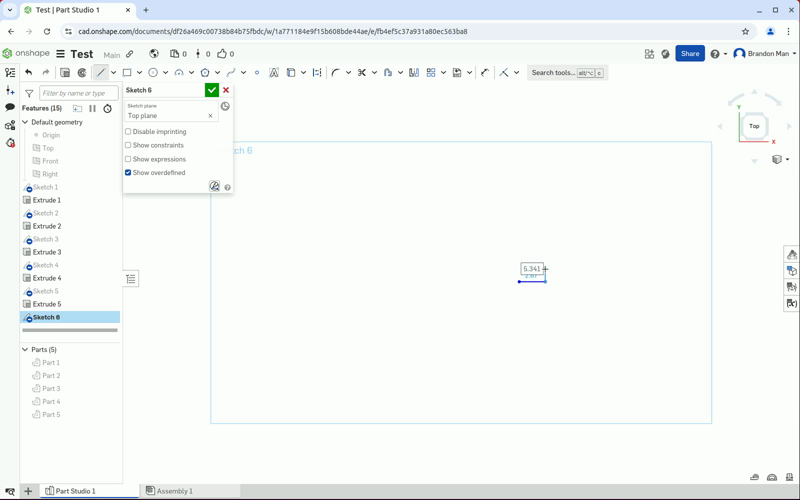
key_down(shift)
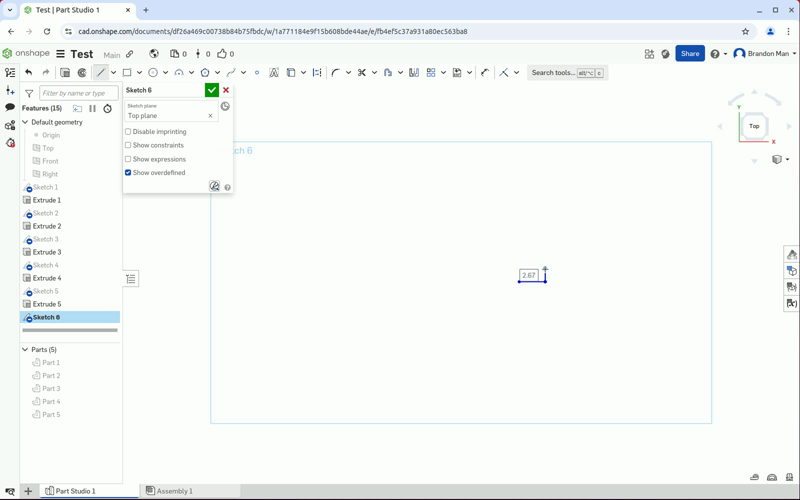
mouse_move(575, 268)
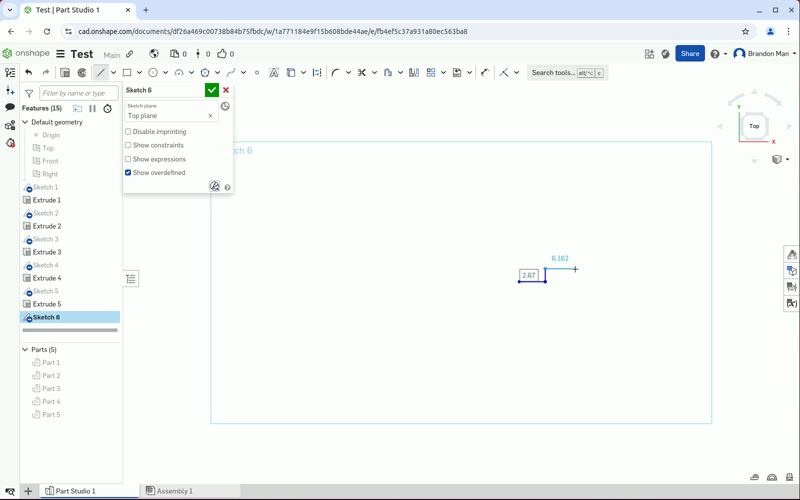
mouse_move(519, 268)
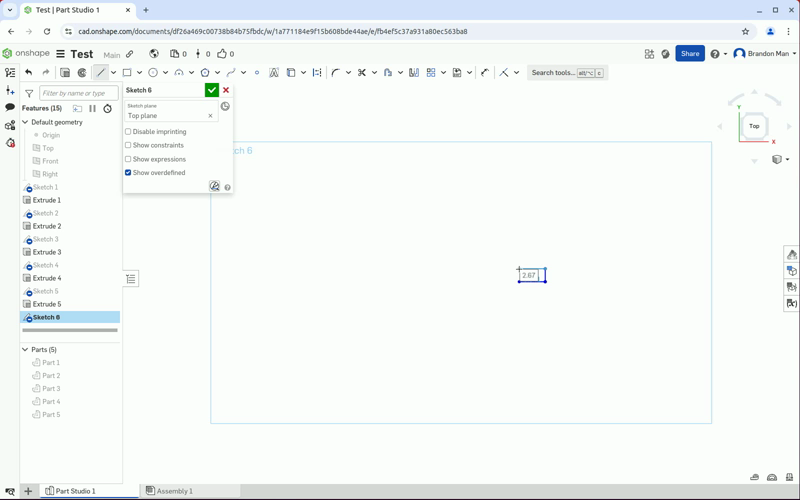
click(519, 268)
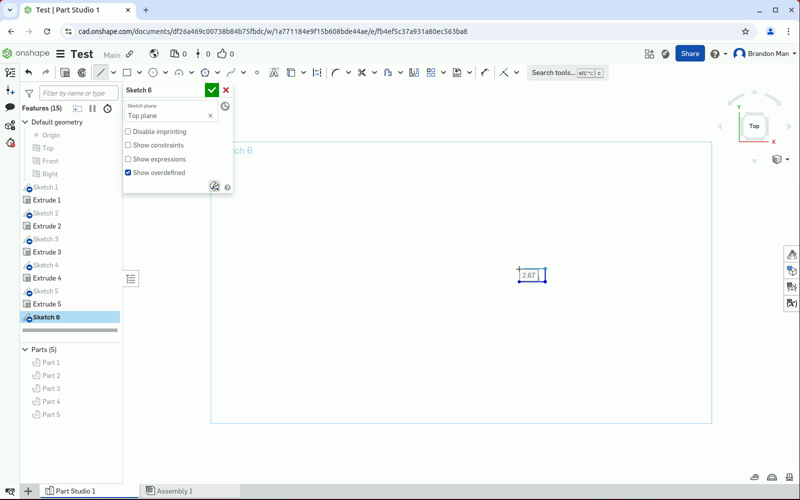
key_up(shift)
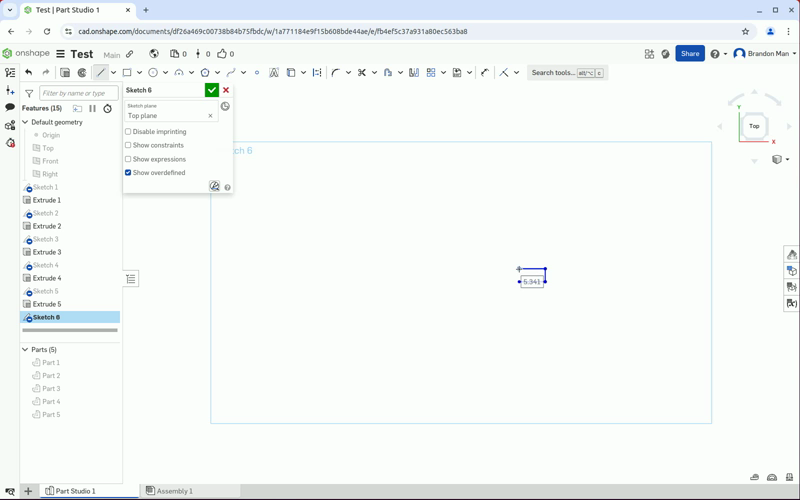
mouse_move(549, 268)
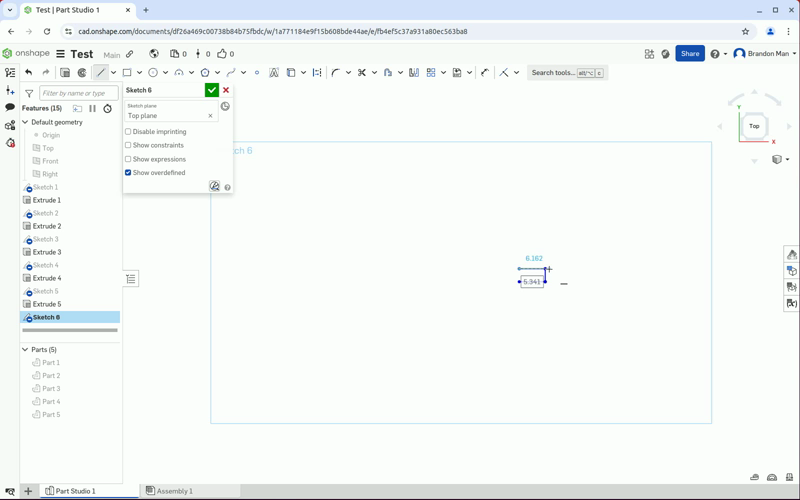
key_down(shift)
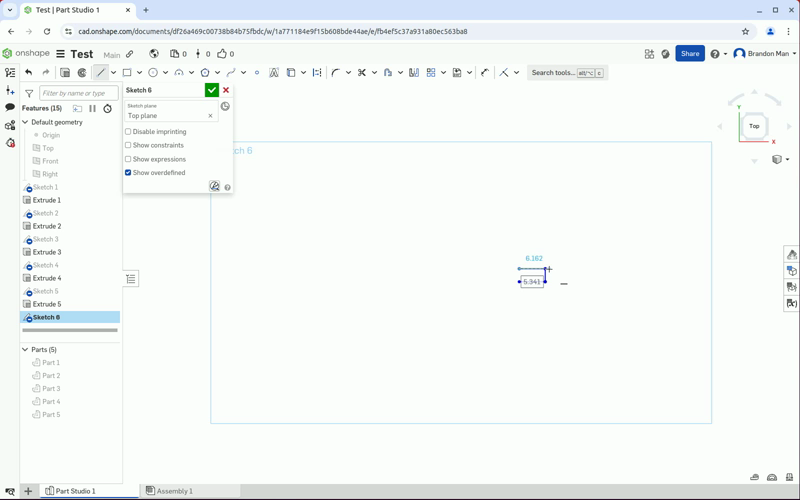
mouse_move(519, 281)
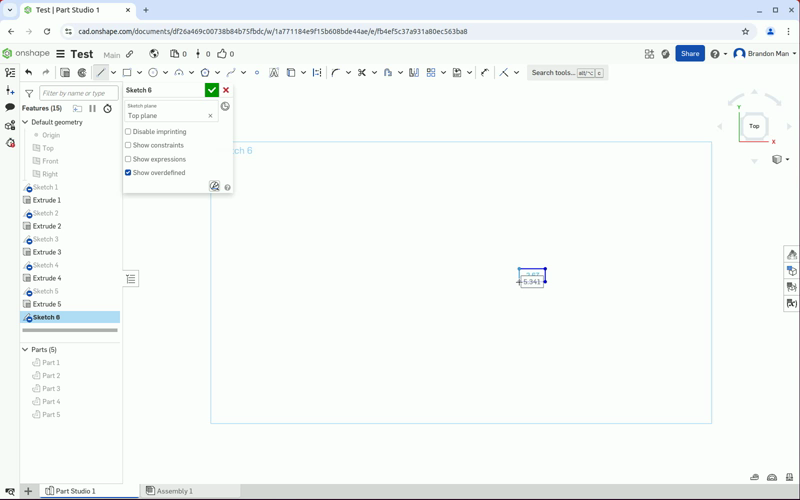
key_up(shift)
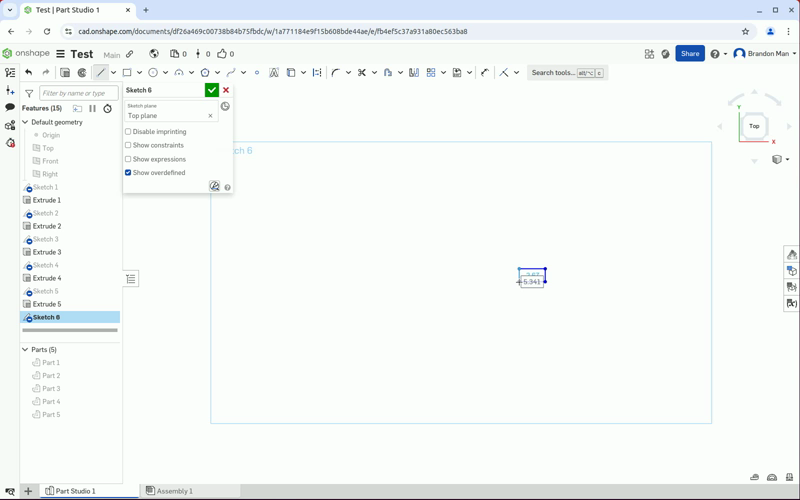
click(519, 281)
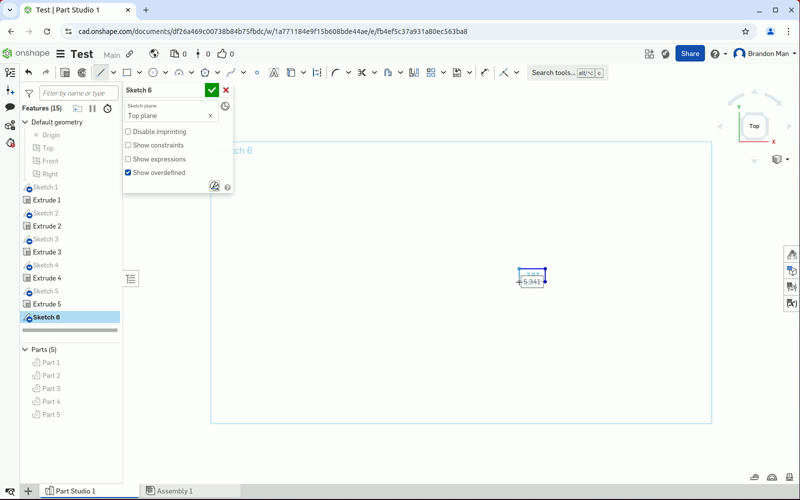
key(esc)
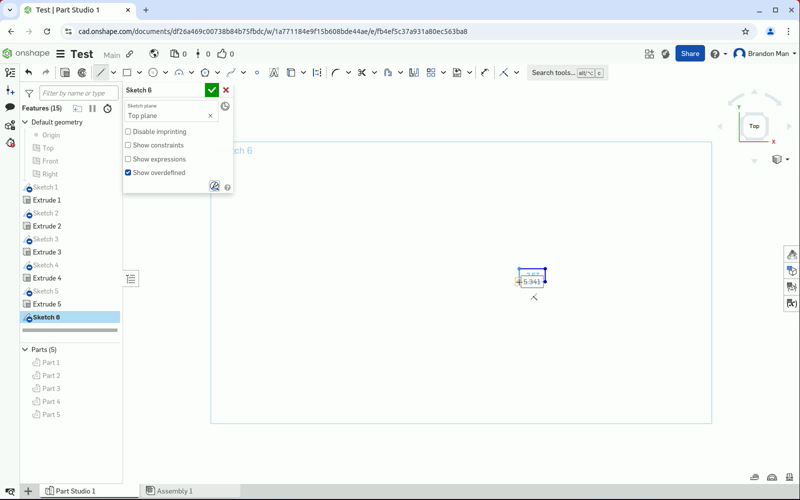
mouse_move(538, 274)
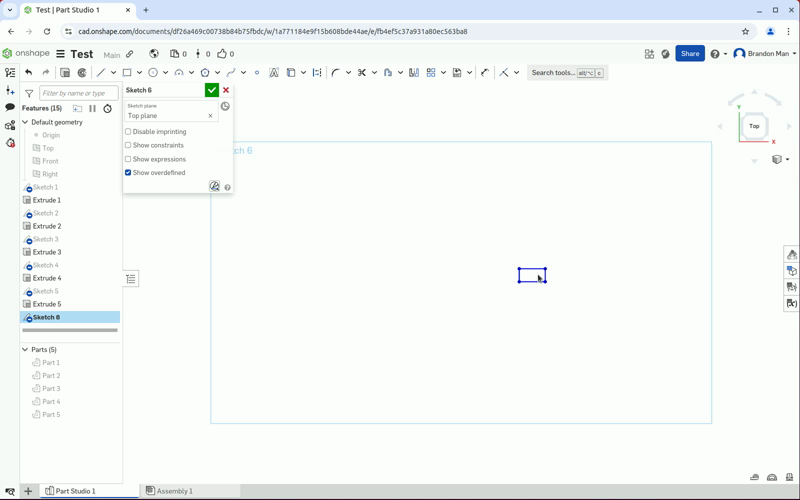
scroll(6)
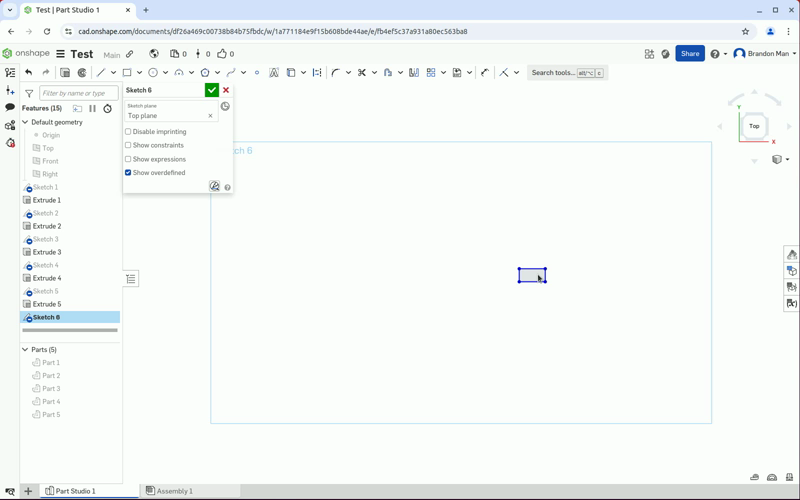
scroll(6)
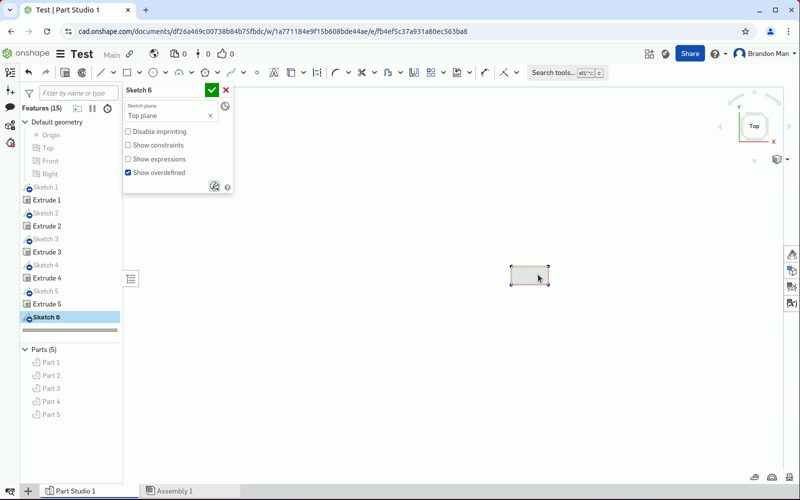
scroll(6)
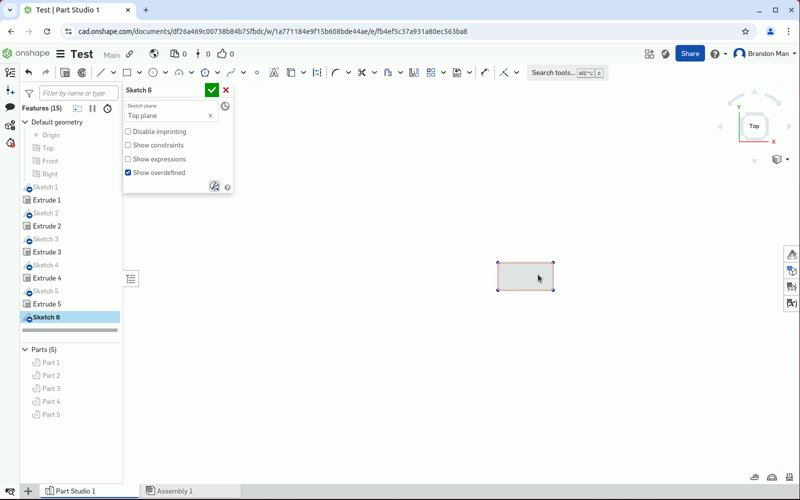
scroll(6)
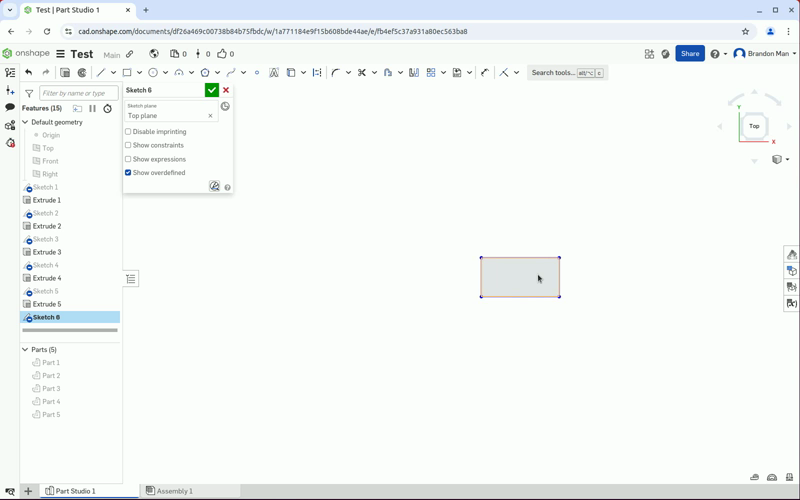
scroll(6)
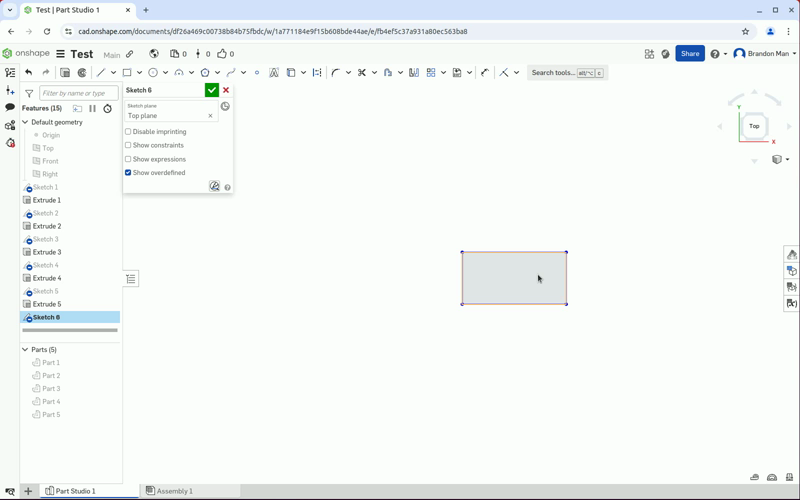
scroll(6)
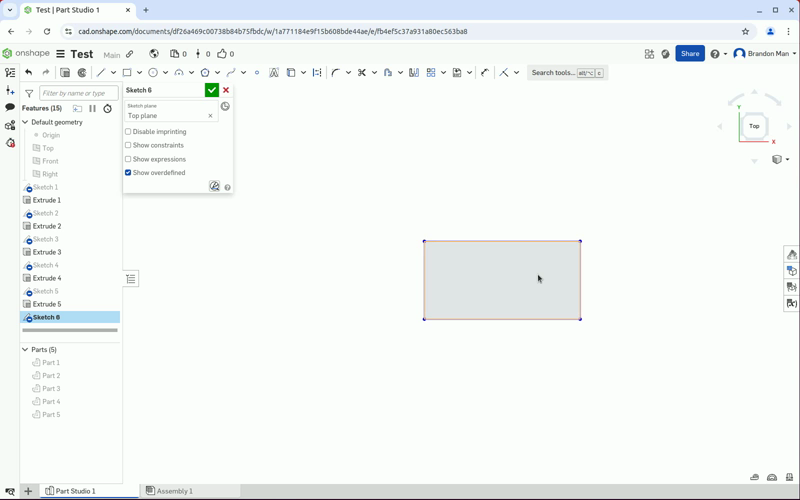
scroll(6)
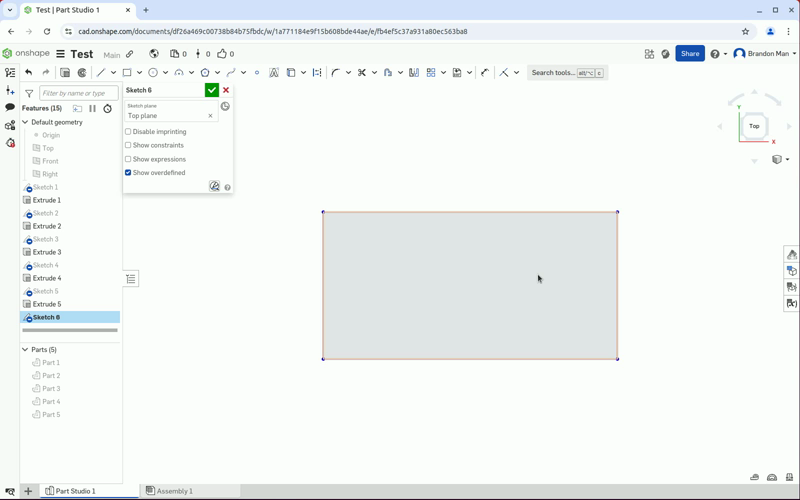
click(538, 274)
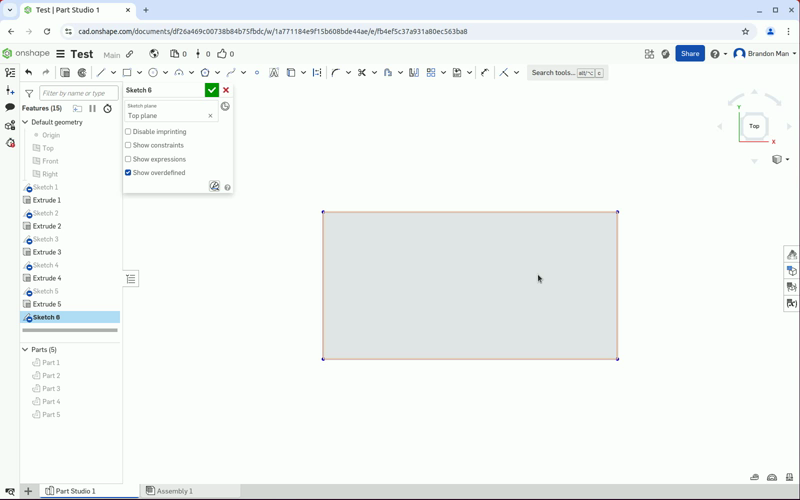
scroll(-6)
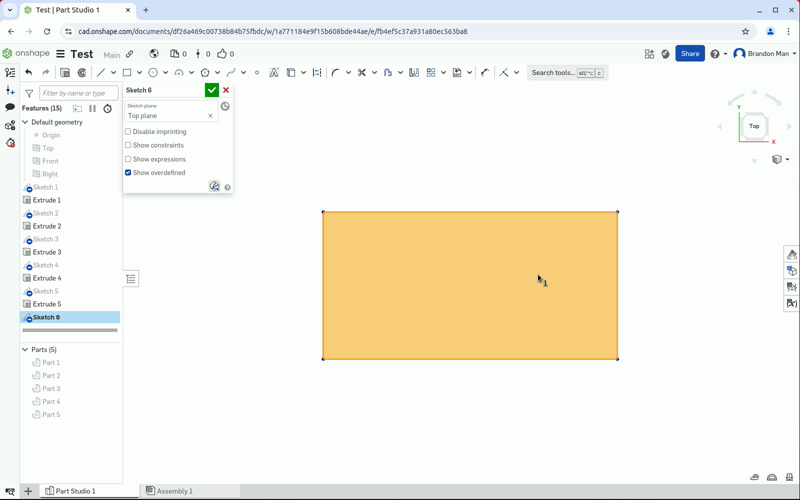
scroll(-6)
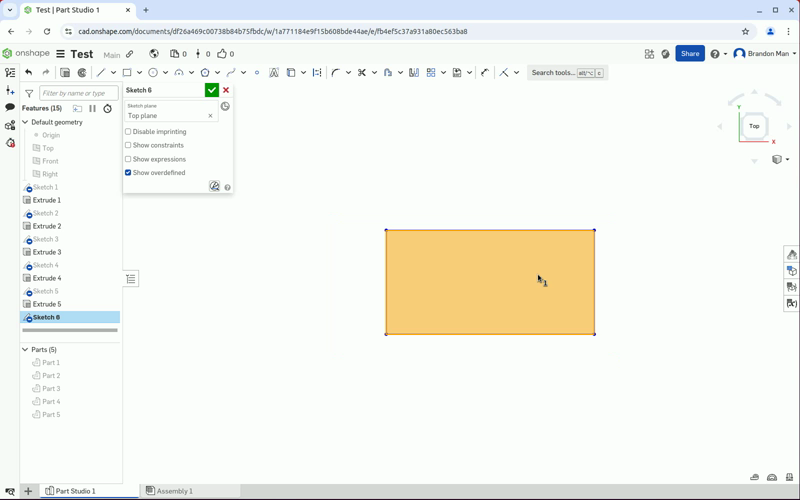
scroll(-6)
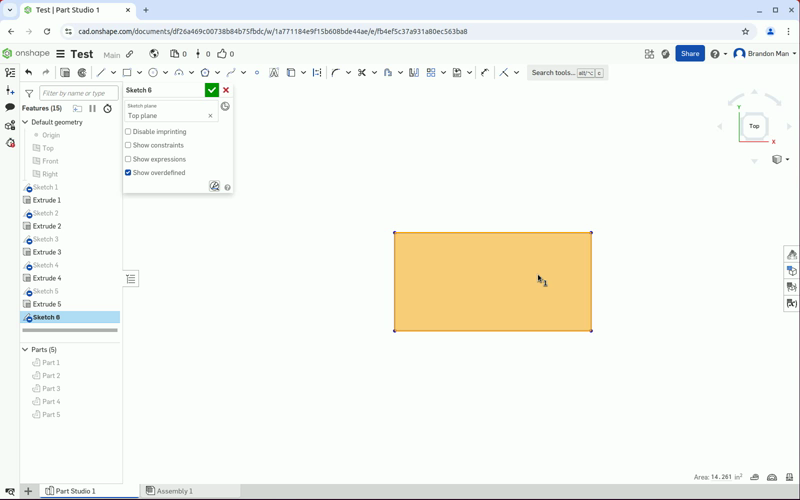
scroll(-6)
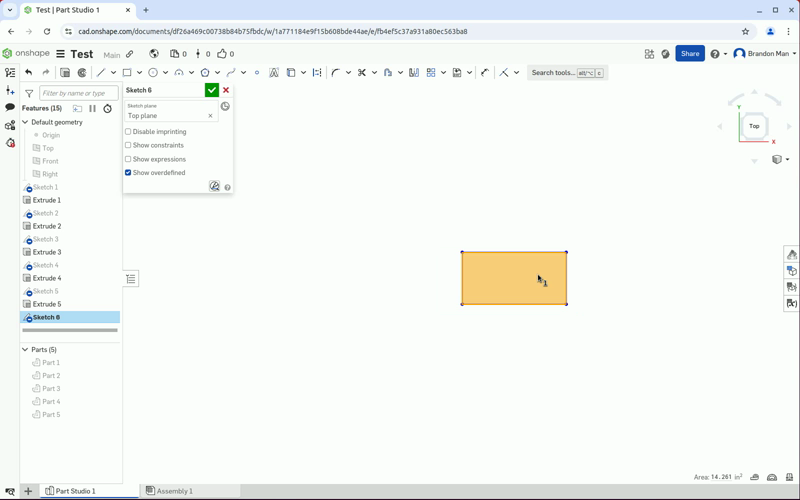
scroll(-6)
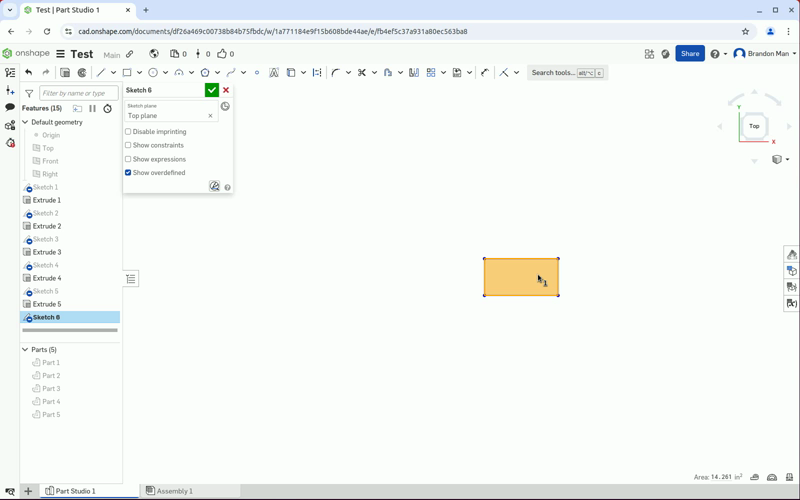
scroll(-6)
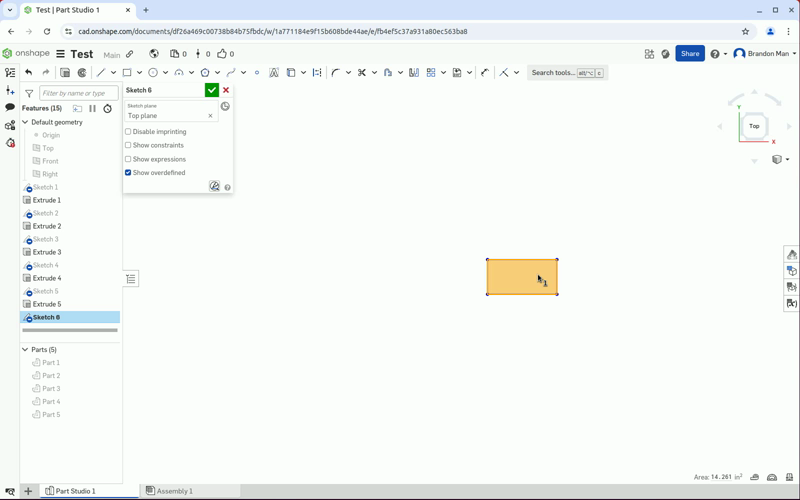
scroll(-6)
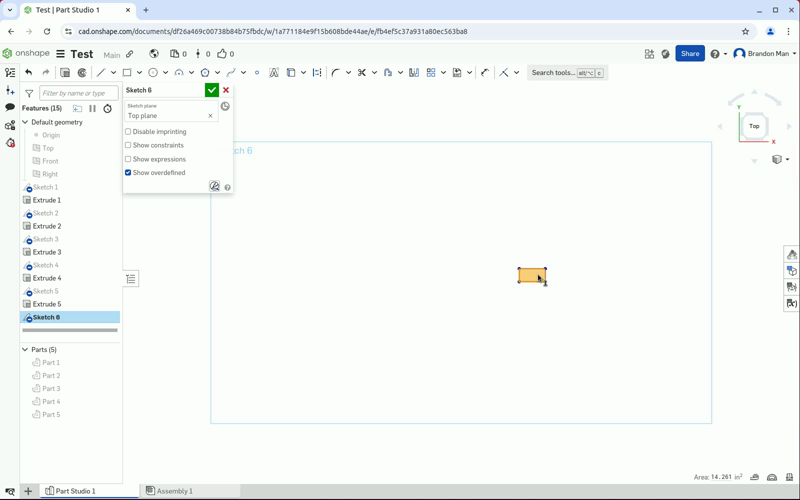
mouse_move(73, 352)
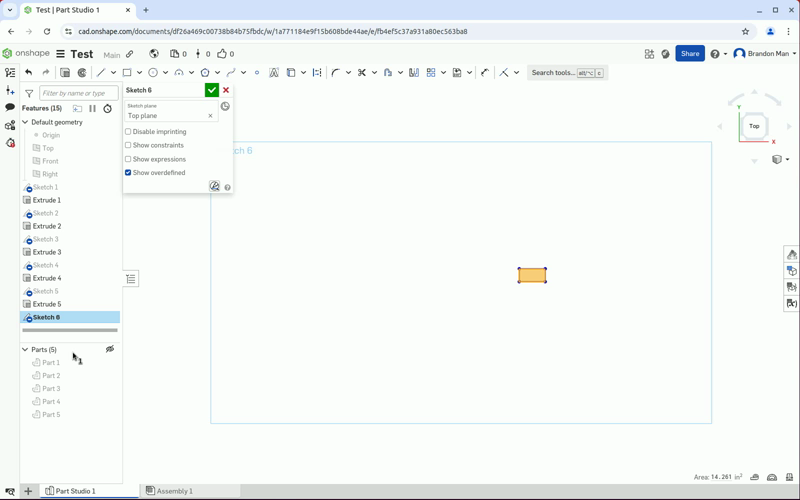
key(shift+y)
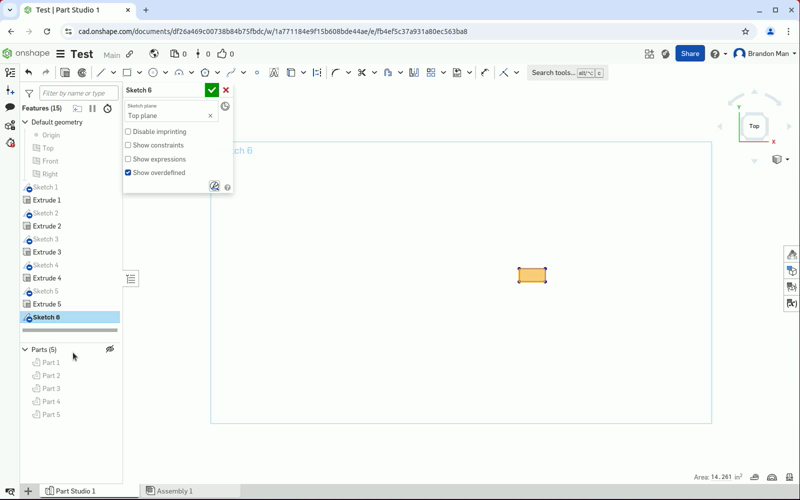
key(shift+e)
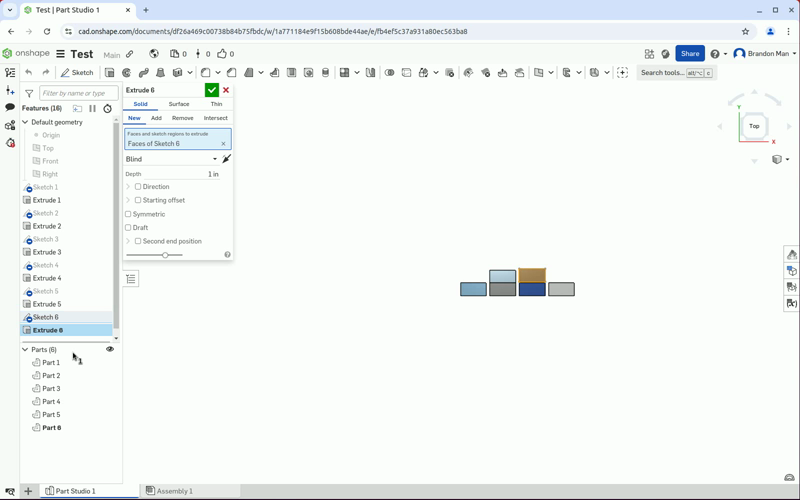
mouse_move(143, 106)
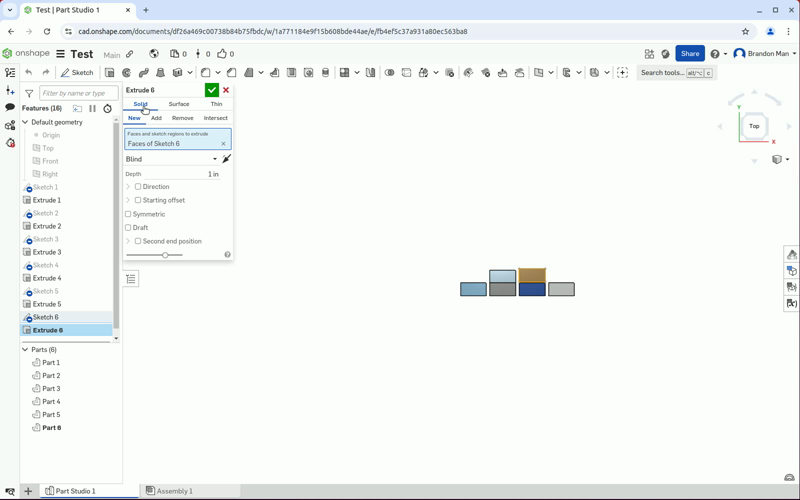
click(143, 106)
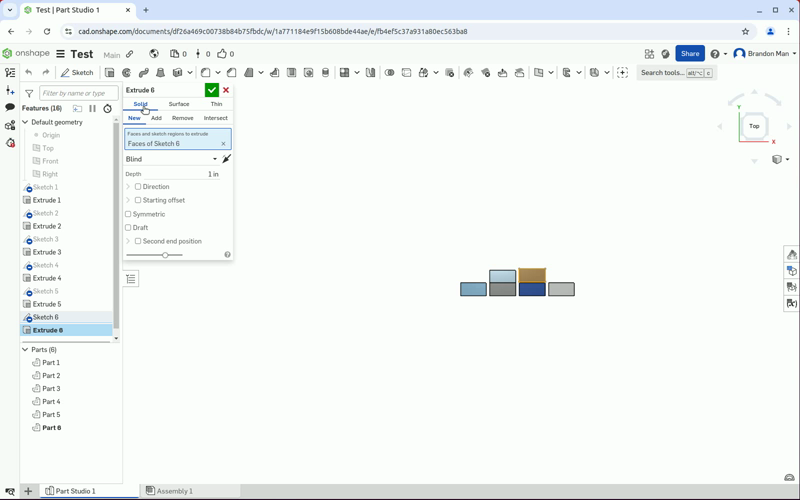
mouse_move(137, 120)
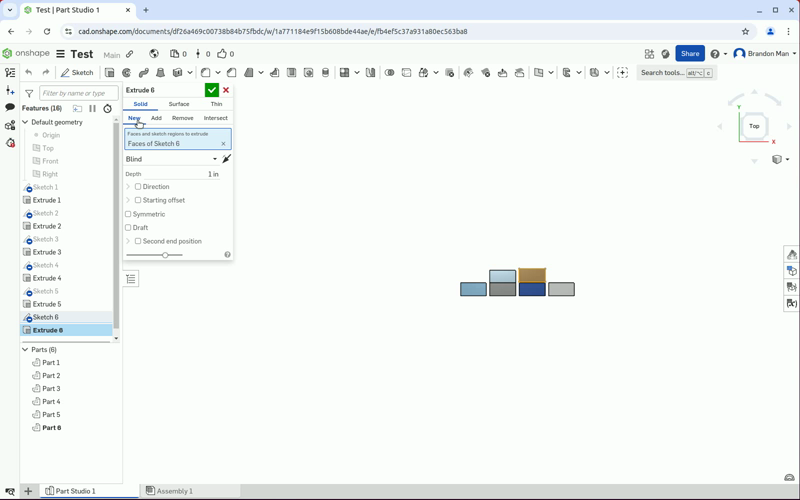
click(137, 120)
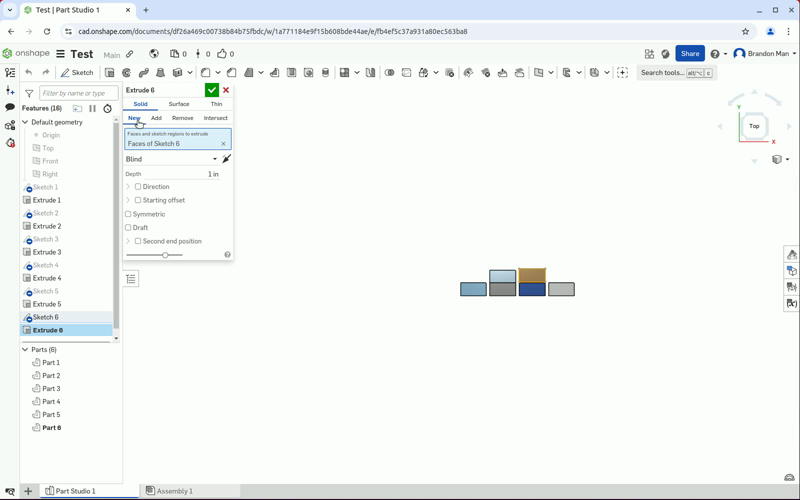
key(tab, 4)
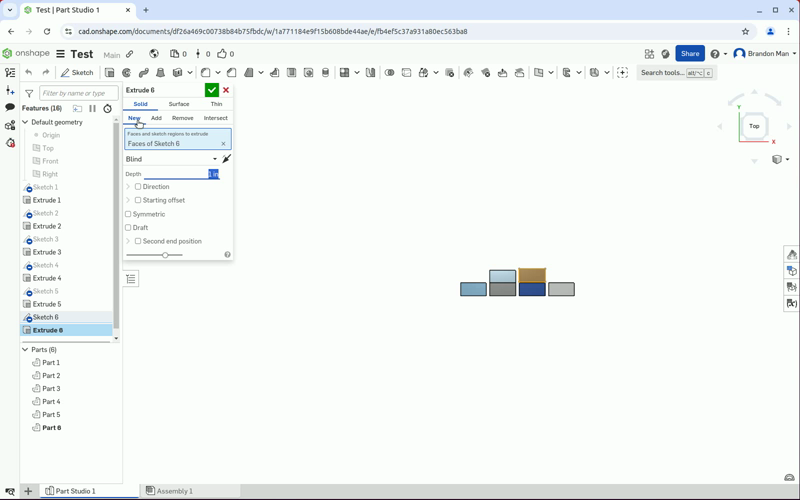
text(2.407)
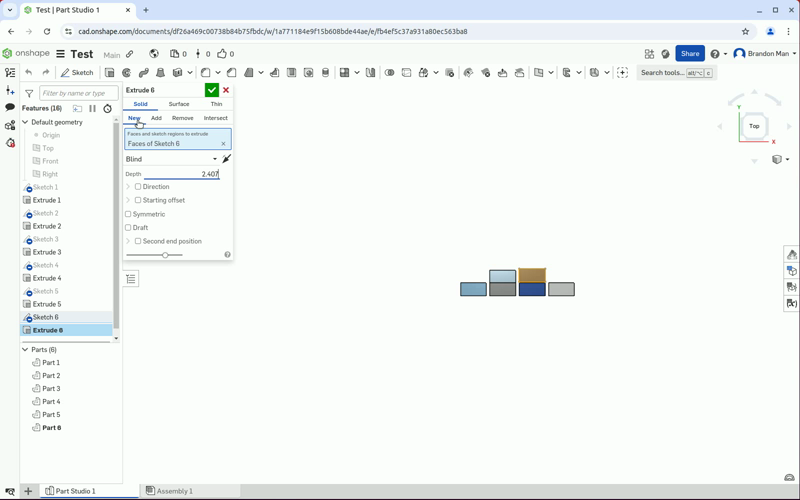
key(enter)
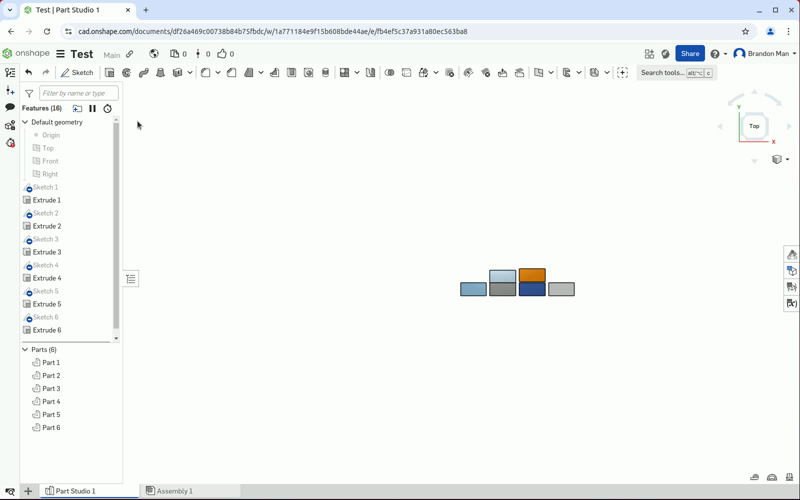
key(shift+h)
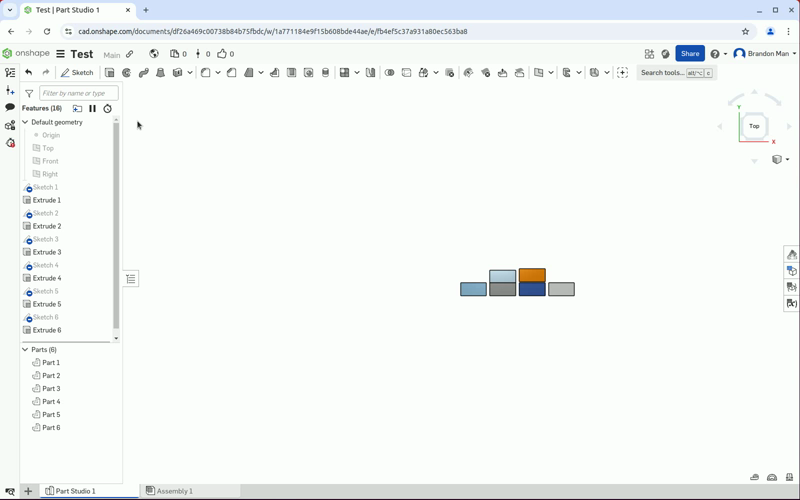
key(shift+h)
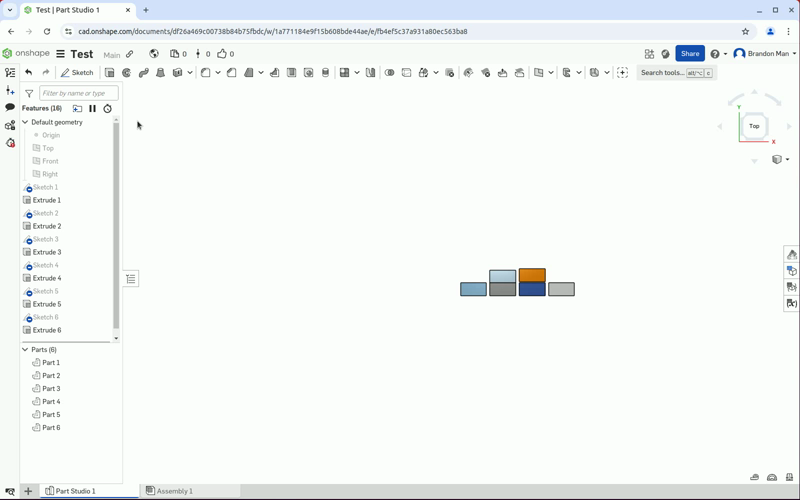
mouse_move(69, 189)
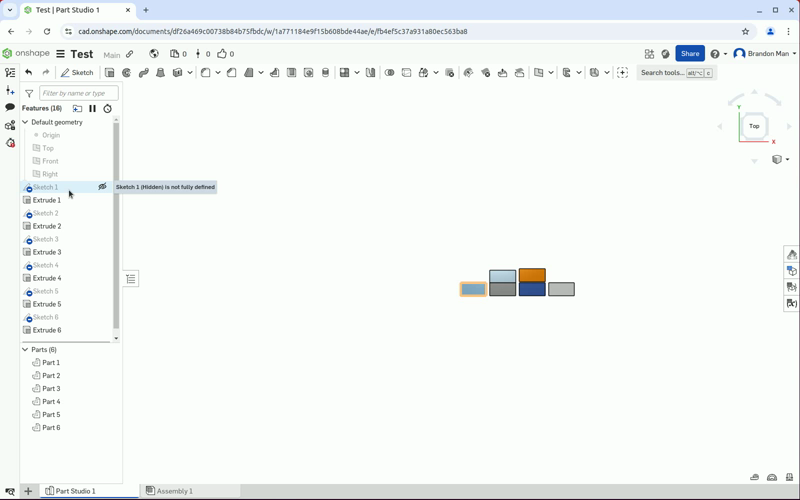
click(69, 189)
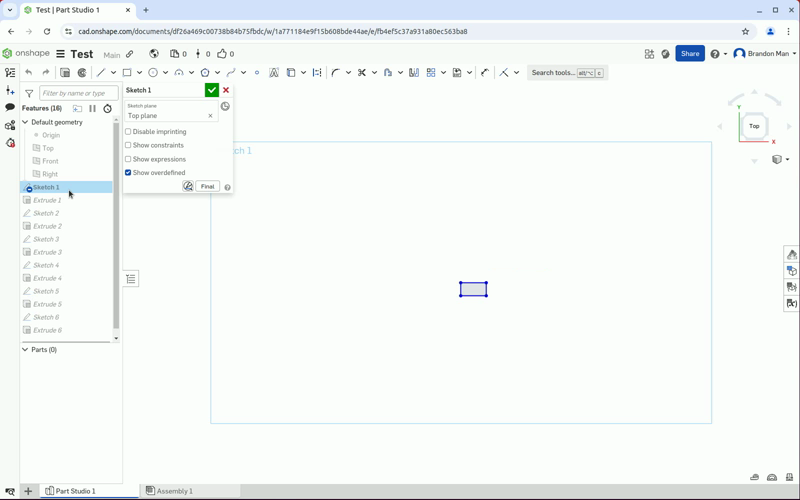
mouse_move(229, 92)
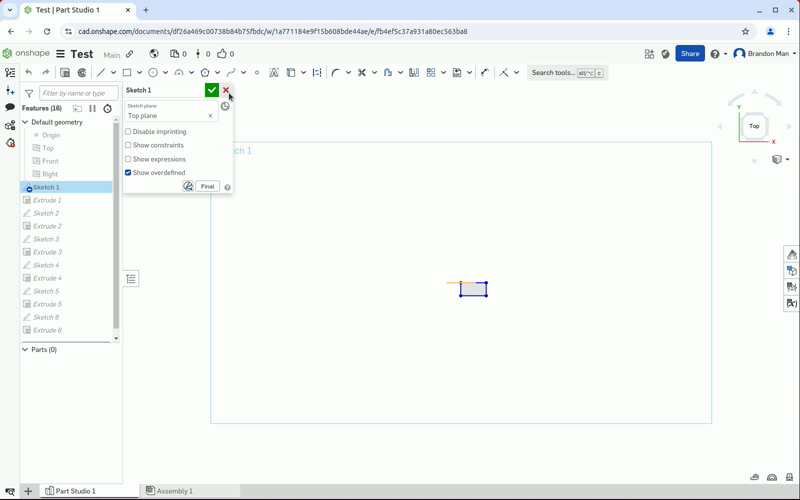
click(229, 92)
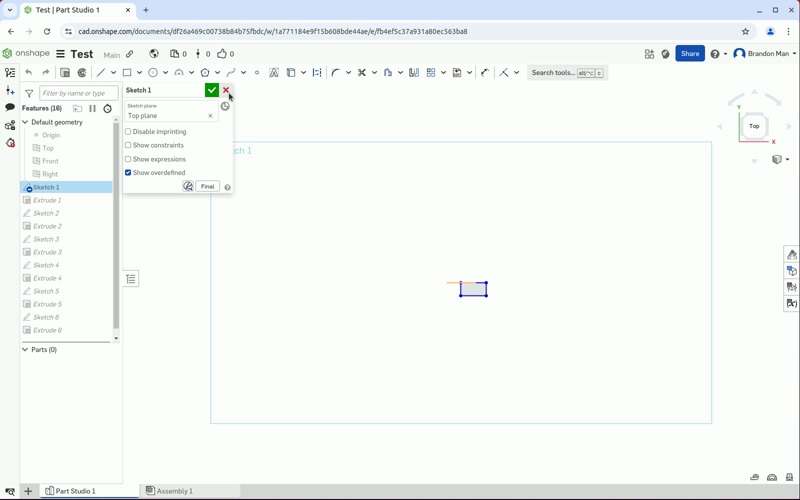
key(shift+s)
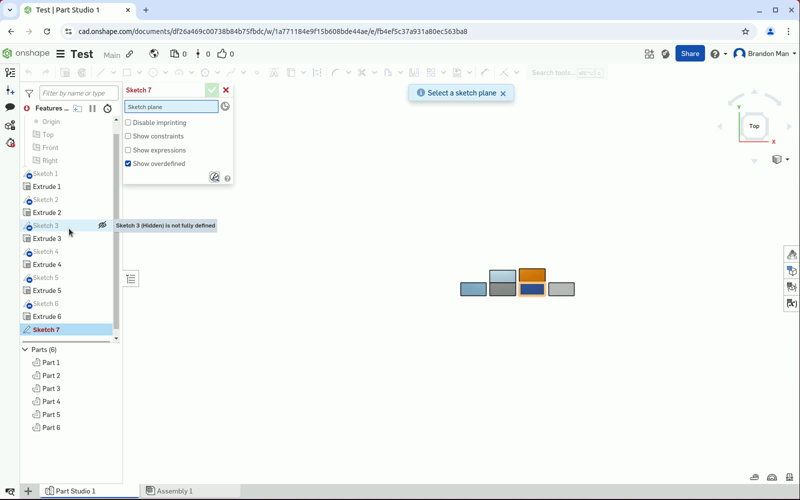
scroll(3)
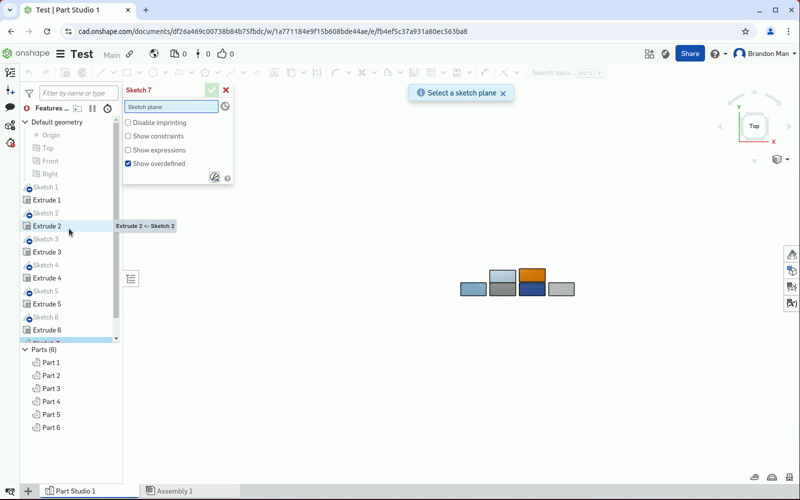
mouse_move(69, 150)
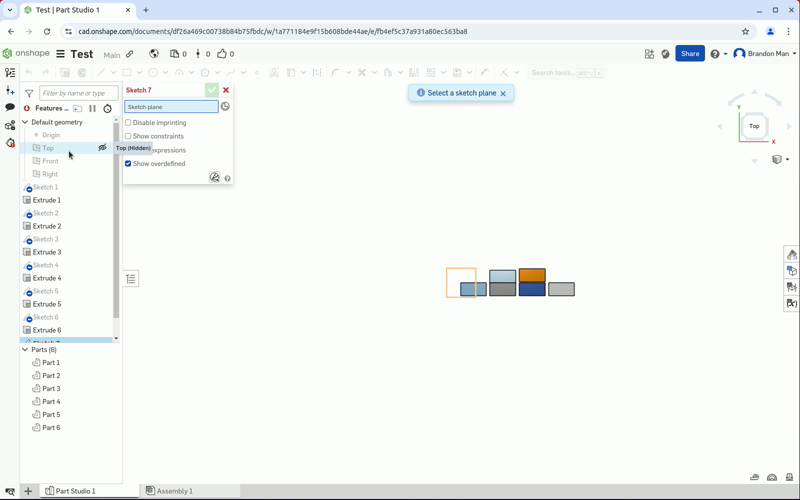
click(69, 150)
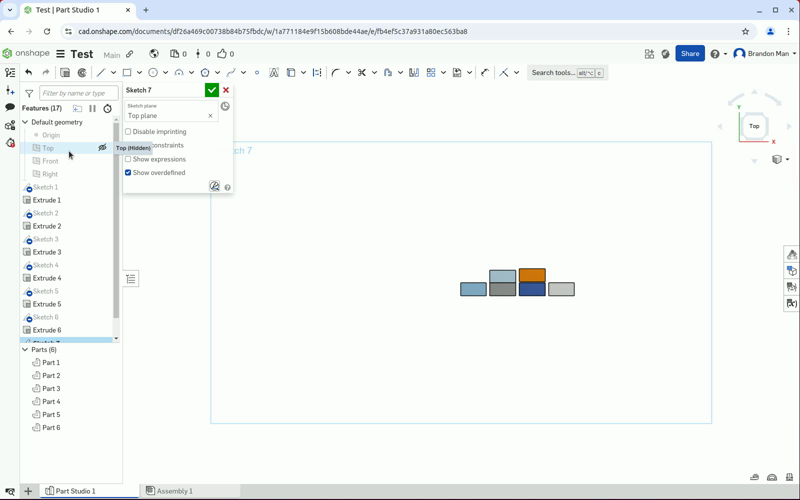
mouse_move(73, 352)
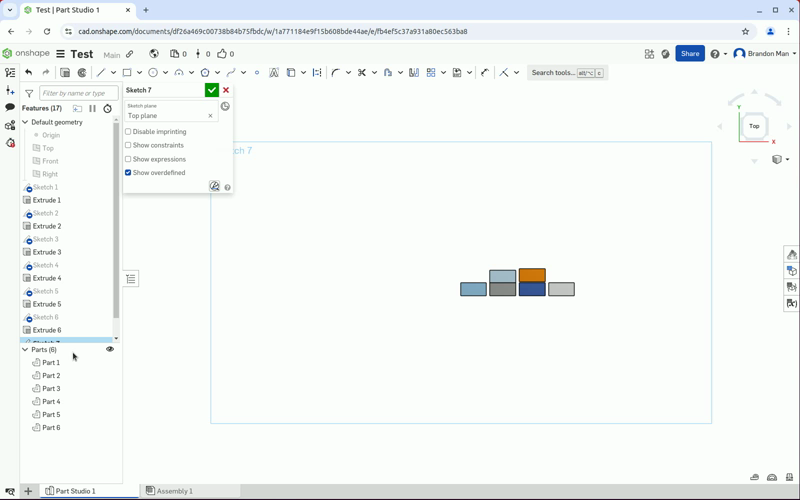
key(y)
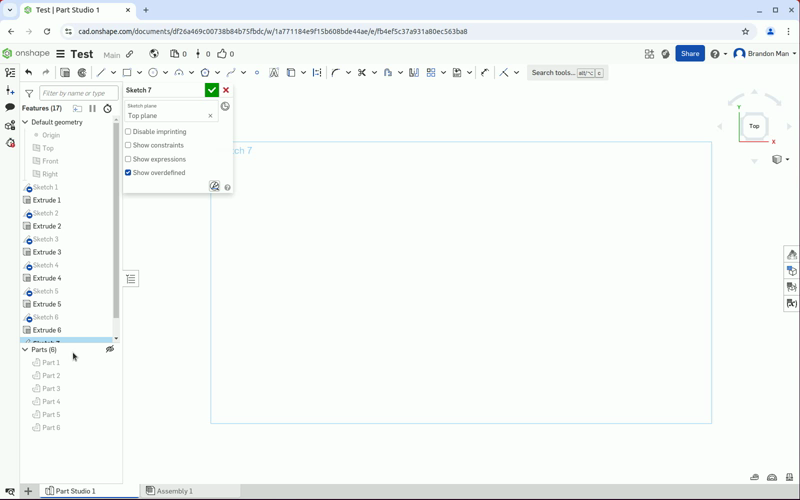
key(l)
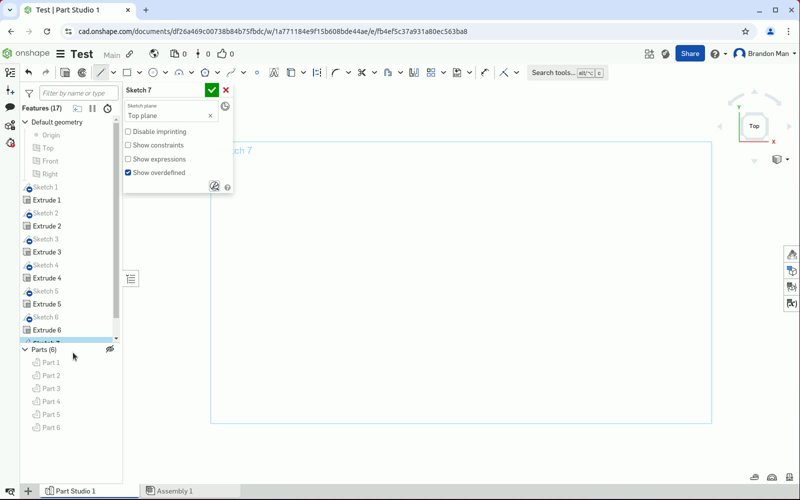
key_down(shift)
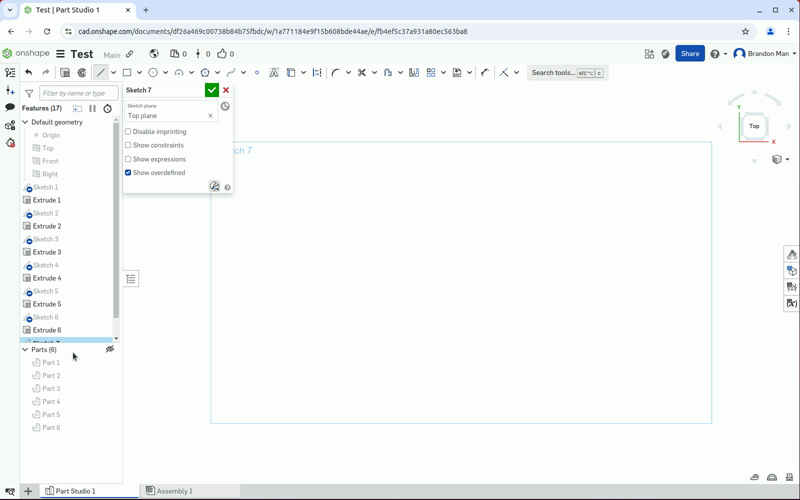
mouse_move(548, 281)
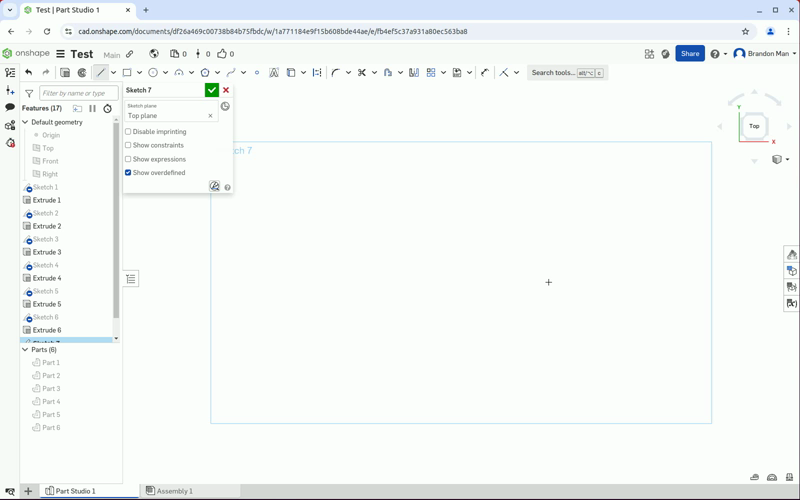
click(548, 281)
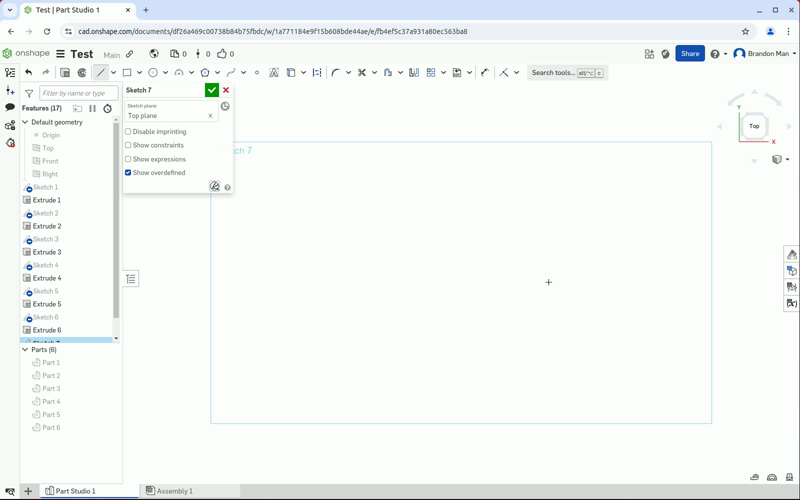
key_up(shift)
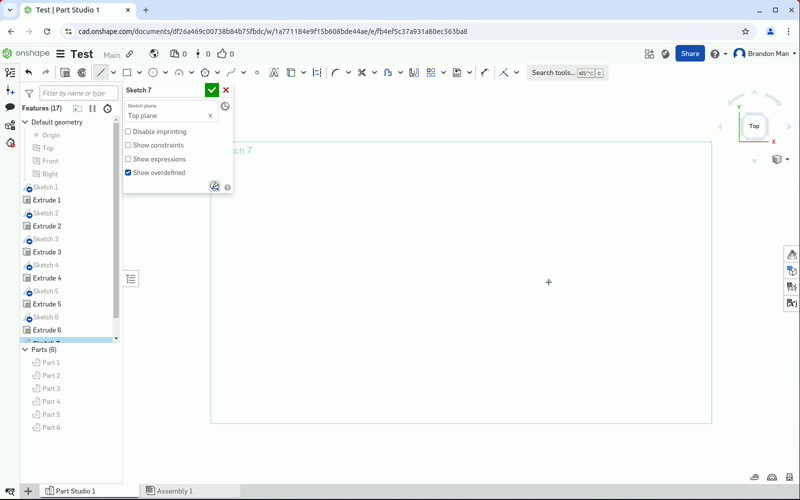
key_down(shift)
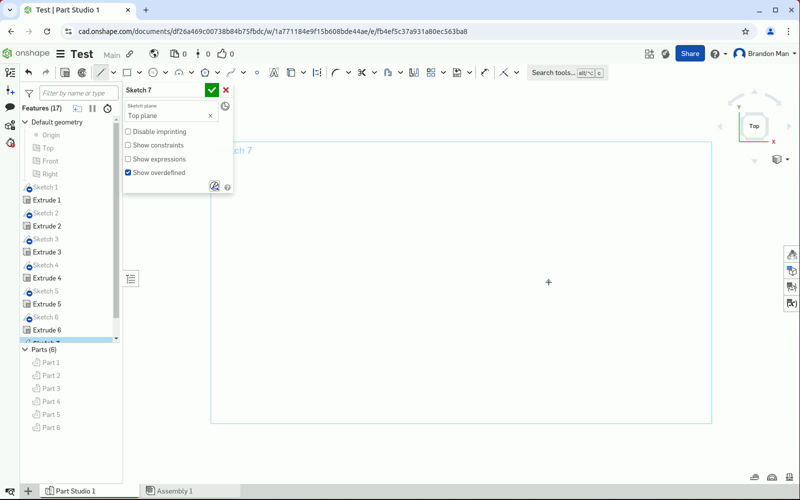
mouse_move(578, 281)
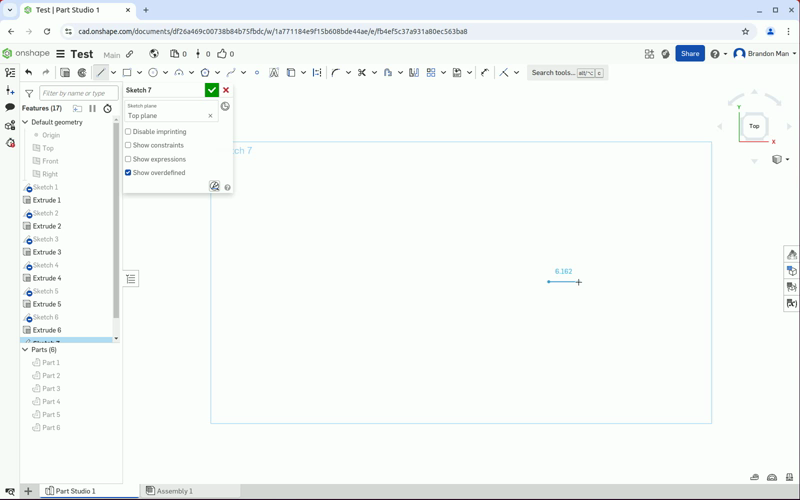
mouse_move(574, 281)
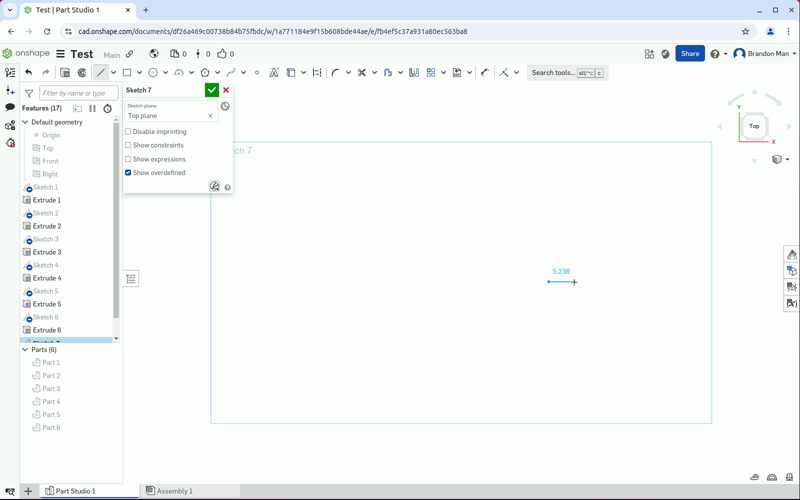
click(574, 281)
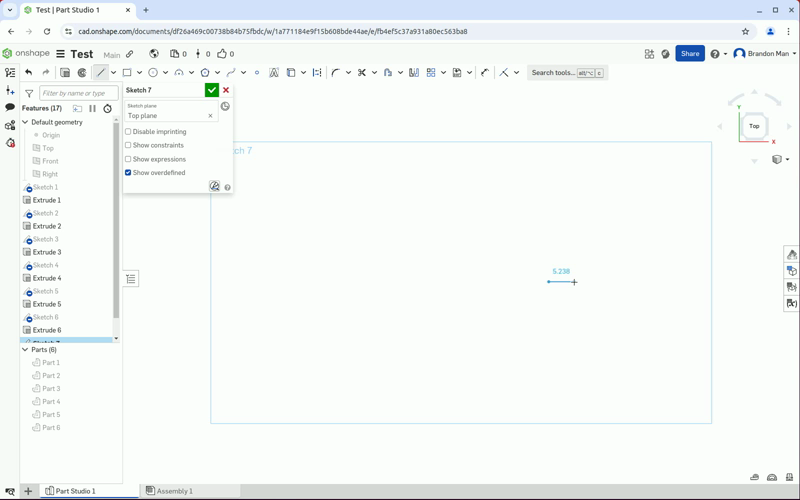
key_up(shift)
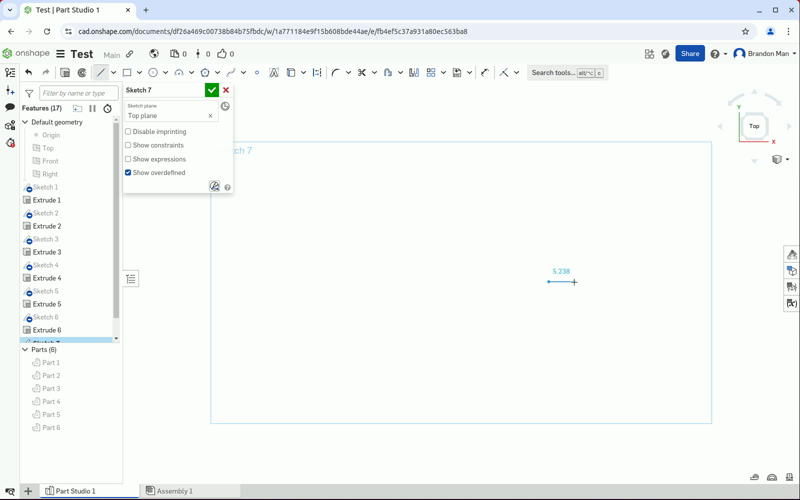
key_down(shift)
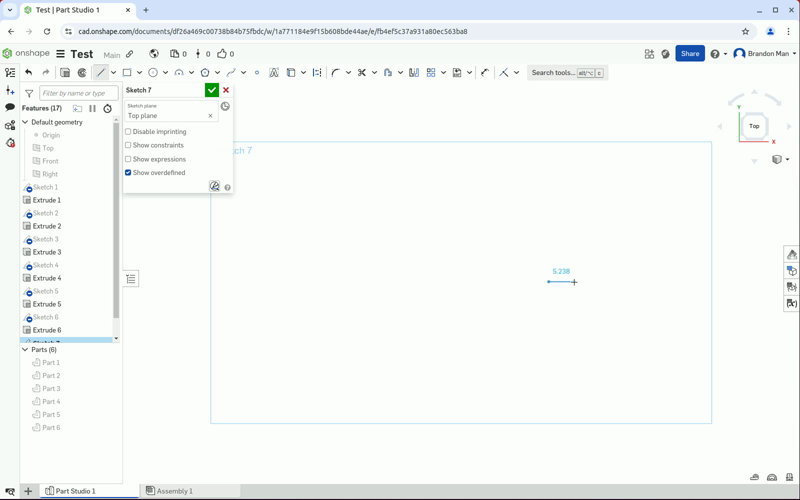
mouse_move(589, 281)
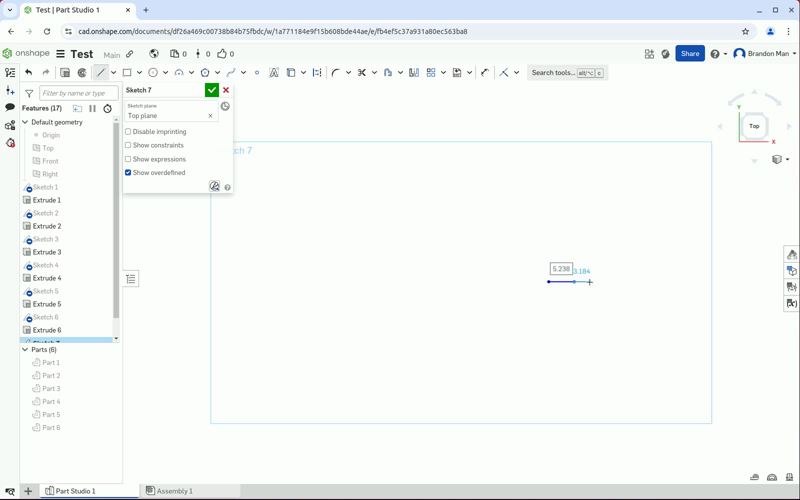
mouse_move(574, 268)
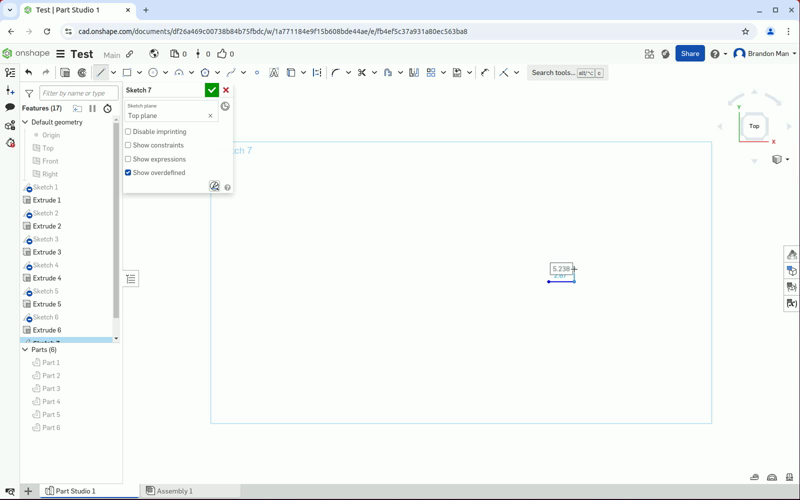
click(574, 268)
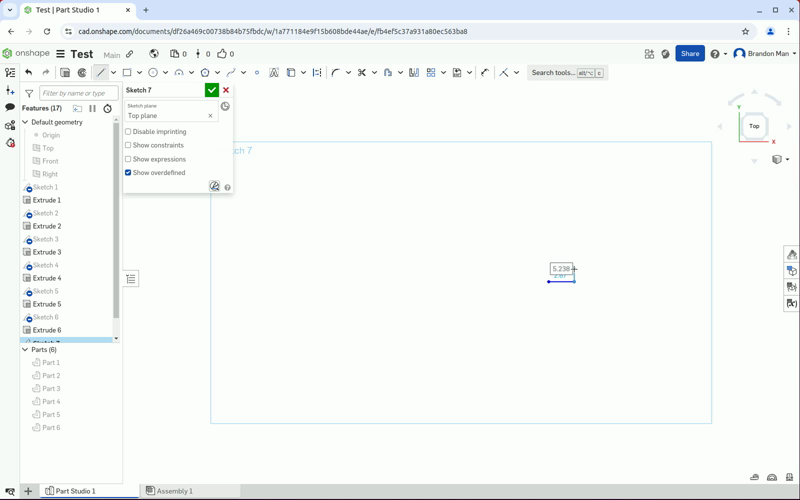
key_up(shift)
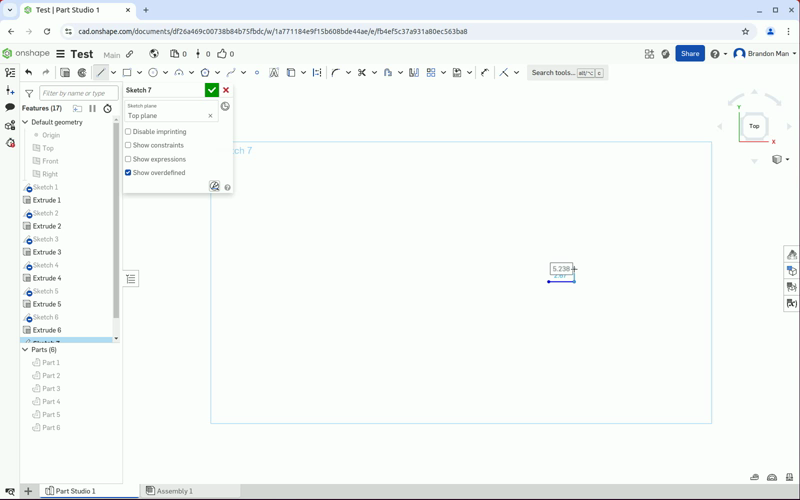
key_down(shift)
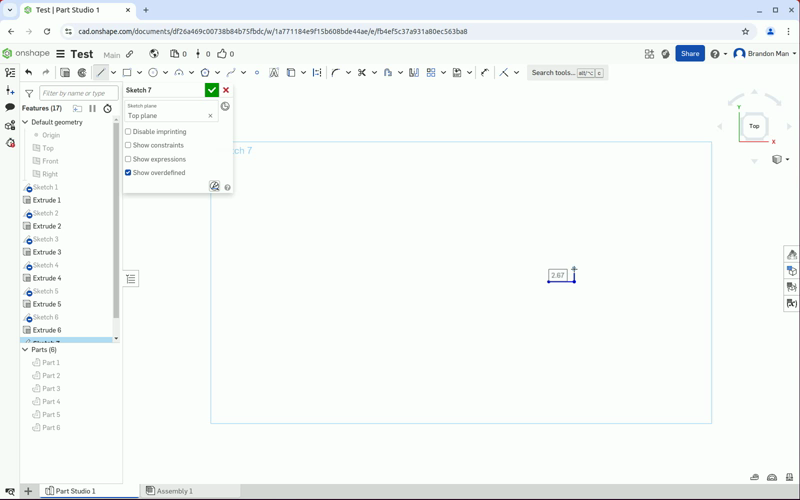
mouse_move(589, 268)
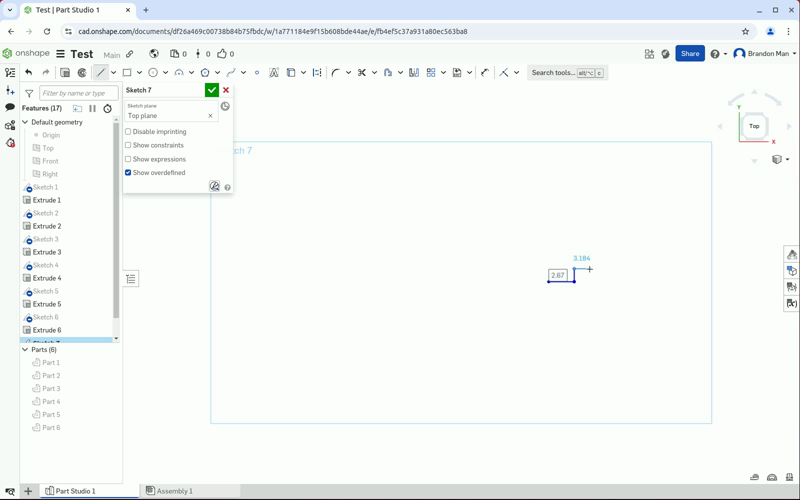
mouse_move(548, 268)
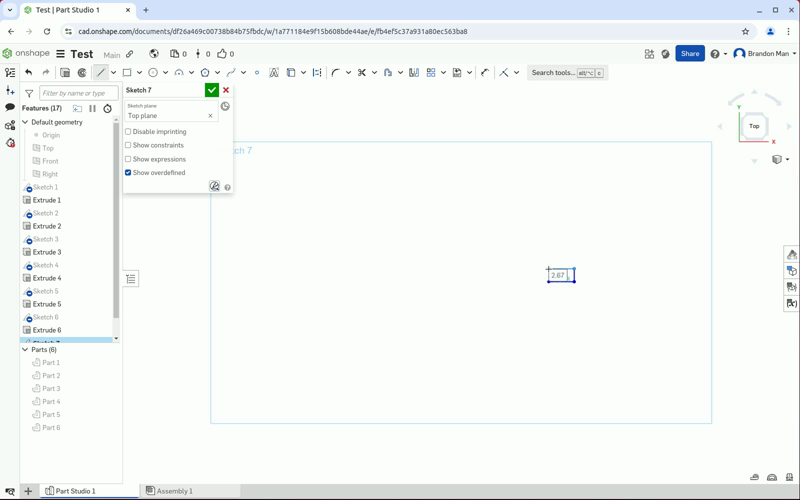
click(548, 268)
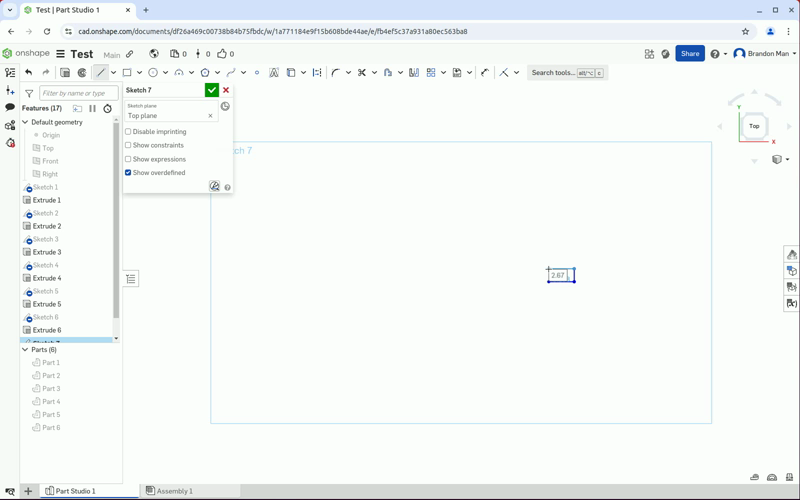
key_up(shift)
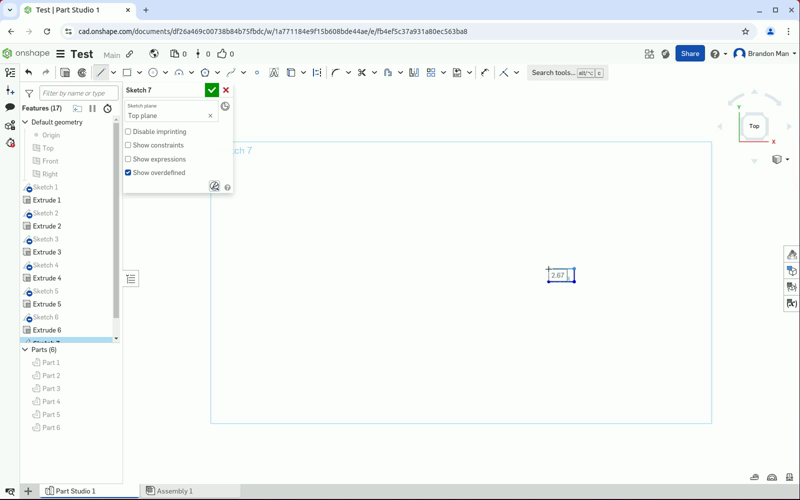
mouse_move(578, 268)
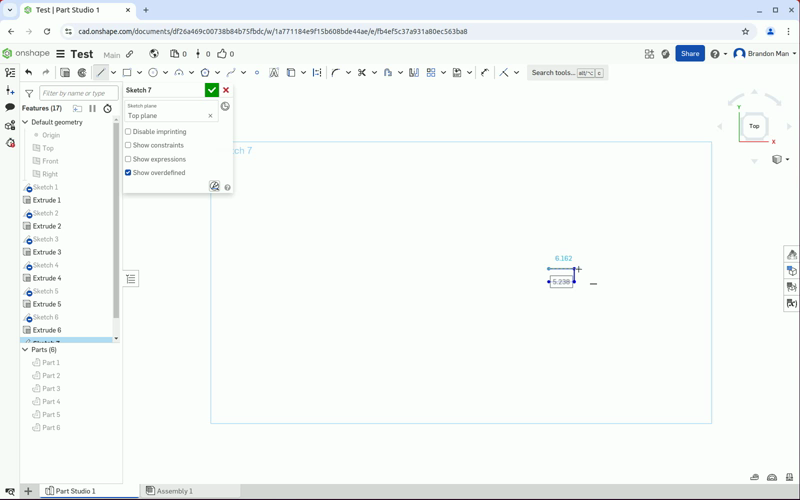
key_down(shift)
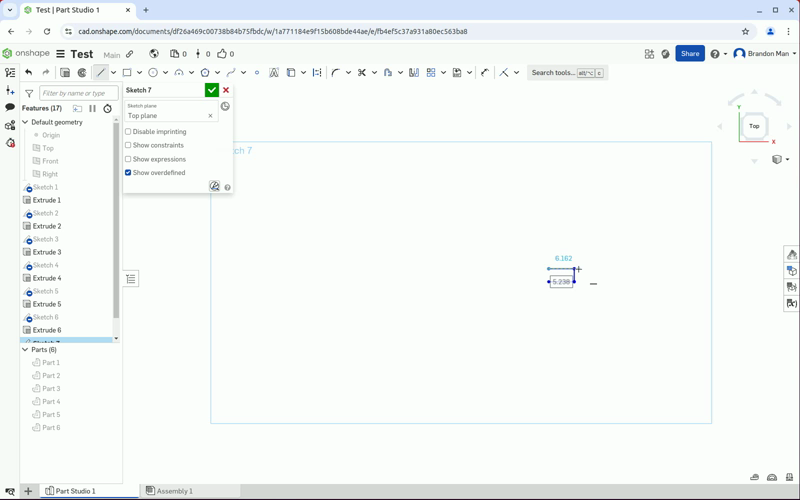
mouse_move(548, 281)
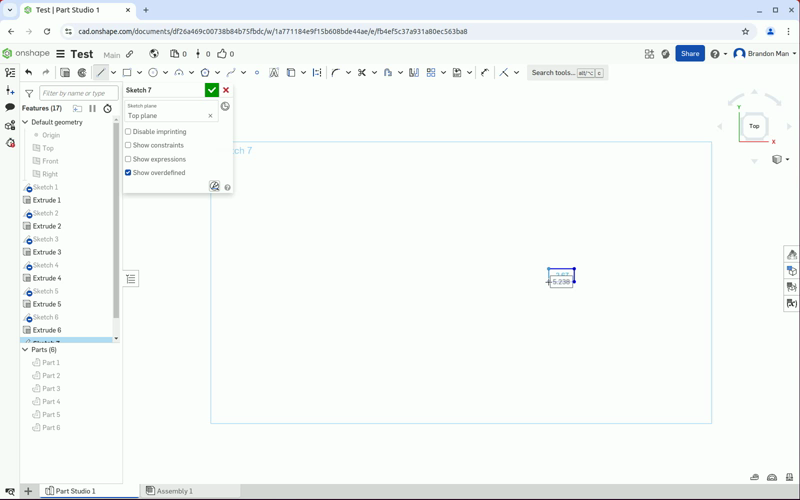
key_up(shift)
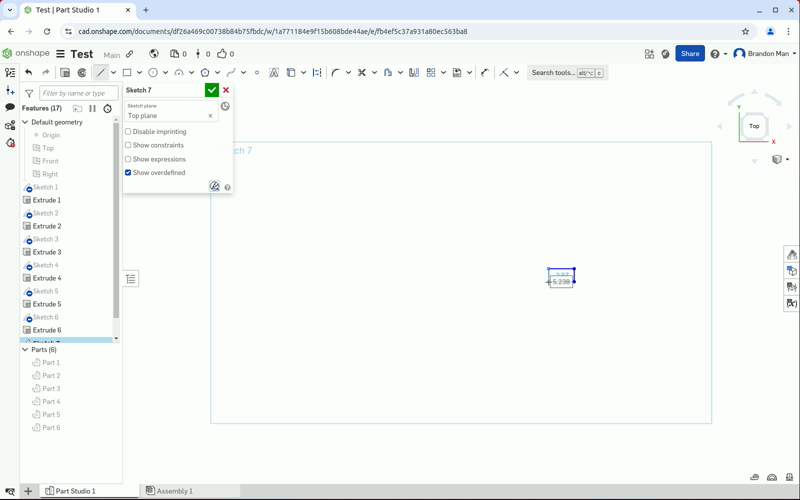
click(548, 281)
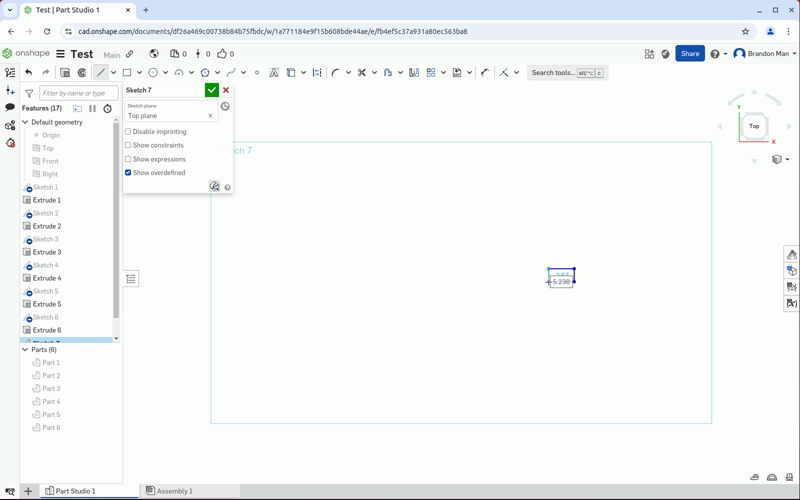
key(esc)
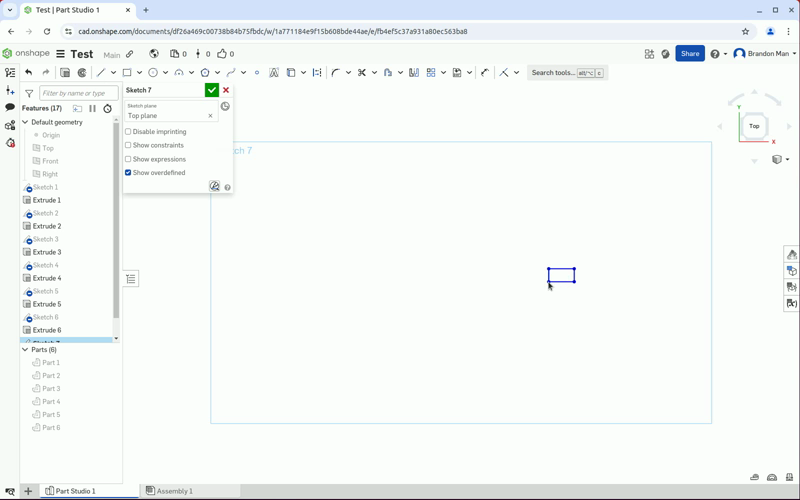
mouse_move(554, 276)
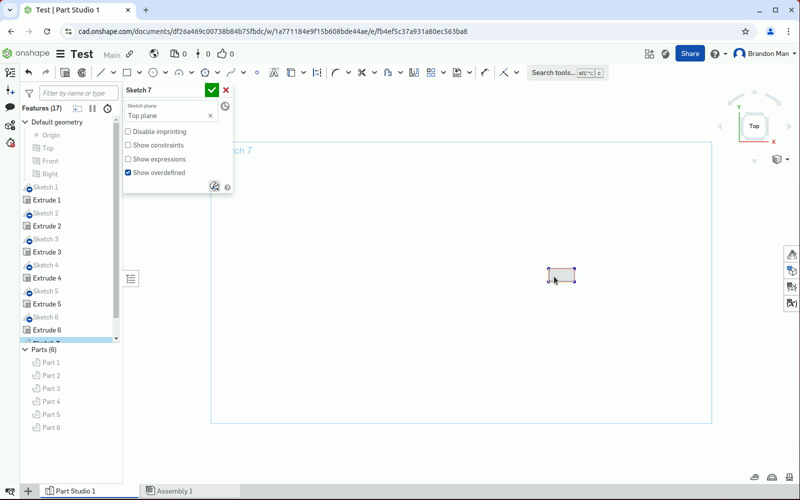
scroll(6)
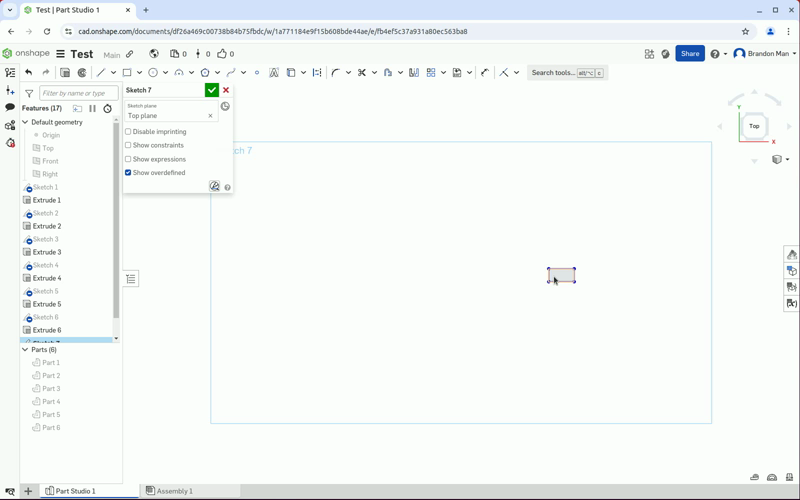
scroll(6)
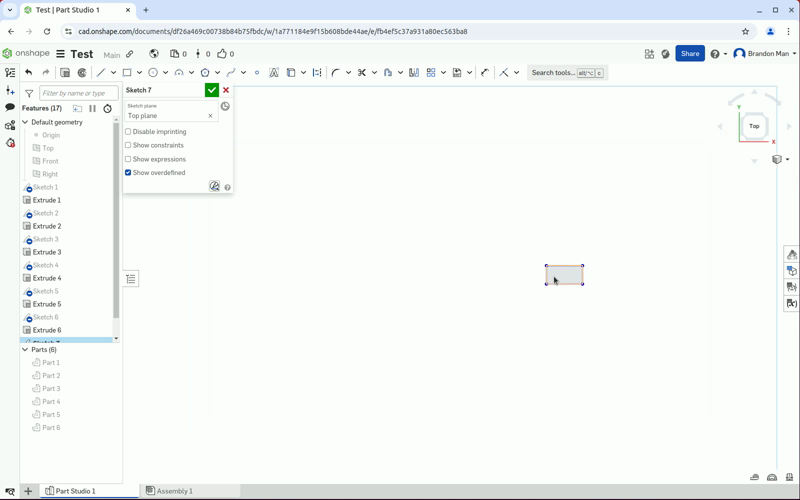
scroll(6)
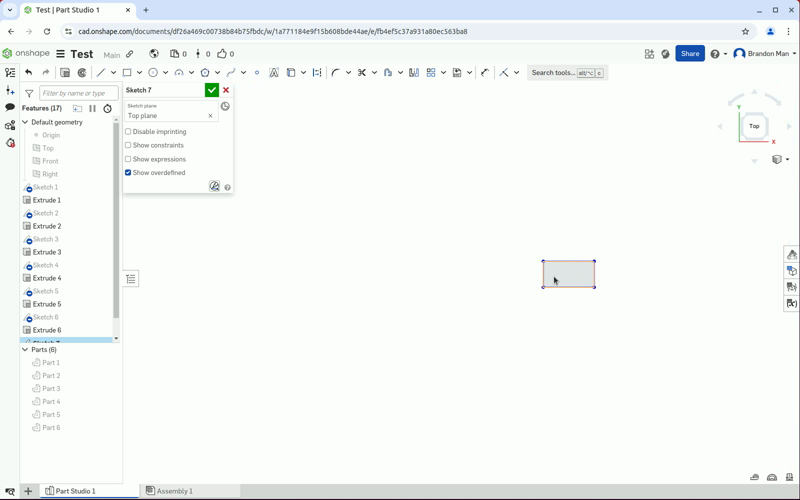
scroll(6)
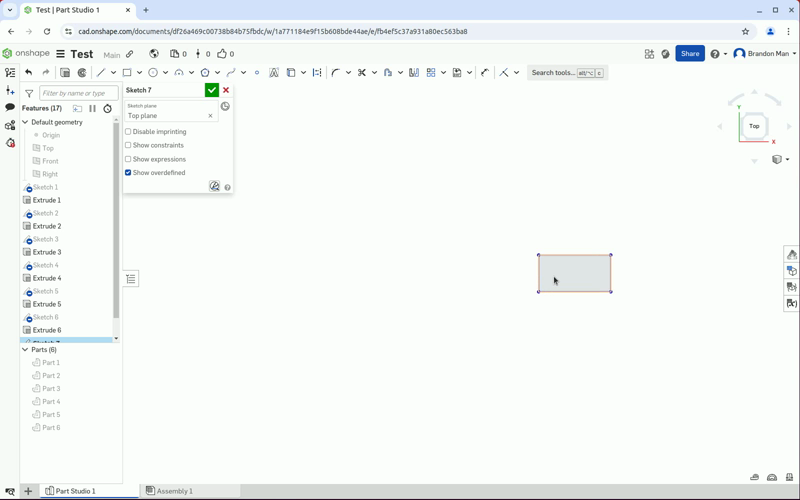
scroll(6)
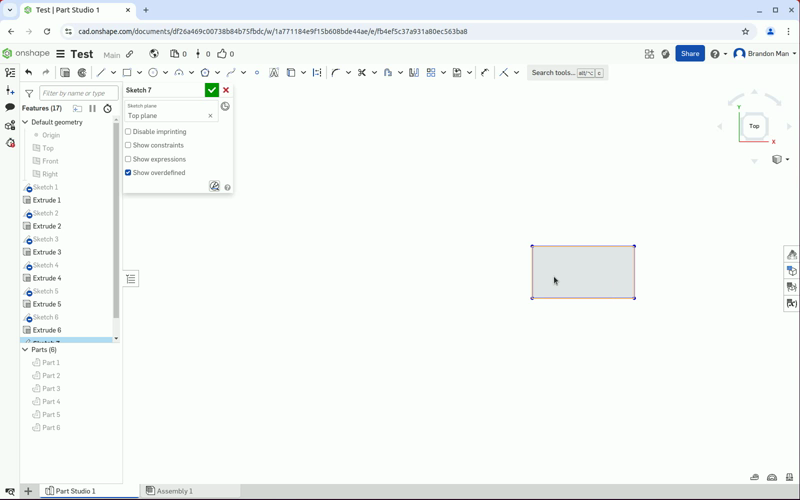
scroll(6)
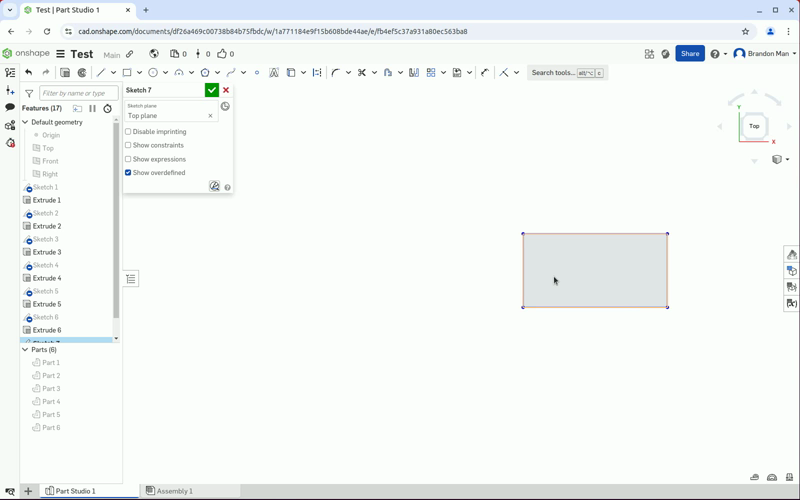
scroll(6)
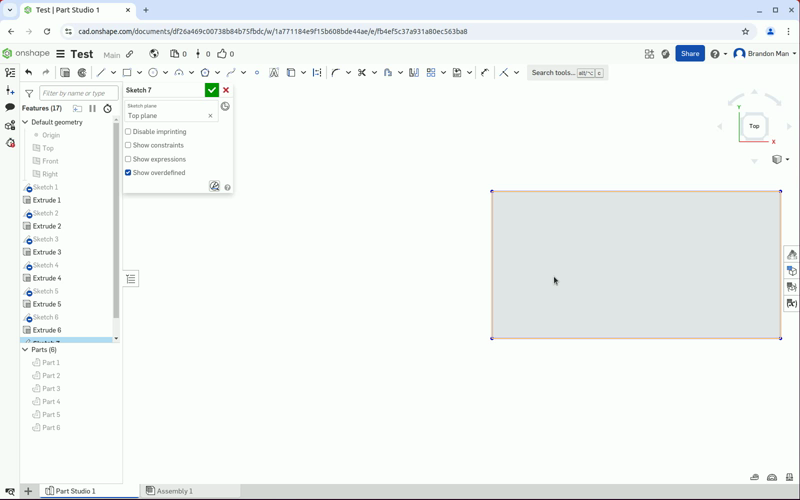
click(554, 276)
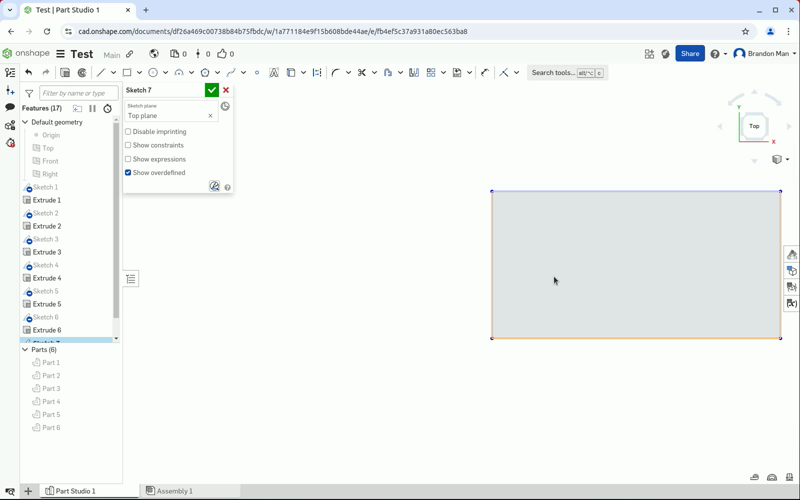
scroll(-6)
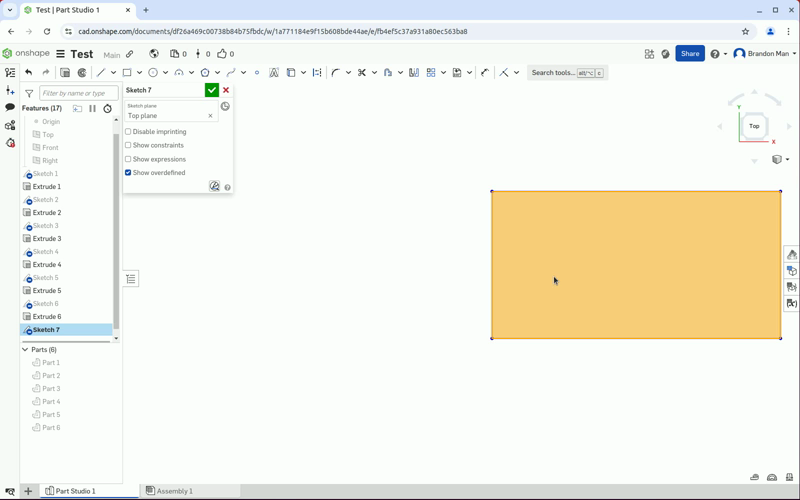
scroll(-6)
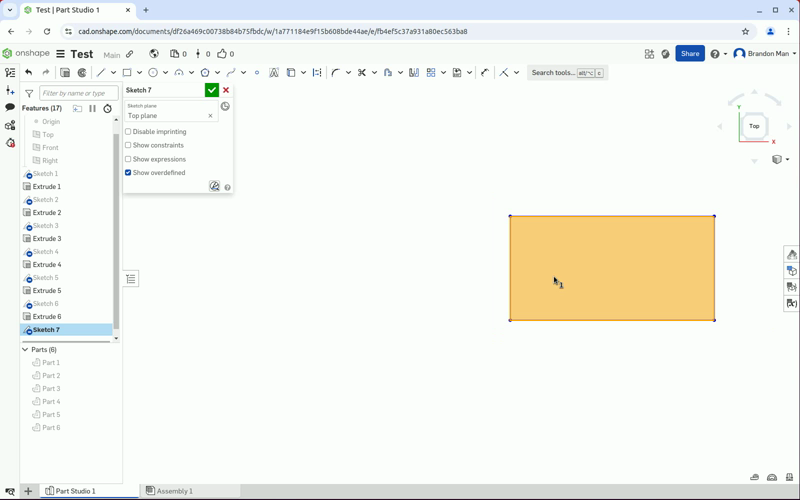
scroll(-6)
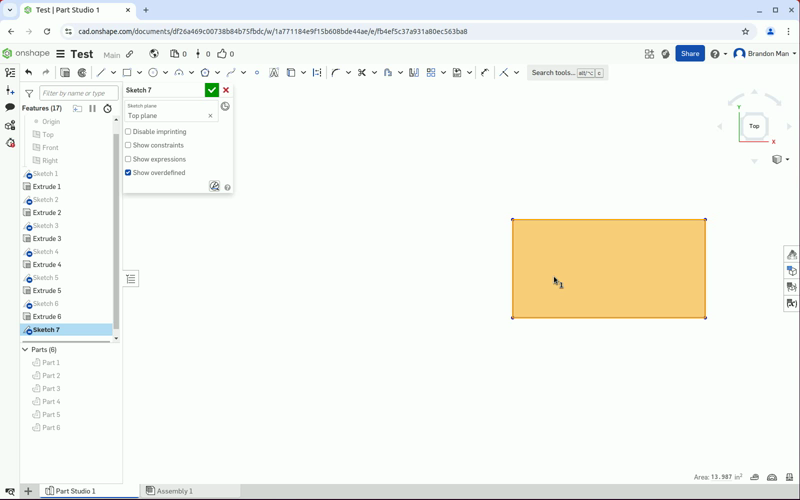
scroll(-6)
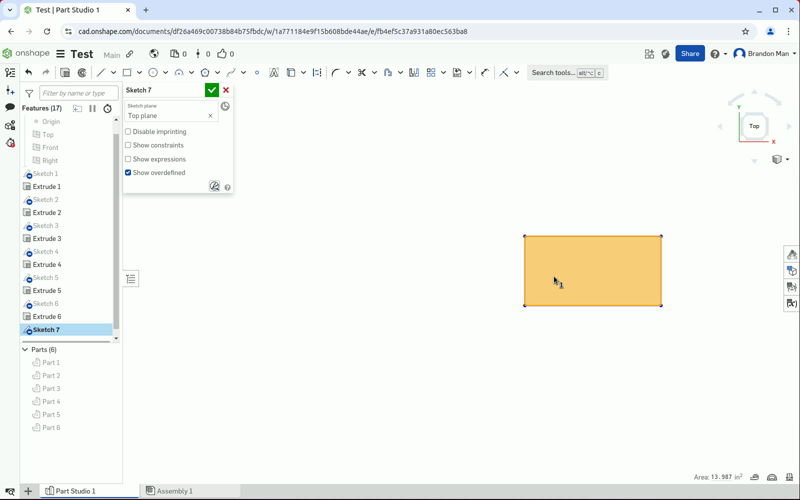
scroll(-6)
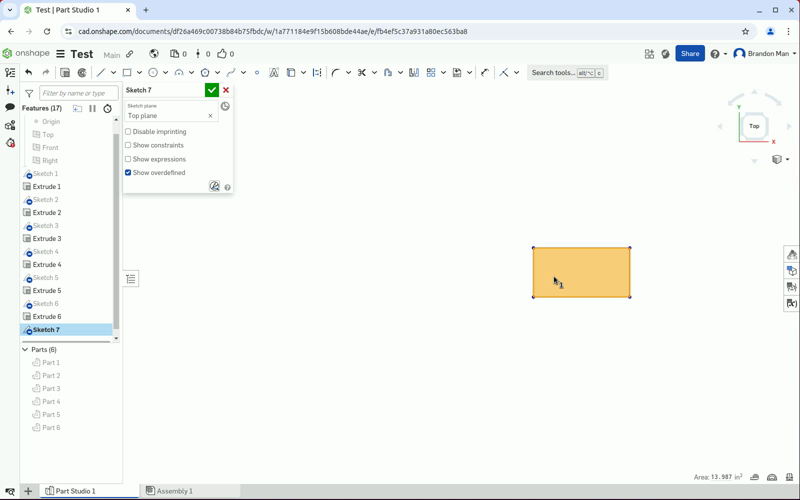
scroll(-6)
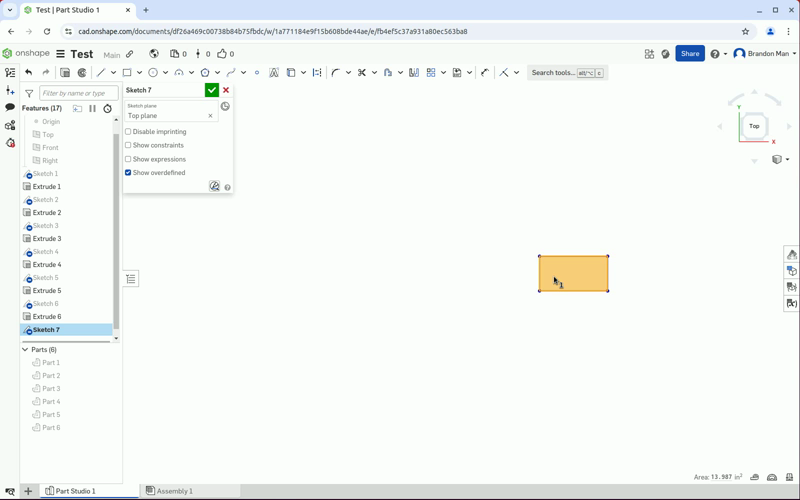
scroll(-6)
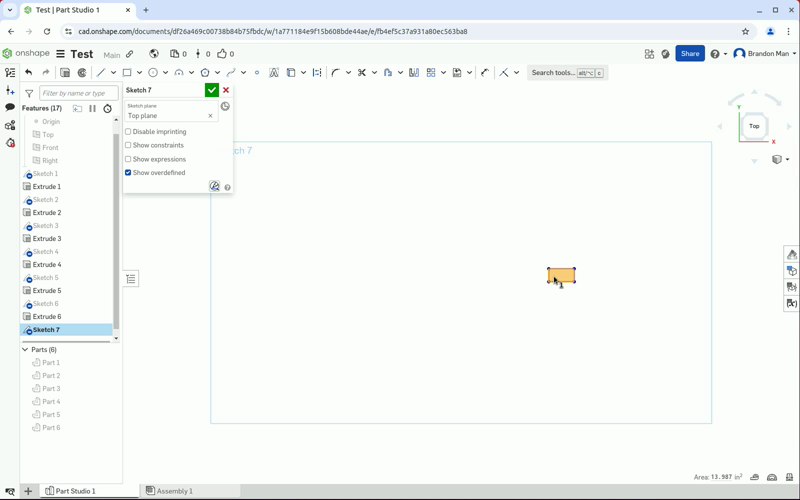
mouse_move(73, 352)
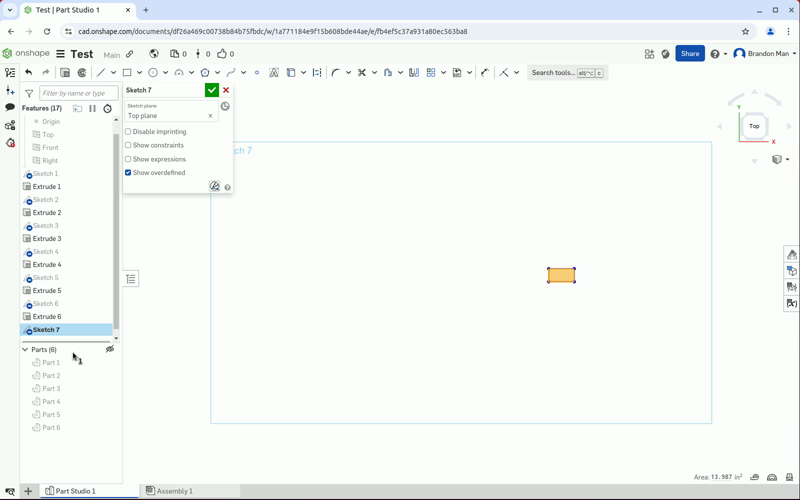
key(shift+y)
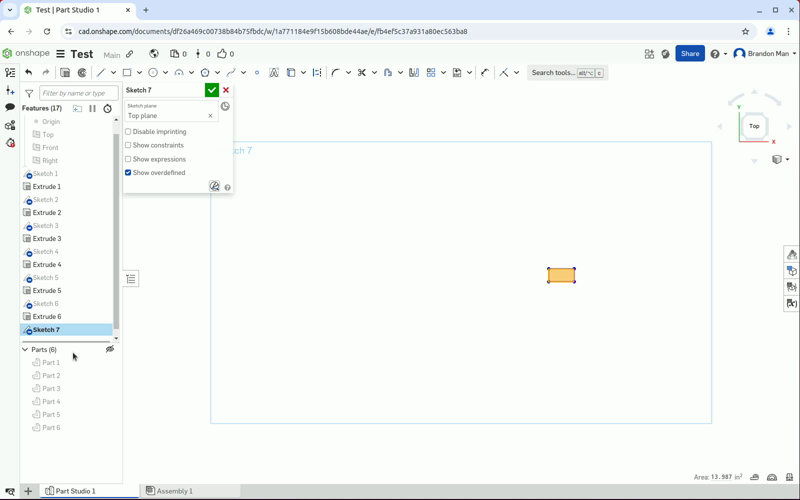
key(shift+e)
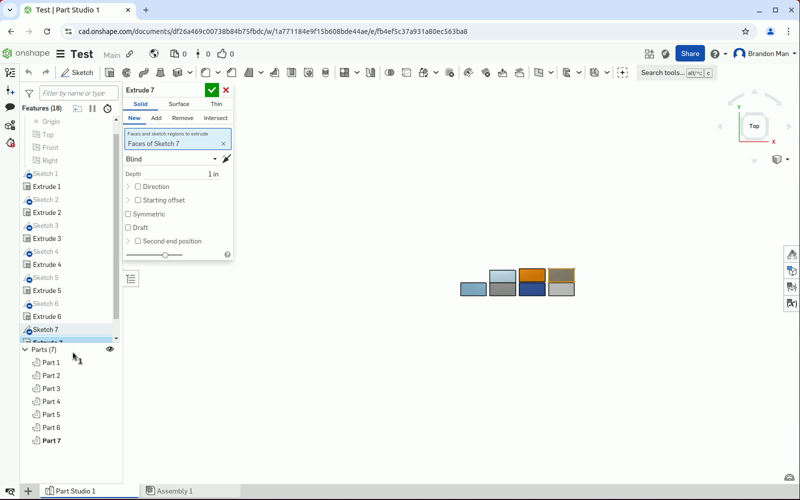
mouse_move(143, 106)
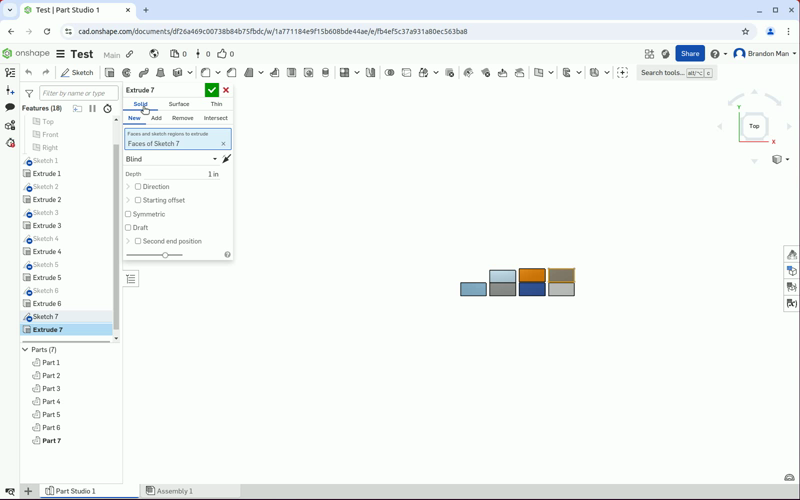
click(143, 106)
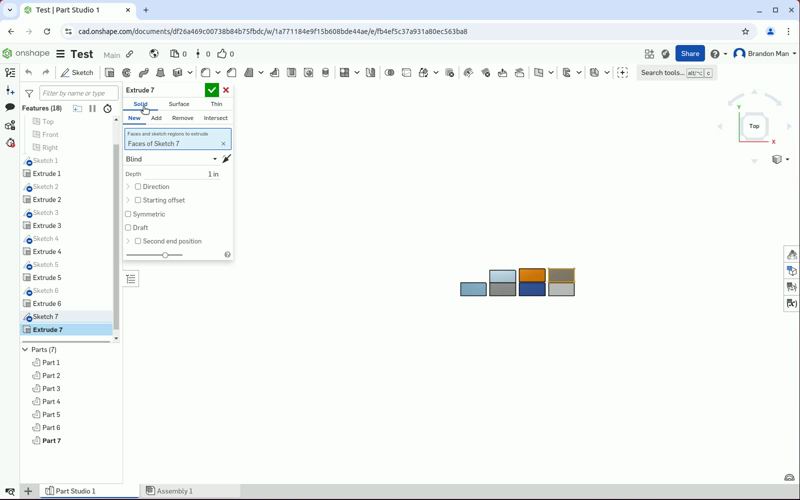
mouse_move(137, 120)
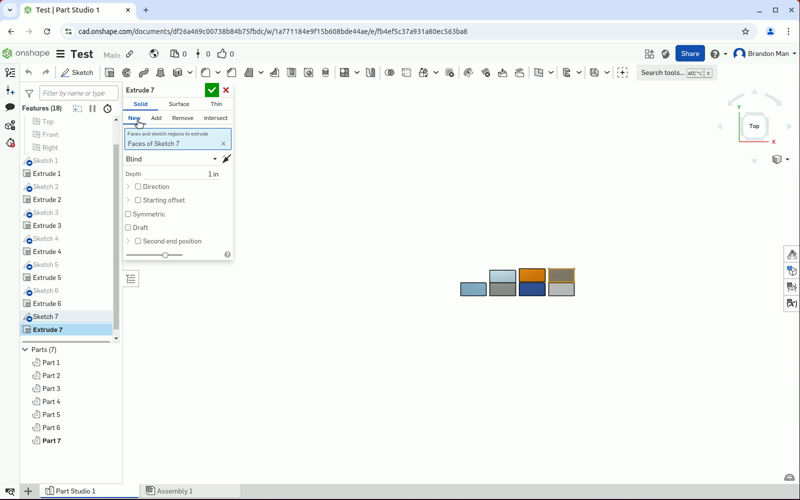
click(137, 120)
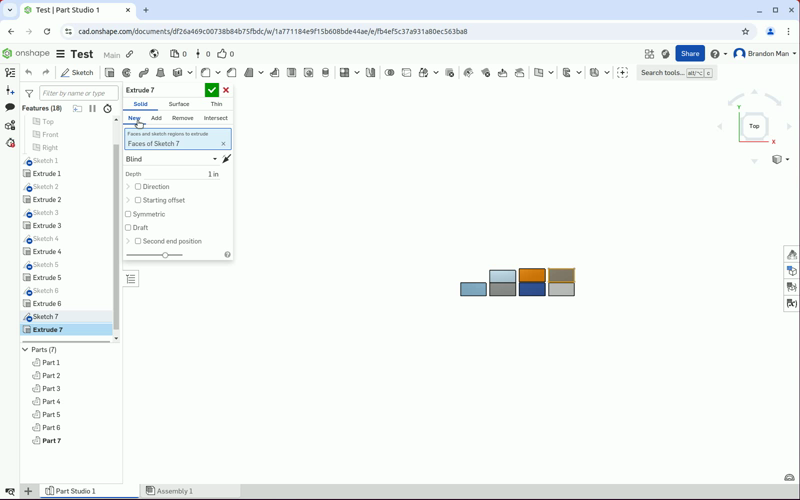
key(tab, 4)
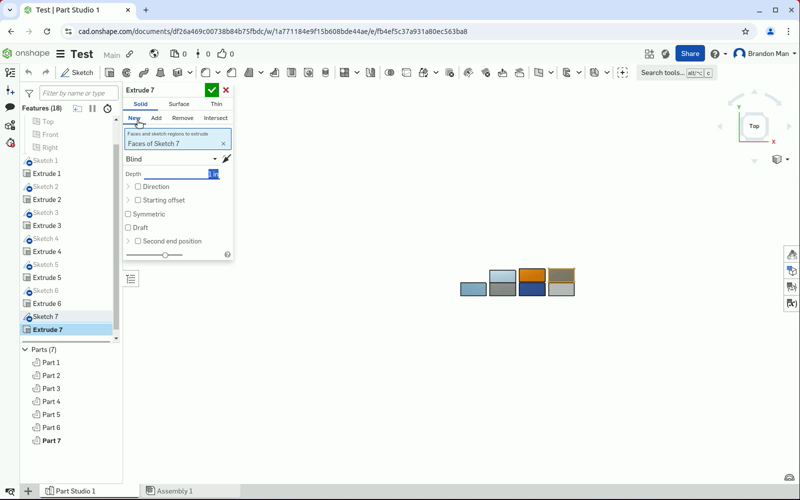
text(2.407)
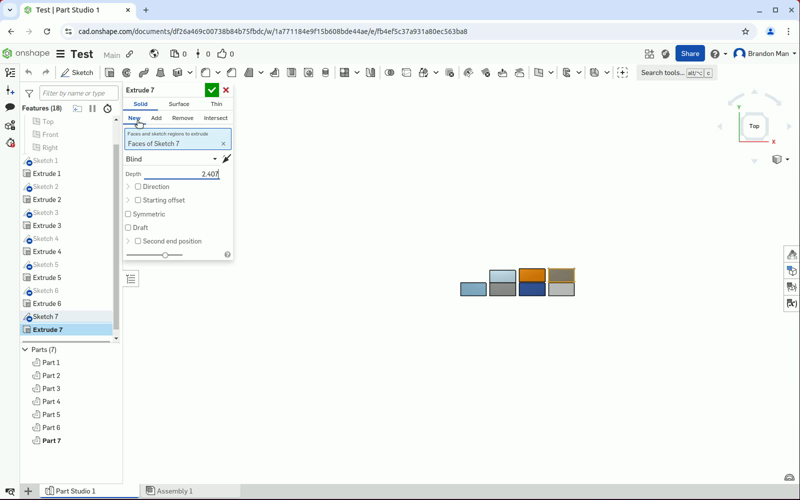
key(enter)
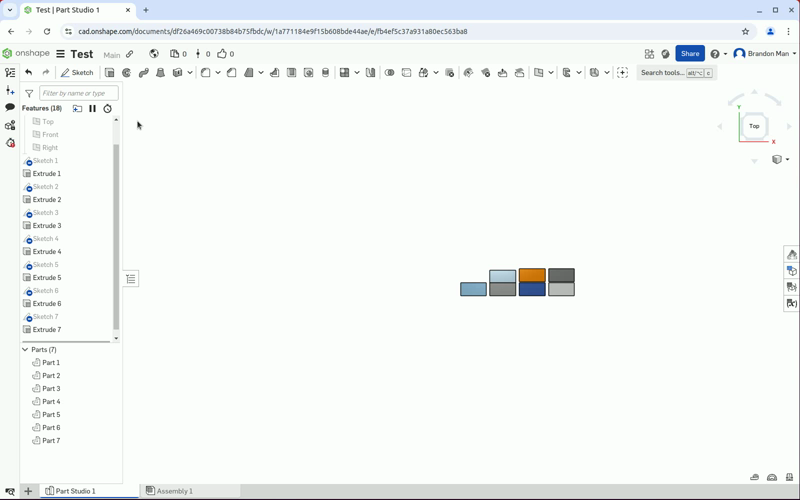
key(shift+h)
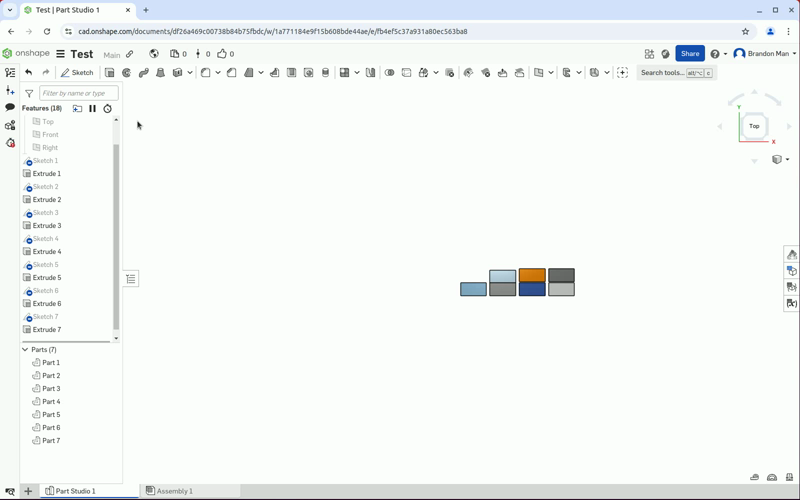
key(shift+h)
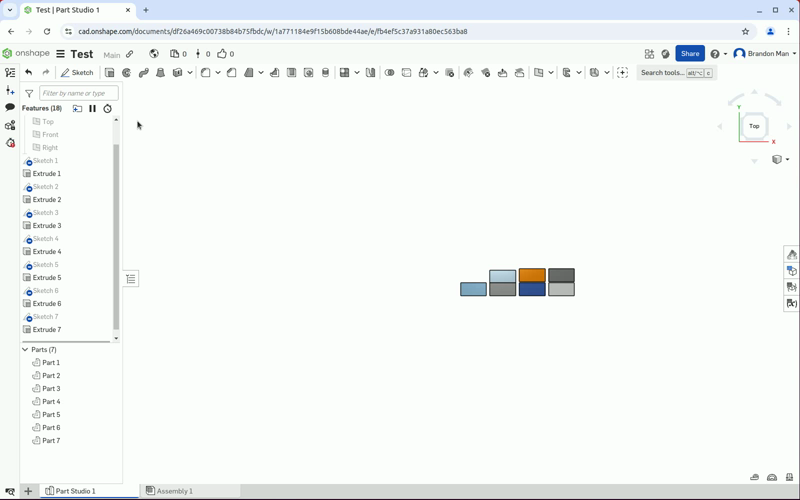
mouse_move(69, 163)
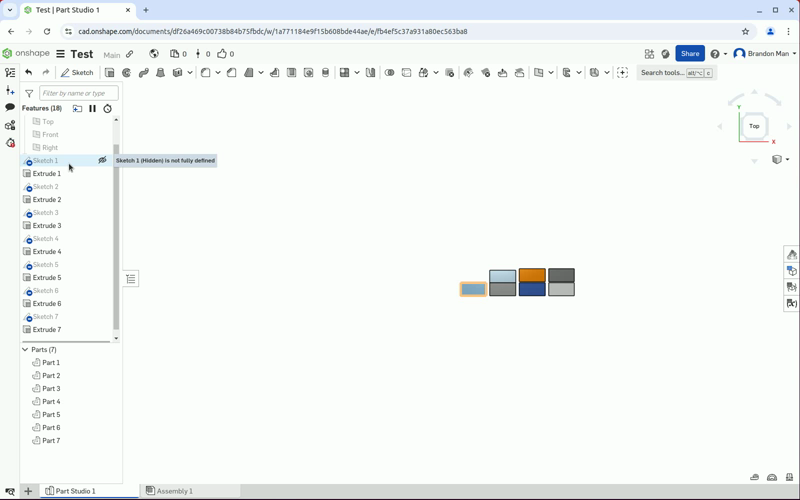
click(69, 163)
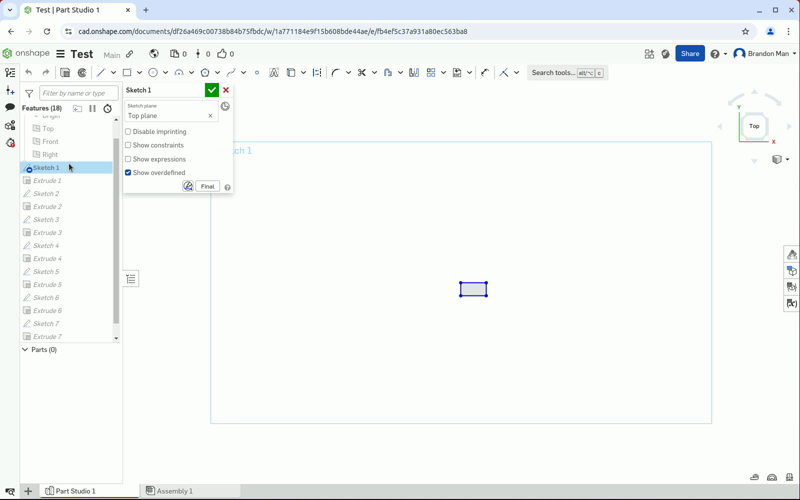
mouse_move(229, 92)
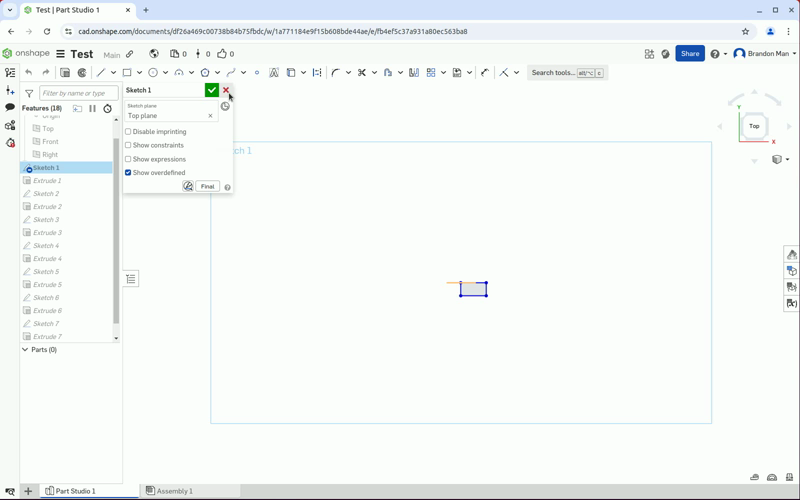
click(229, 92)
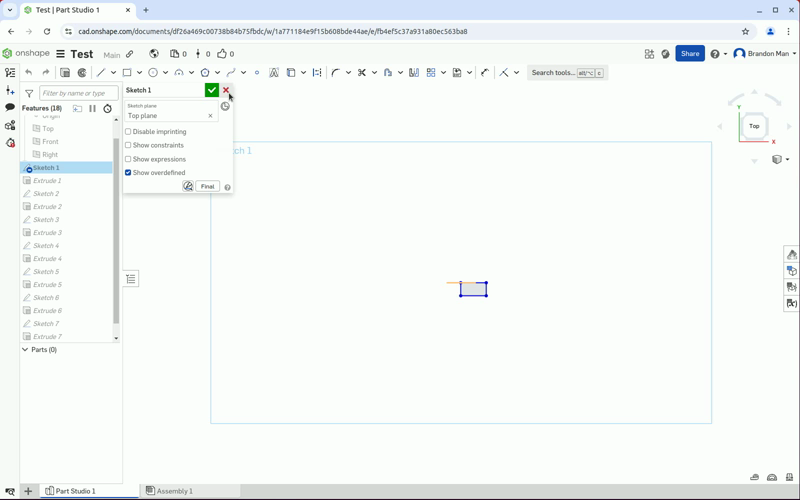
key(shift+s)
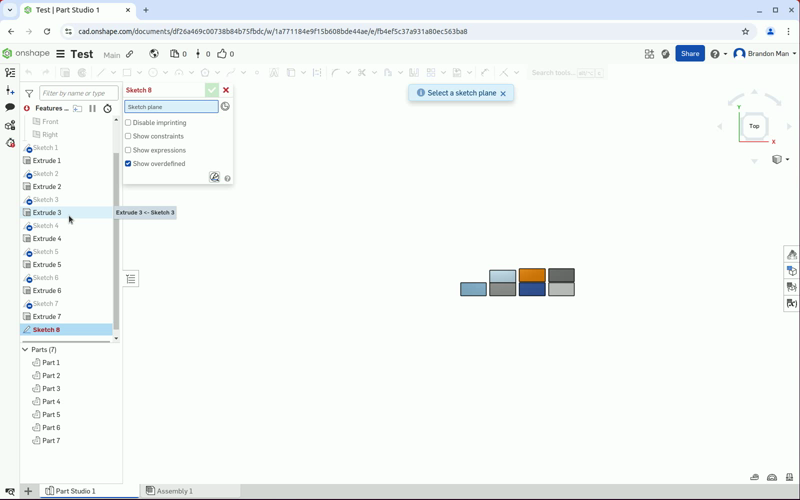
scroll(3)
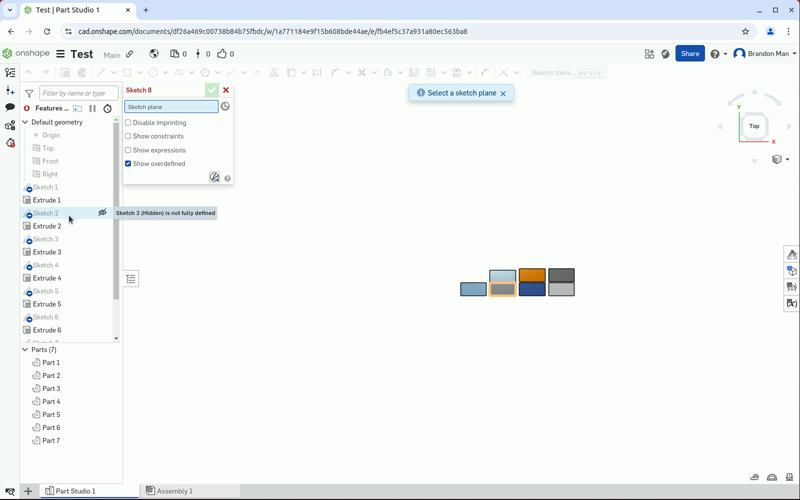
mouse_move(69, 150)
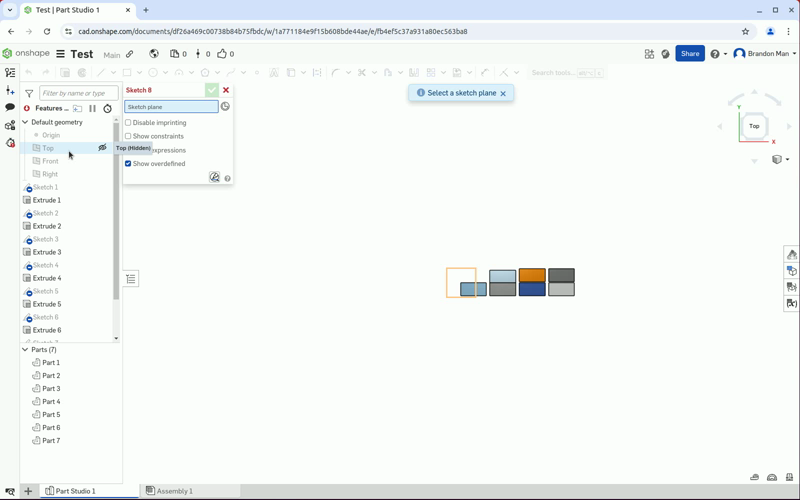
click(69, 150)
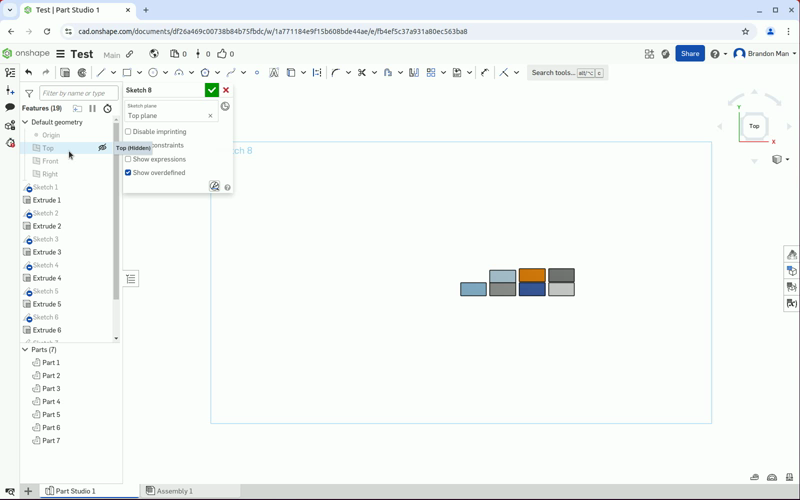
mouse_move(73, 352)
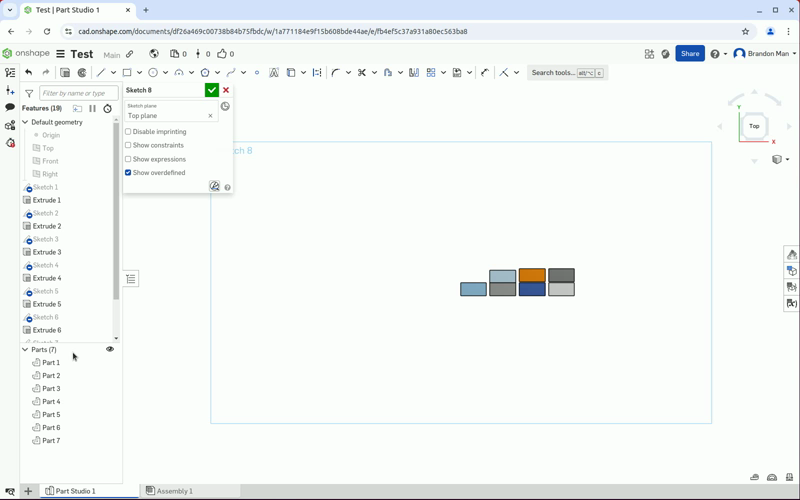
key(y)
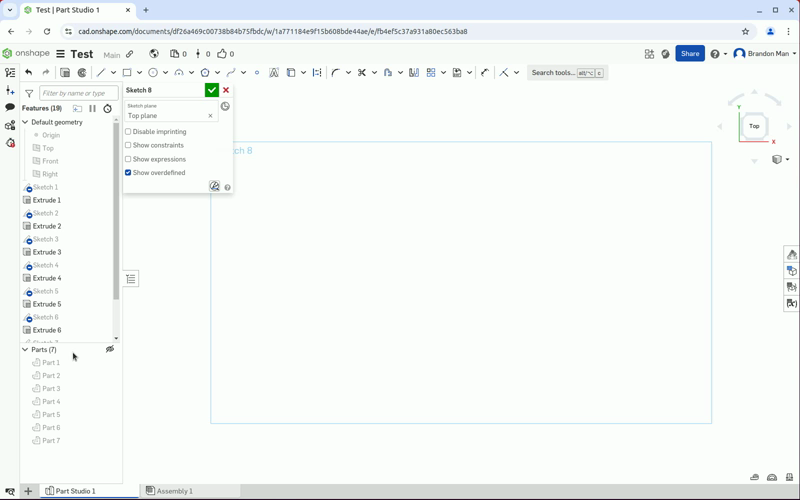
key(l)
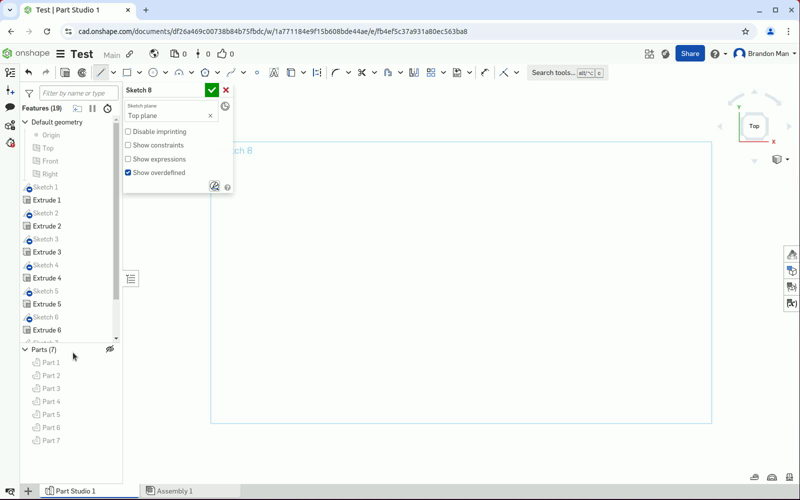
key_down(shift)
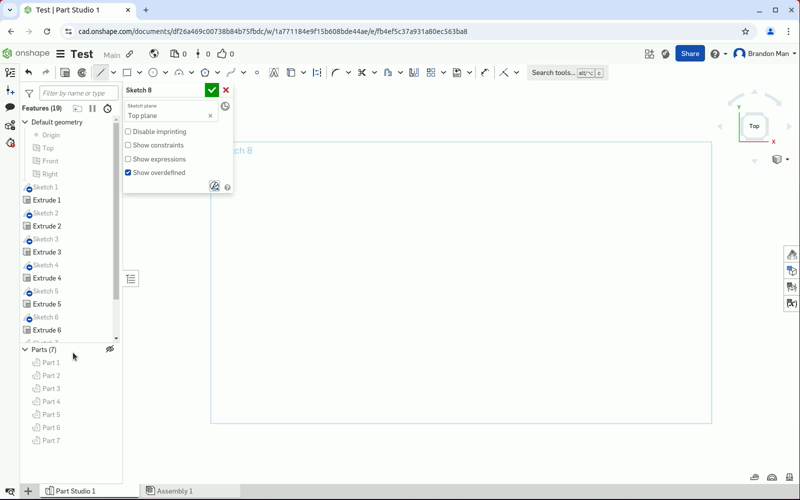
mouse_move(460, 282)
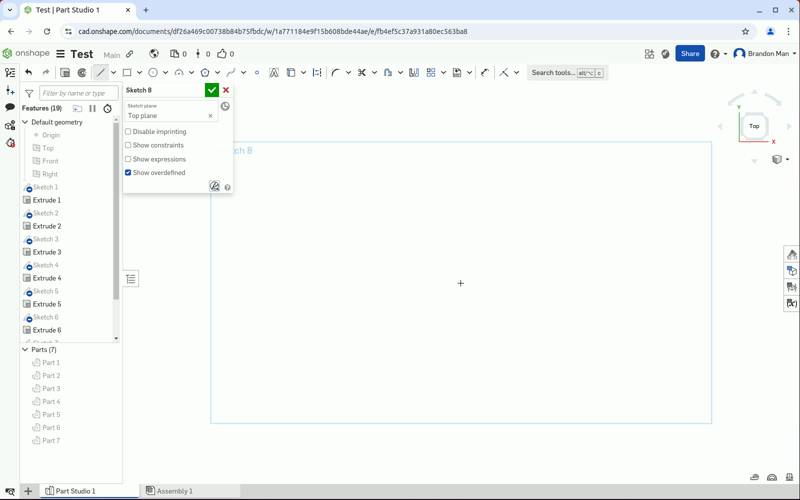
click(460, 282)
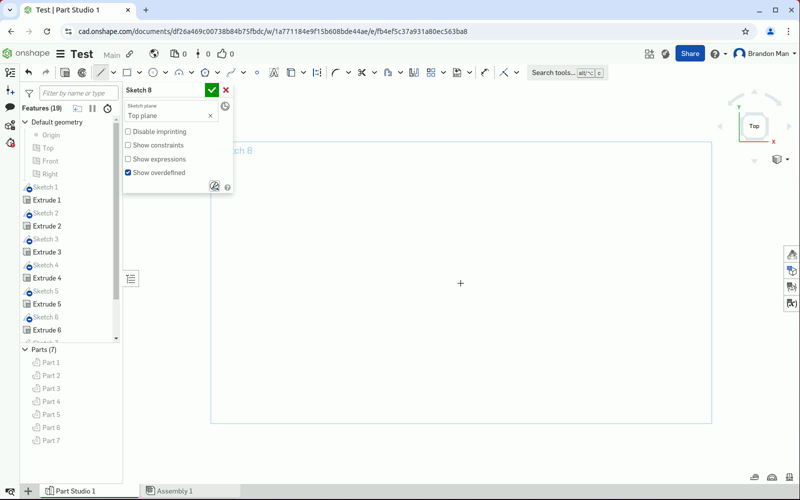
key_up(shift)
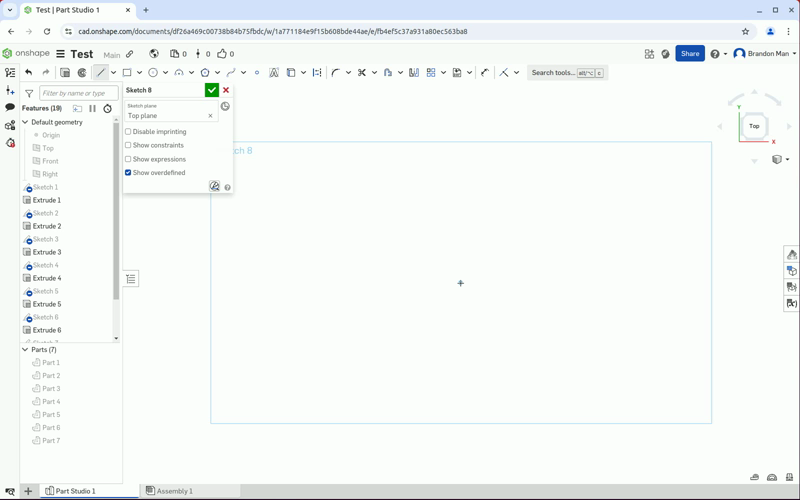
key_down(shift)
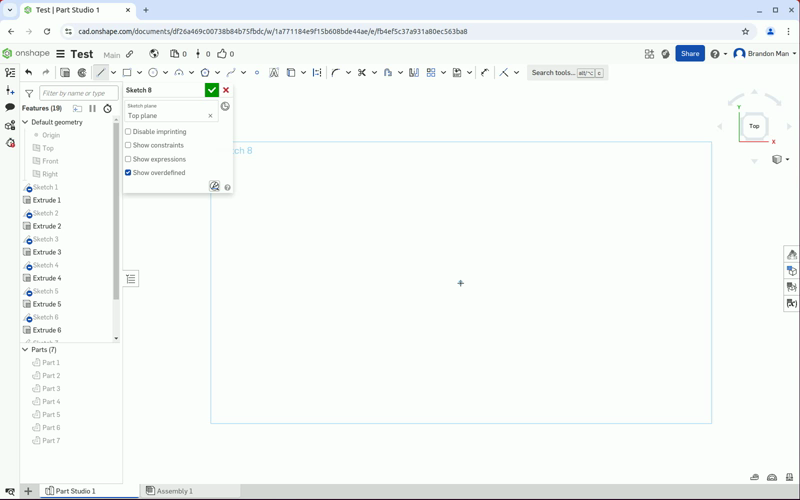
mouse_move(490, 282)
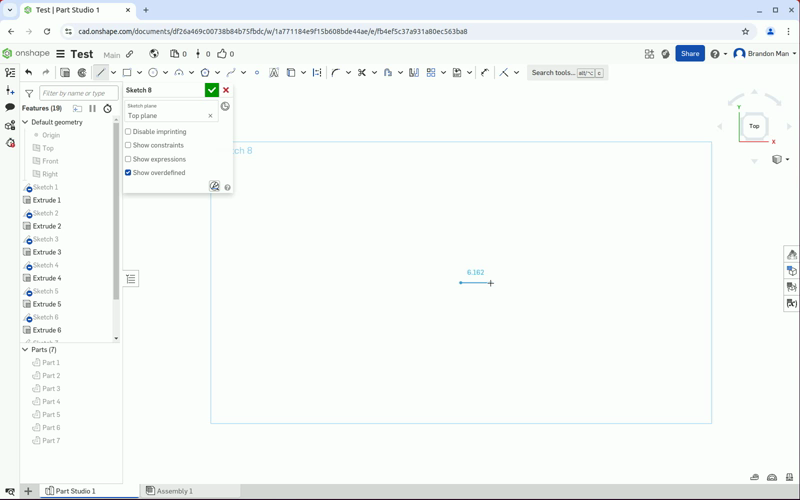
mouse_move(486, 282)
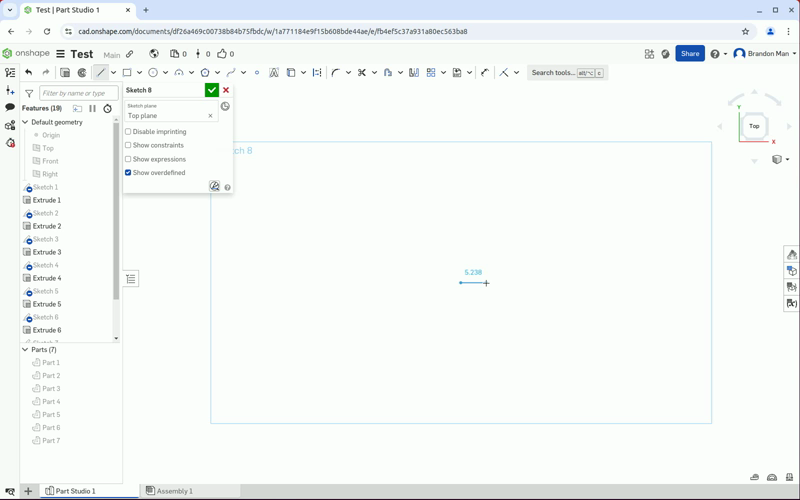
click(486, 282)
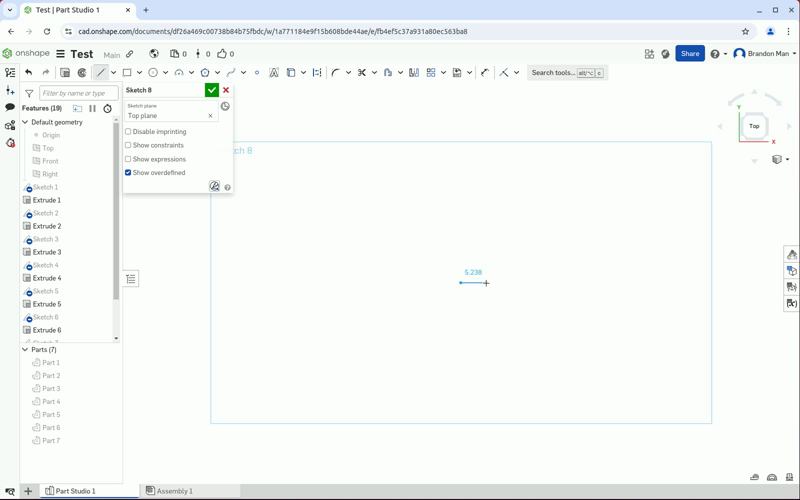
key_up(shift)
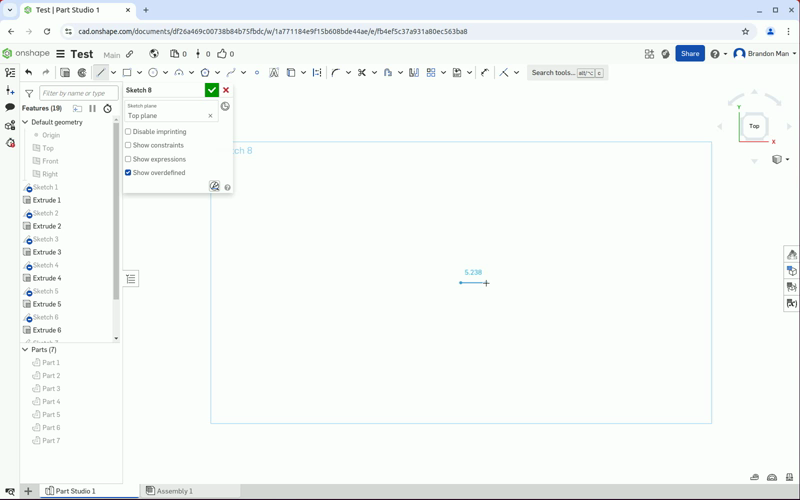
key_down(shift)
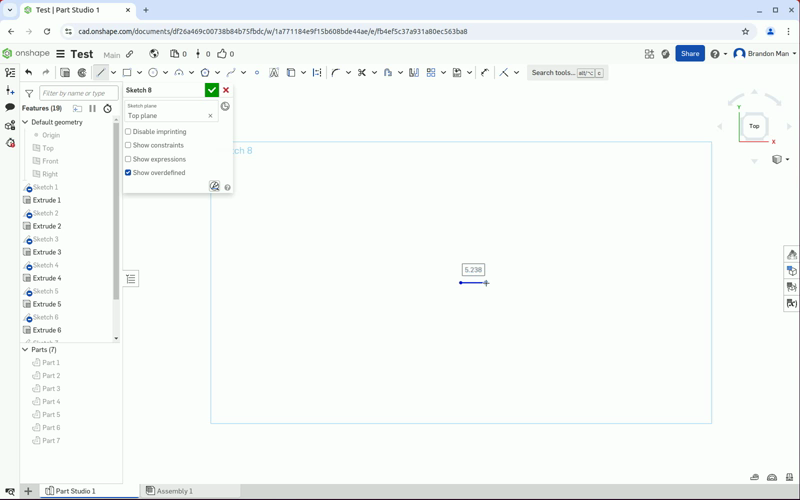
mouse_move(516, 282)
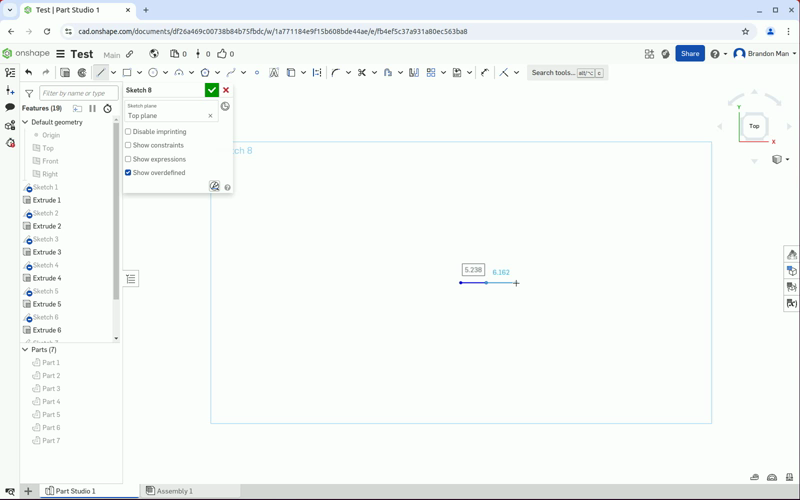
mouse_move(486, 270)
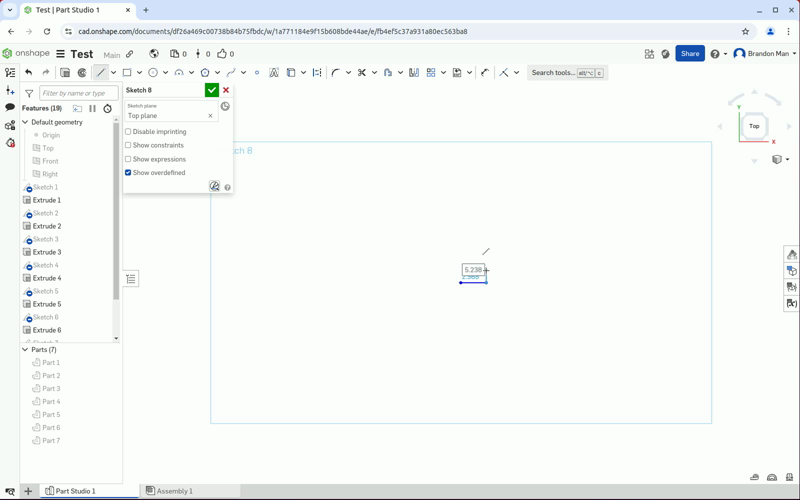
click(486, 270)
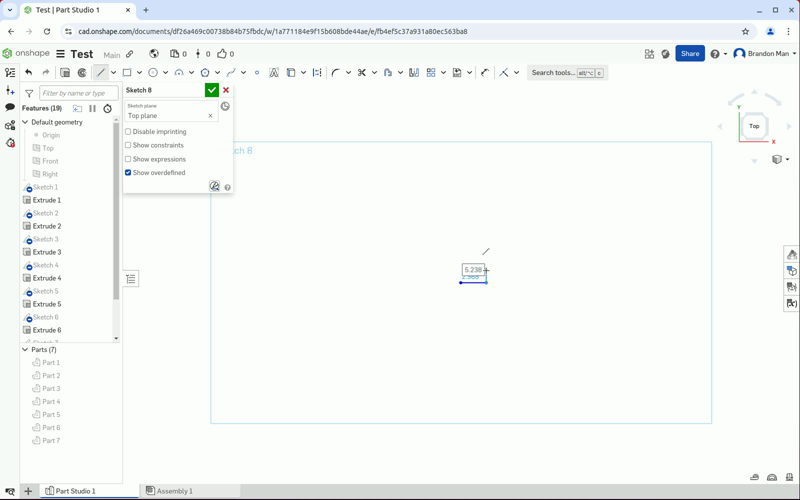
key_up(shift)
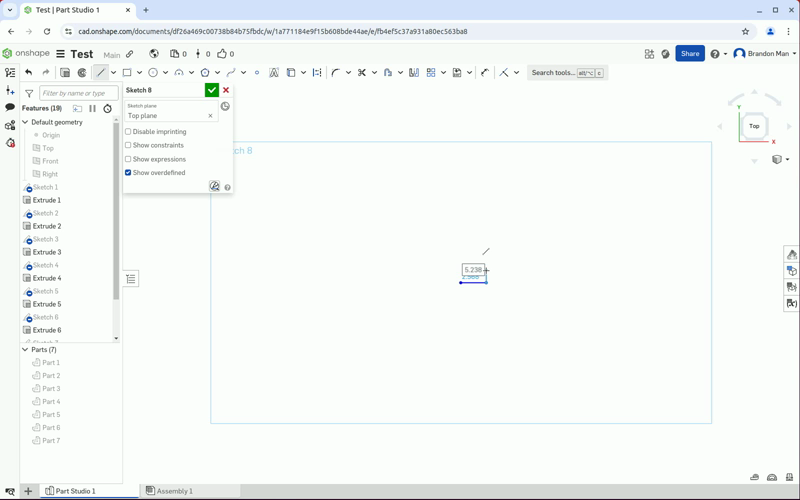
key_down(shift)
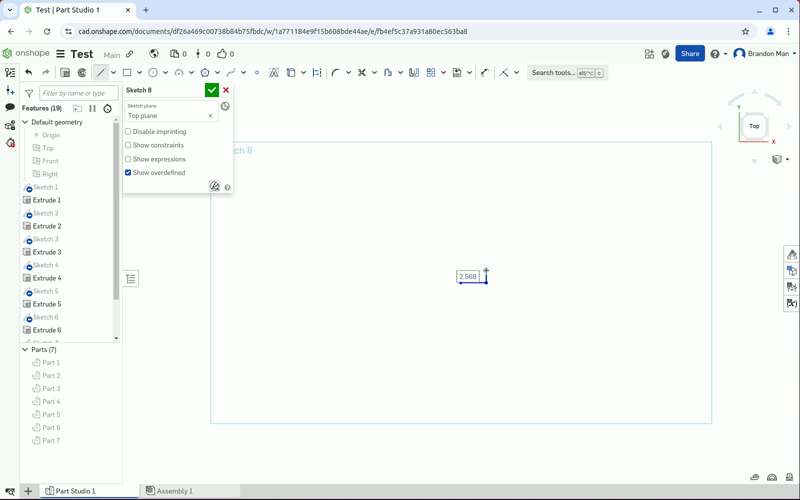
mouse_move(516, 270)
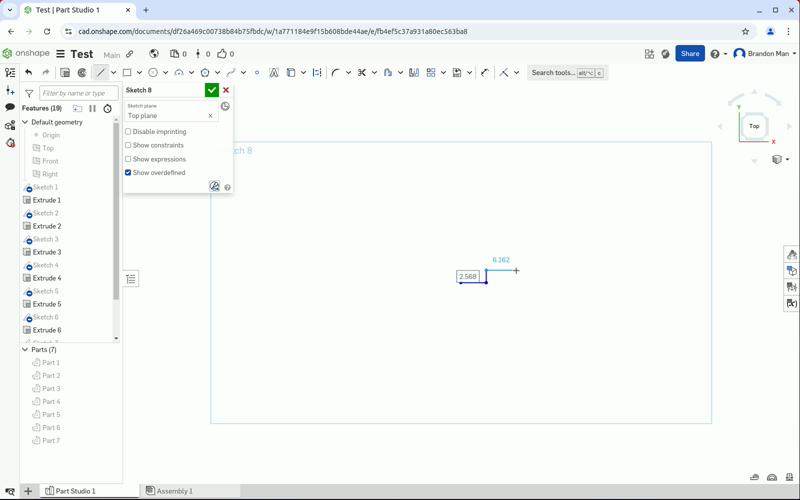
mouse_move(460, 270)
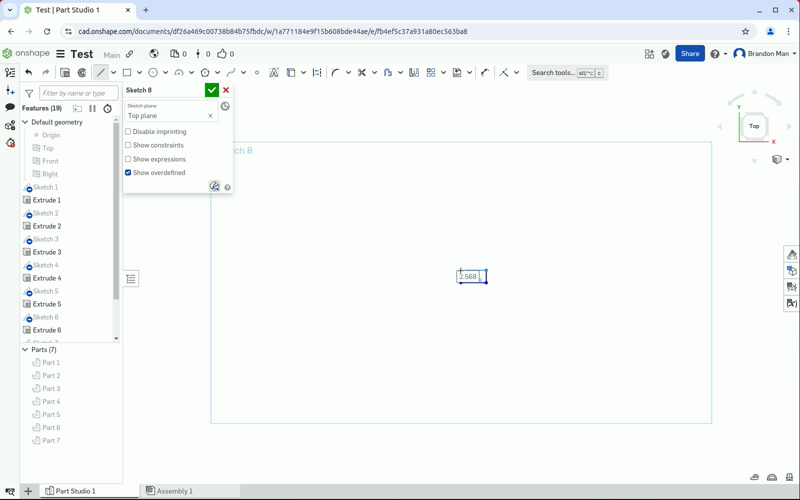
click(460, 270)
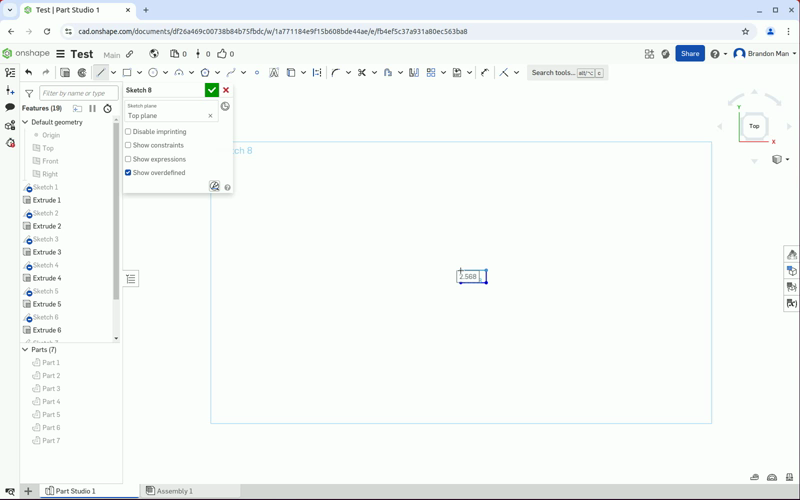
key_up(shift)
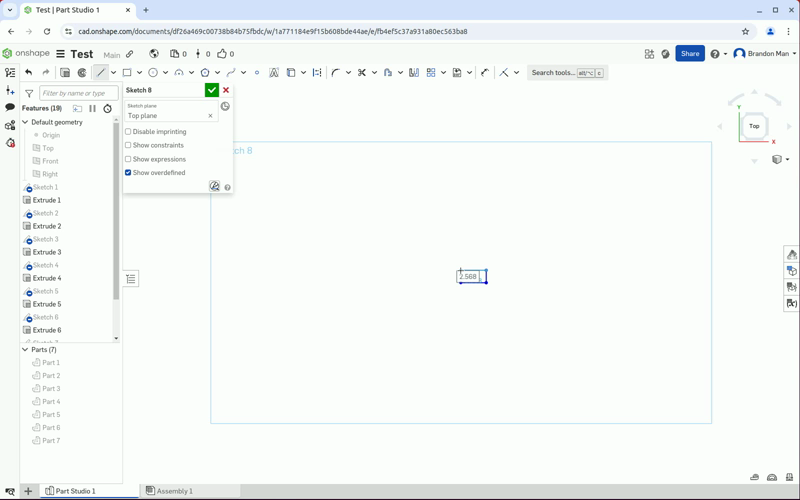
mouse_move(490, 270)
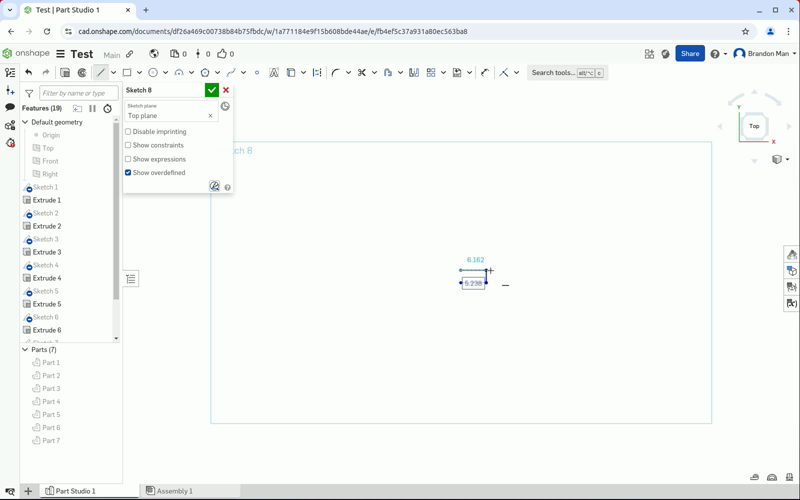
key_down(shift)
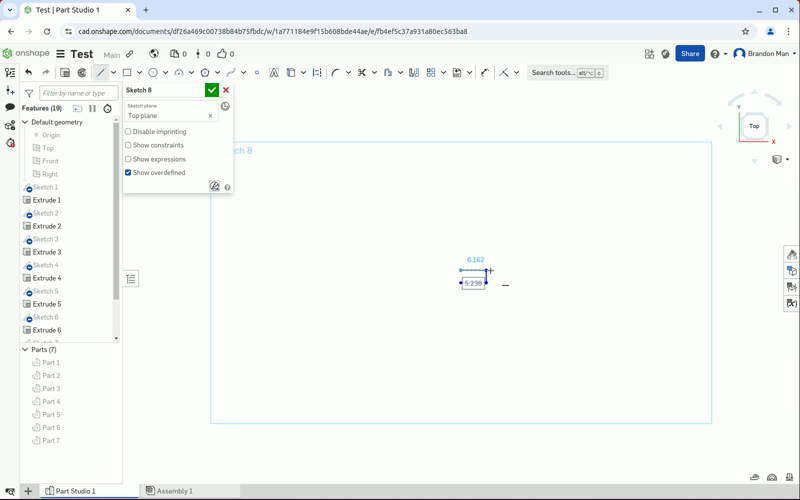
mouse_move(460, 282)
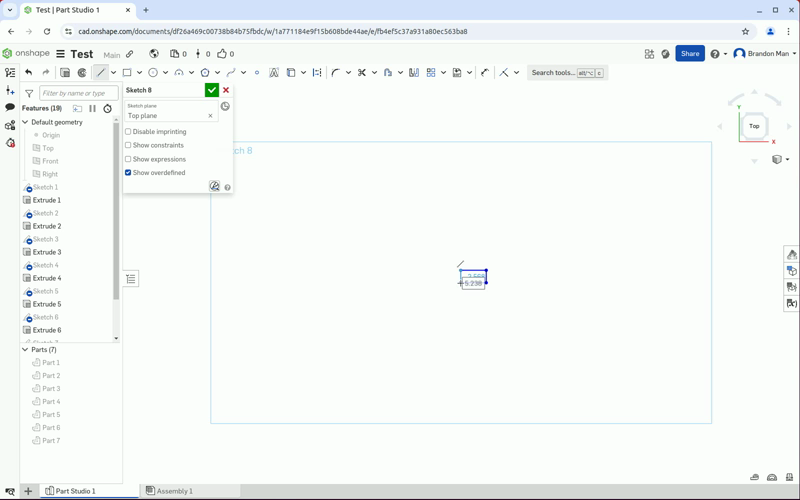
key_up(shift)
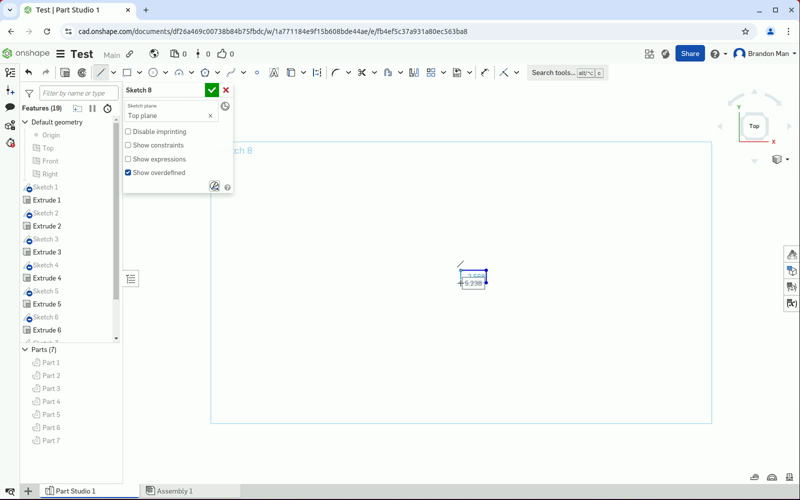
click(460, 282)
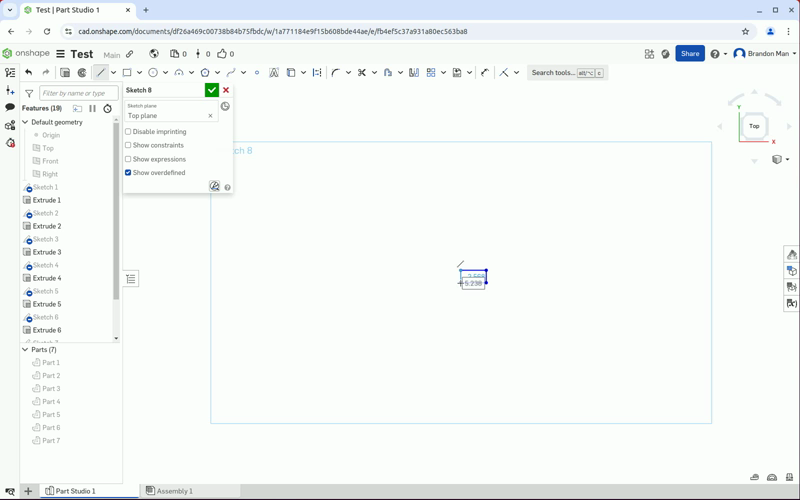
key(esc)
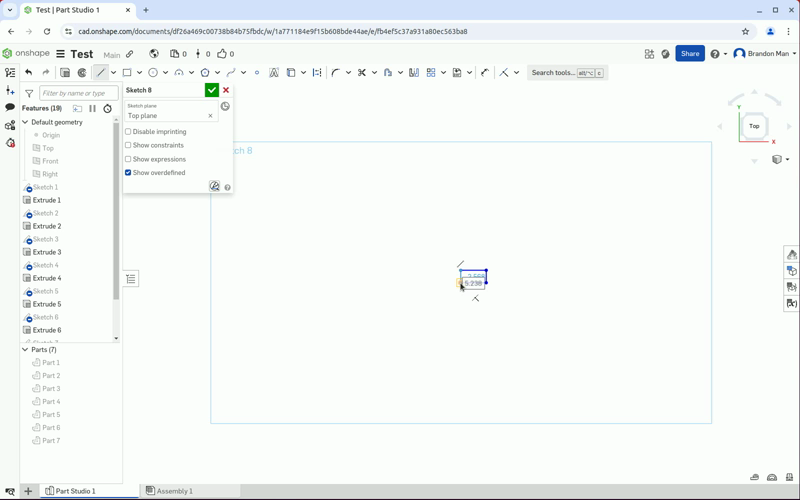
mouse_move(466, 281)
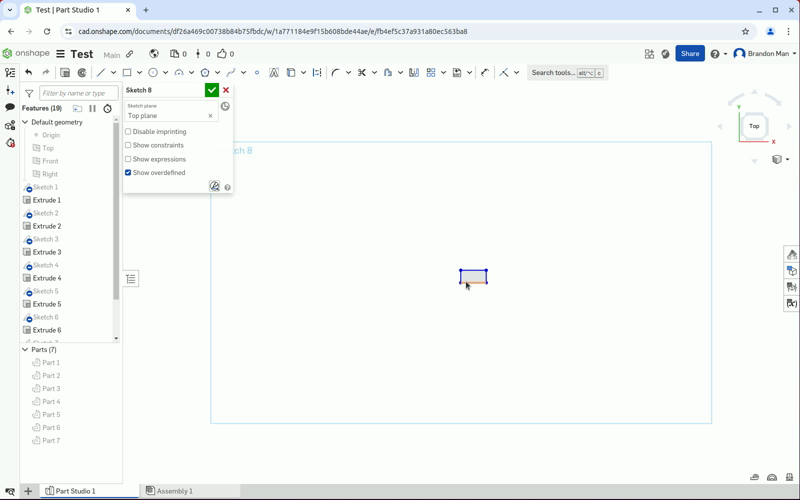
scroll(6)
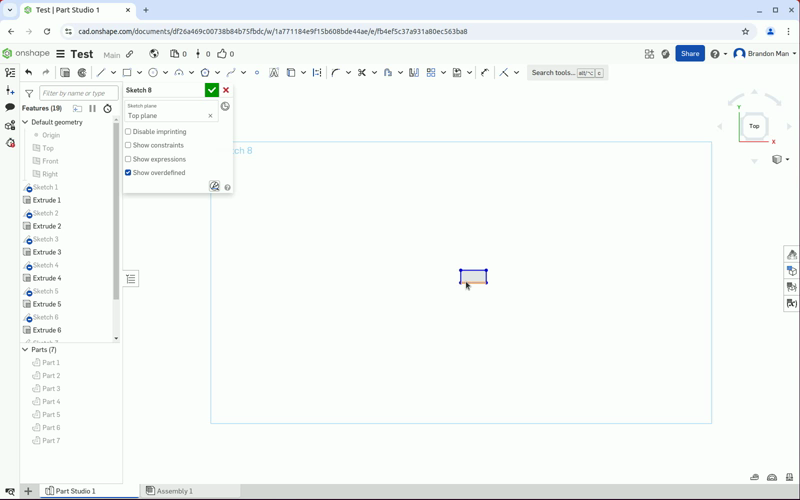
scroll(6)
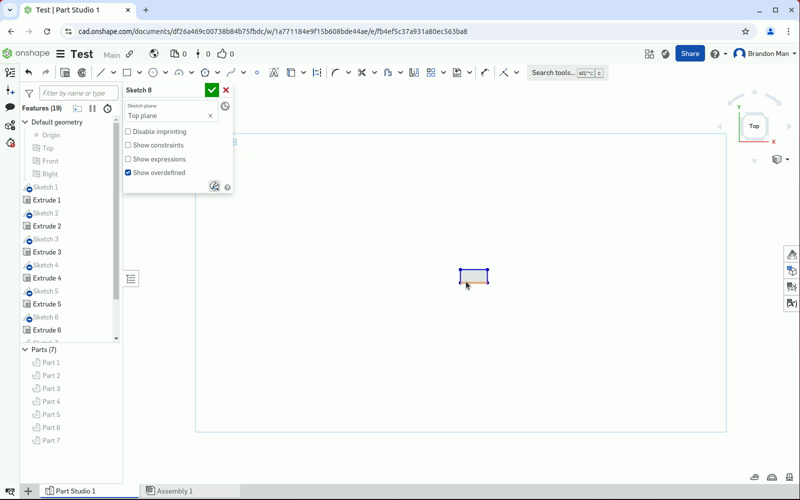
scroll(6)
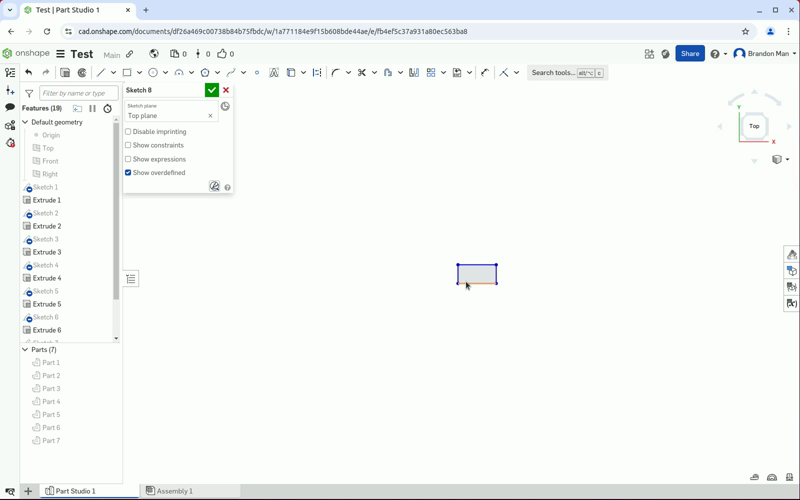
scroll(6)
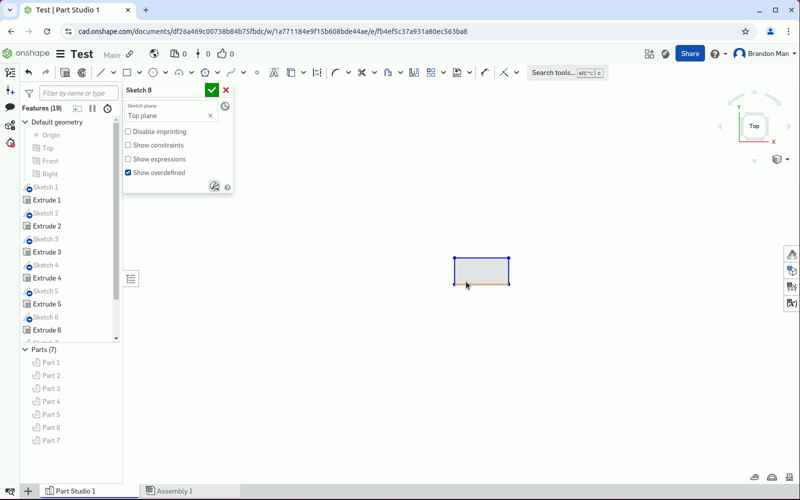
scroll(6)
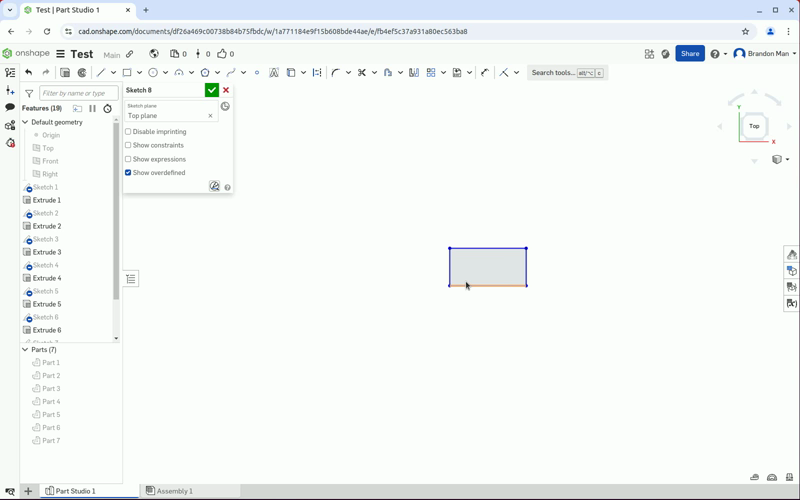
scroll(6)
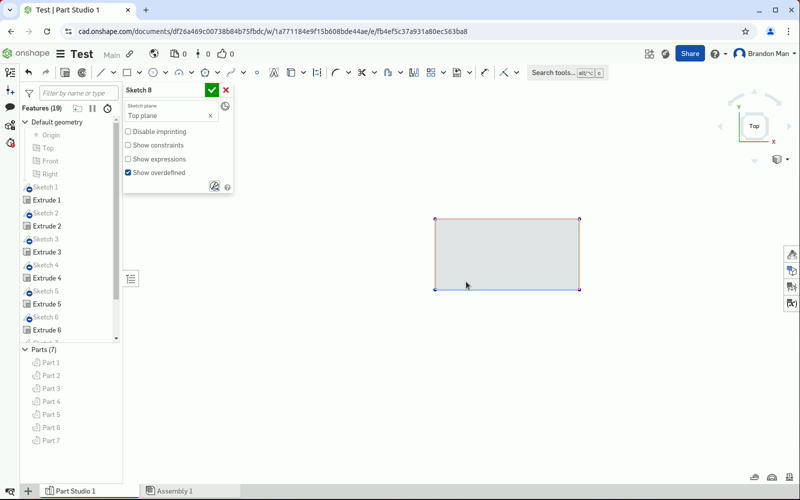
scroll(6)
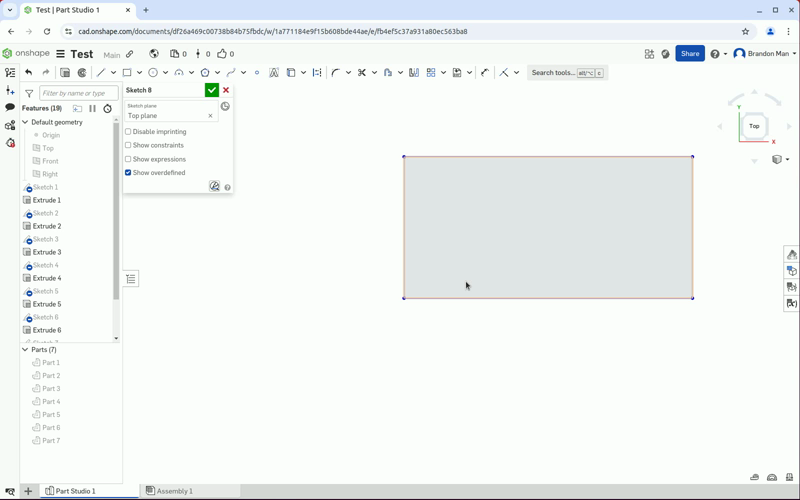
click(466, 281)
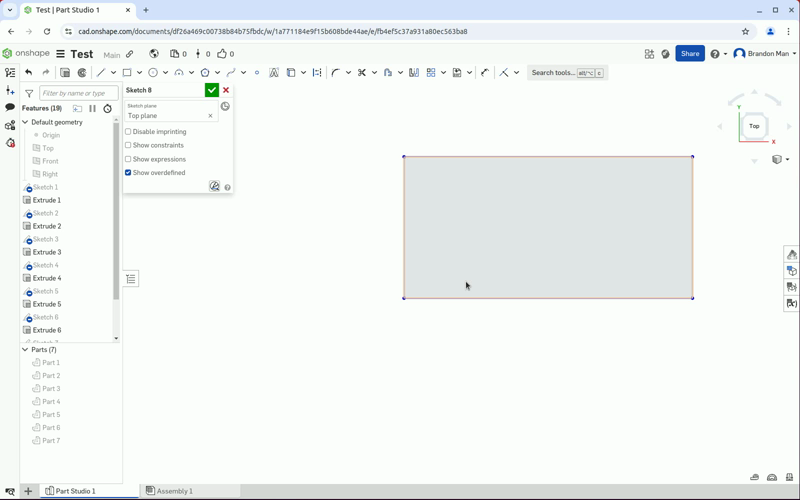
scroll(-6)
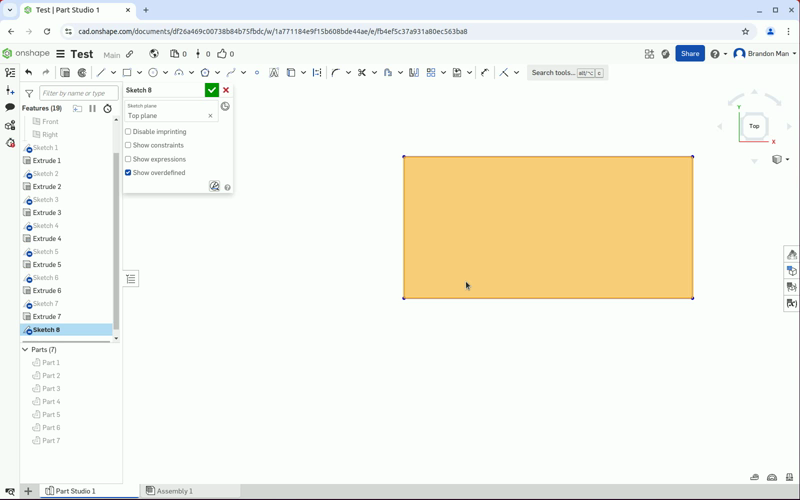
scroll(-6)
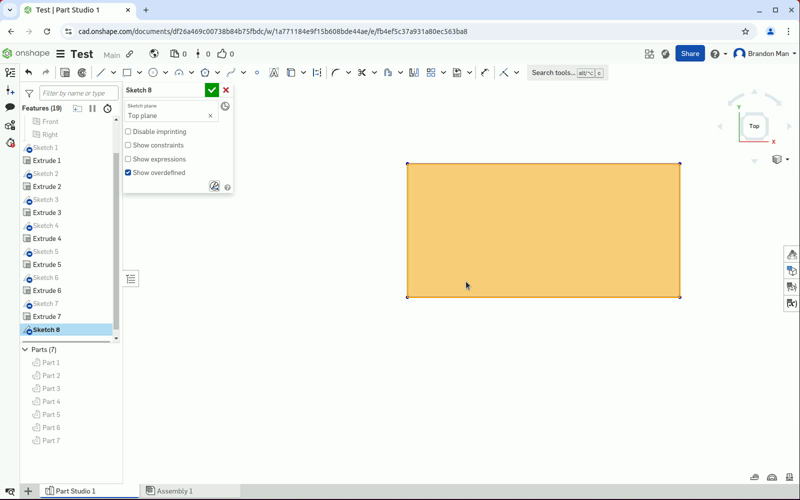
scroll(-6)
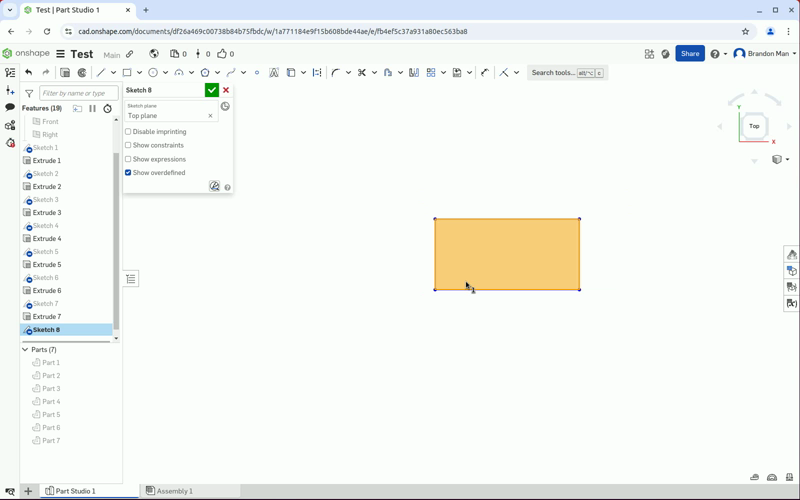
scroll(-6)
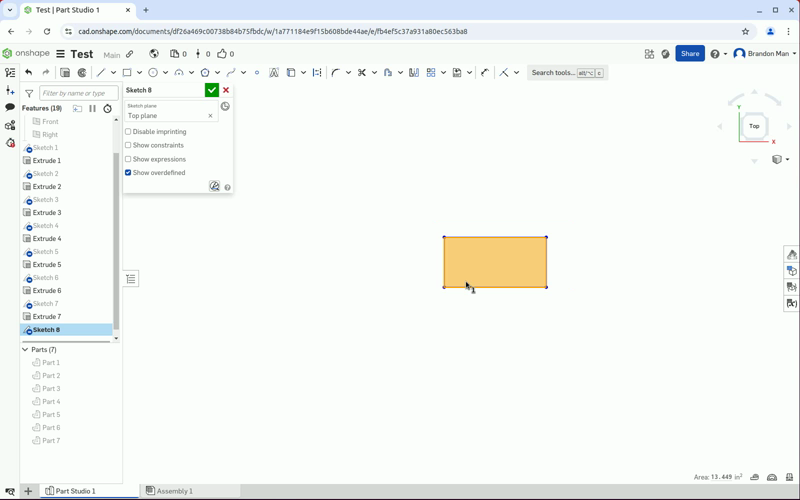
scroll(-6)
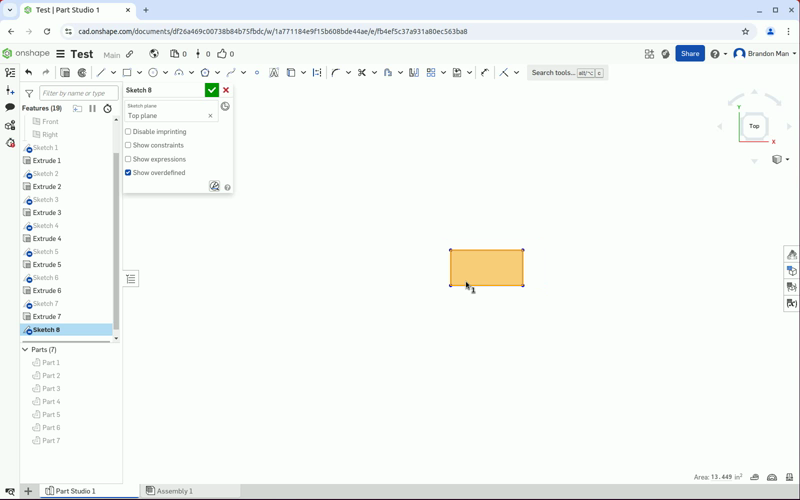
scroll(-6)
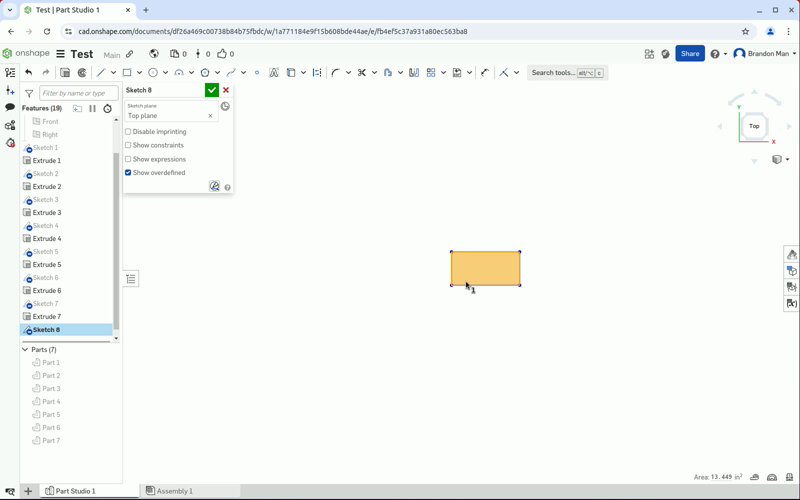
scroll(-6)
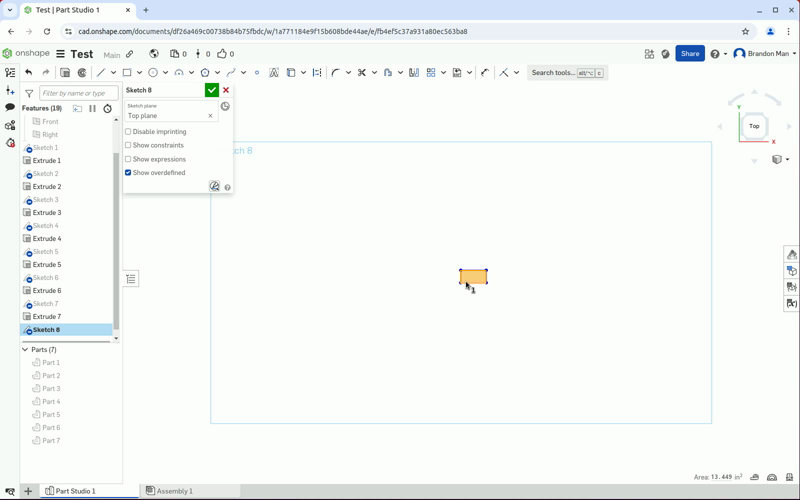
mouse_move(73, 352)
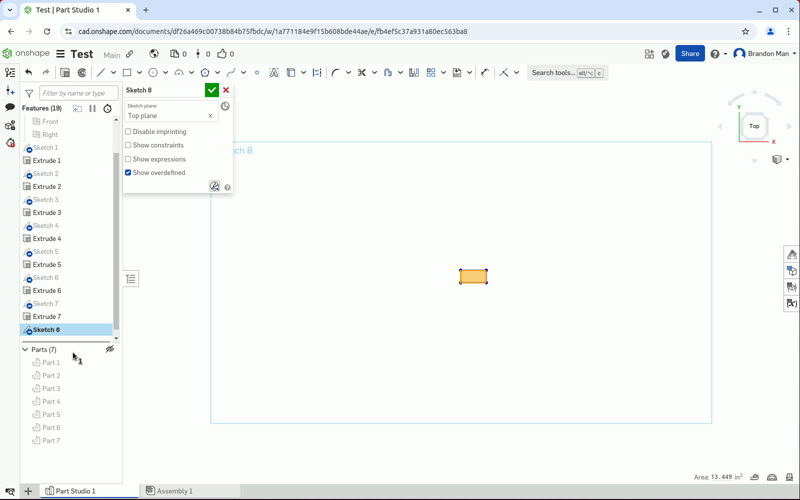
key(shift+y)
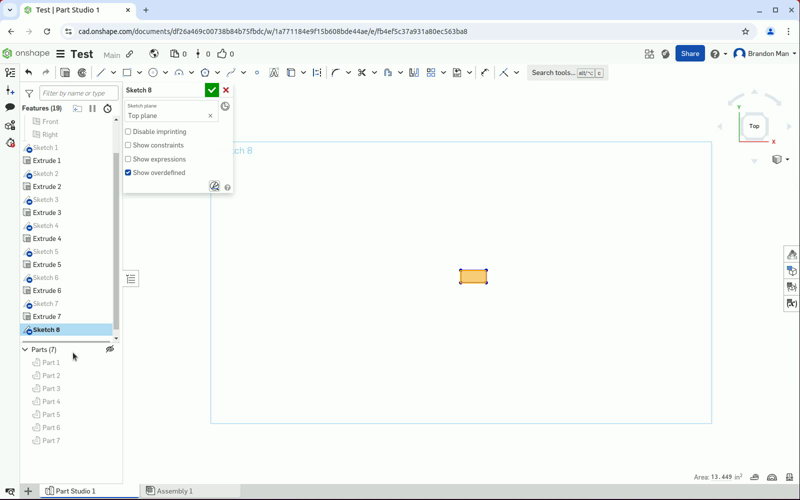
key(shift+e)
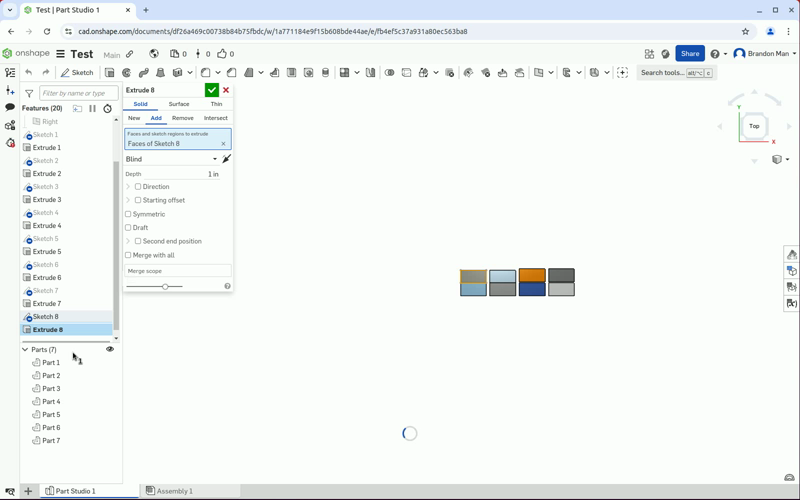
mouse_move(143, 106)
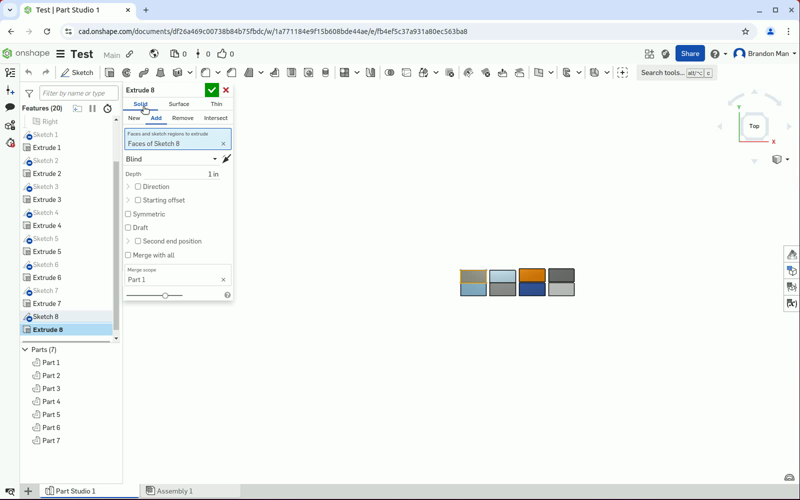
click(143, 106)
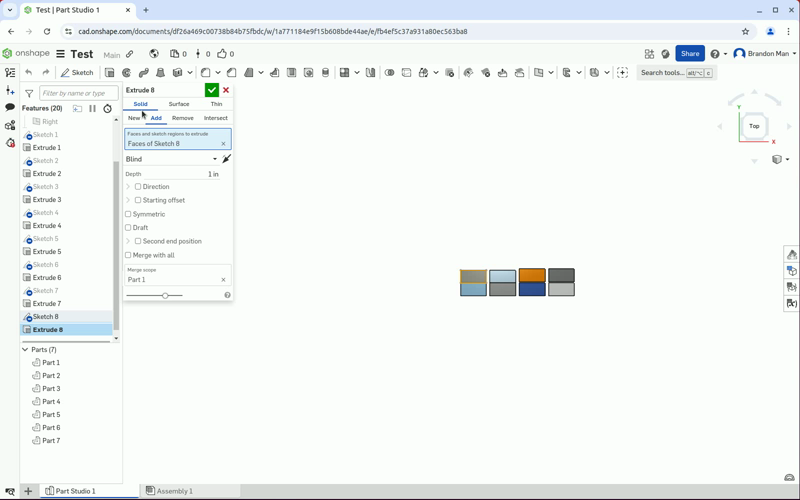
mouse_move(137, 120)
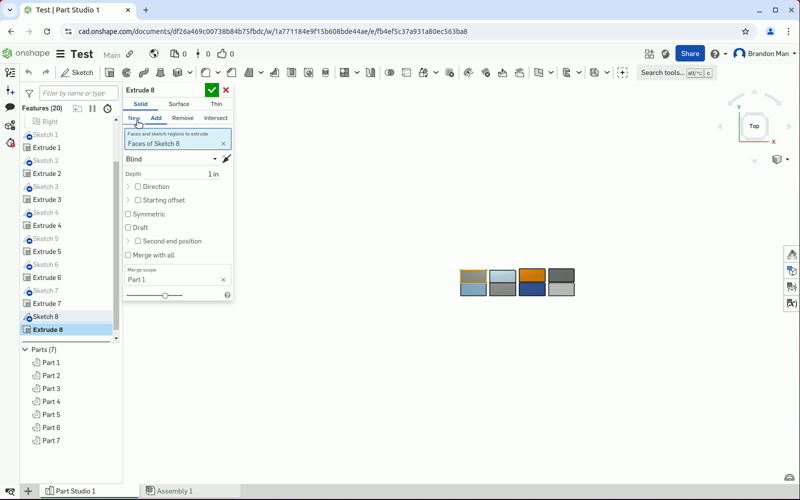
click(137, 120)
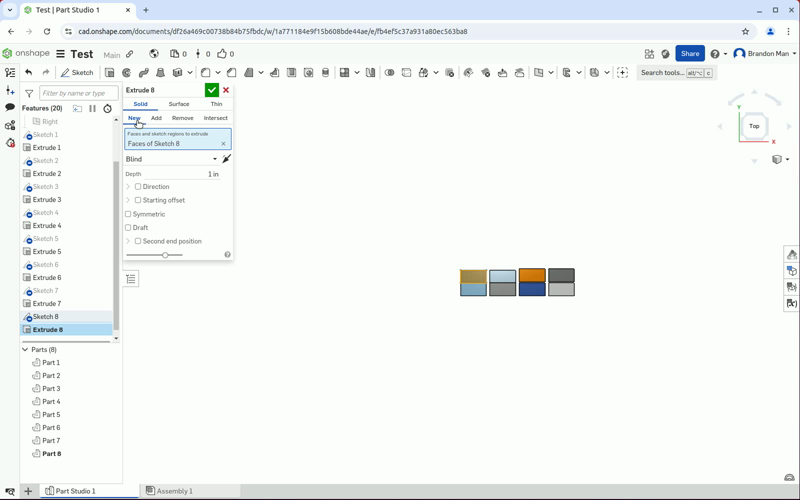
key(tab, 4)
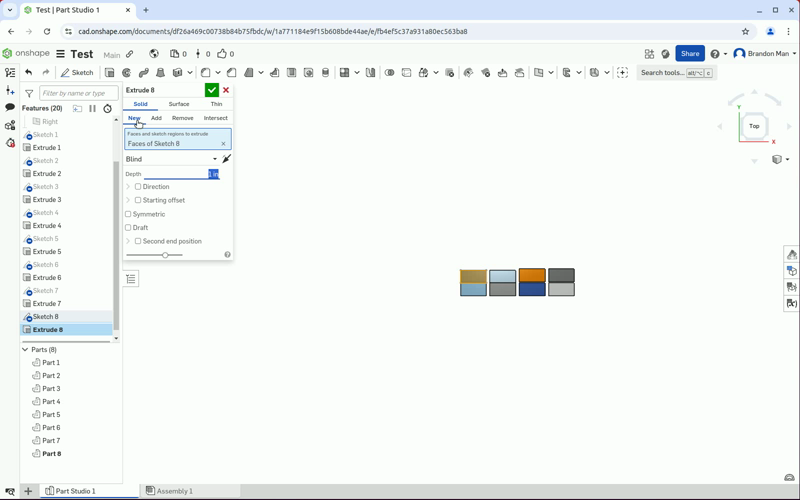
text(2.407)
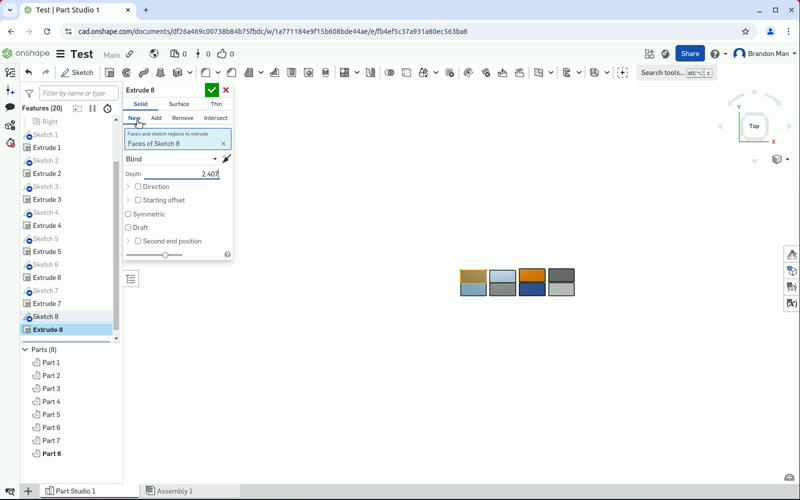
key(enter)
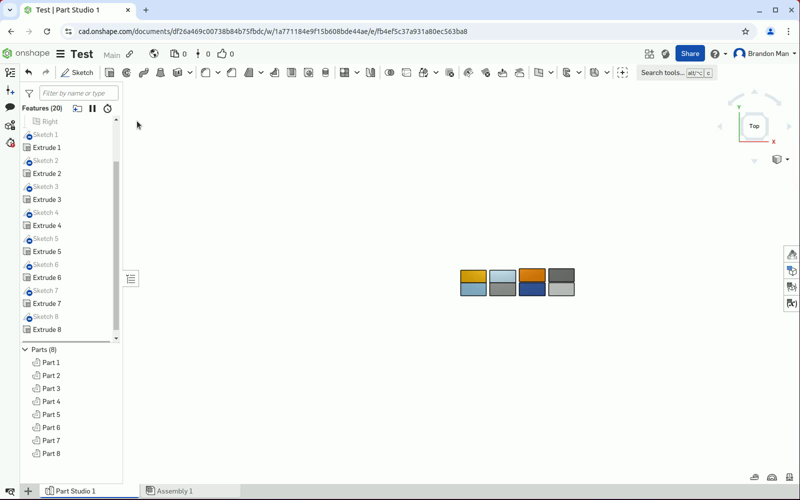
key(shift+h)
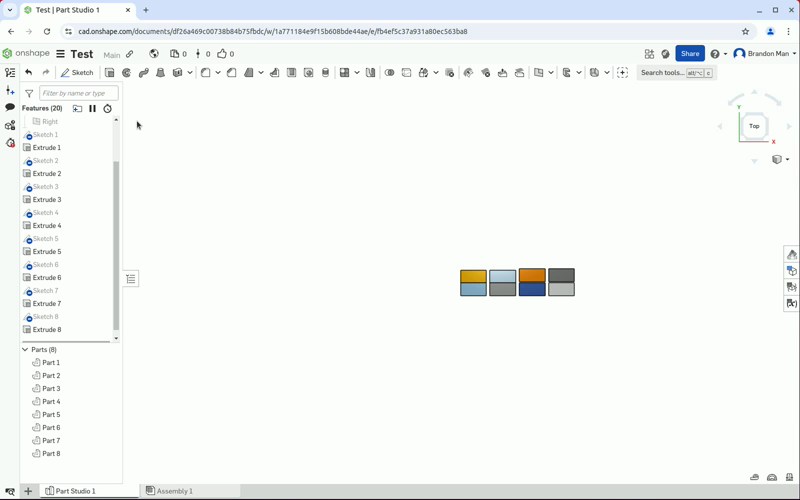
key(shift+h)
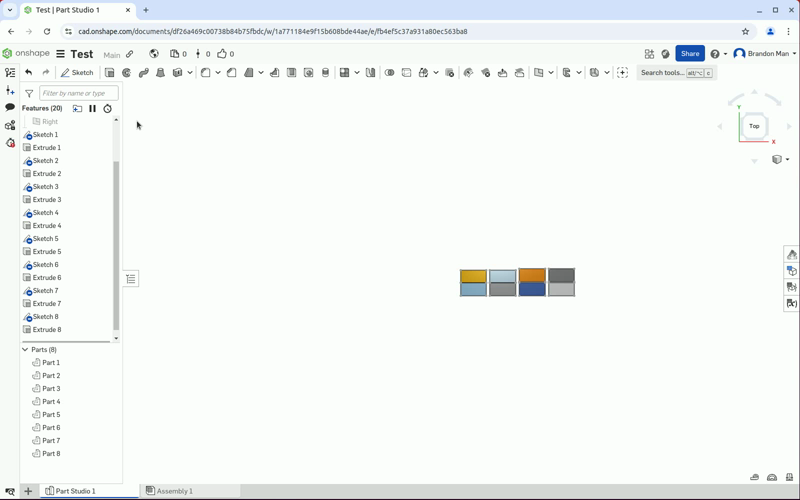
key(shift+7)
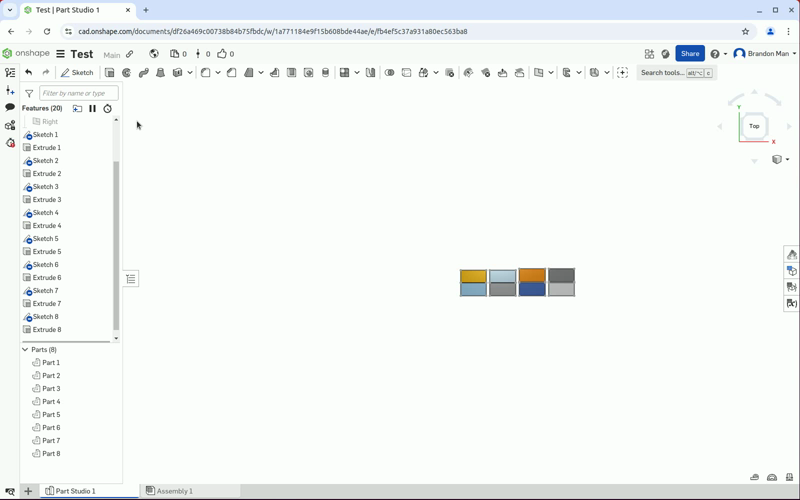
key(up, 3)
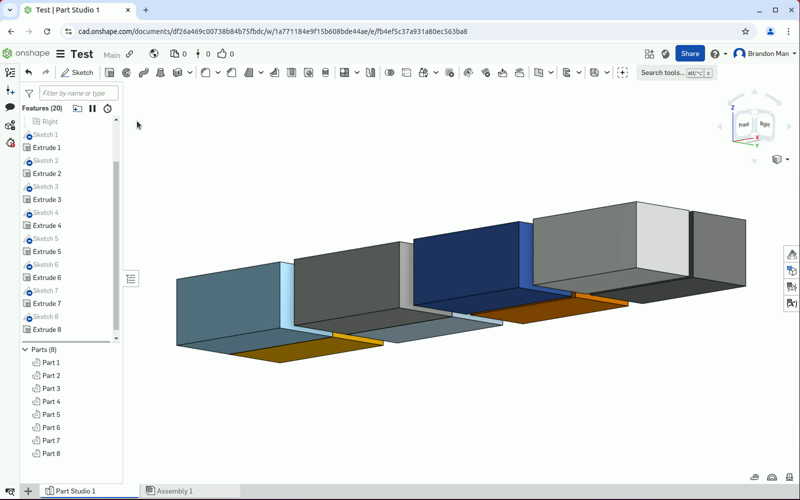
key(left, 3)
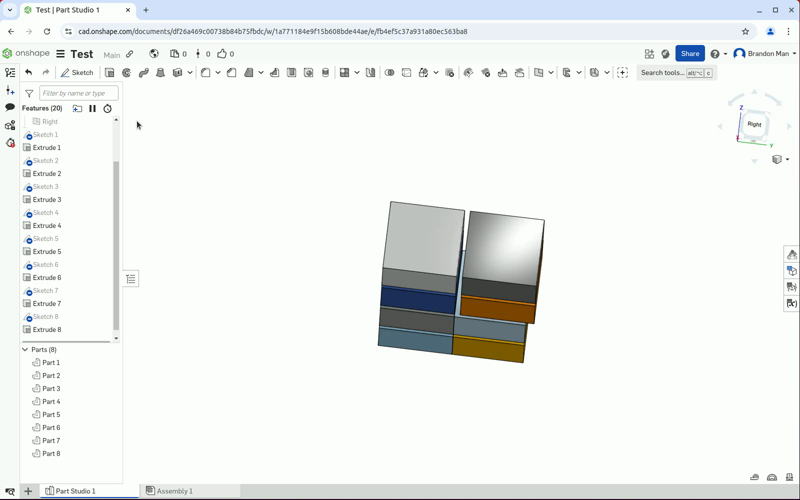
key(right, 3)
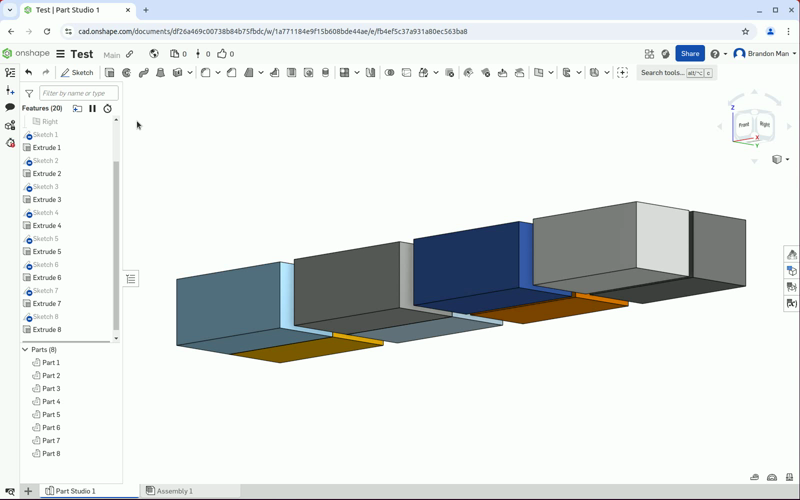
key(down, 3)
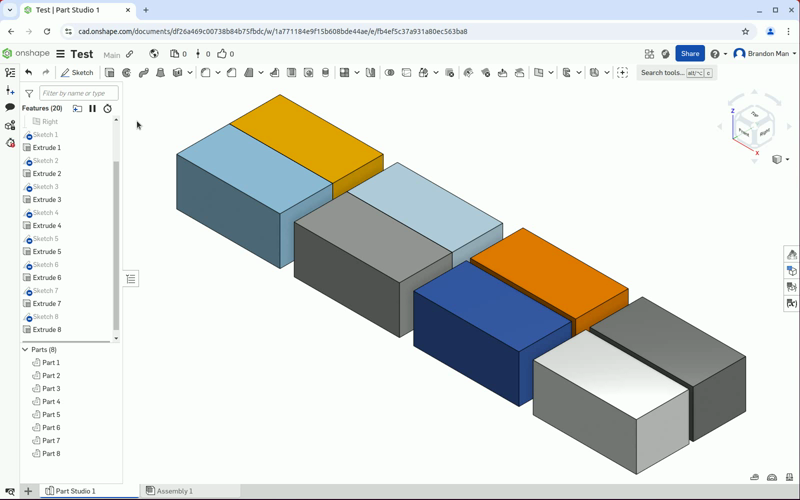
mouse_move(69, 137)
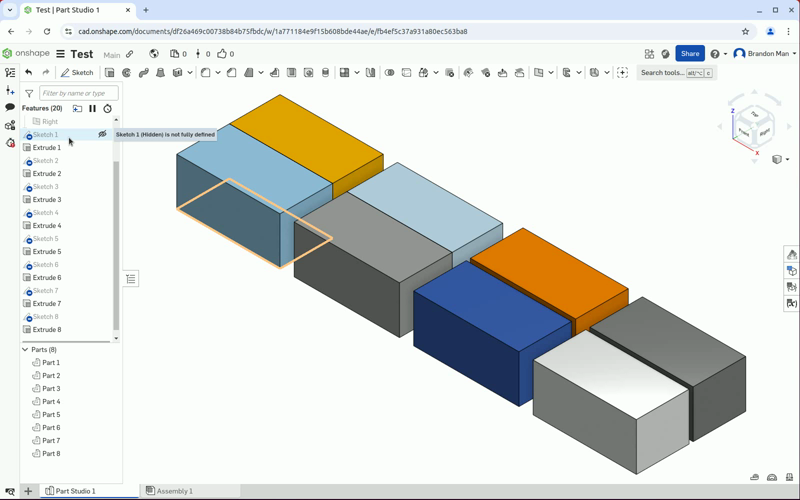
click(69, 137)